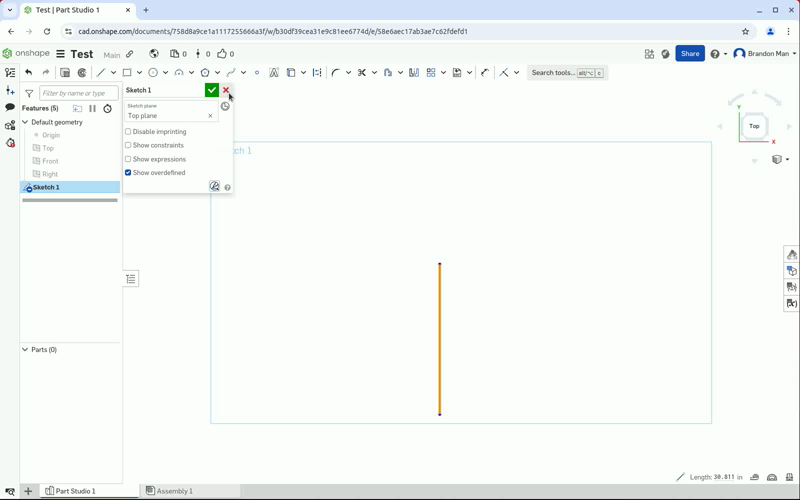
key(shift+h)
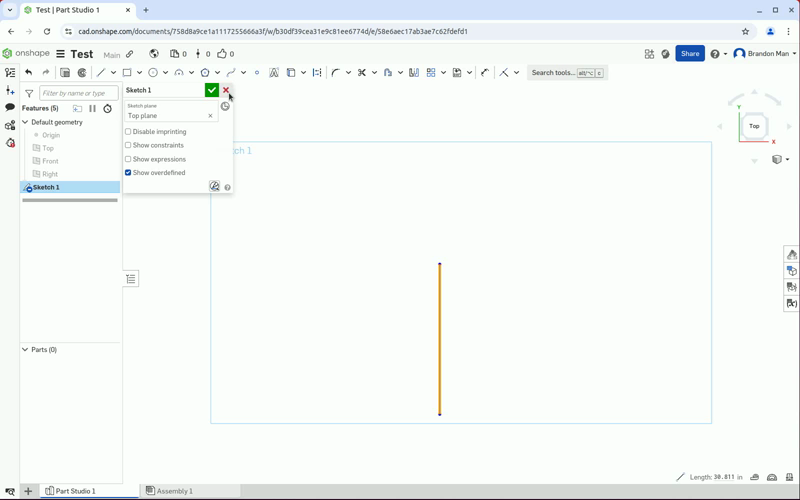
key(shift+s)
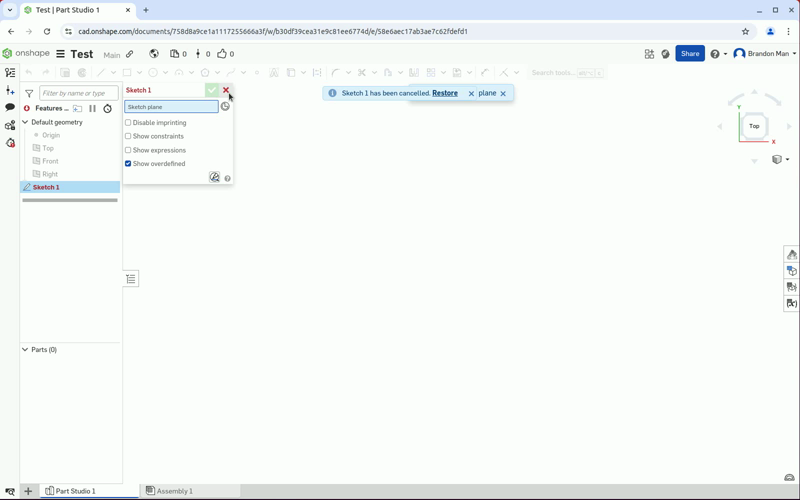
mouse_move(73, 150)
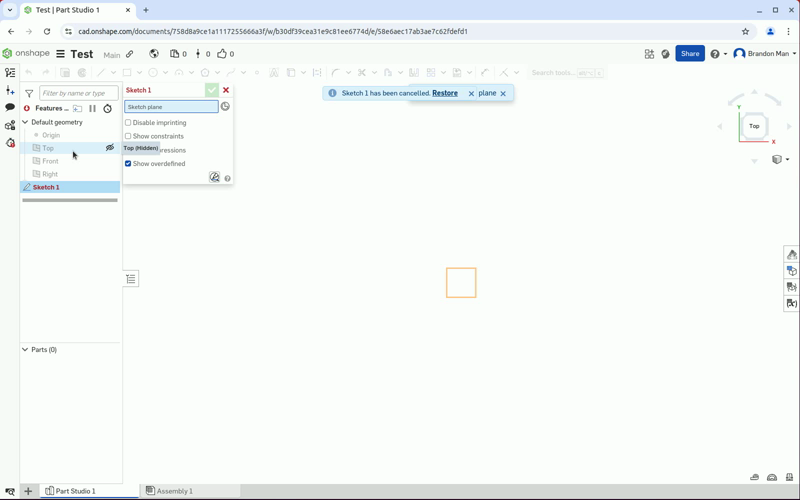
click(73, 150)
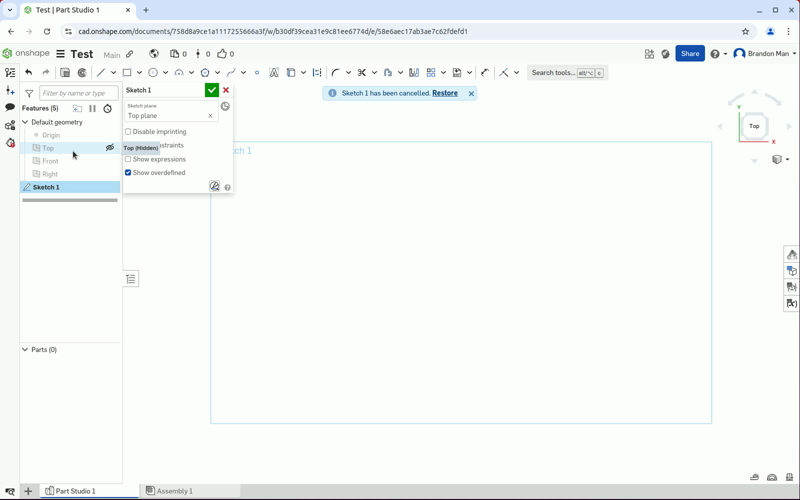
mouse_move(73, 352)
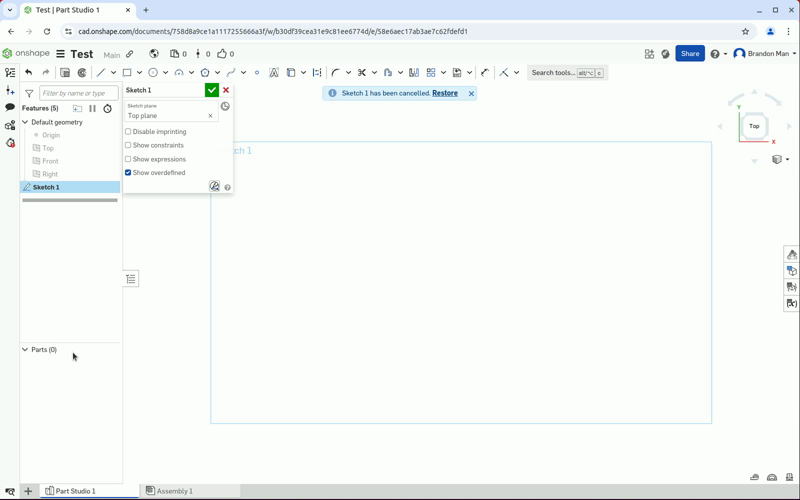
key(y)
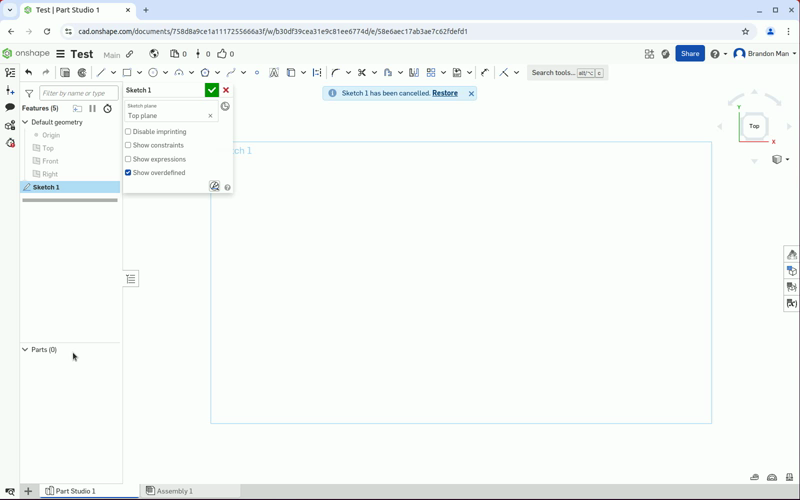
key(l)
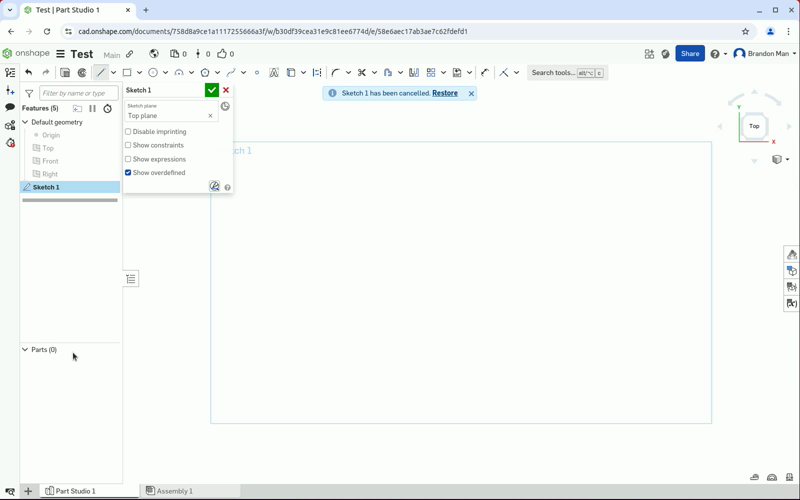
key_down(shift)
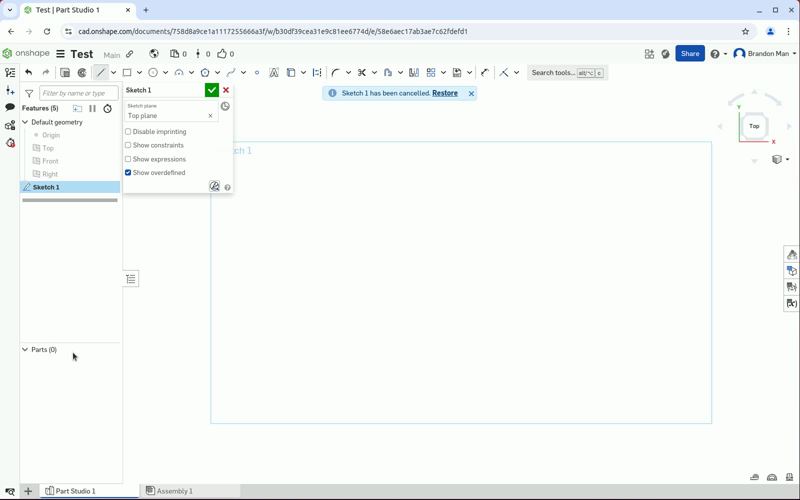
mouse_move(404, 339)
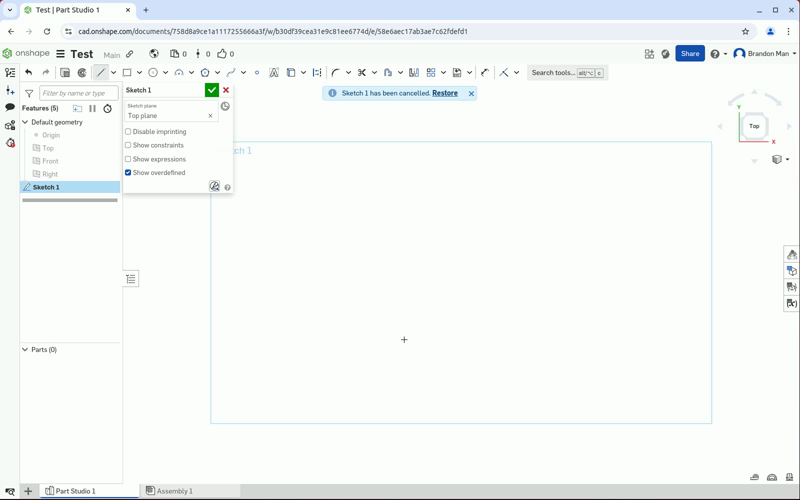
click(404, 339)
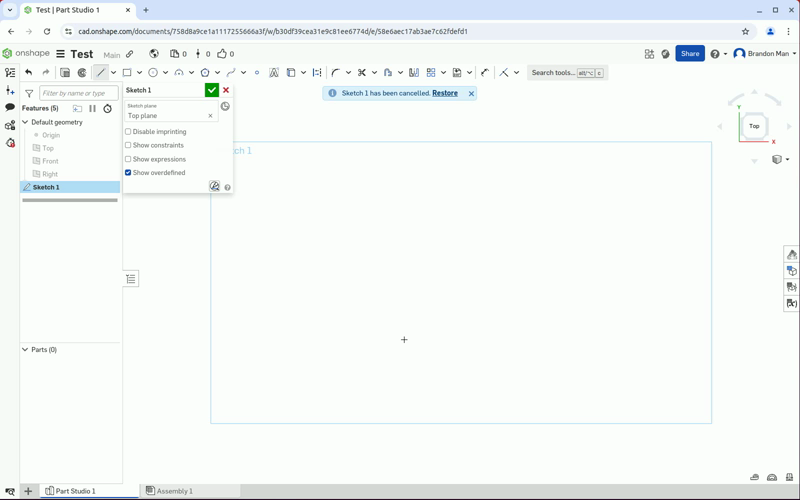
key_up(shift)
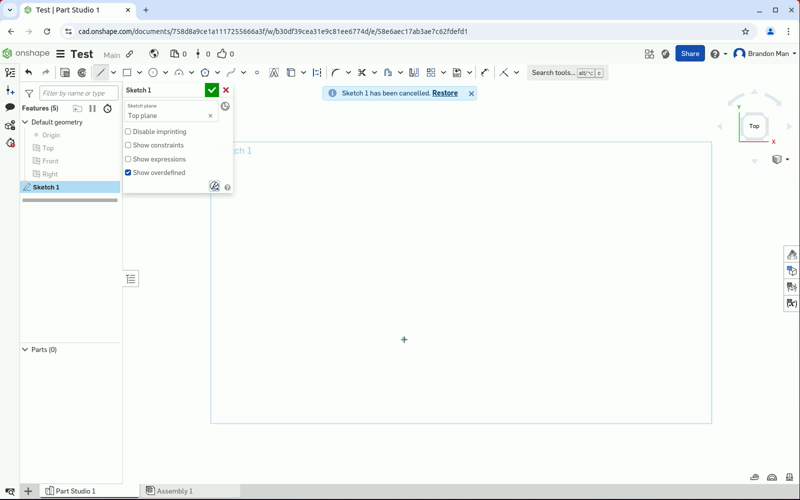
key_down(shift)
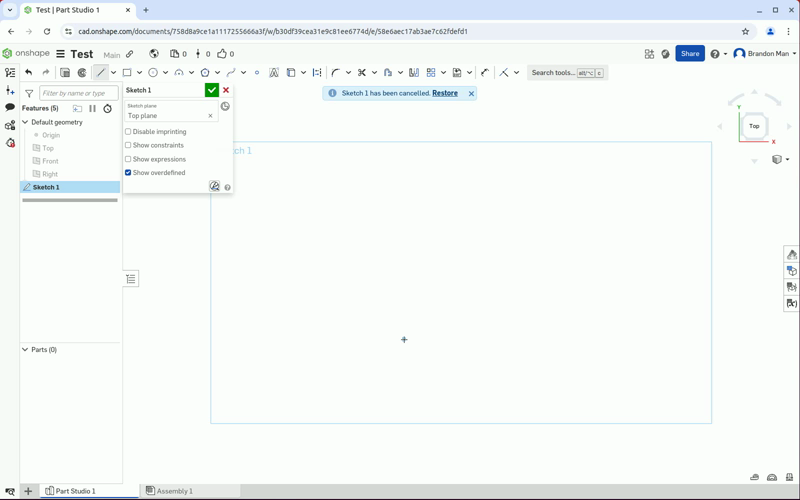
mouse_move(516, 339)
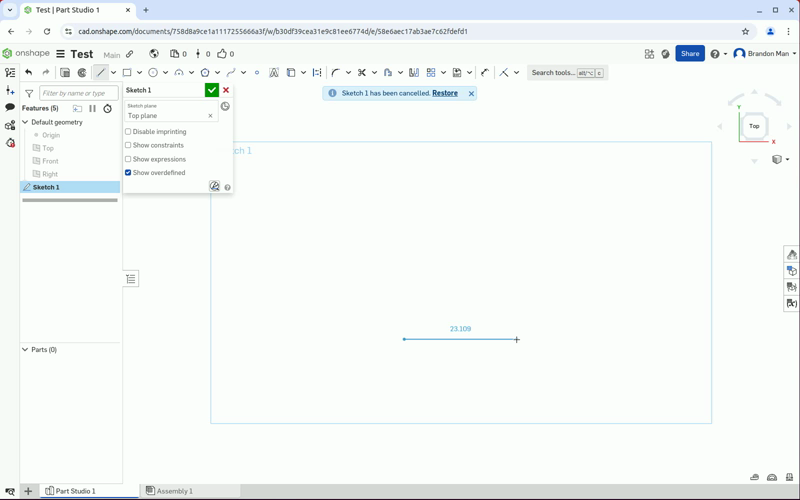
click(516, 339)
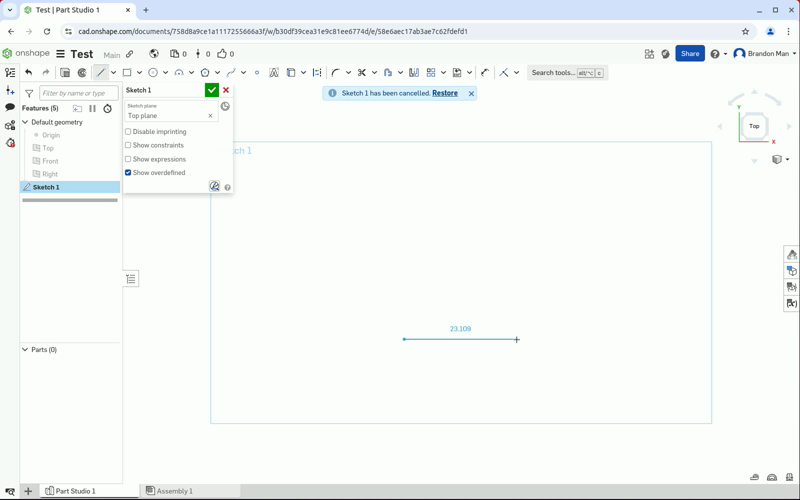
key_up(shift)
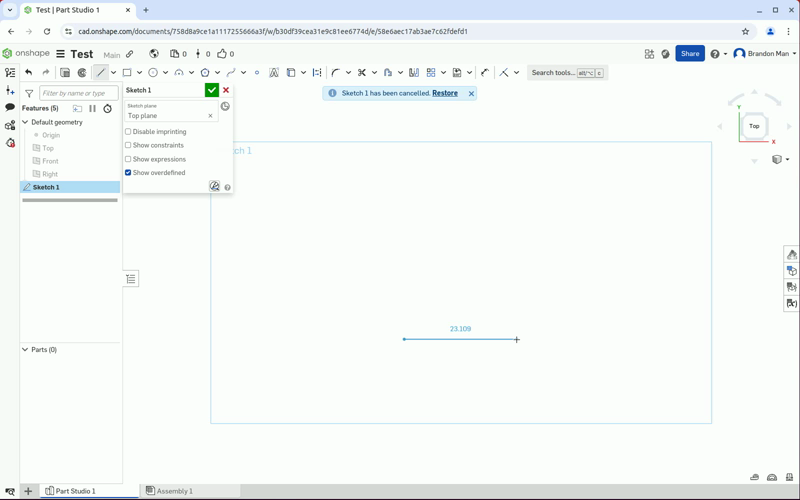
key_down(shift)
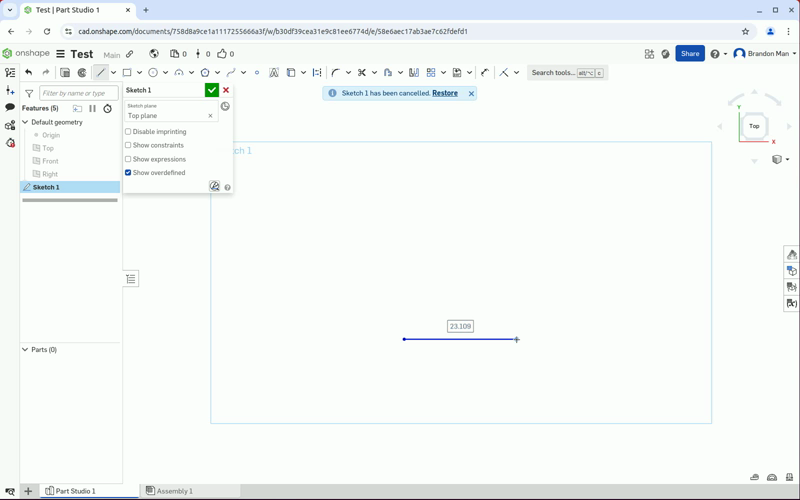
mouse_move(516, 226)
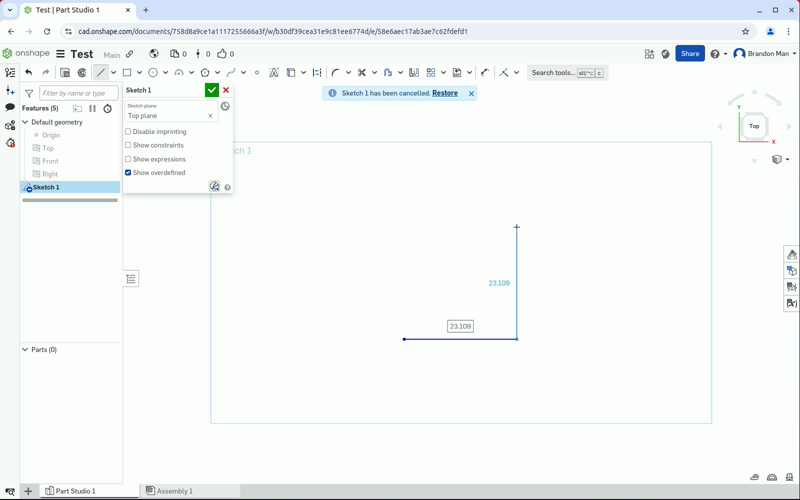
click(516, 226)
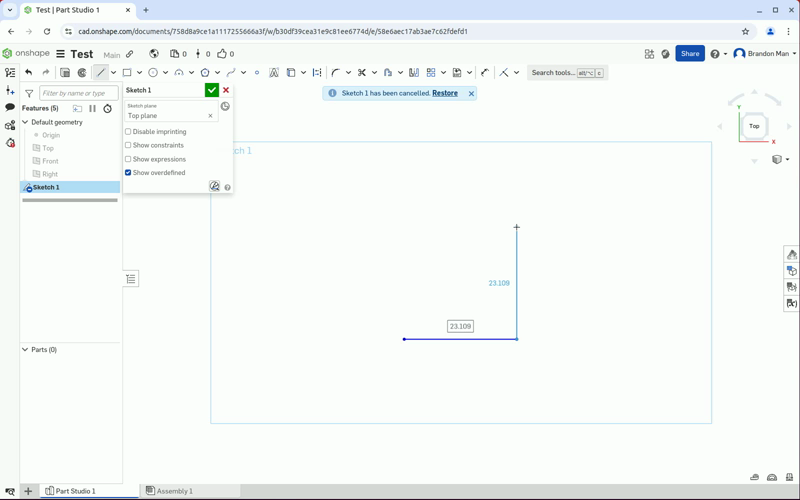
key_up(shift)
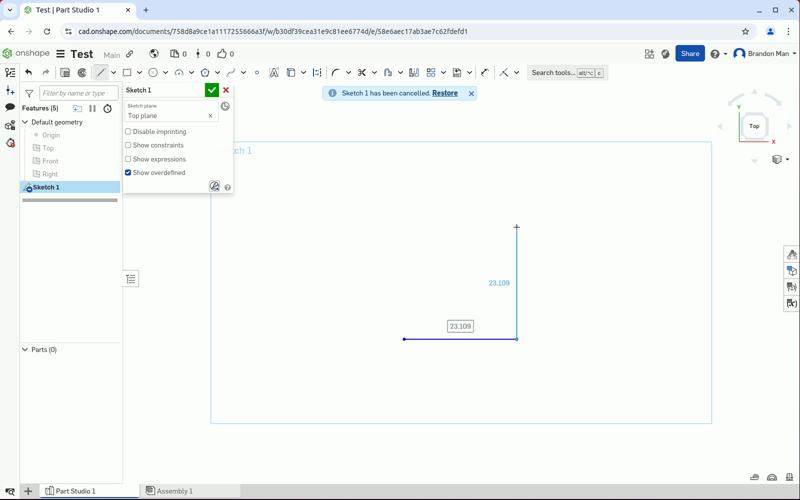
key_down(shift)
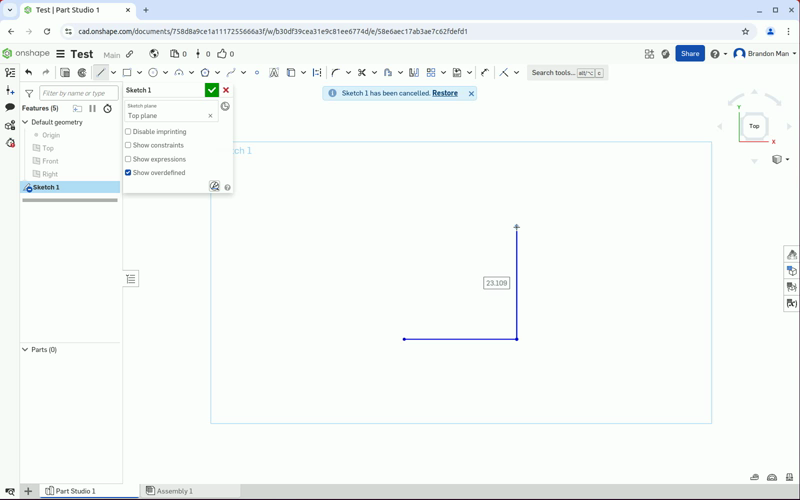
mouse_move(404, 226)
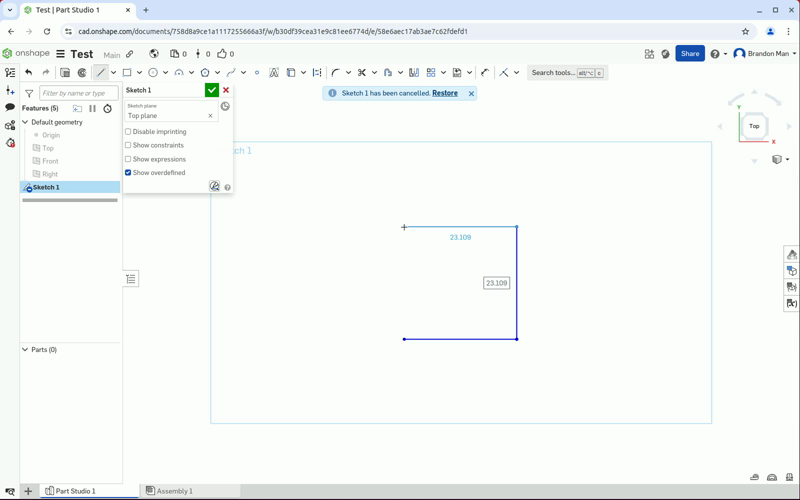
click(404, 226)
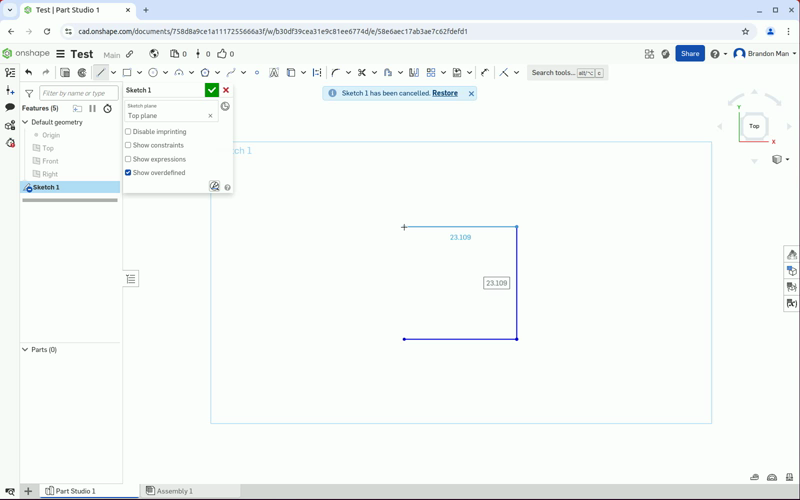
key_up(shift)
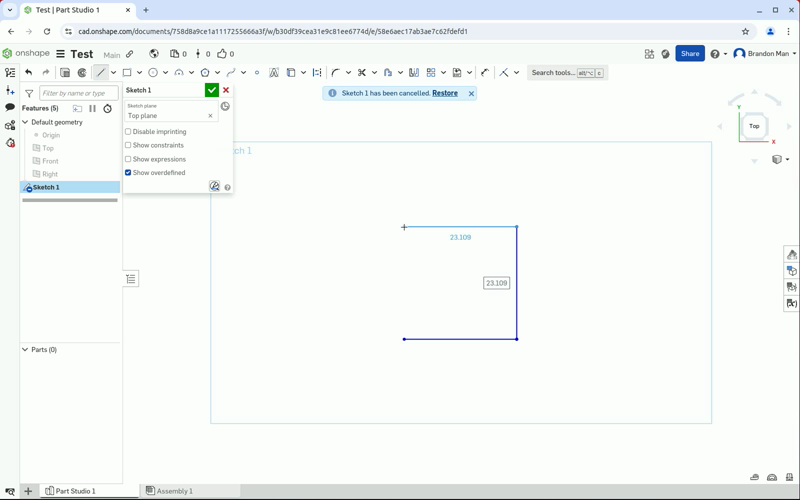
key_down(shift)
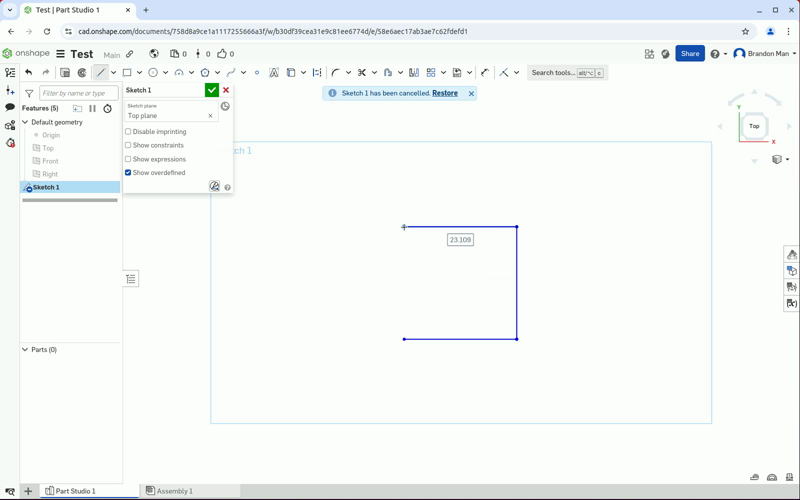
mouse_move(404, 339)
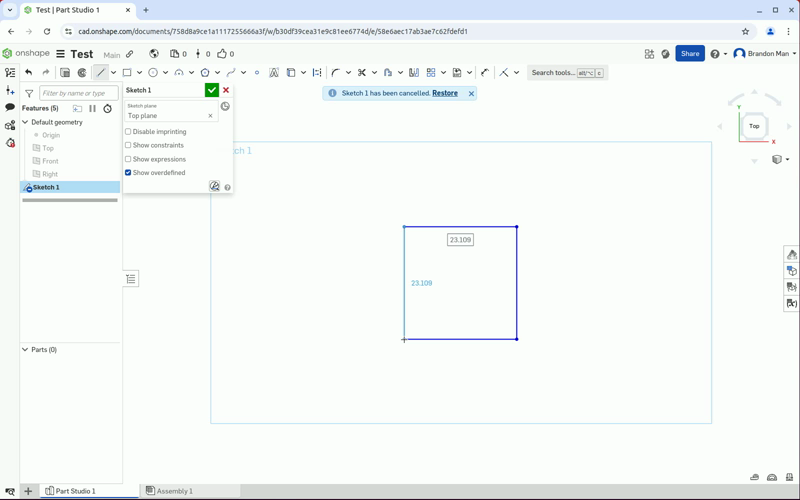
key_up(shift)
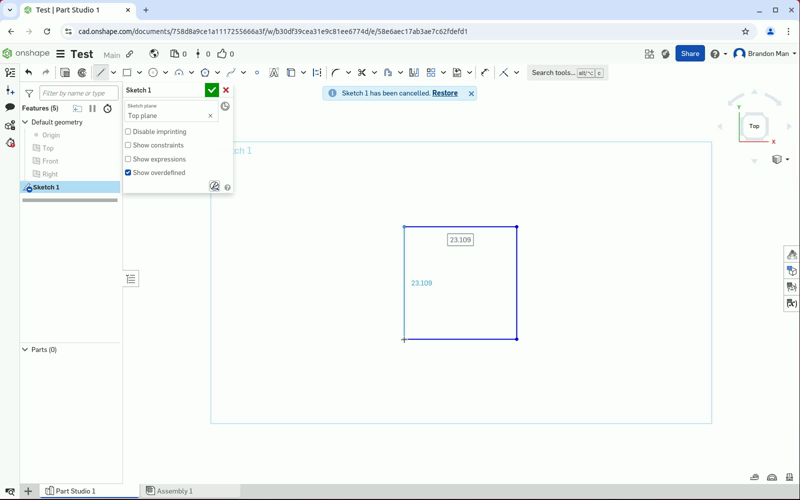
click(404, 339)
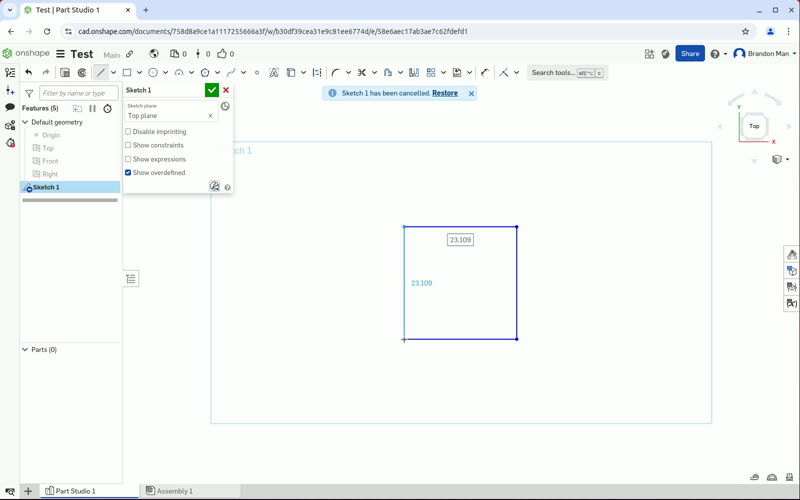
key(esc)
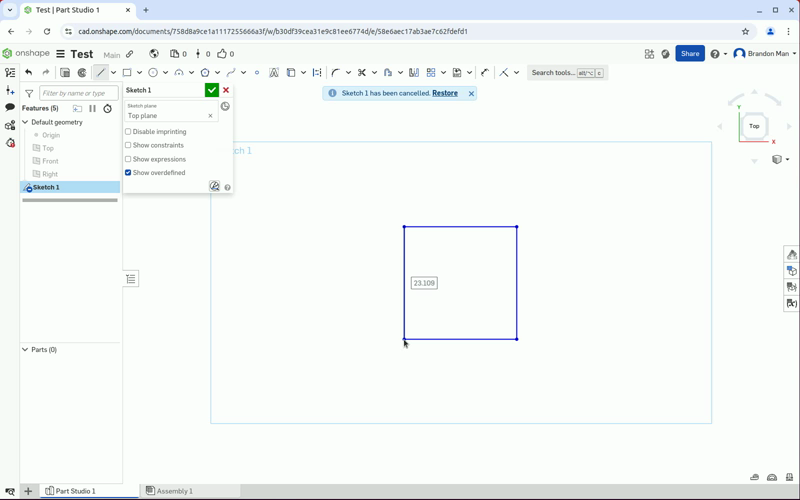
mouse_move(481, 302)
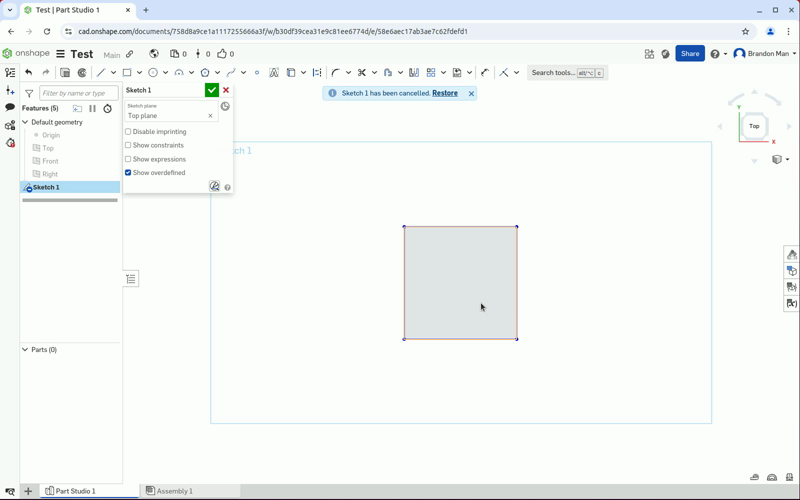
click(481, 302)
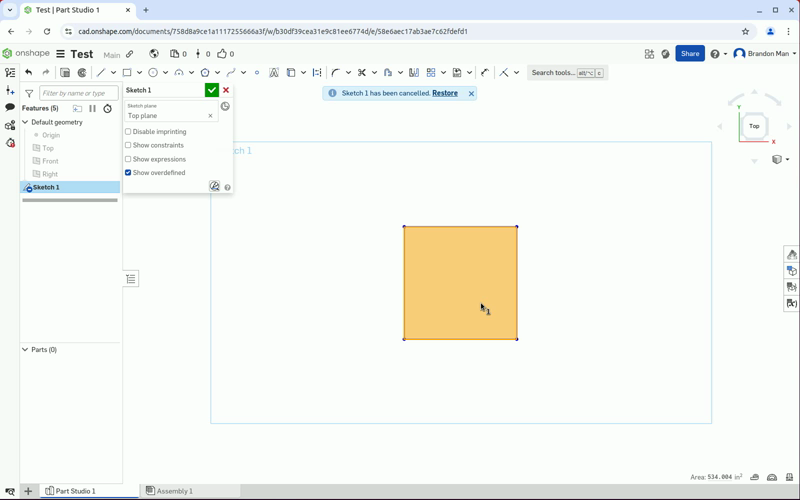
mouse_move(73, 352)
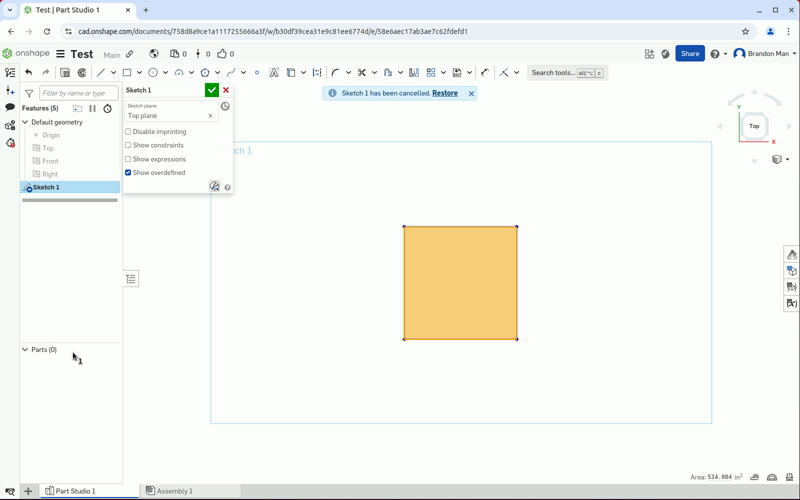
key(shift+y)
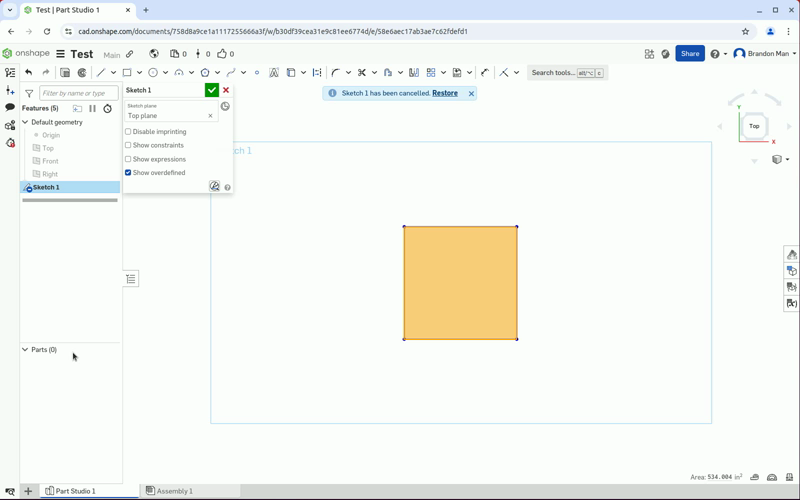
key(shift+e)
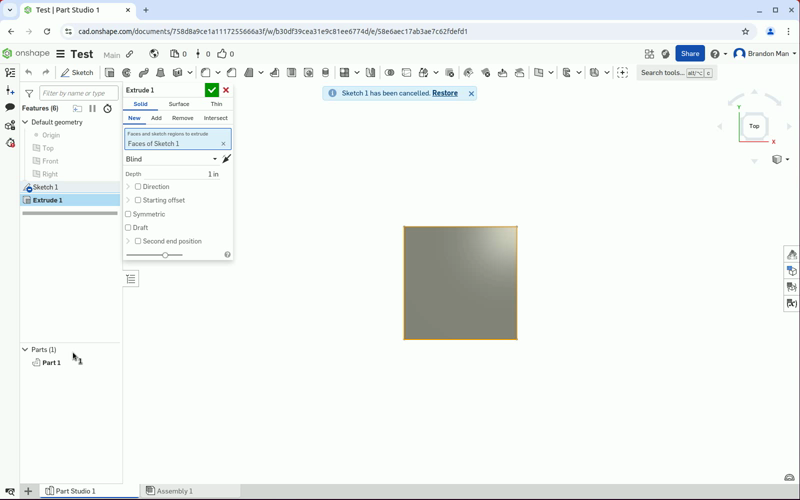
mouse_move(143, 106)
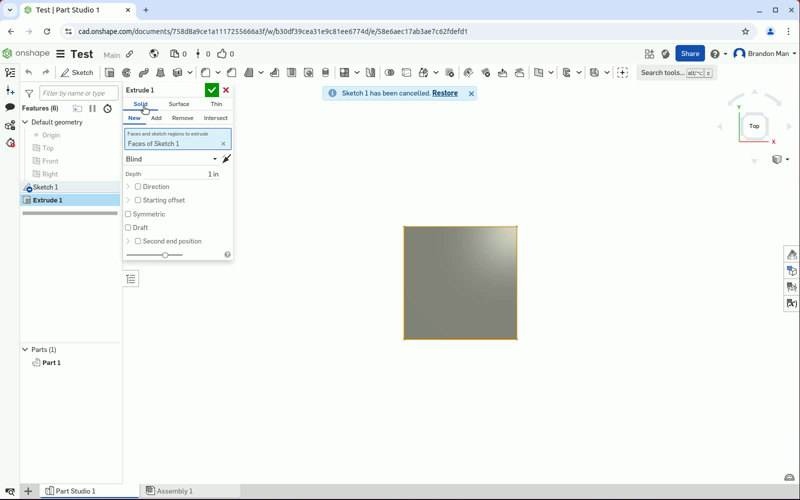
click(143, 106)
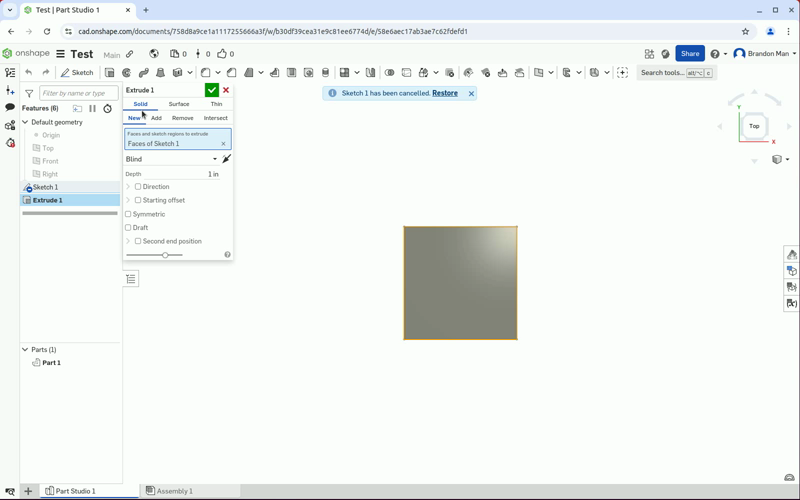
mouse_move(137, 120)
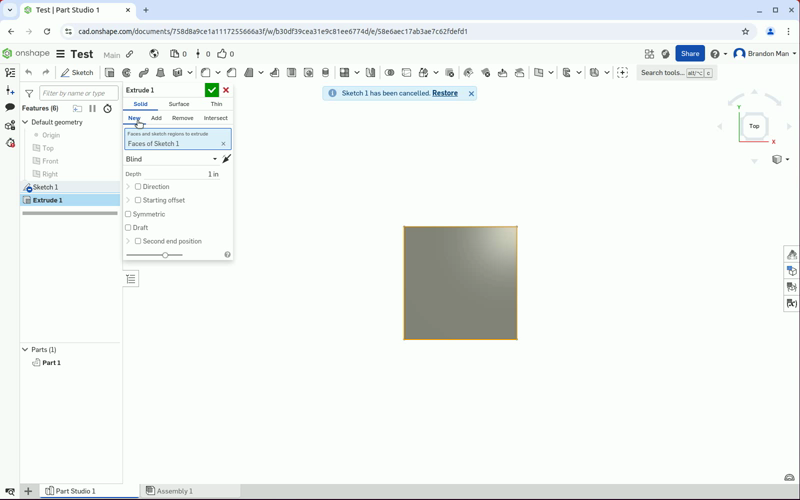
click(137, 120)
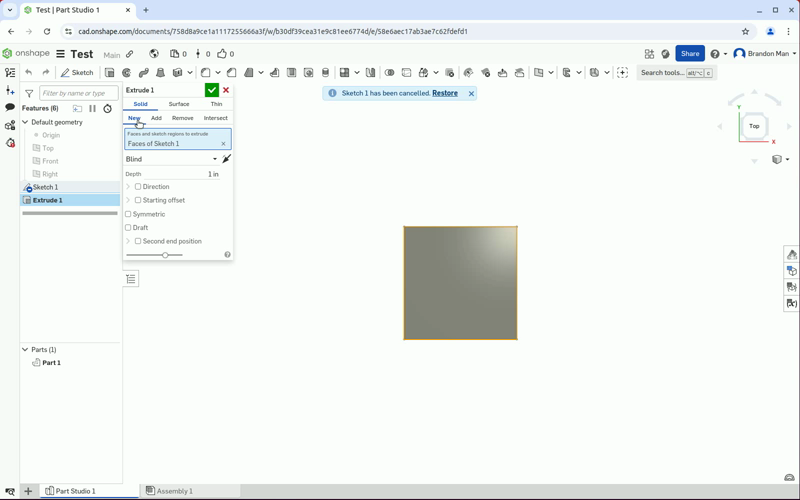
key(tab, 4)
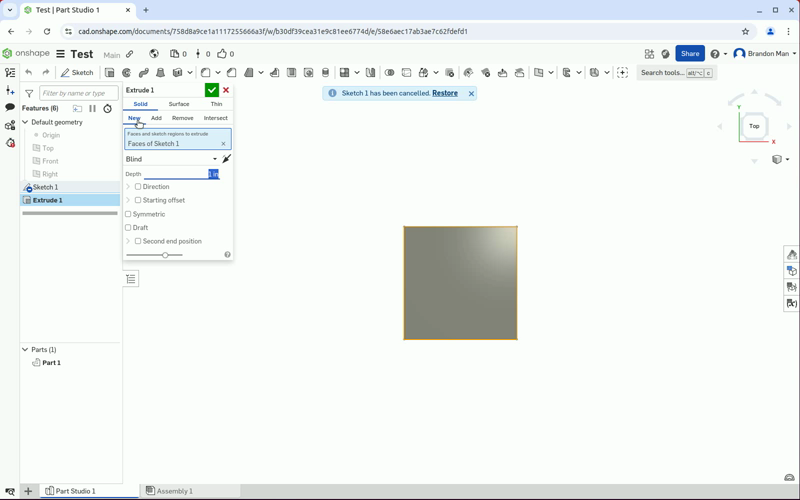
text(1.204)
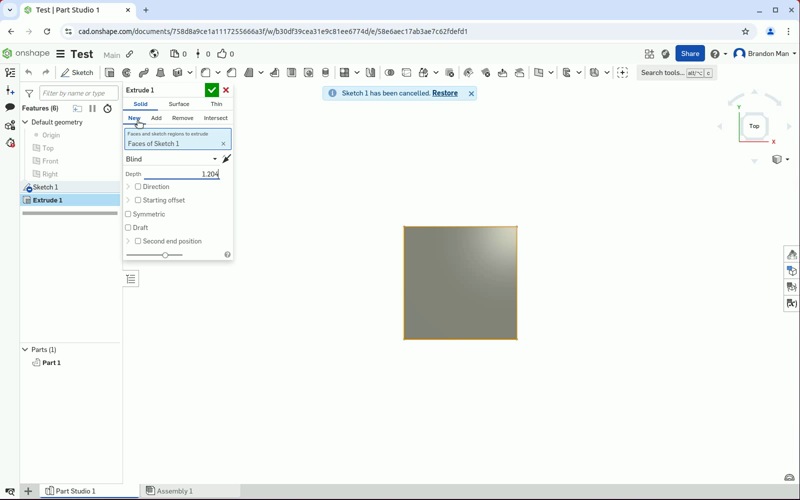
key(enter)
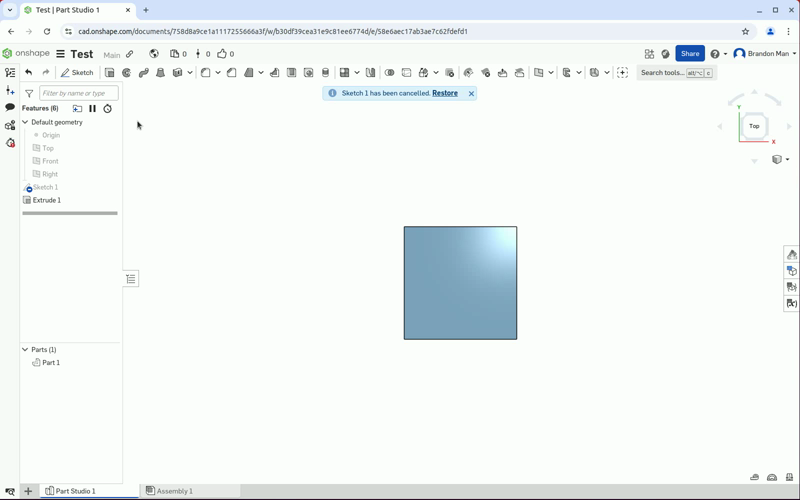
key(shift+h)
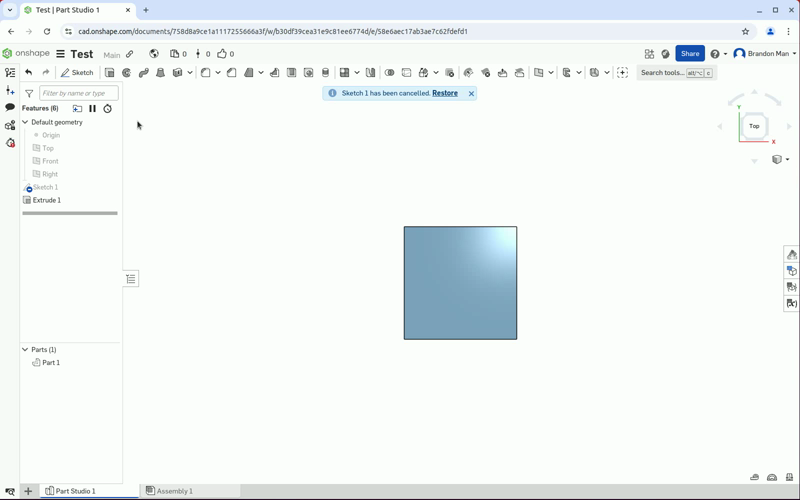
key(shift+h)
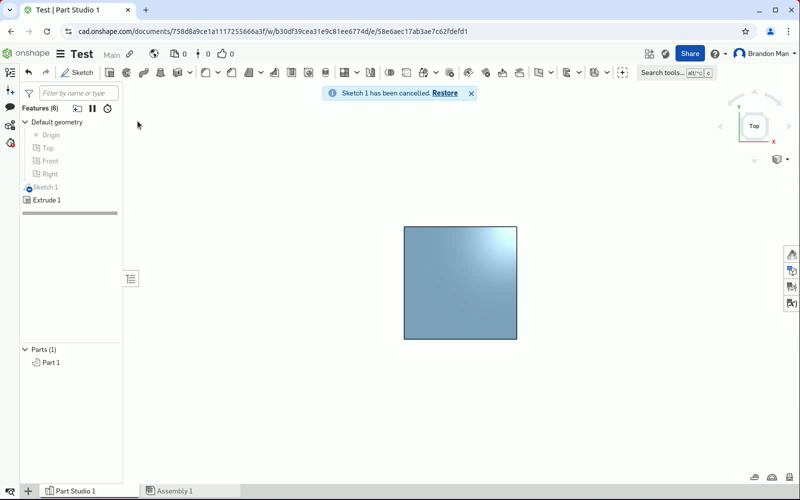
mouse_move(73, 189)
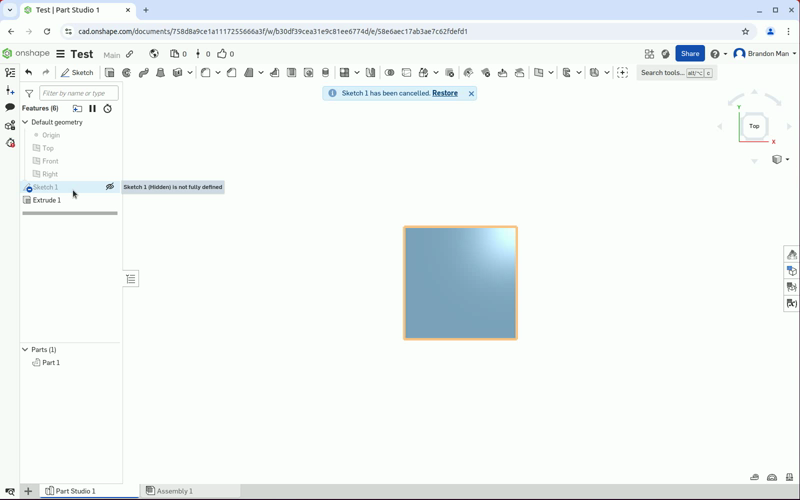
click(73, 189)
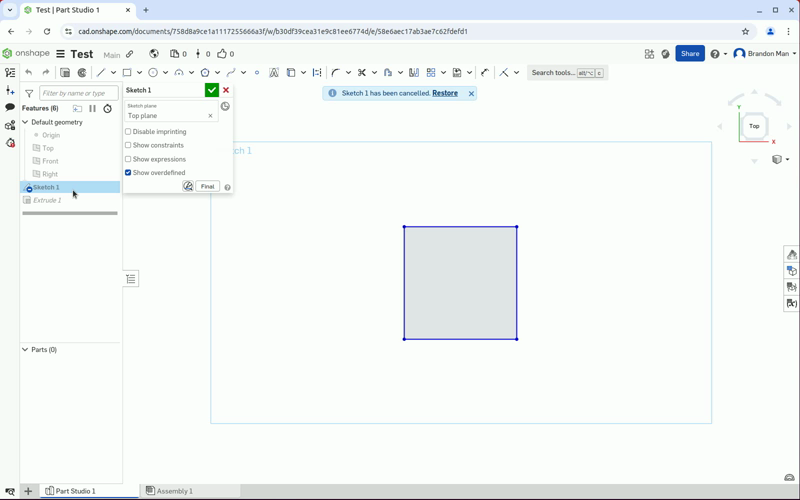
mouse_move(229, 92)
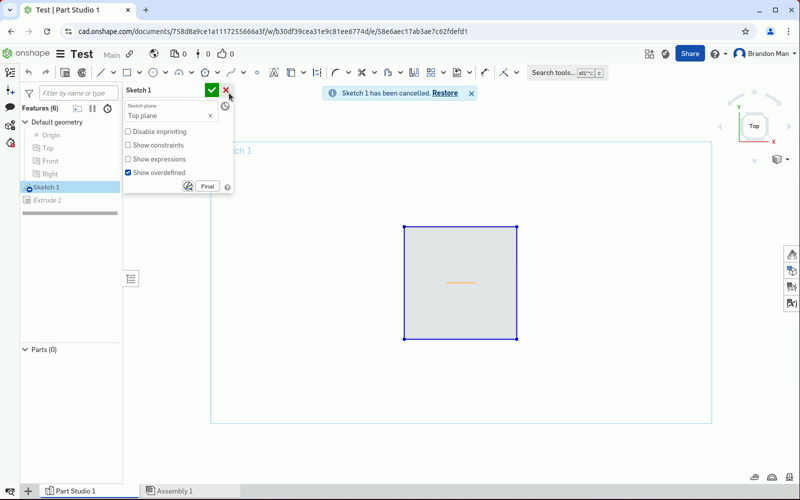
click(229, 92)
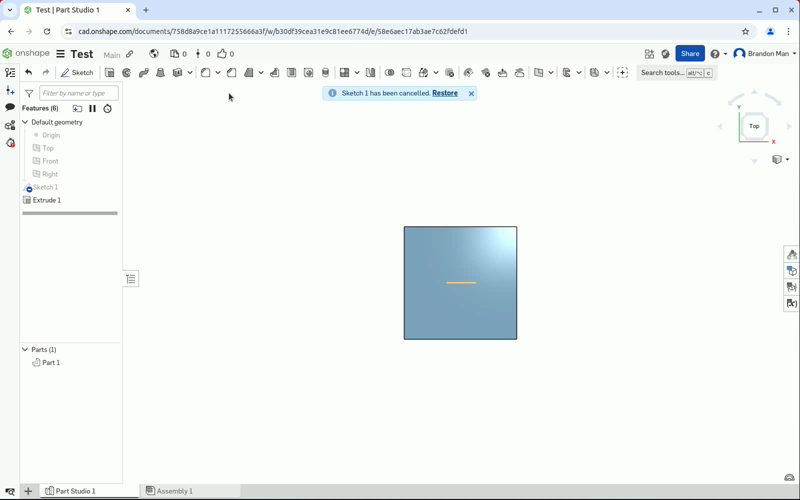
mouse_move(73, 352)
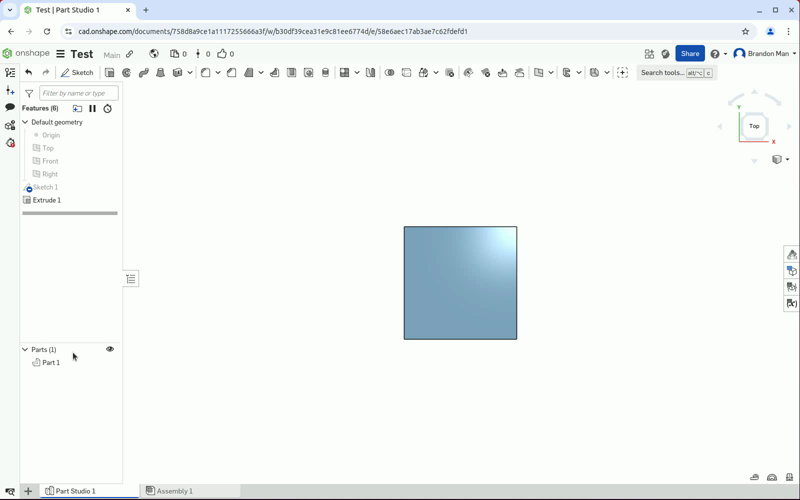
key(y)
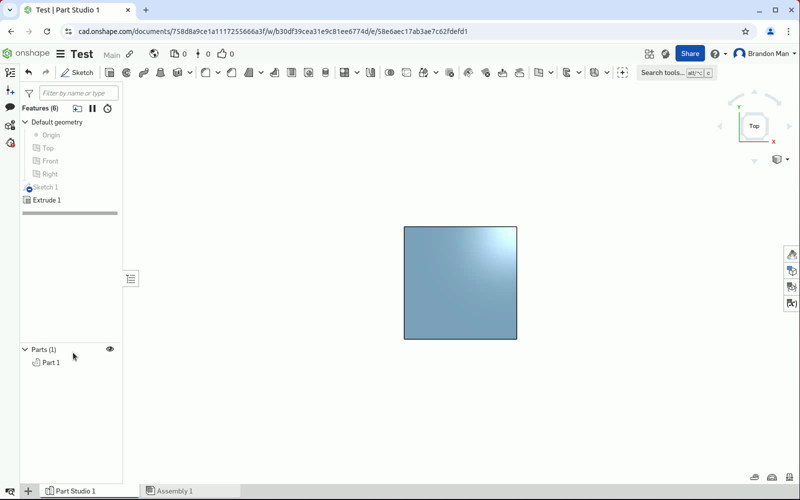
key(shift+p)
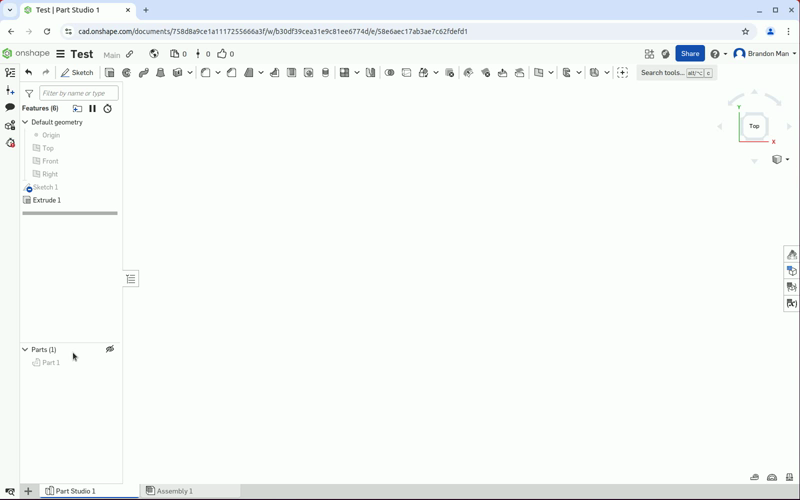
key(space)
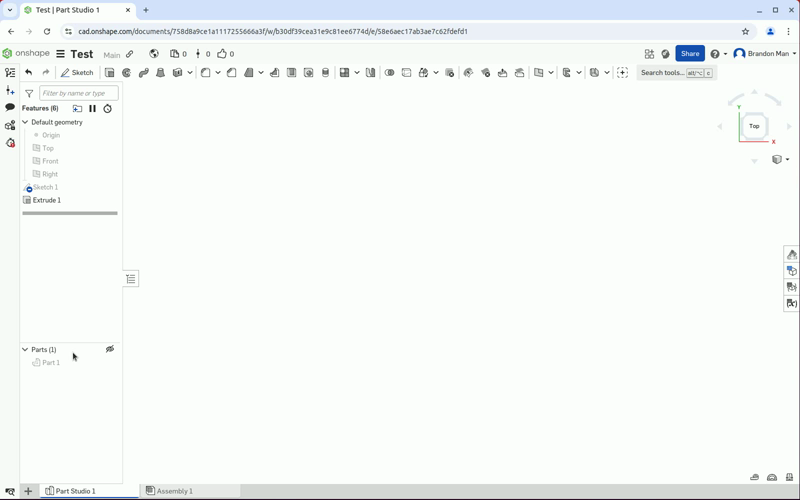
key_down(shift)
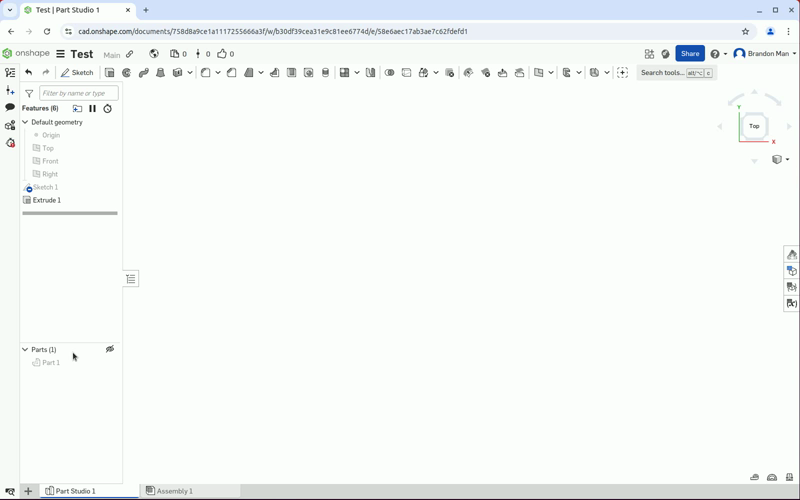
key(up)
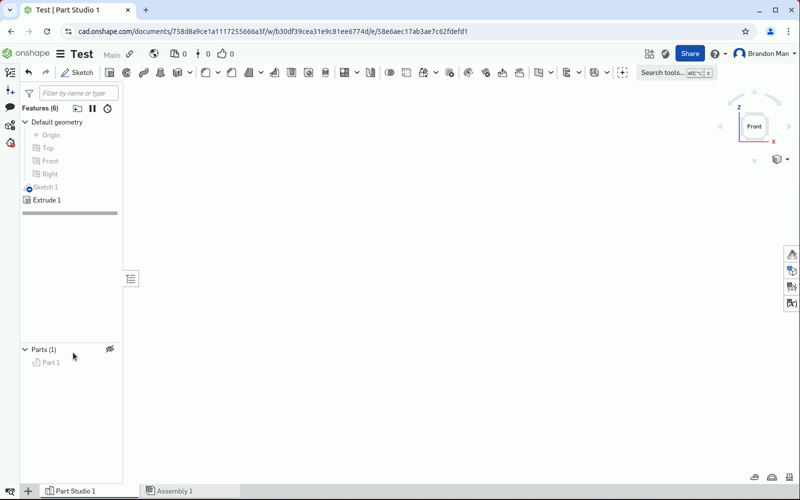
key_up(shift)
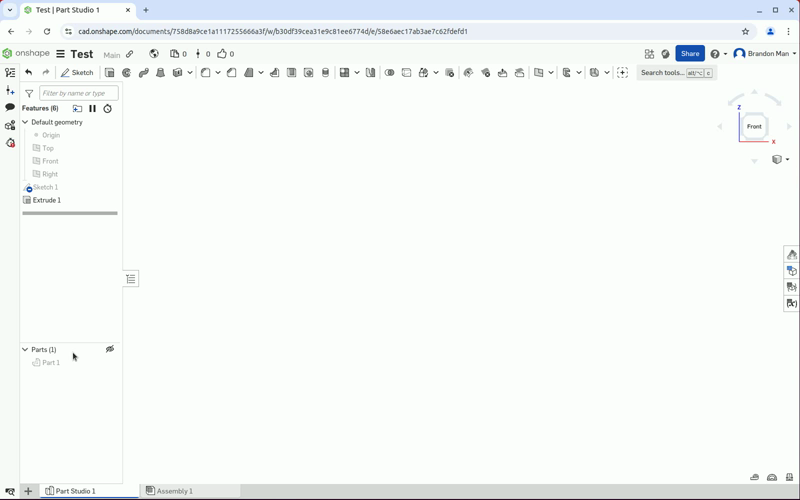
key(space)
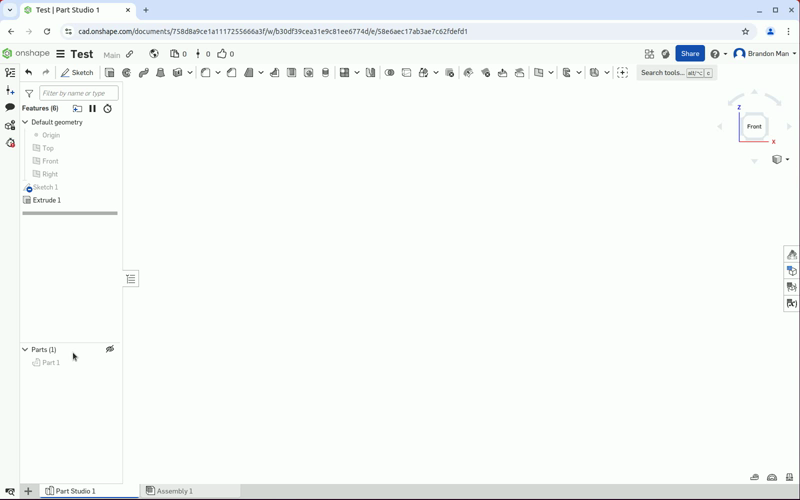
key_down(shift)
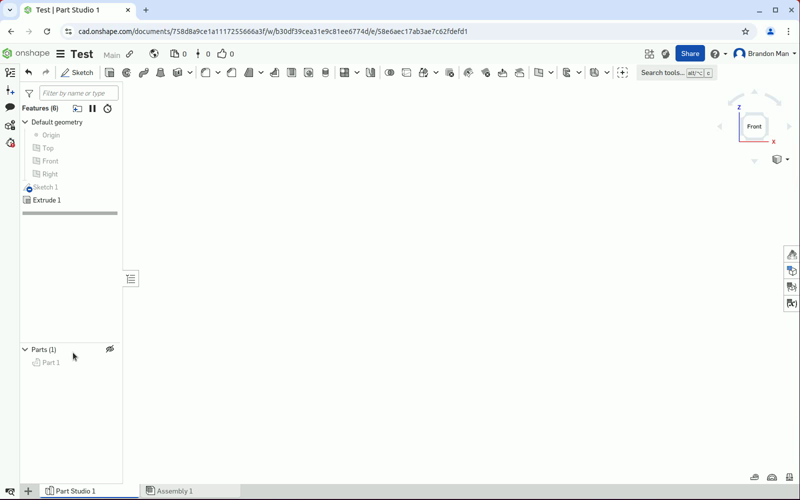
key(left)
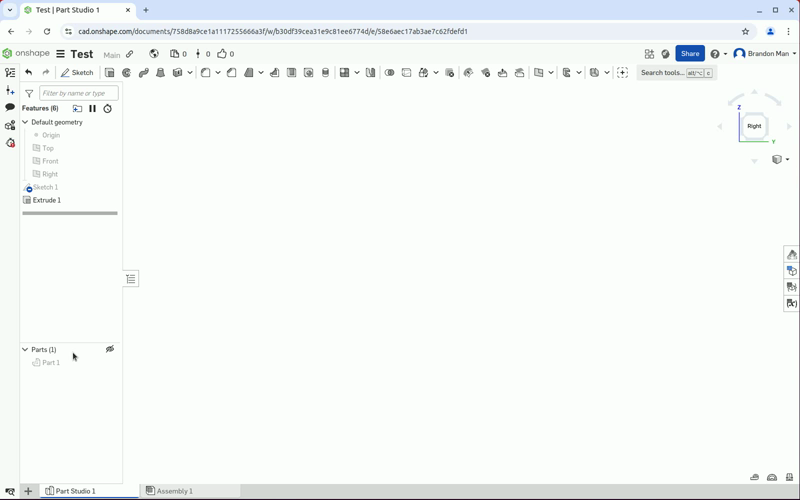
key_up(shift)
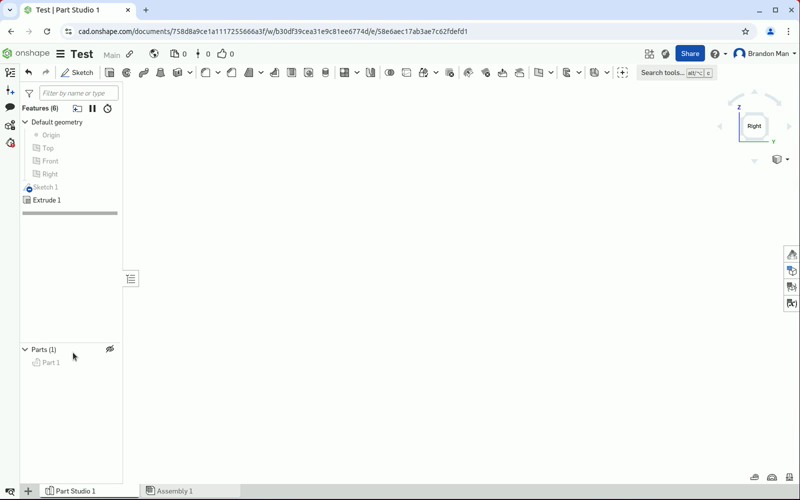
mouse_move(73, 352)
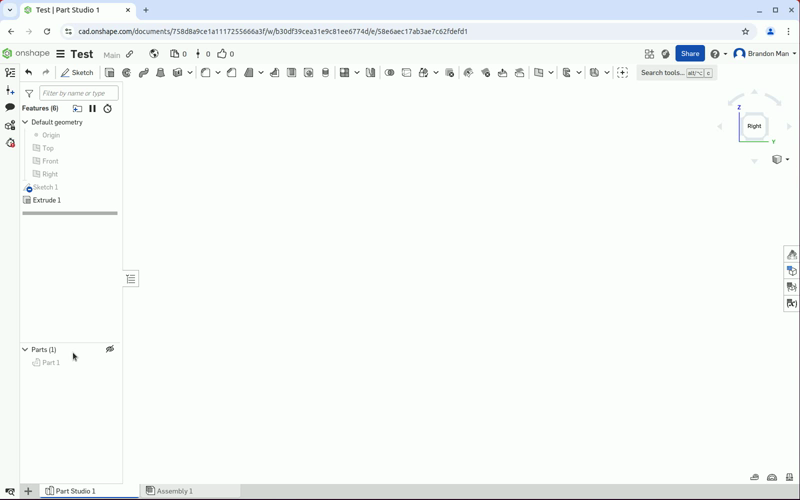
key(shift+y)
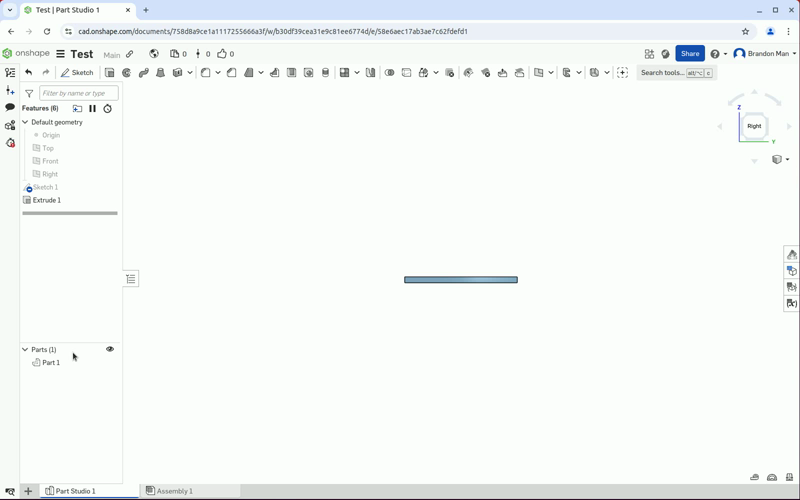
mouse_move(541, 75)
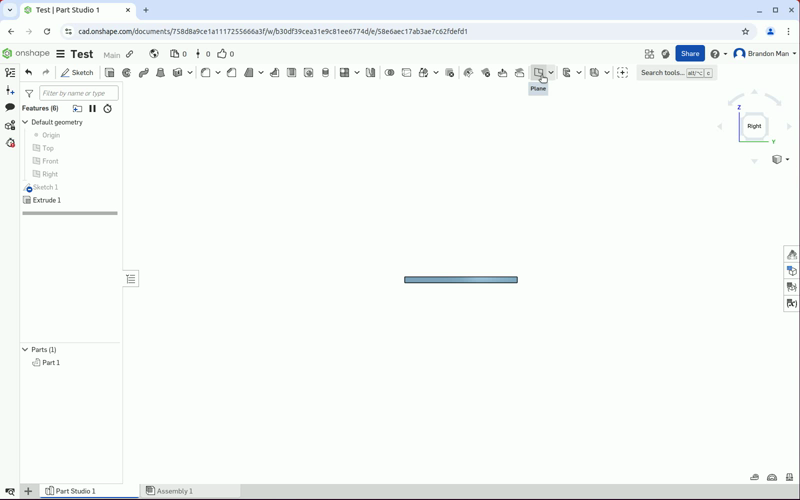
click(541, 75)
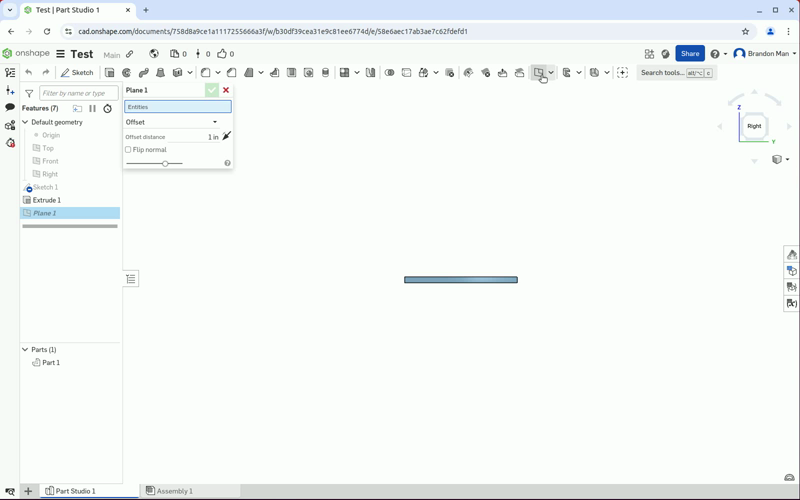
mouse_move(73, 176)
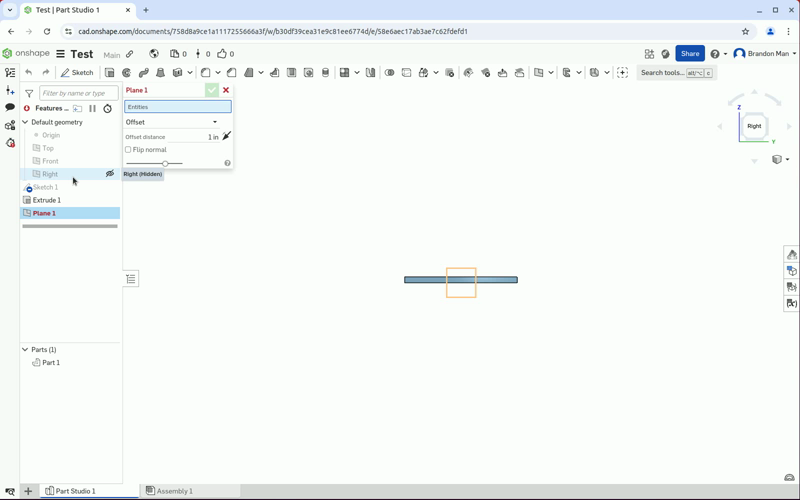
click(73, 176)
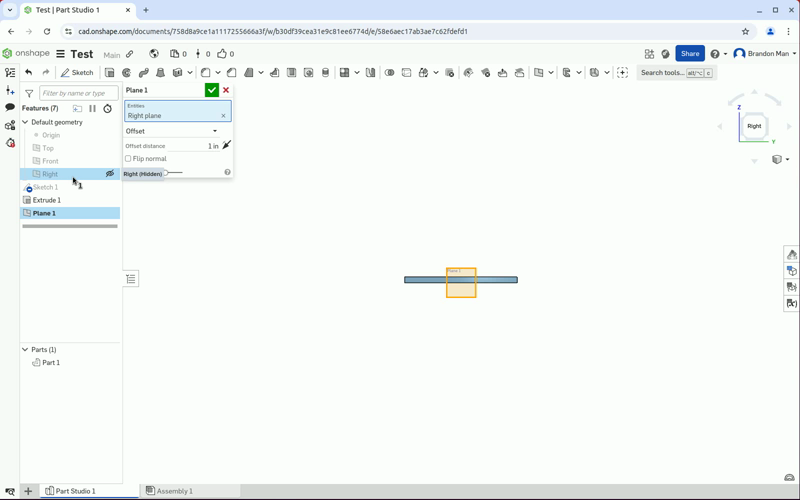
key(tab, 2)
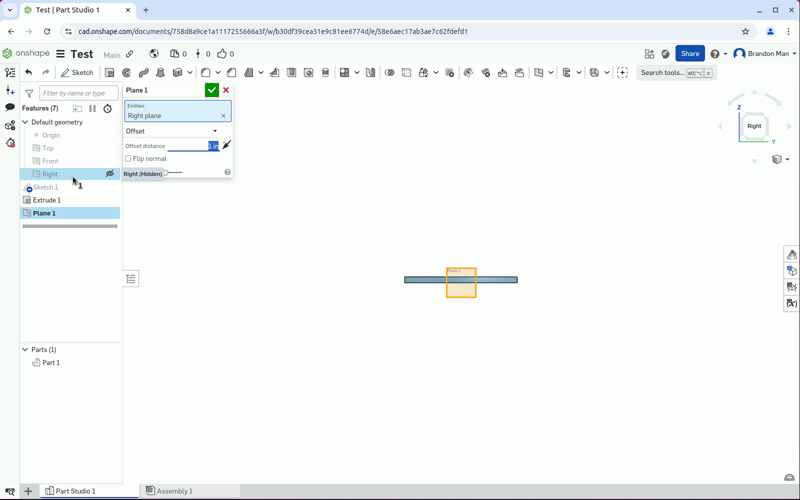
text(11.554)
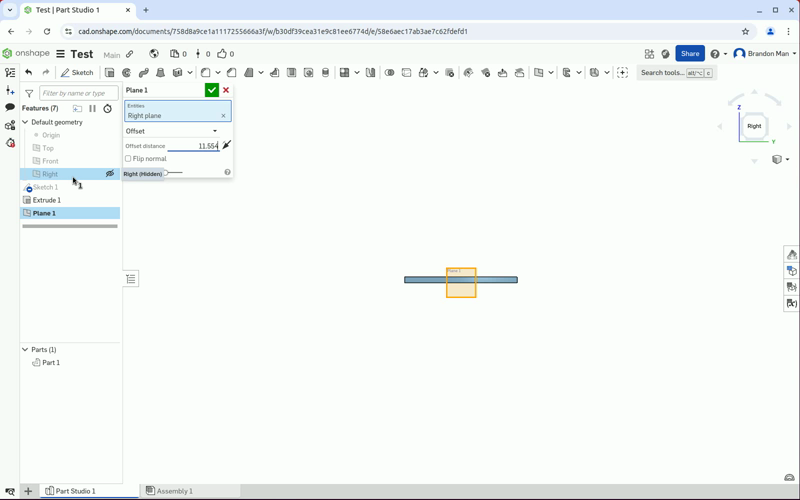
key(enter, 2)
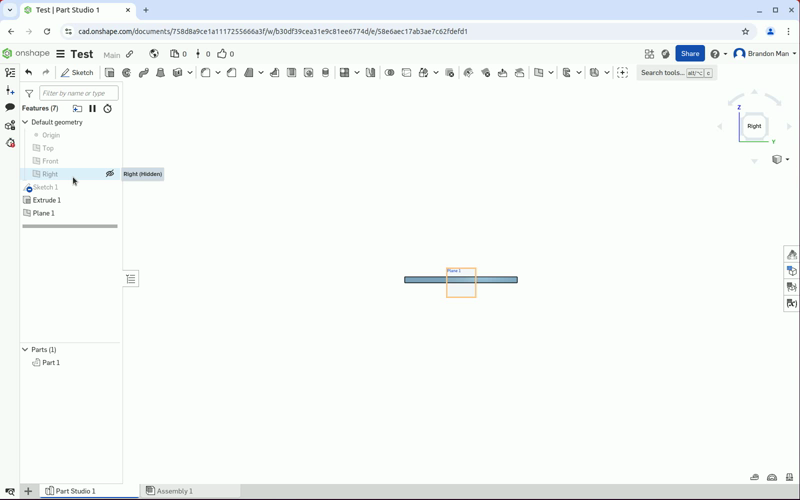
key(shift+s)
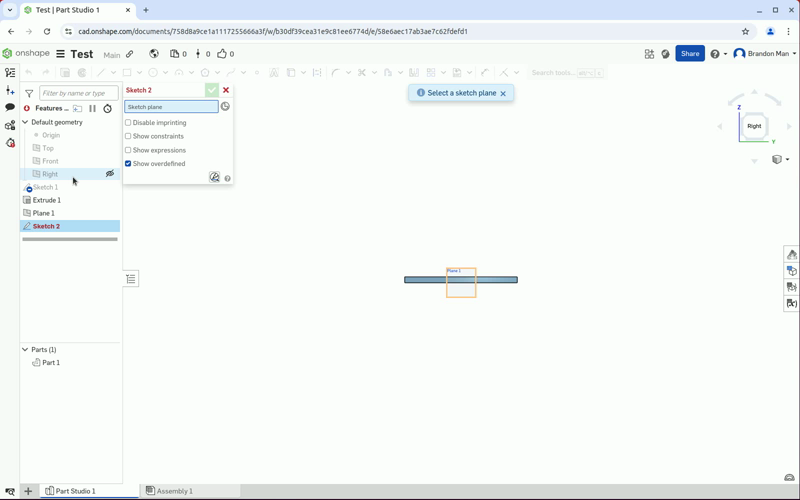
mouse_move(73, 215)
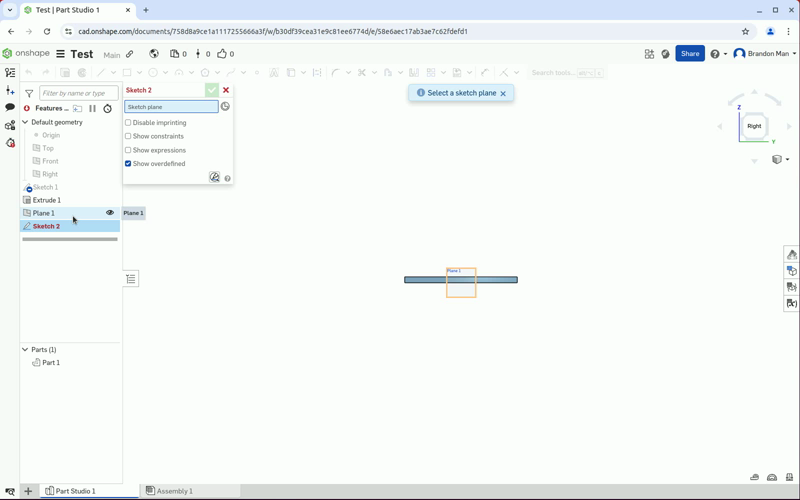
click(73, 215)
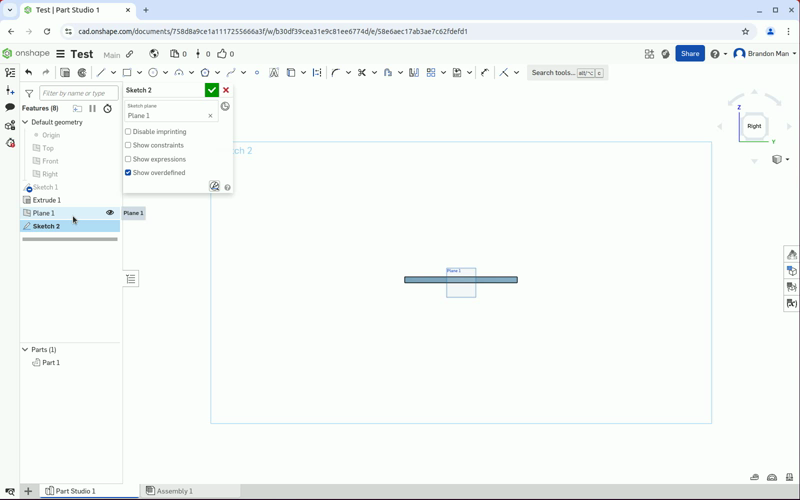
mouse_move(73, 352)
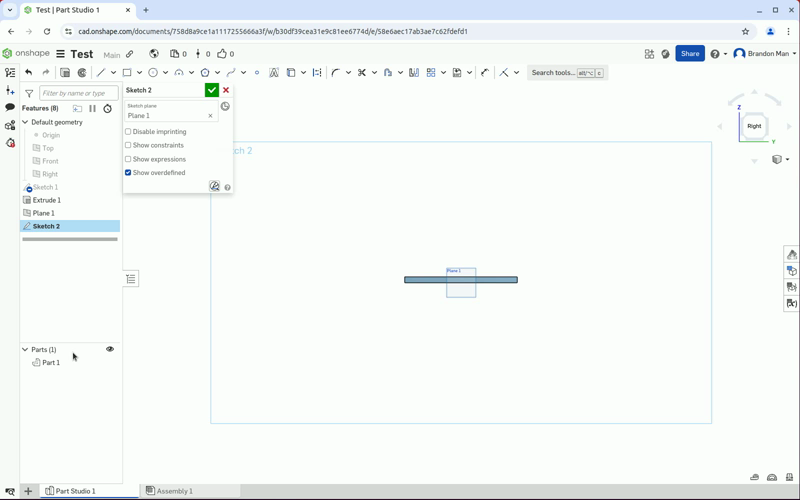
key(y)
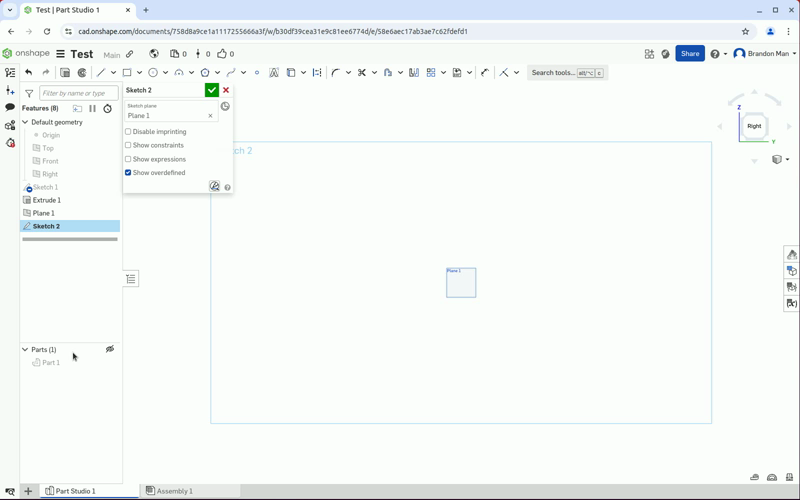
key(l)
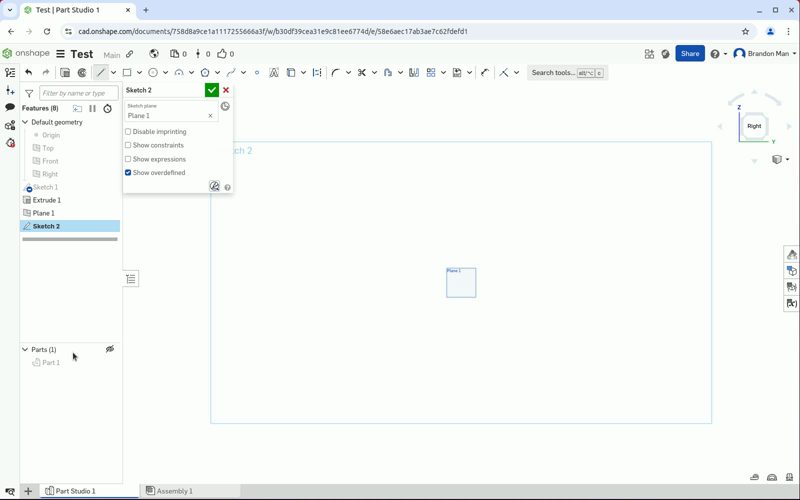
key_down(shift)
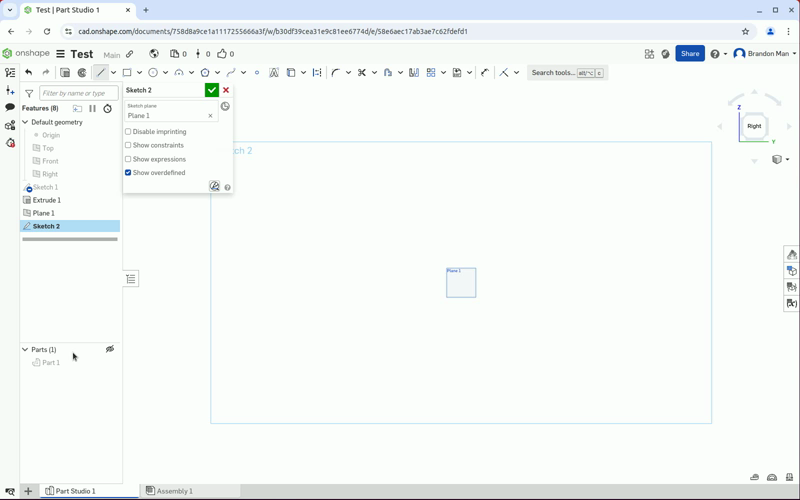
mouse_move(511, 395)
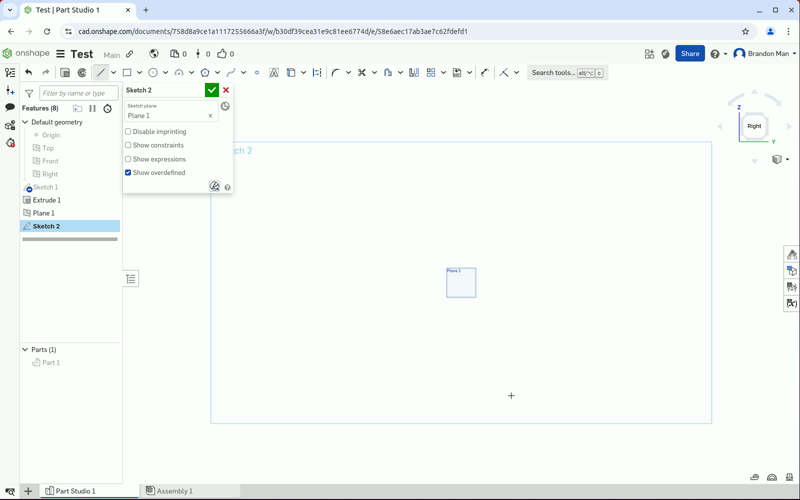
click(511, 395)
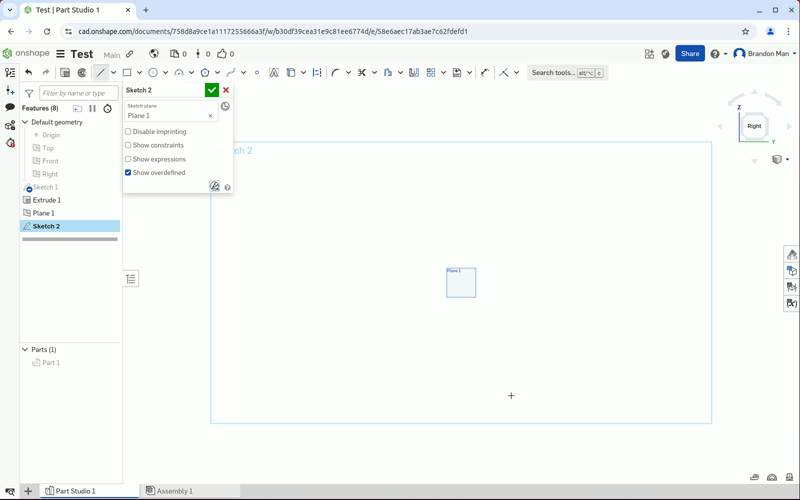
key_up(shift)
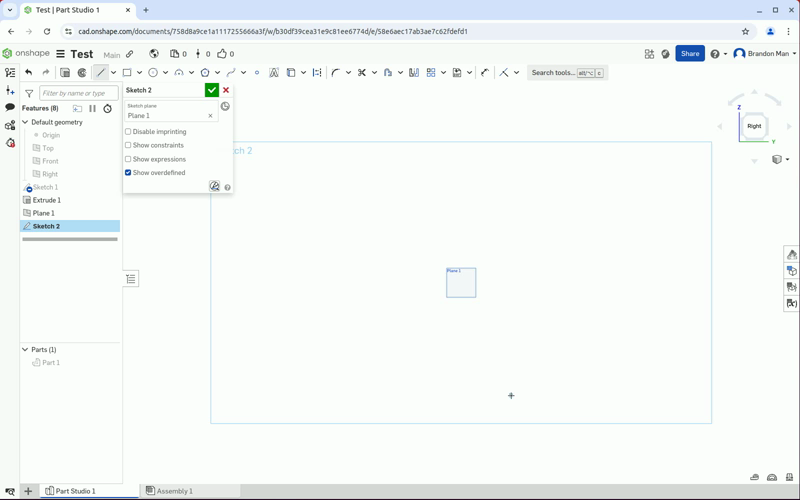
key_down(shift)
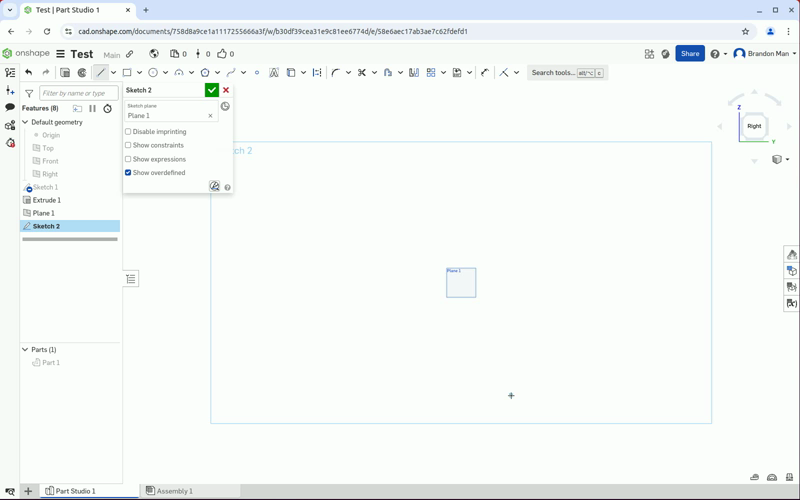
mouse_move(541, 395)
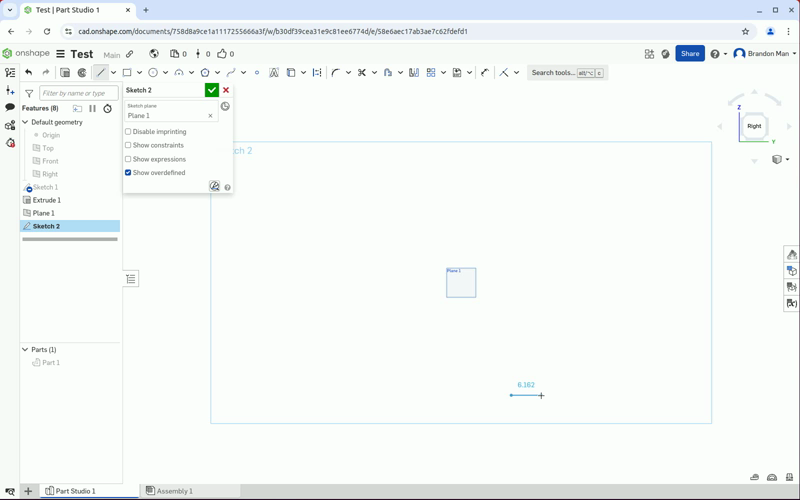
mouse_move(517, 395)
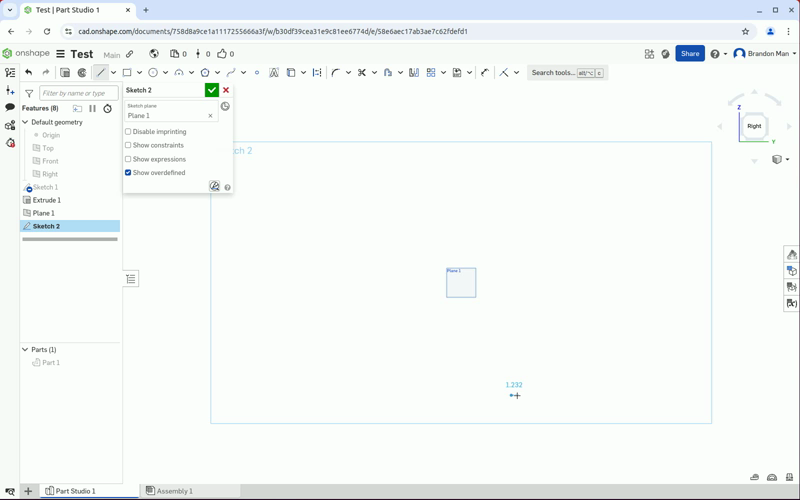
scroll(6)
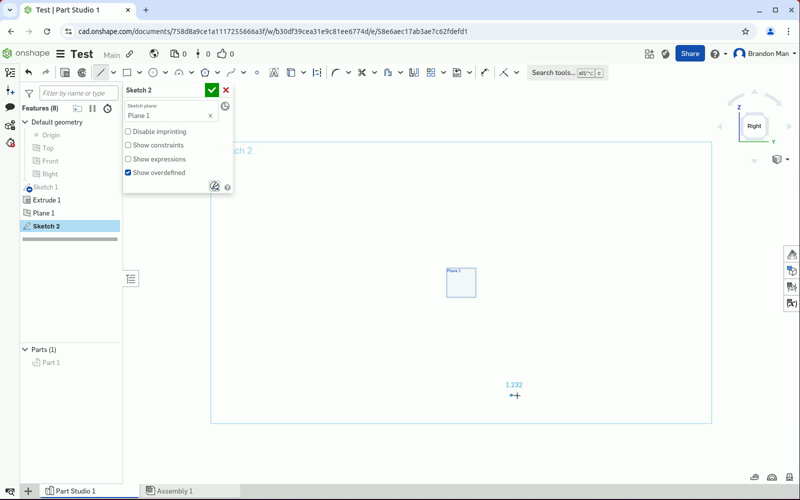
scroll(6)
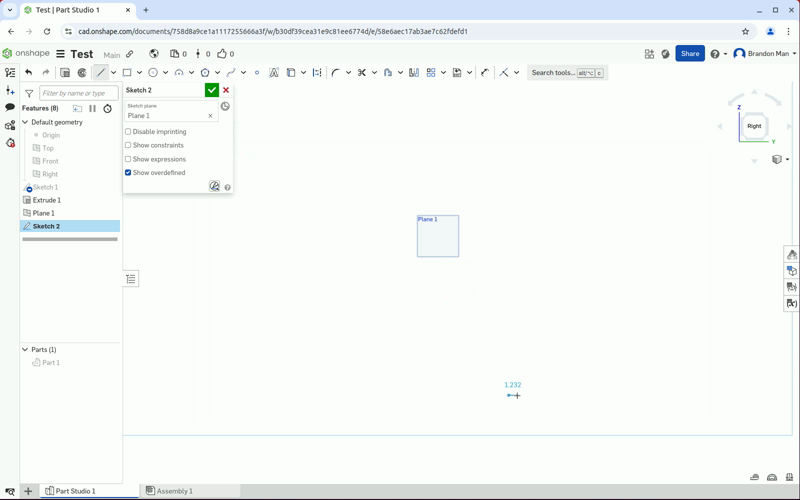
scroll(6)
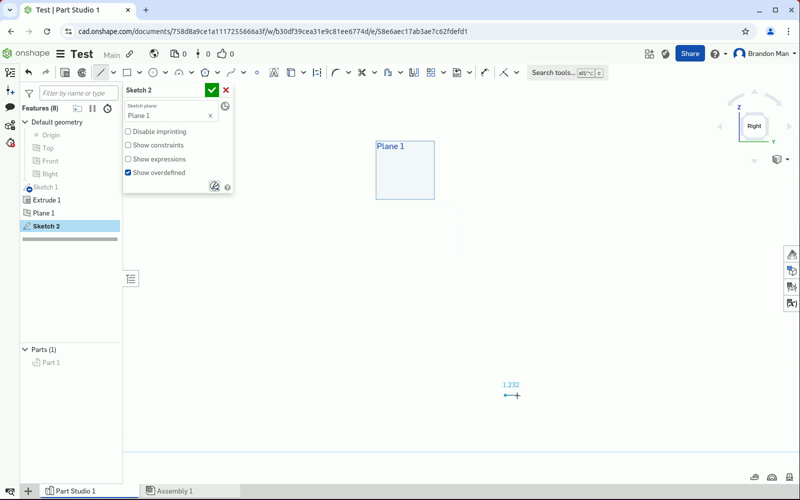
scroll(6)
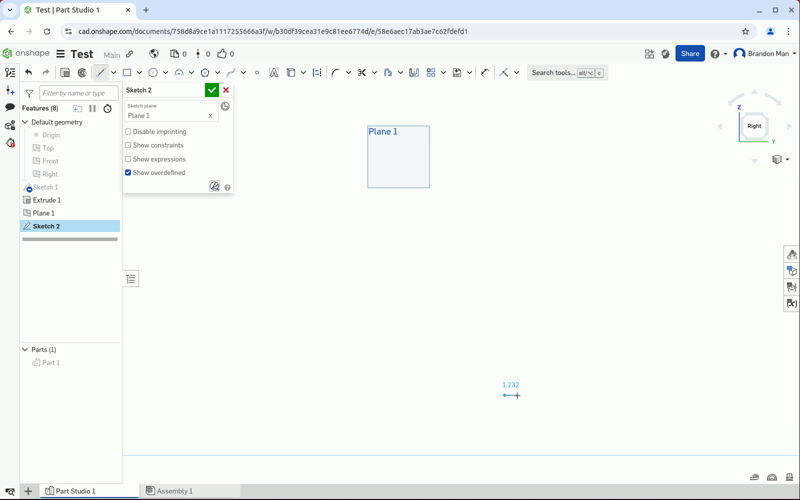
scroll(6)
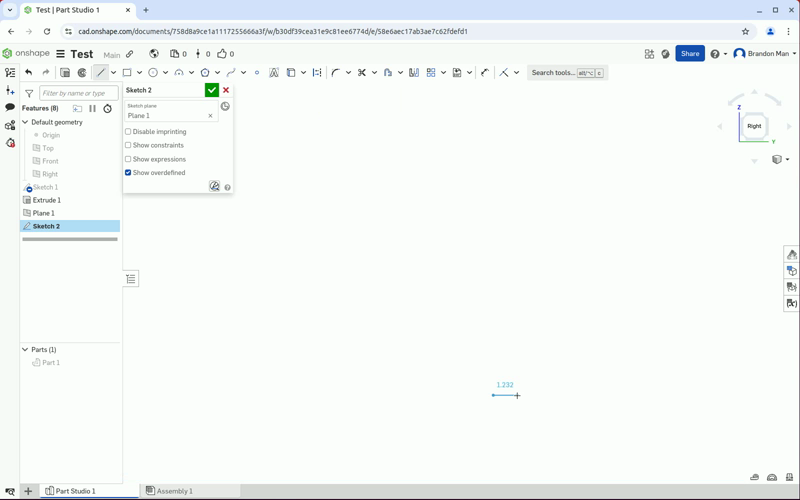
scroll(6)
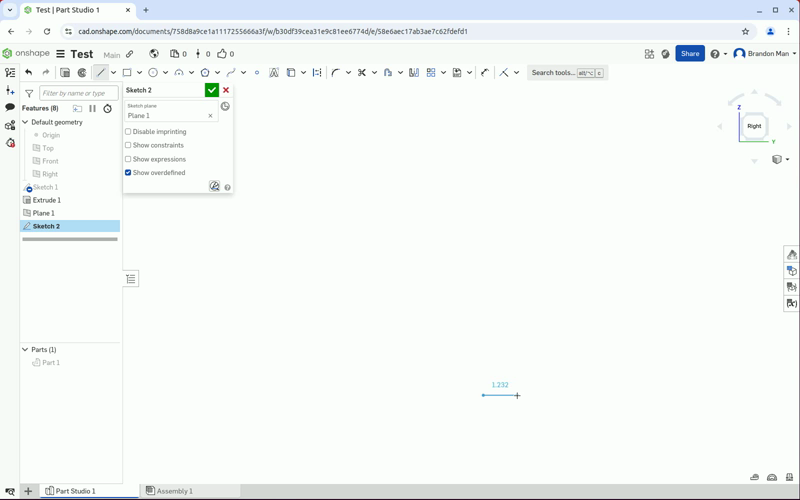
scroll(6)
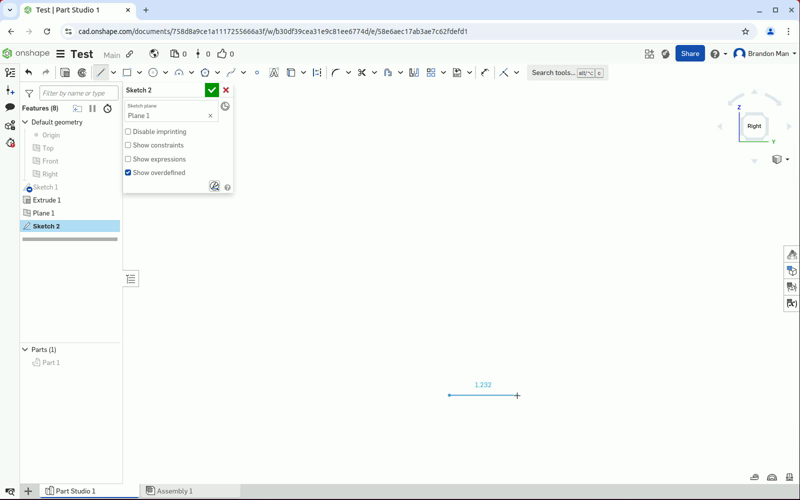
click(517, 395)
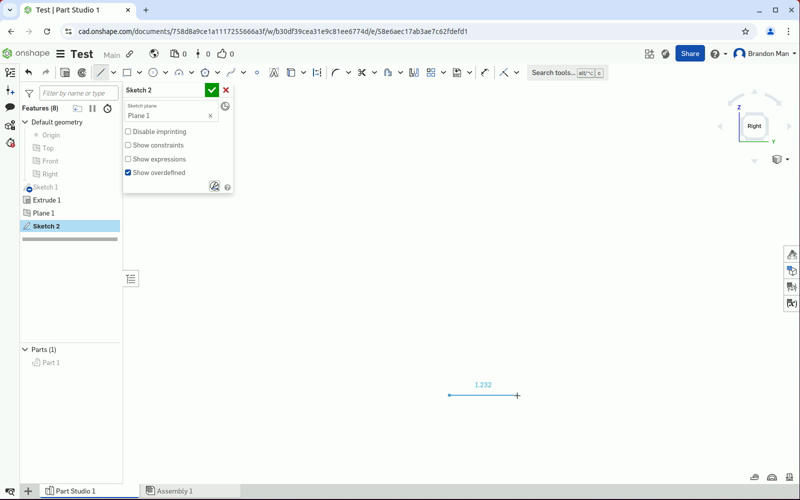
scroll(-6)
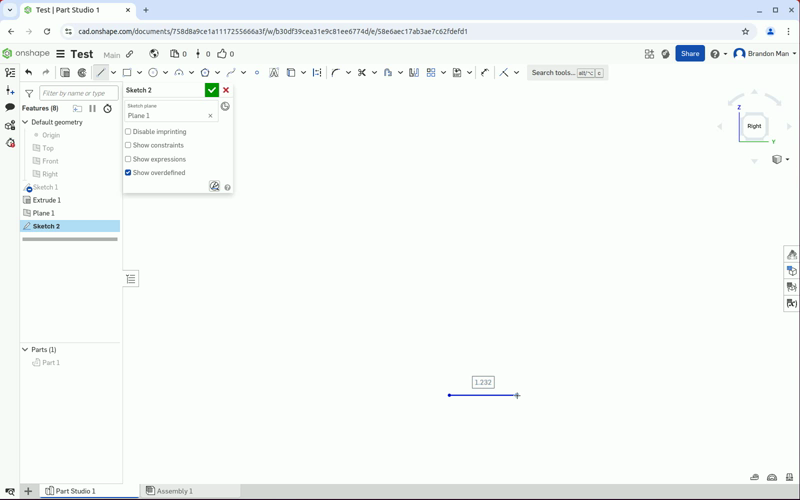
scroll(-6)
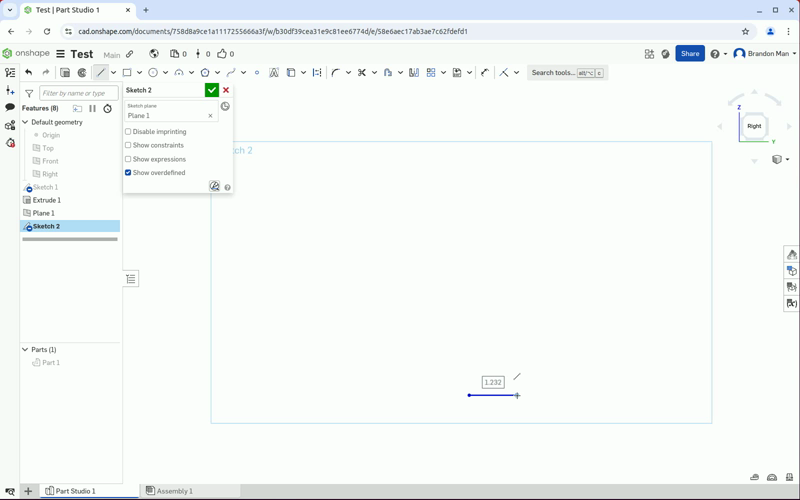
scroll(-6)
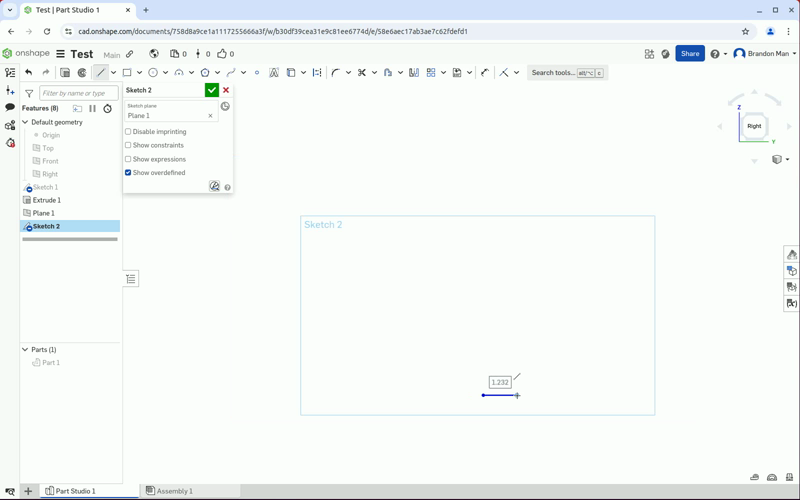
scroll(-6)
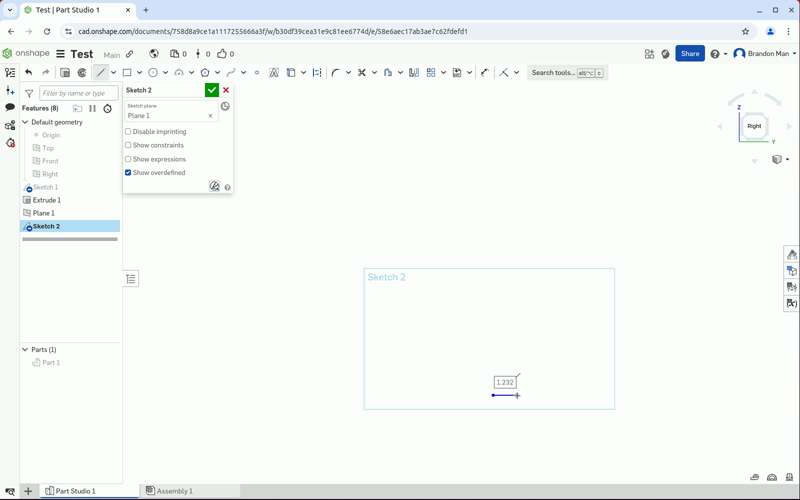
scroll(-6)
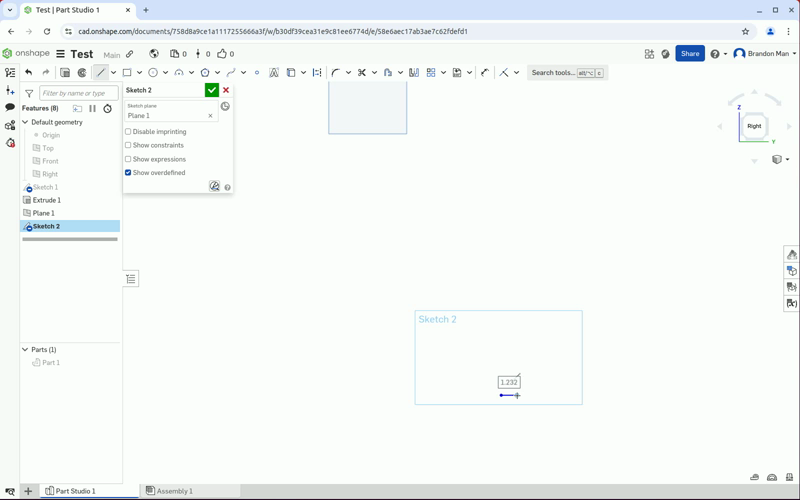
scroll(-6)
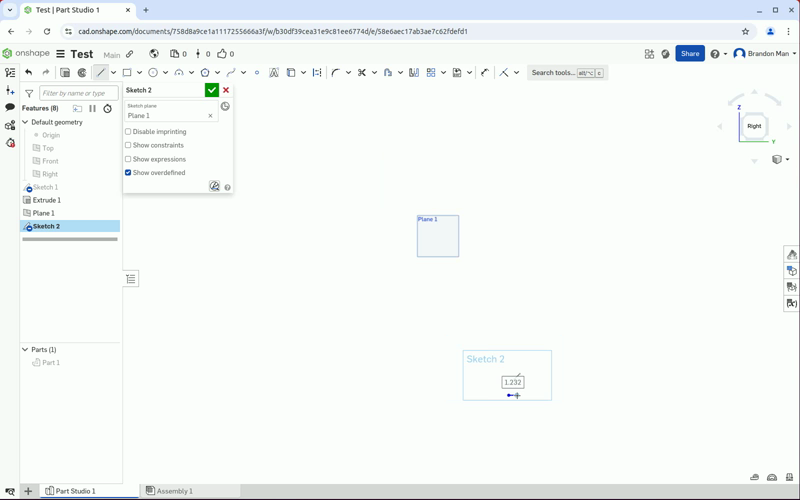
scroll(-6)
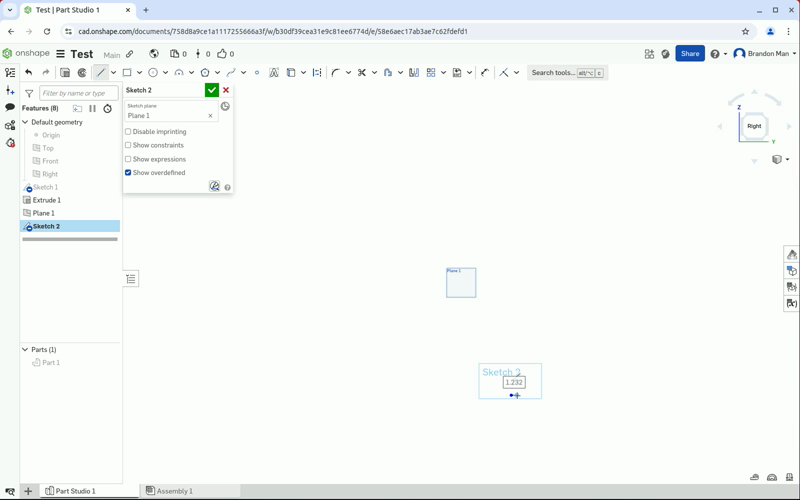
key_up(shift)
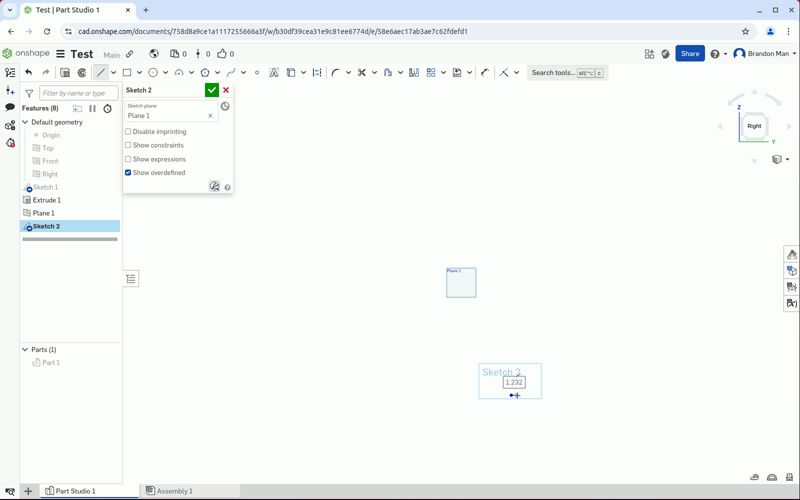
key_down(shift)
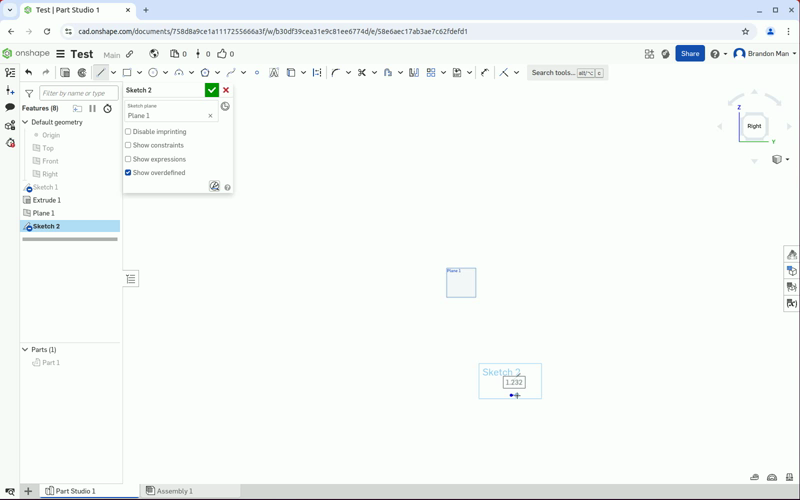
mouse_move(517, 282)
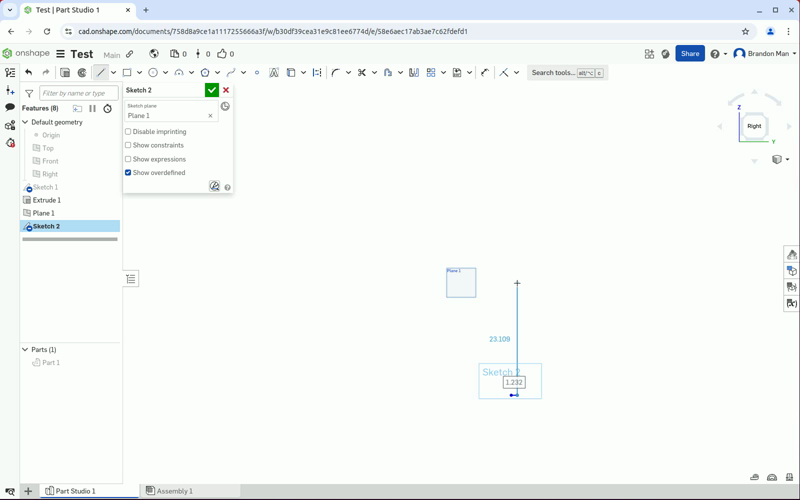
click(517, 282)
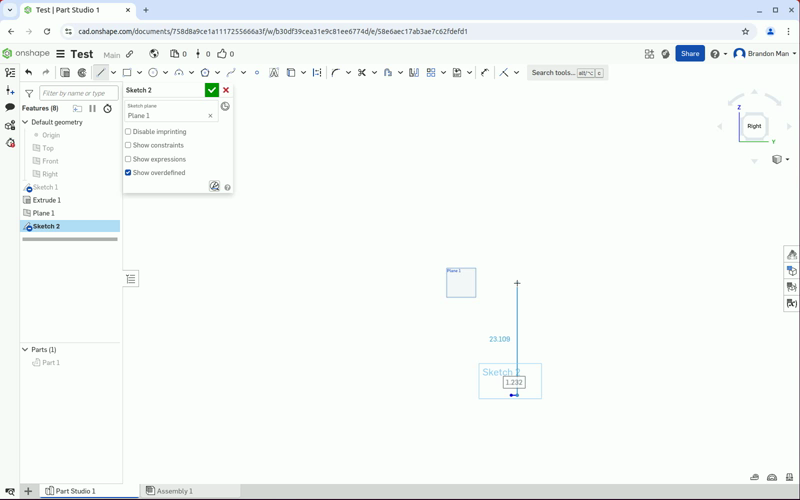
key_up(shift)
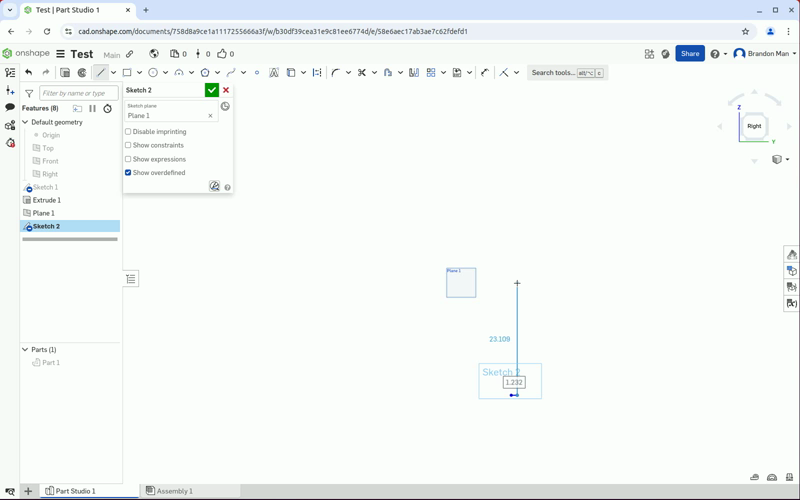
key_down(shift)
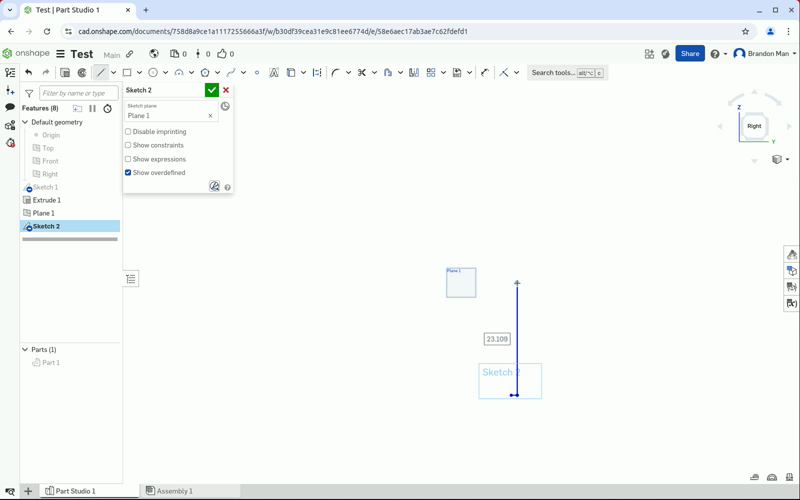
mouse_move(547, 282)
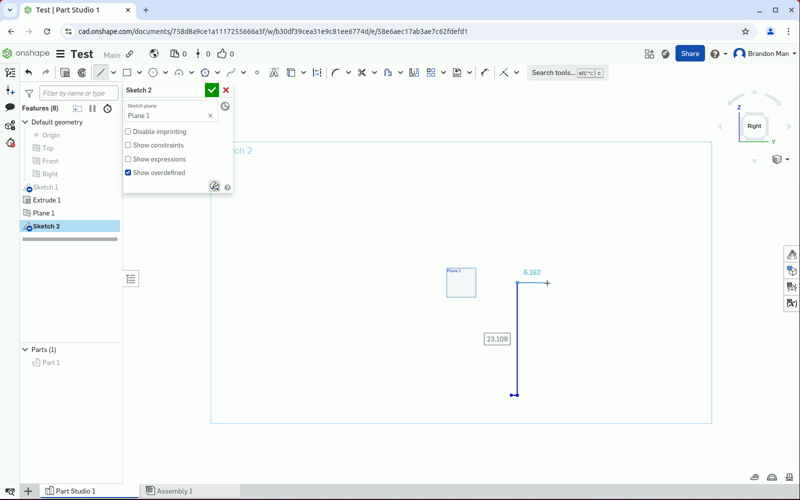
mouse_move(511, 282)
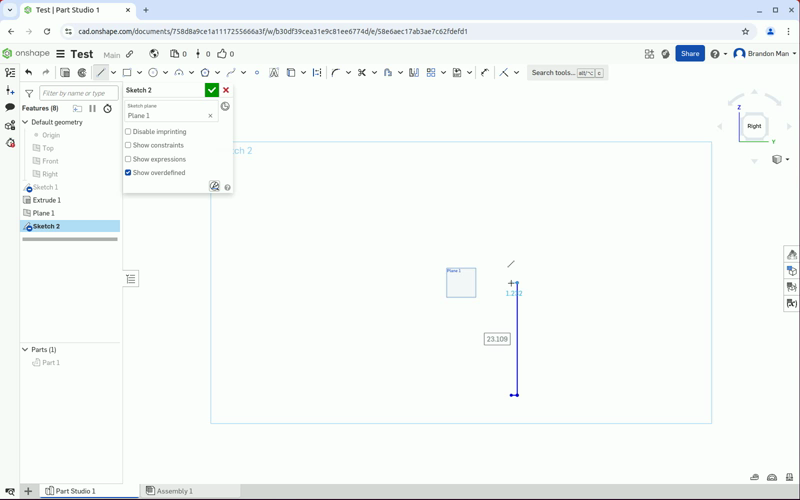
scroll(6)
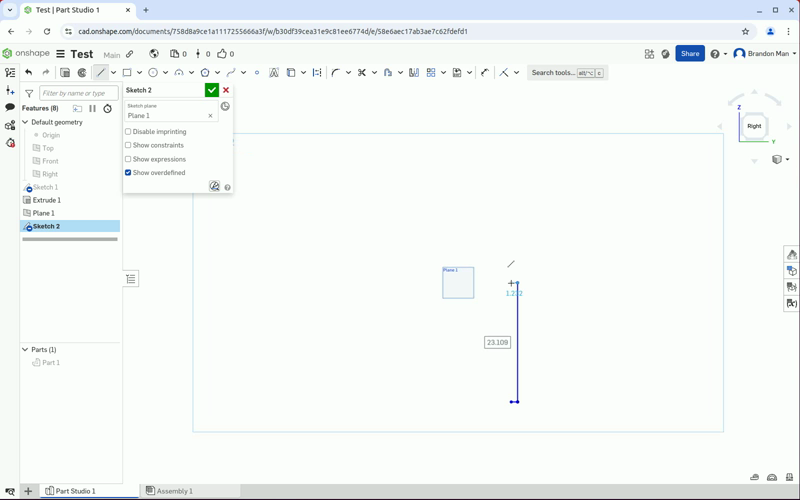
scroll(6)
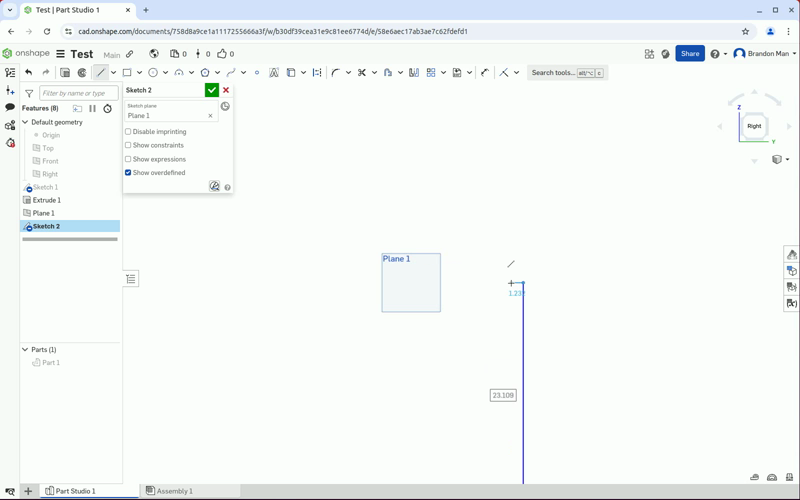
scroll(6)
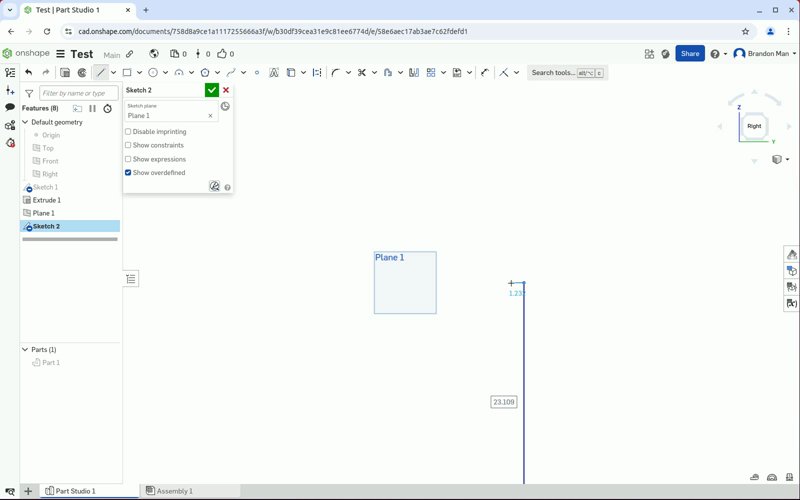
scroll(6)
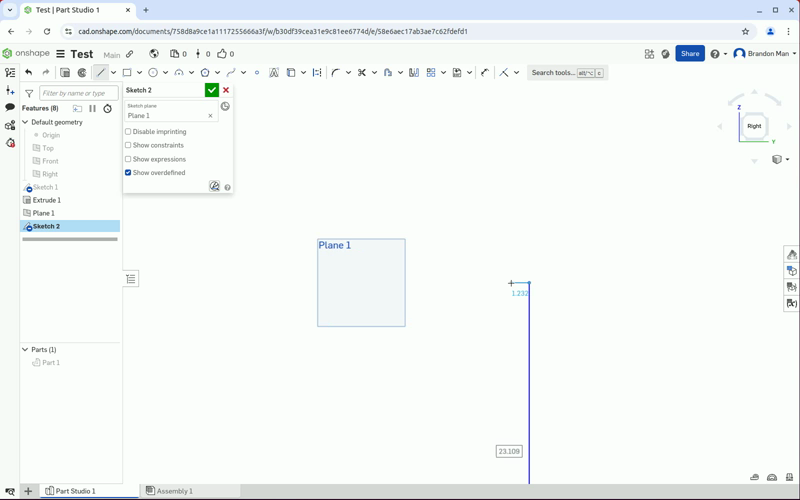
scroll(6)
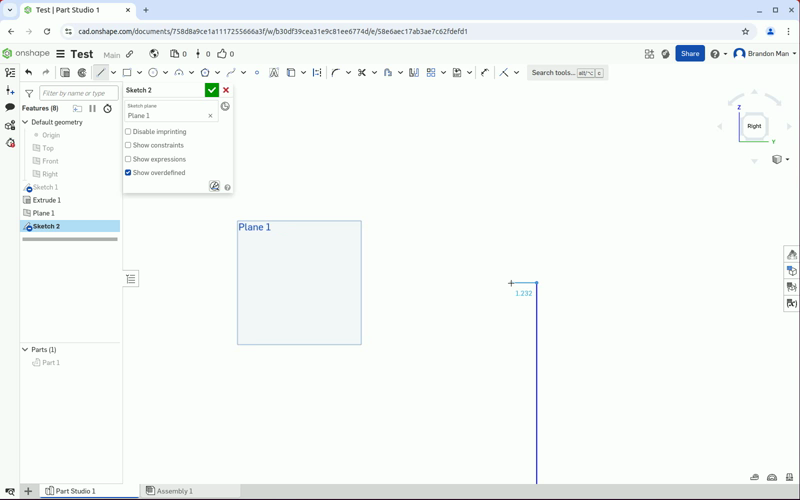
scroll(6)
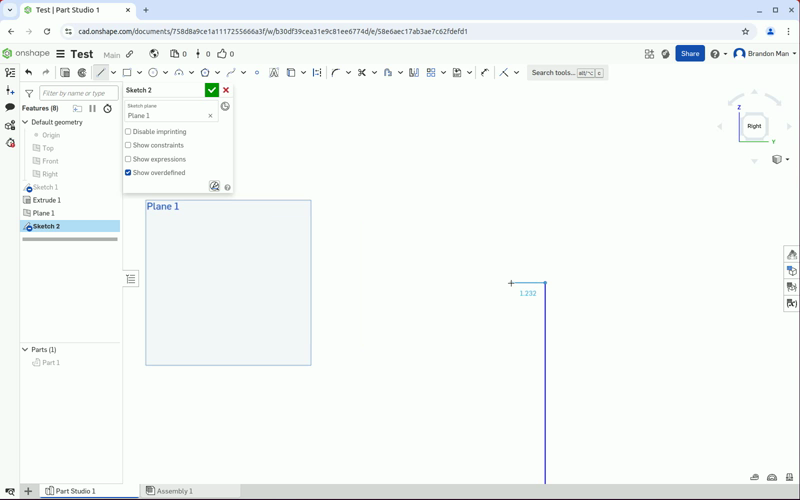
scroll(6)
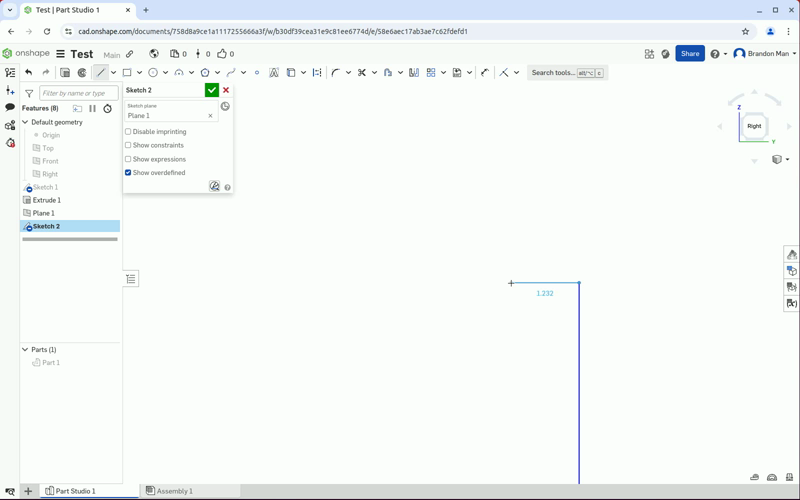
click(511, 282)
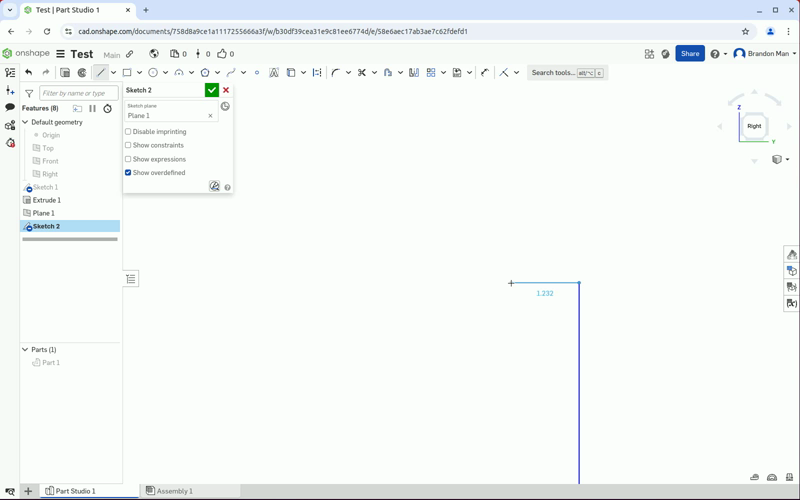
scroll(-6)
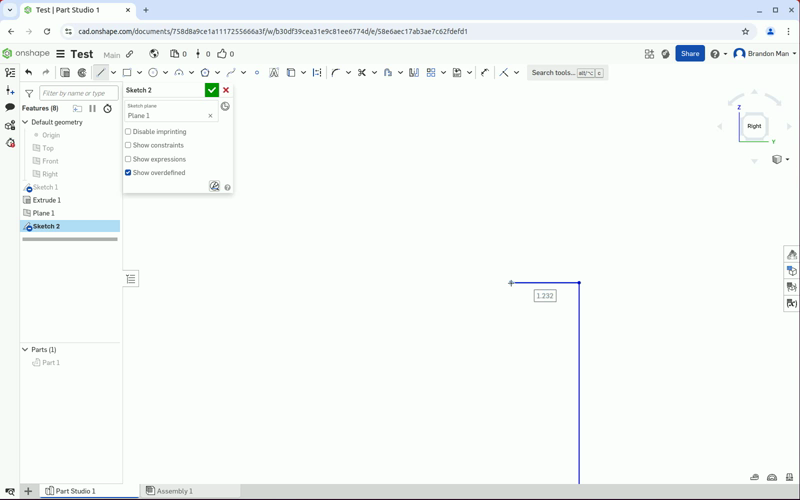
scroll(-6)
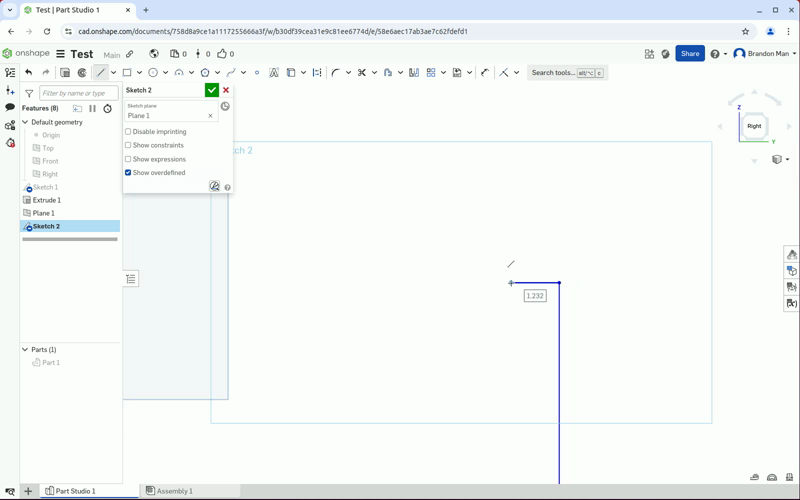
scroll(-6)
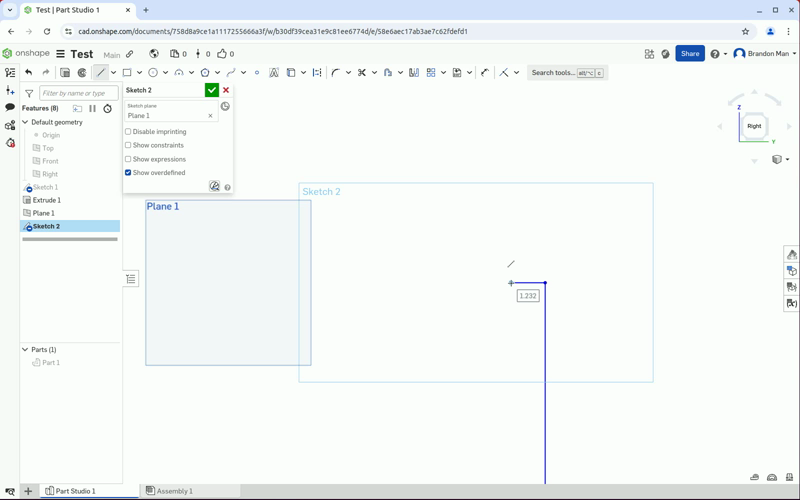
scroll(-6)
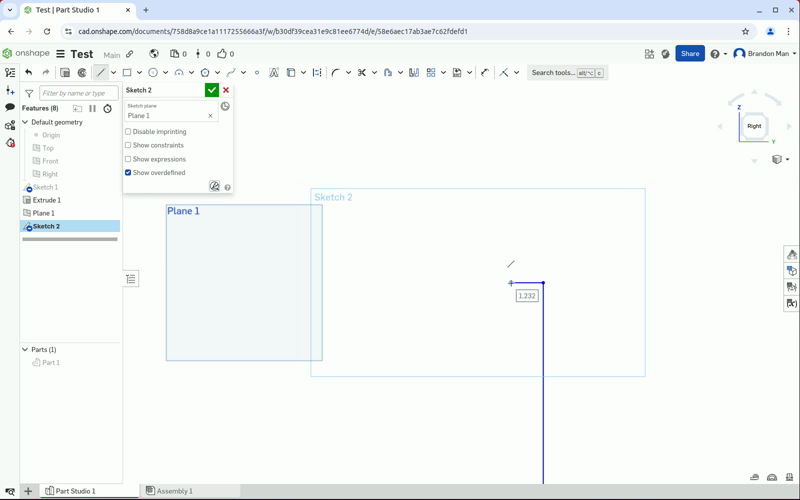
scroll(-6)
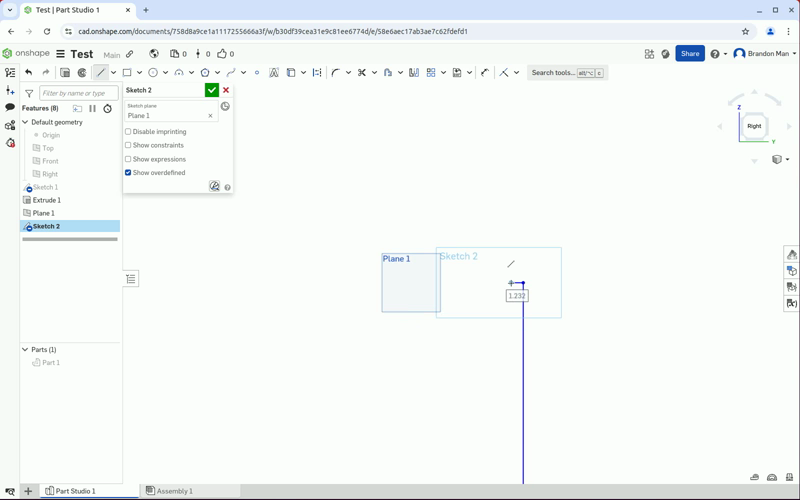
scroll(-6)
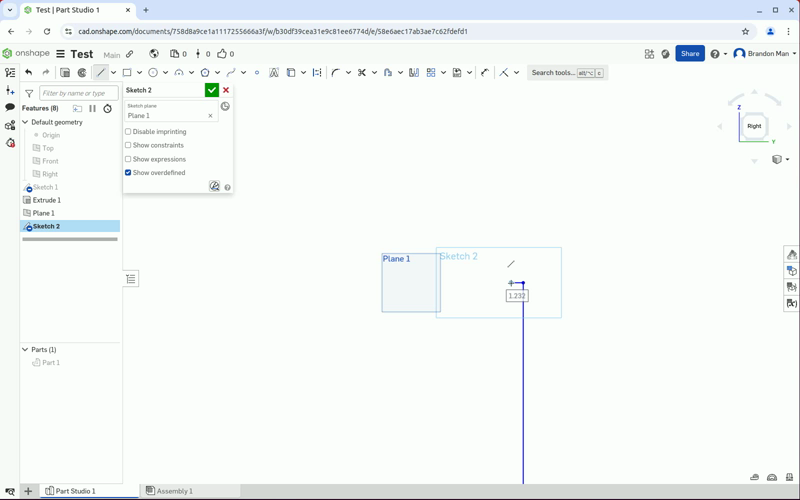
scroll(-6)
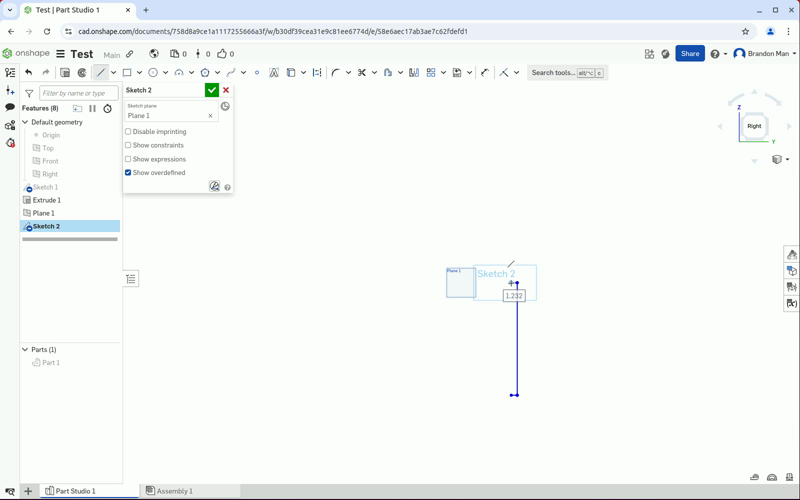
key_up(shift)
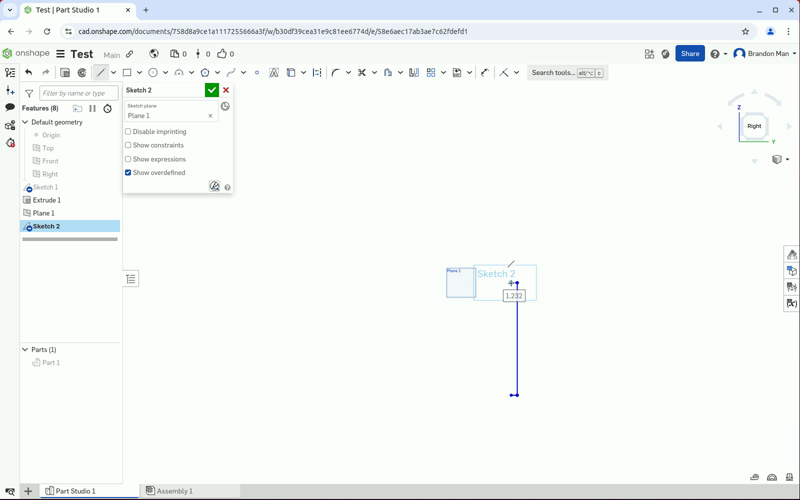
key_down(shift)
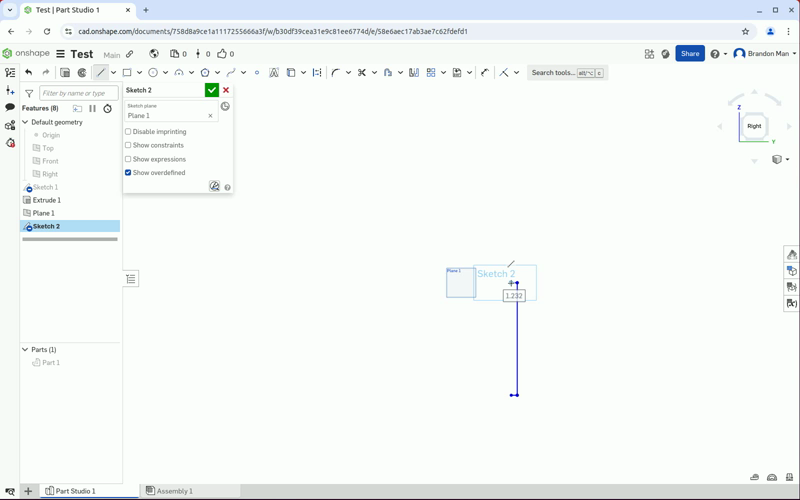
mouse_move(511, 395)
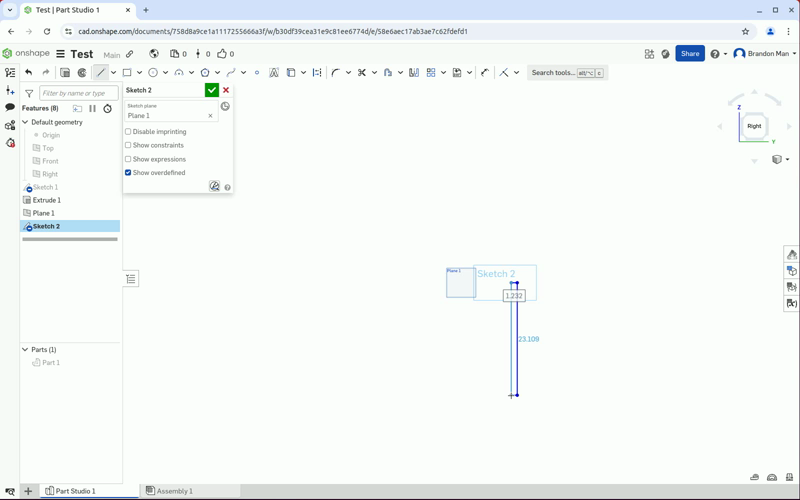
key_up(shift)
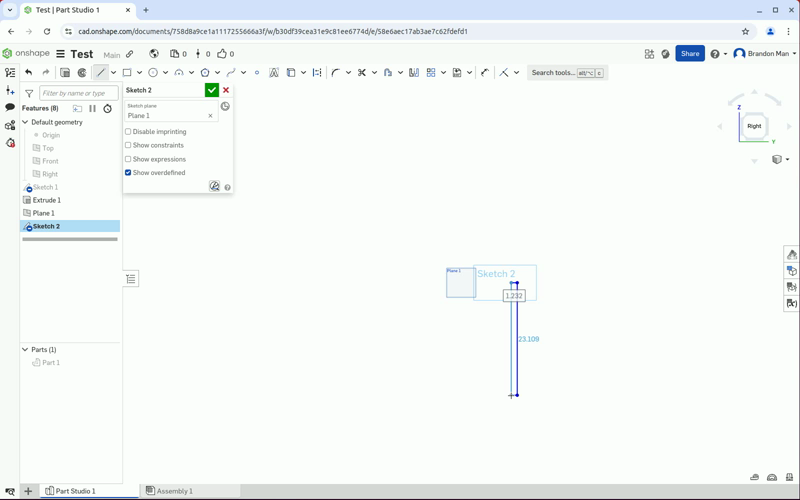
click(511, 395)
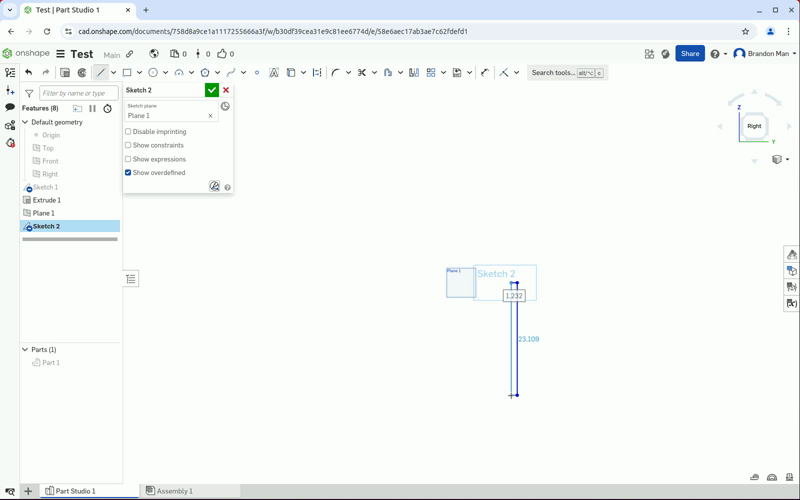
key(esc)
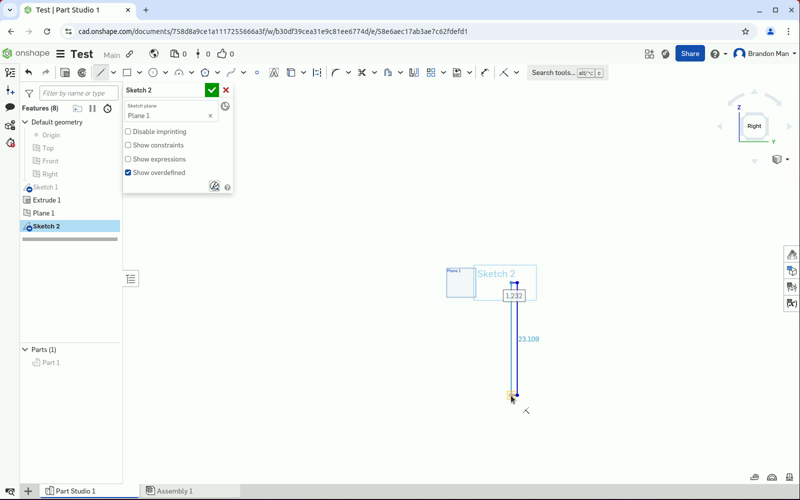
mouse_move(512, 390)
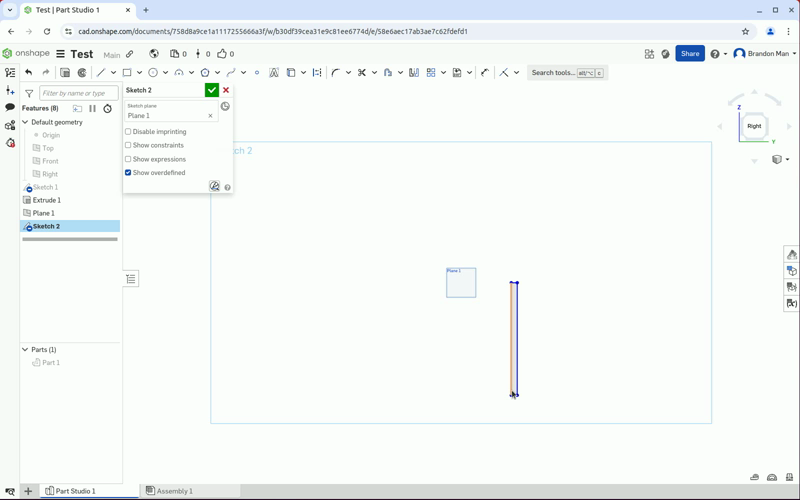
scroll(6)
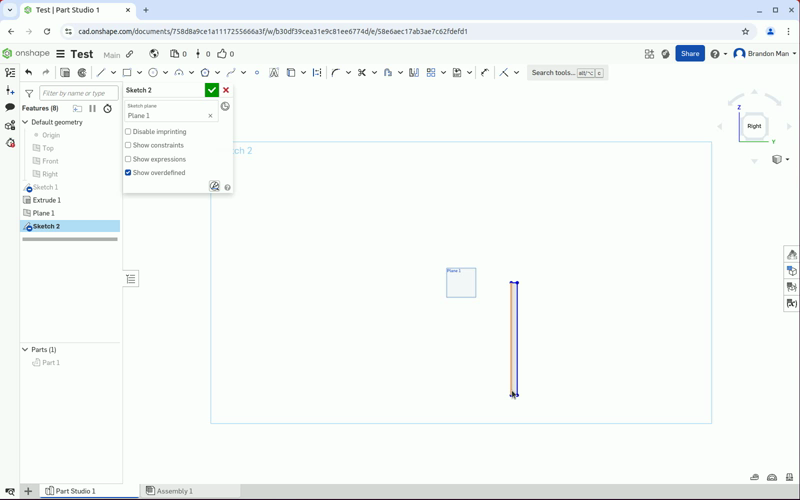
scroll(6)
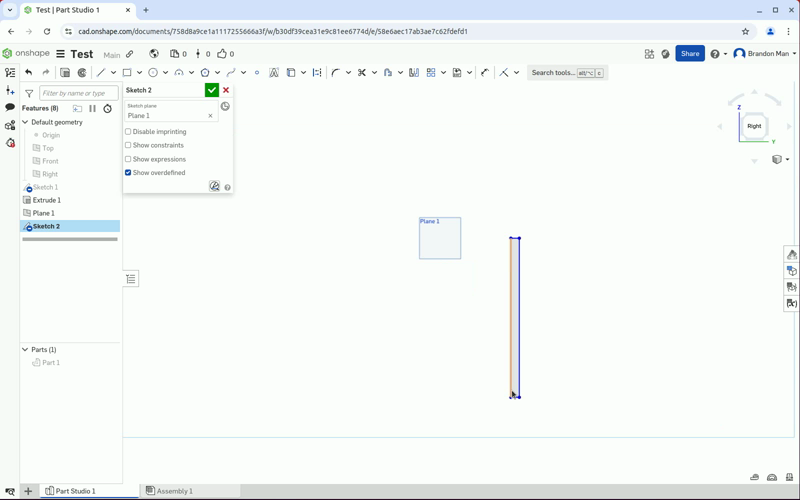
scroll(6)
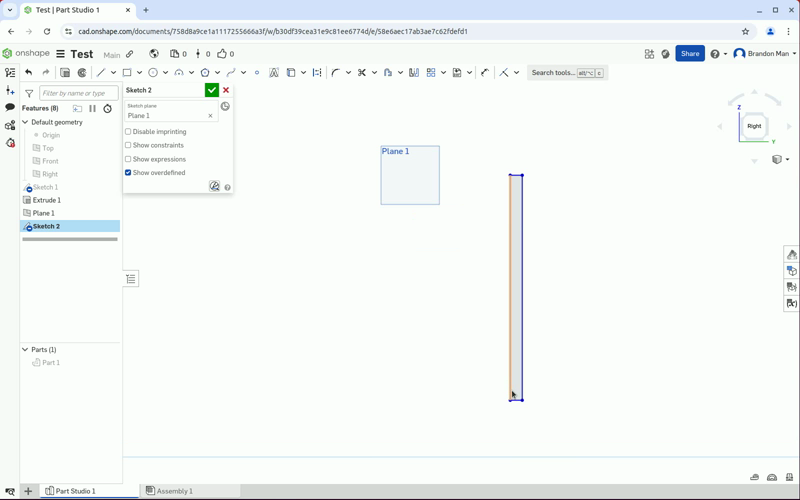
scroll(6)
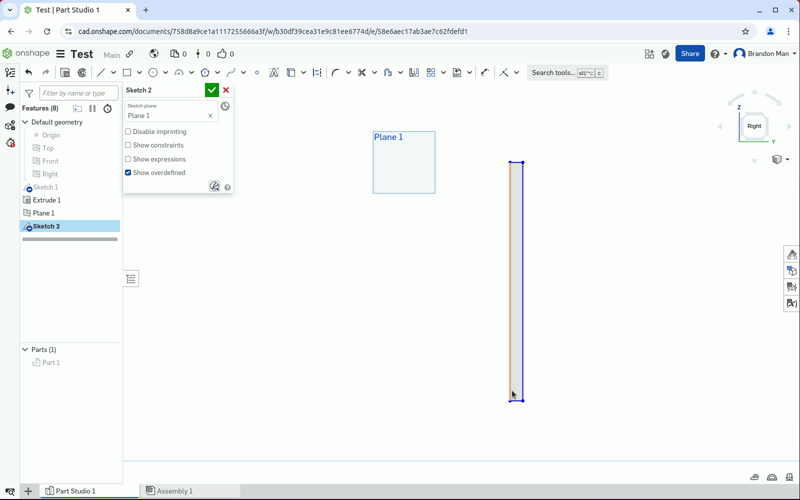
scroll(6)
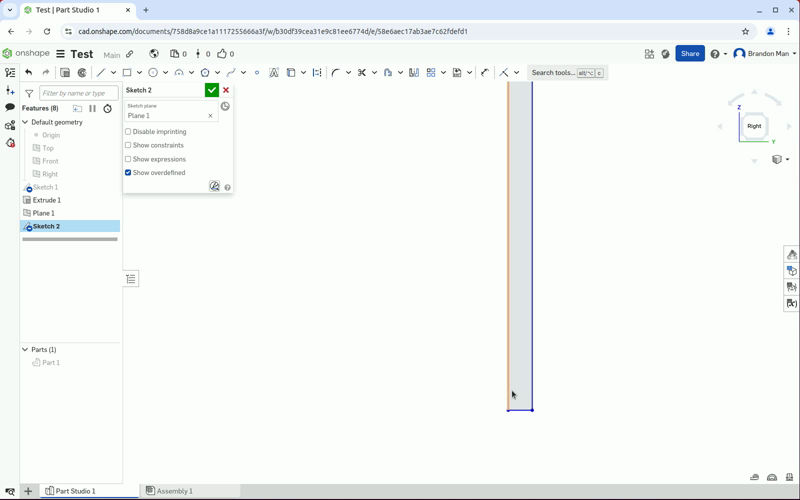
scroll(6)
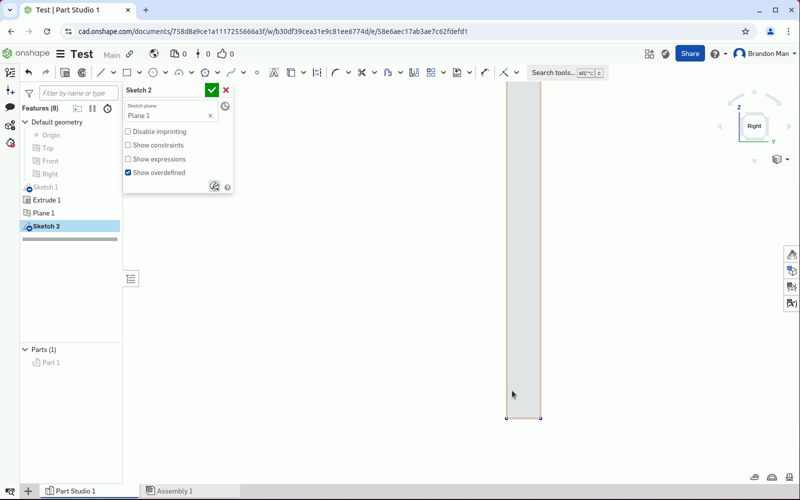
scroll(6)
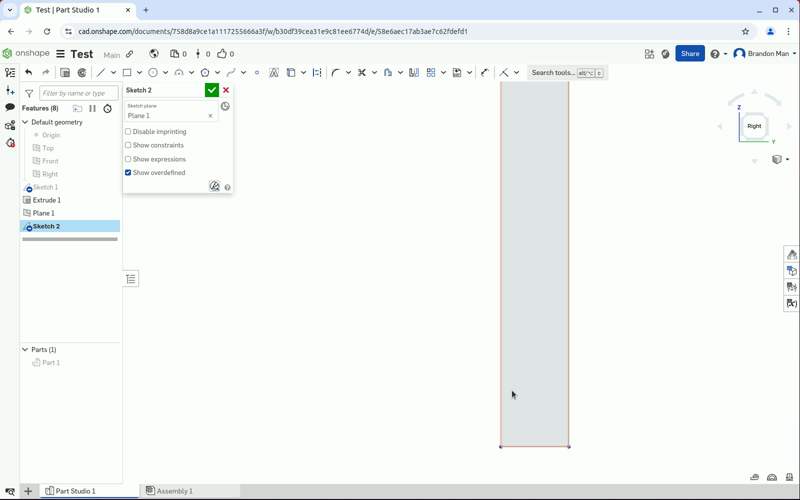
click(512, 390)
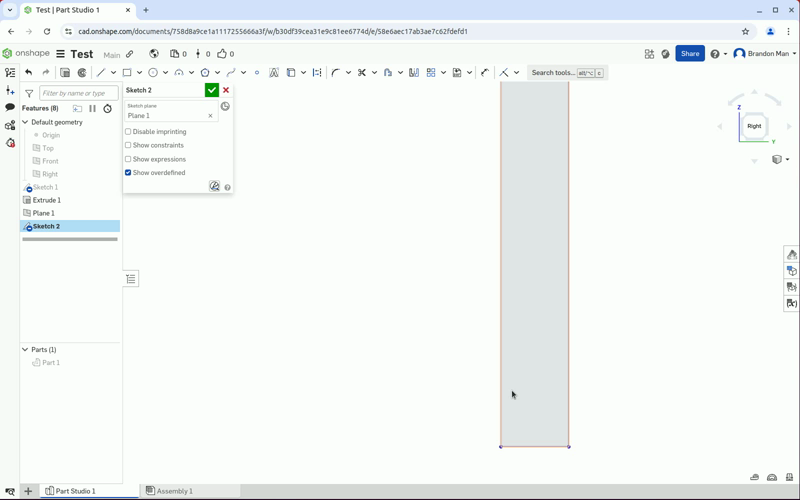
scroll(-6)
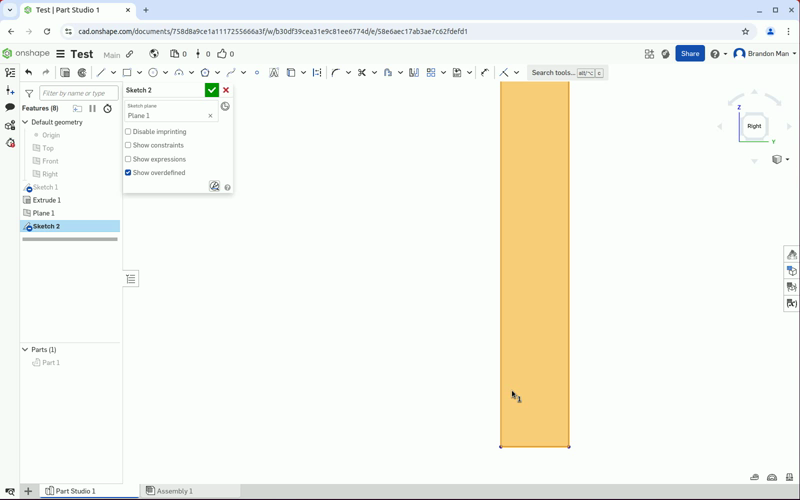
scroll(-6)
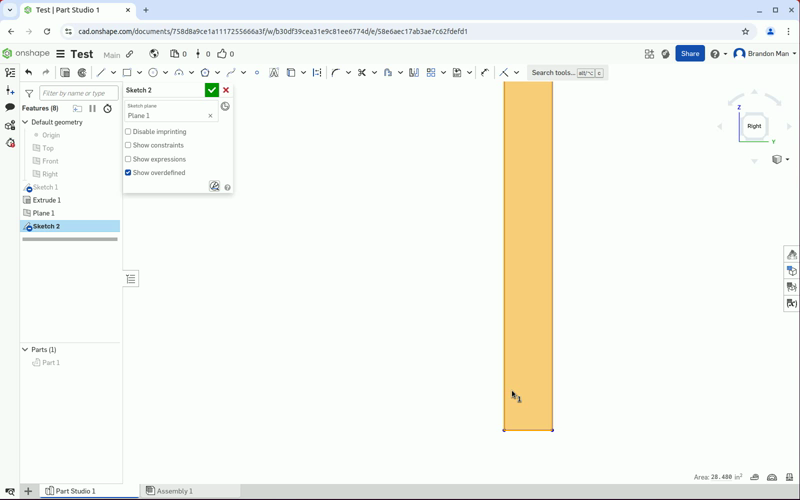
scroll(-6)
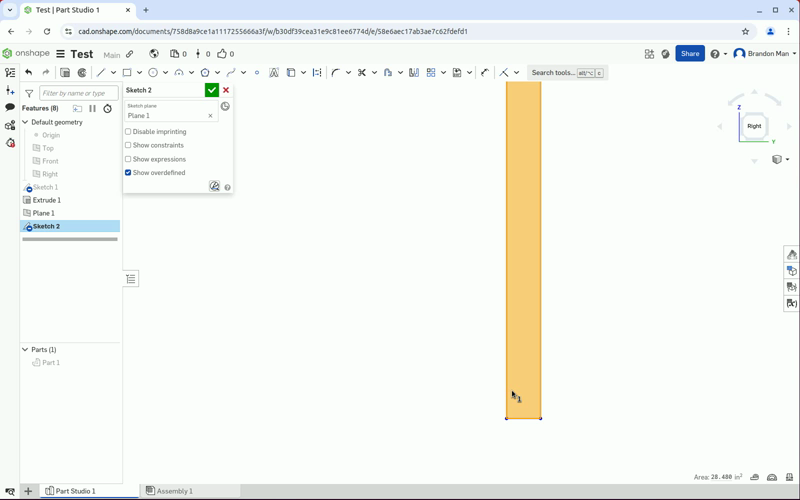
scroll(-6)
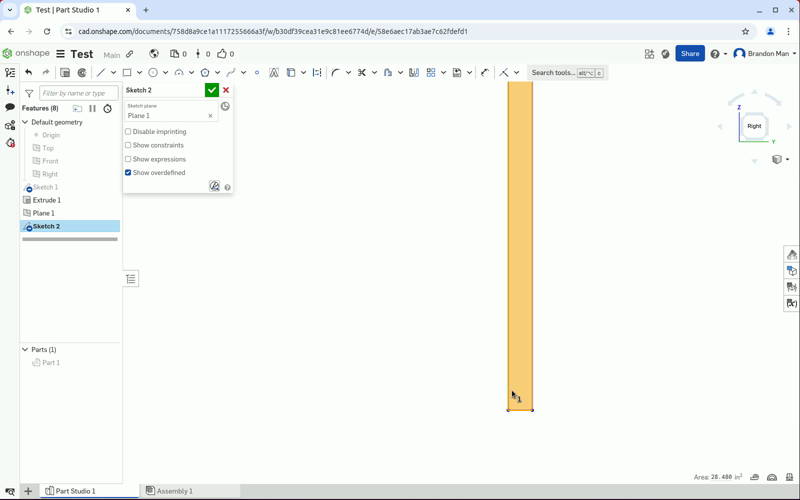
scroll(-6)
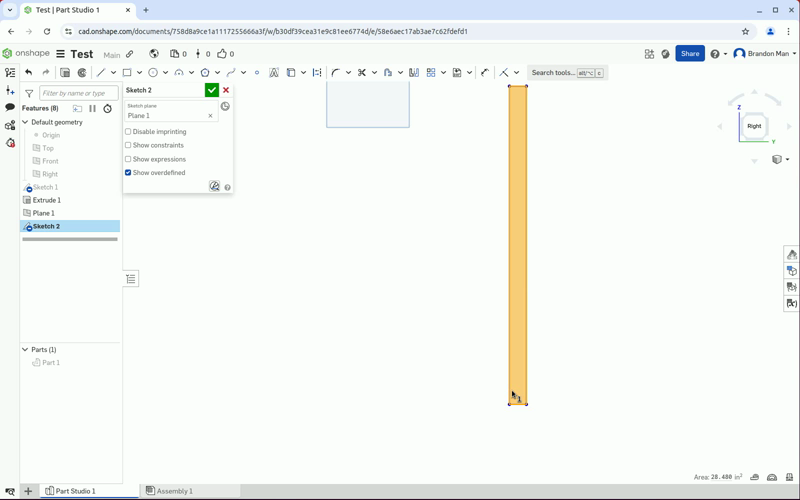
scroll(-6)
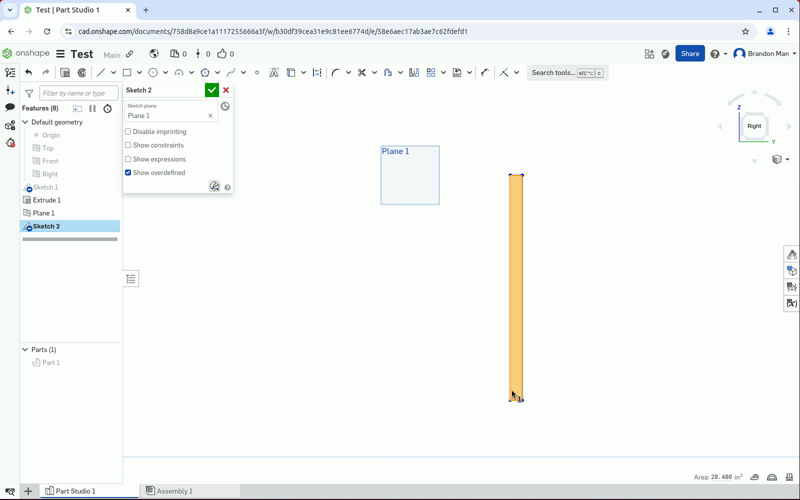
scroll(-6)
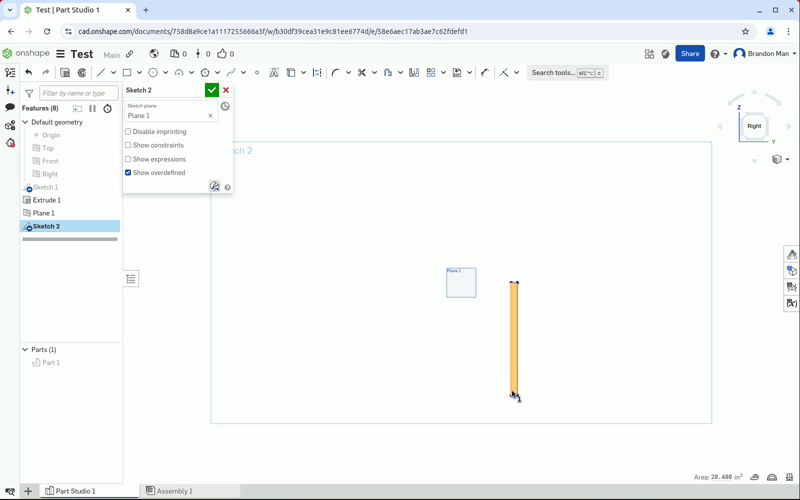
mouse_move(73, 352)
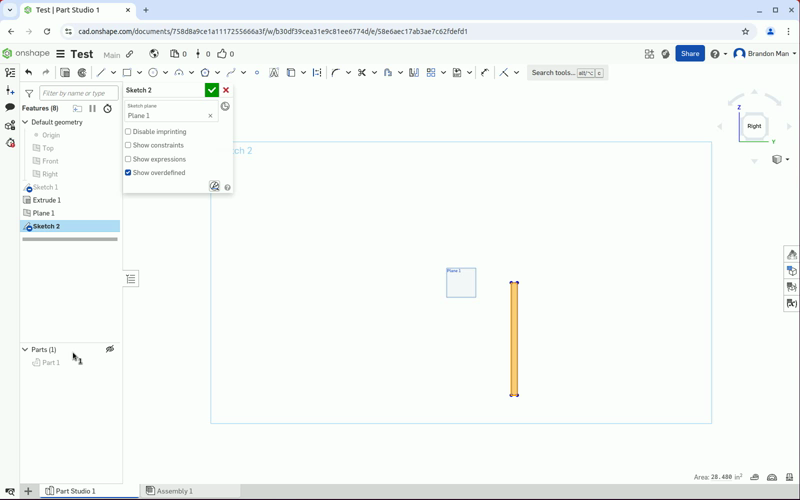
key(shift+y)
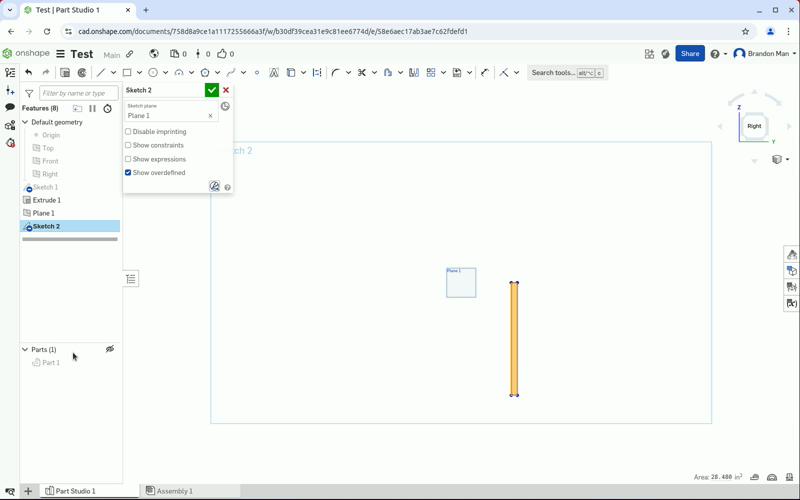
key(shift+e)
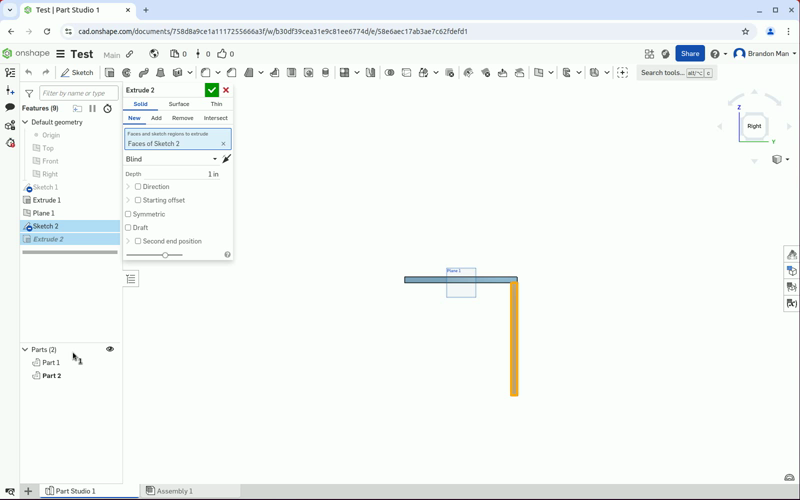
mouse_move(143, 106)
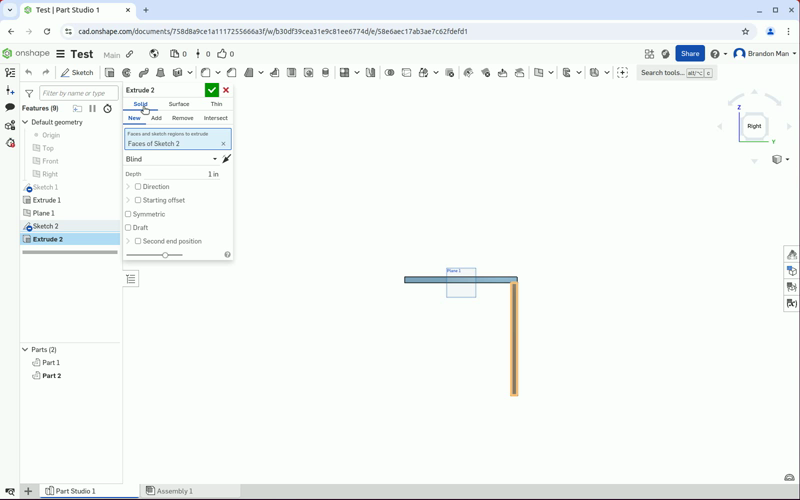
click(143, 106)
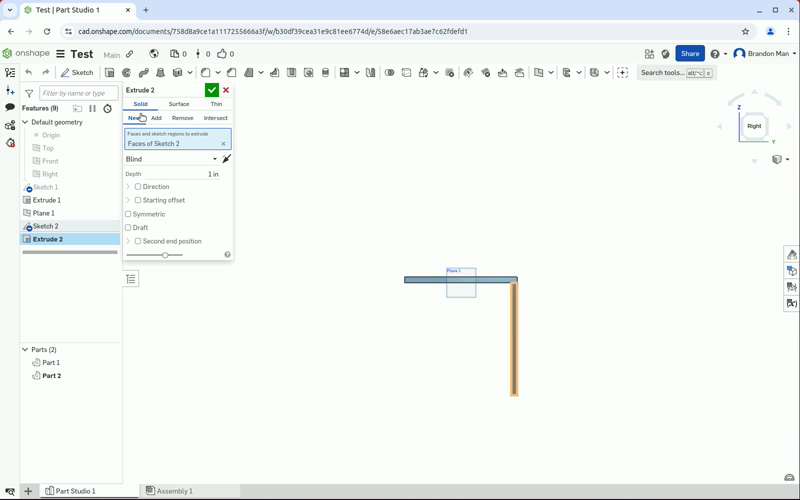
mouse_move(137, 120)
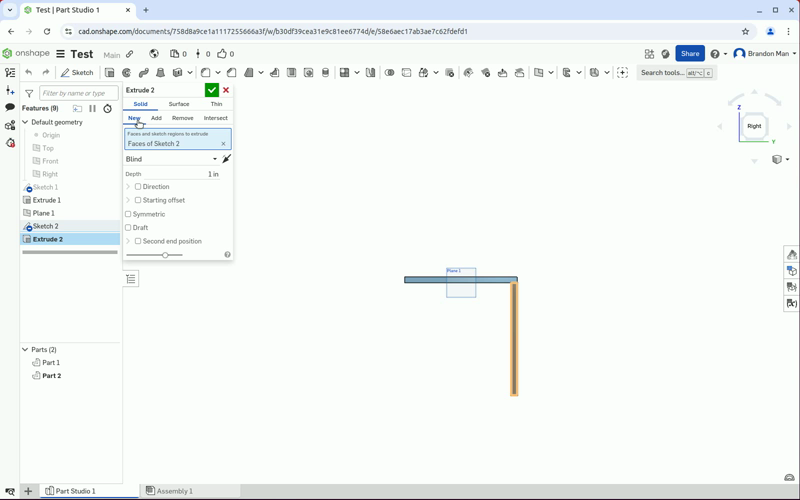
click(137, 120)
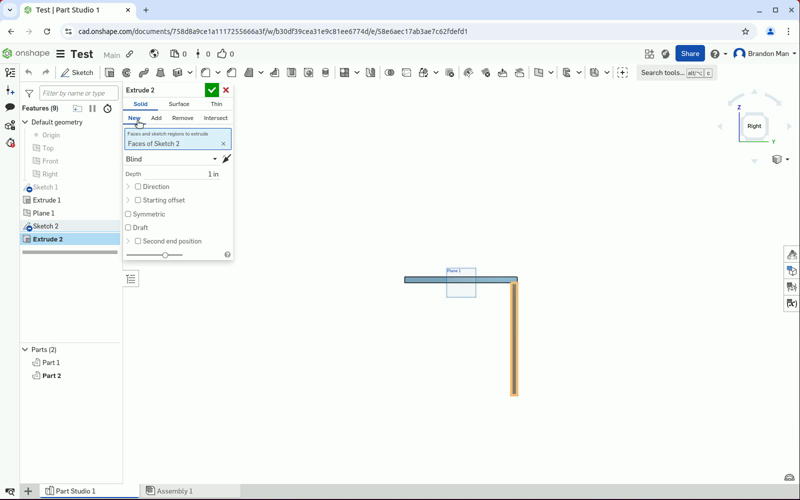
key(tab, 4)
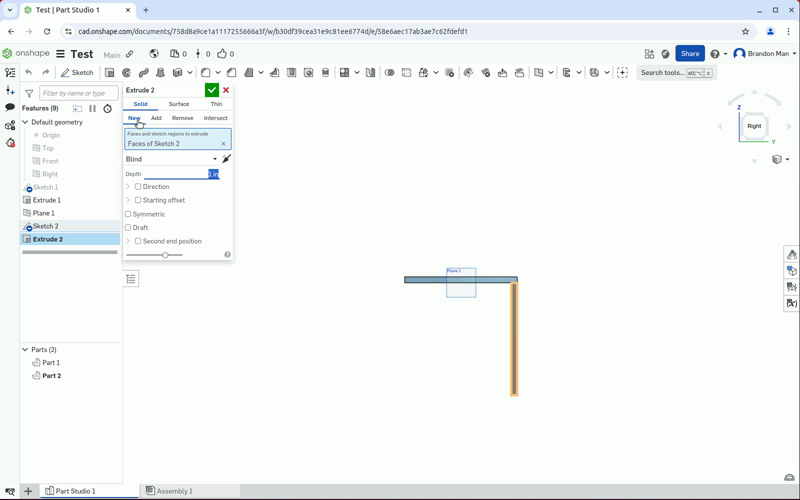
text(-1.204)
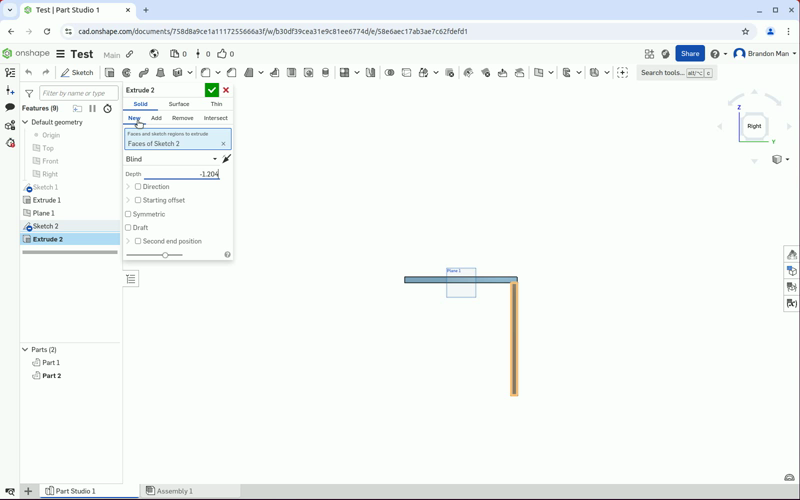
key(enter)
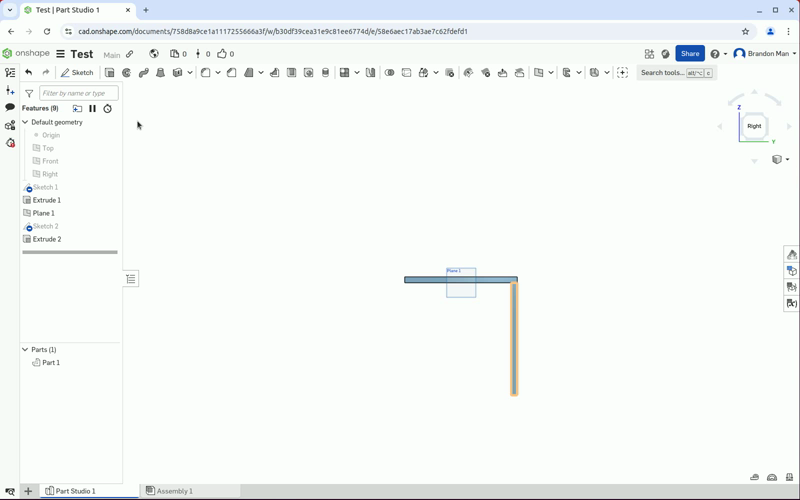
key(shift+h)
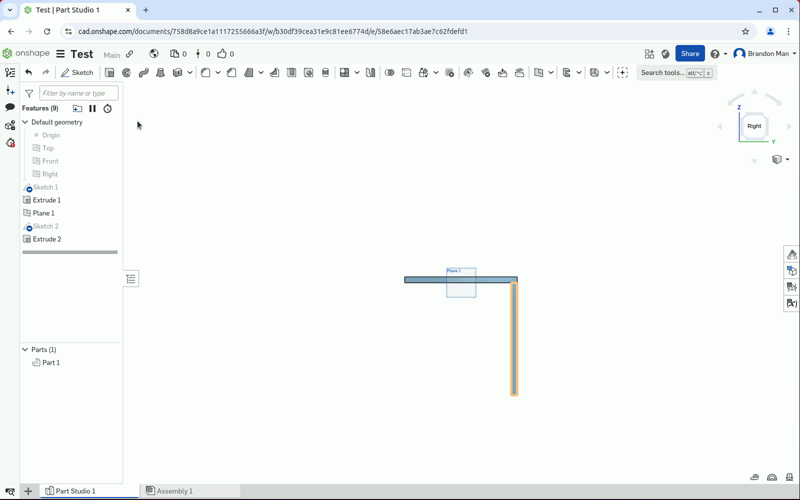
key(shift+h)
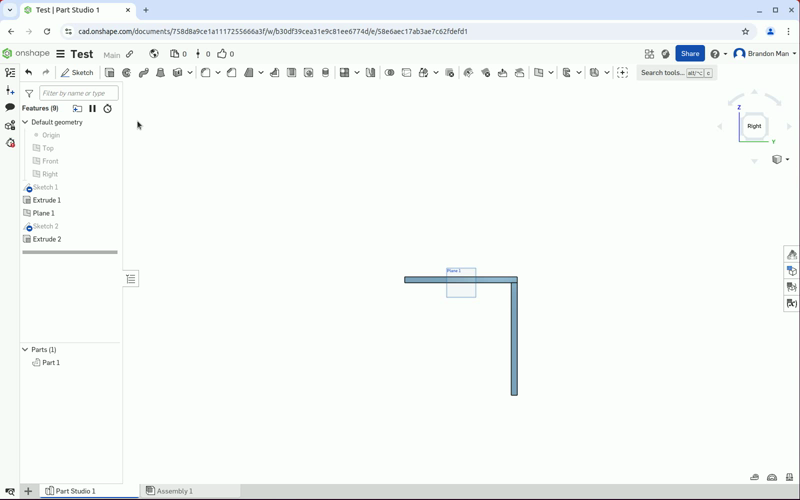
mouse_move(73, 189)
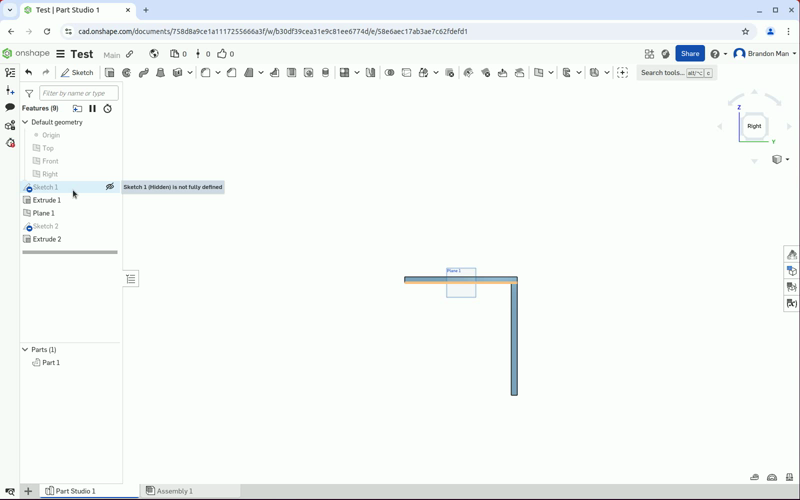
click(73, 189)
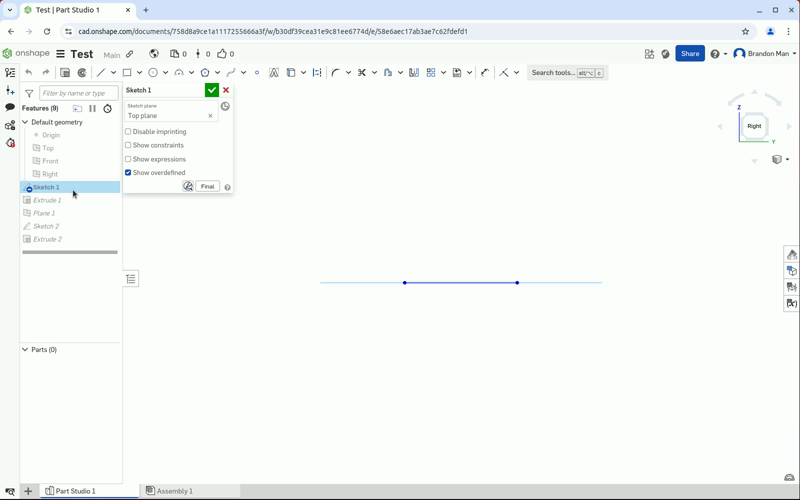
mouse_move(229, 92)
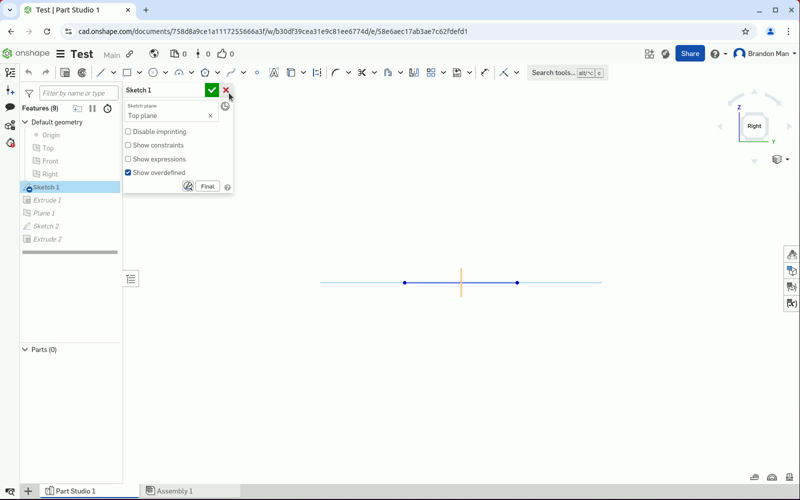
click(229, 92)
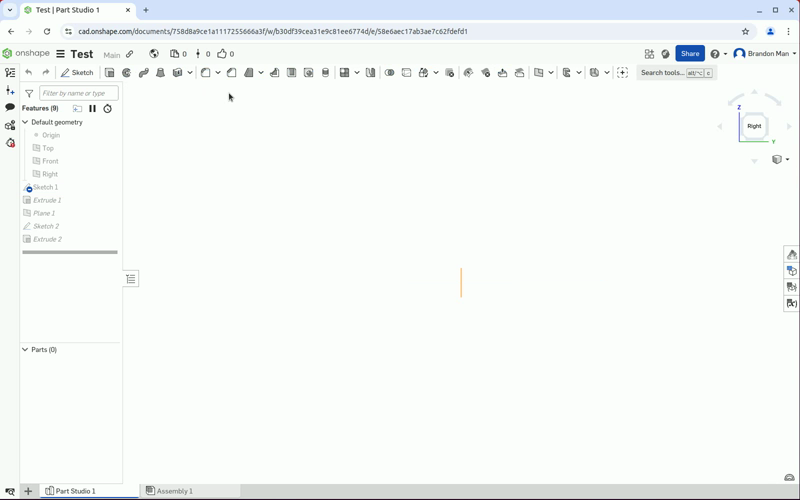
key(shift+s)
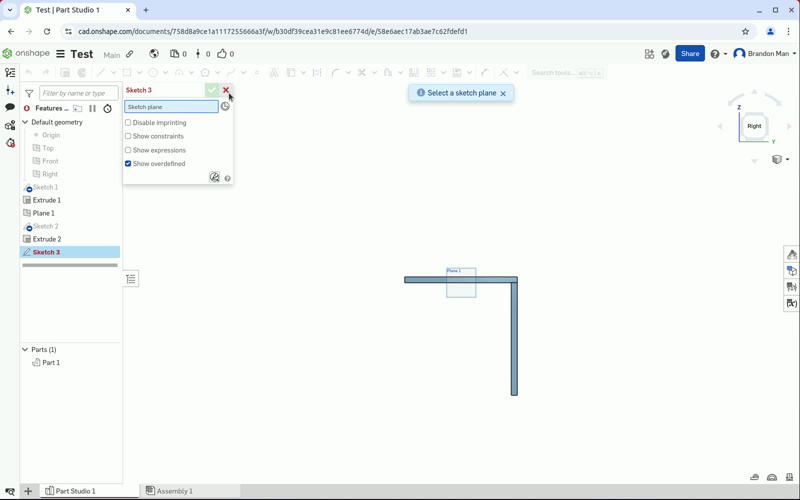
mouse_move(73, 215)
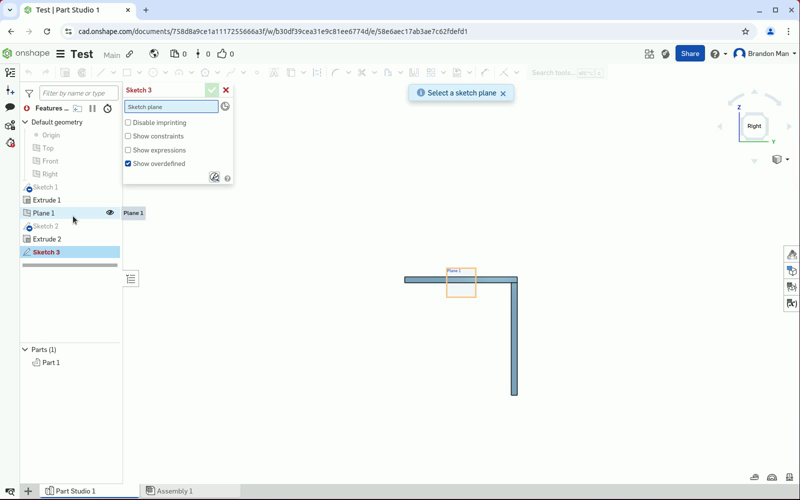
click(73, 215)
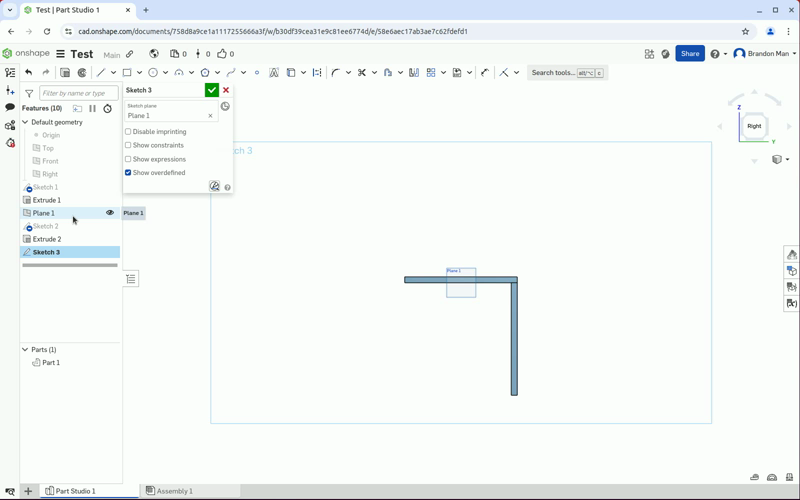
mouse_move(73, 352)
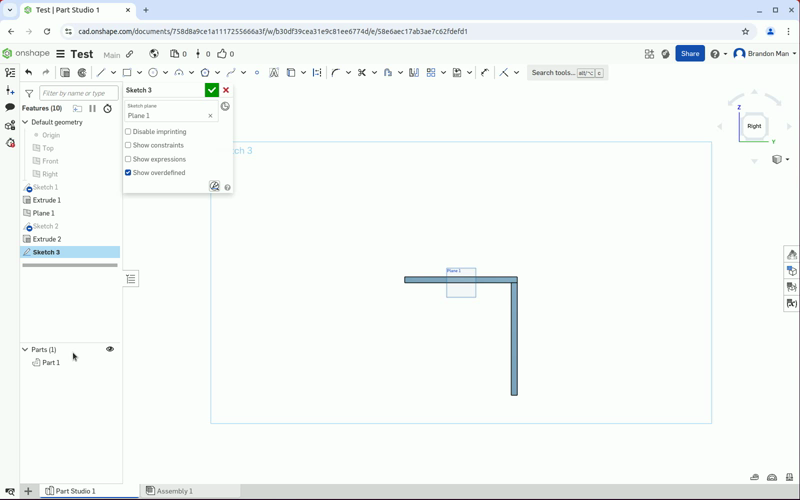
key(y)
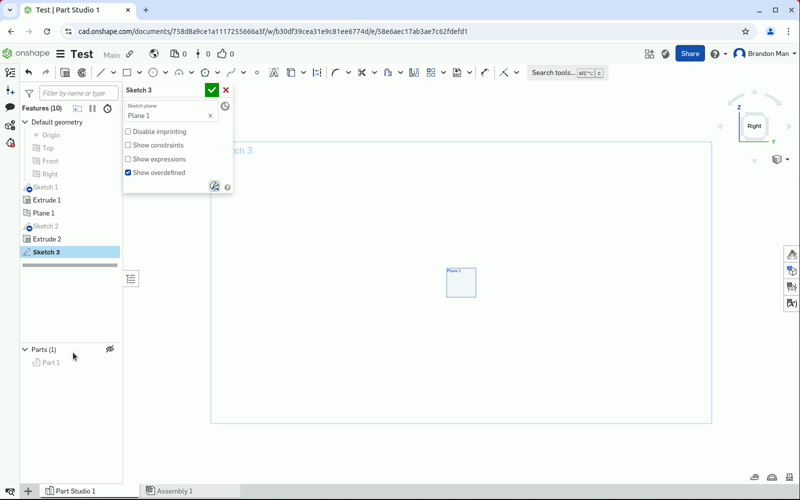
key(l)
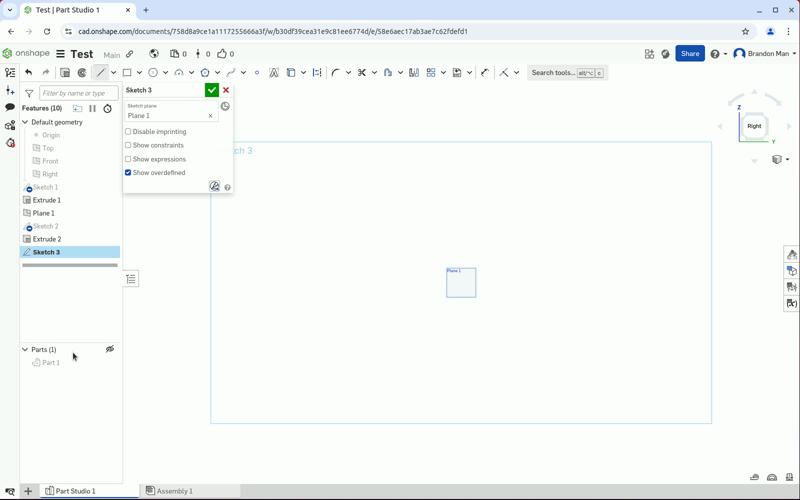
key_down(shift)
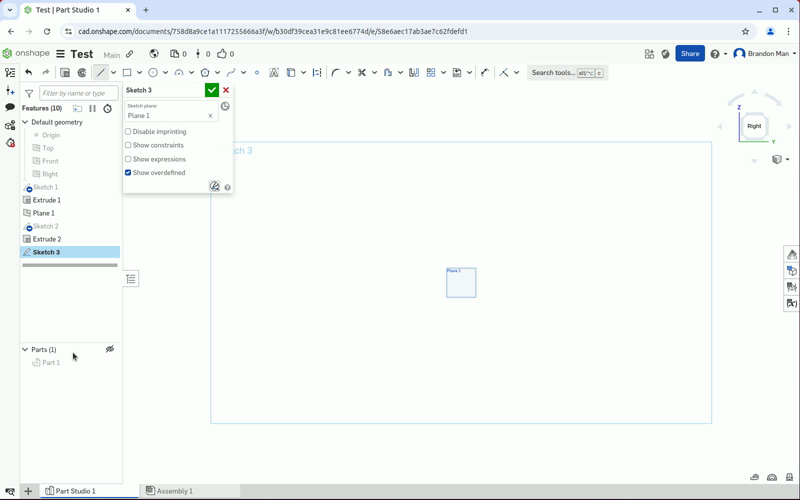
mouse_move(404, 395)
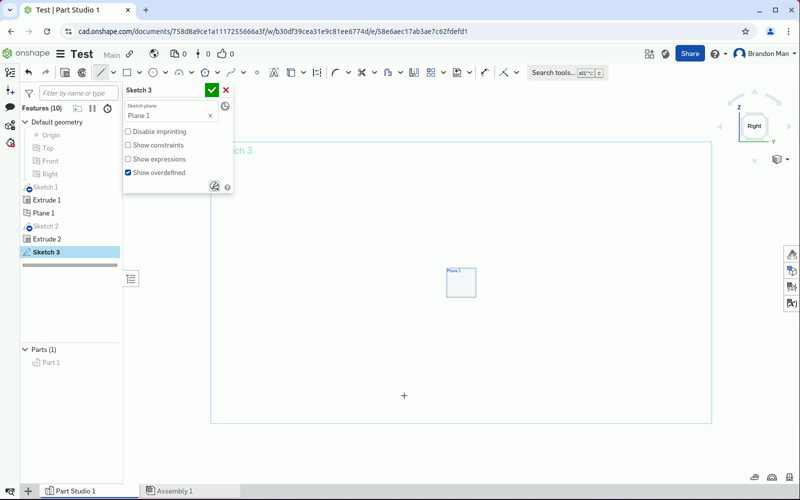
click(404, 395)
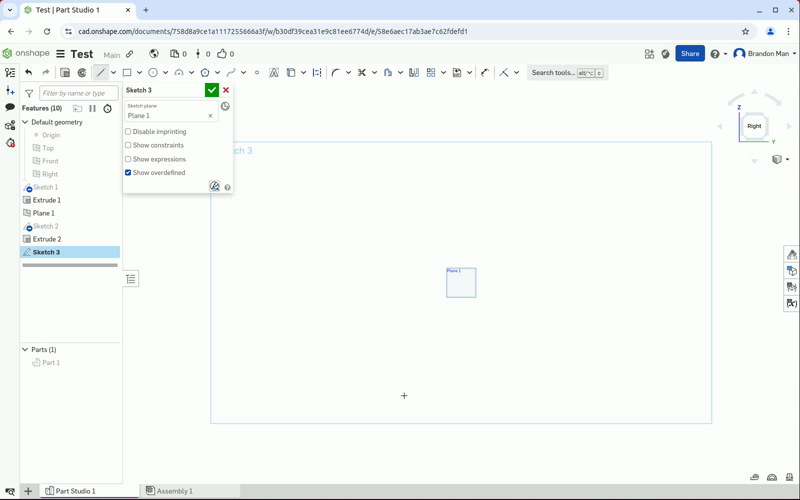
key_up(shift)
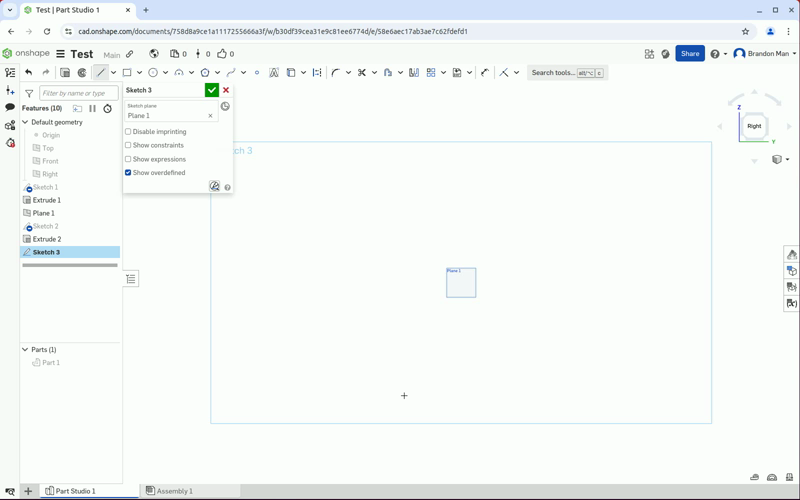
key_down(shift)
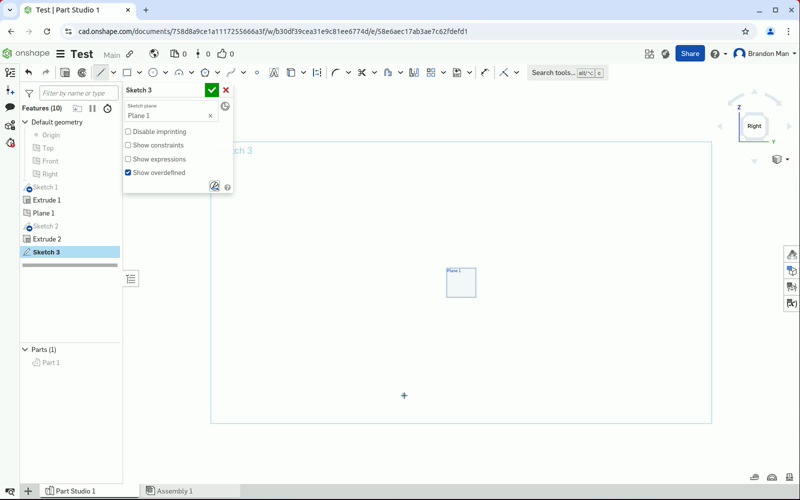
mouse_move(434, 395)
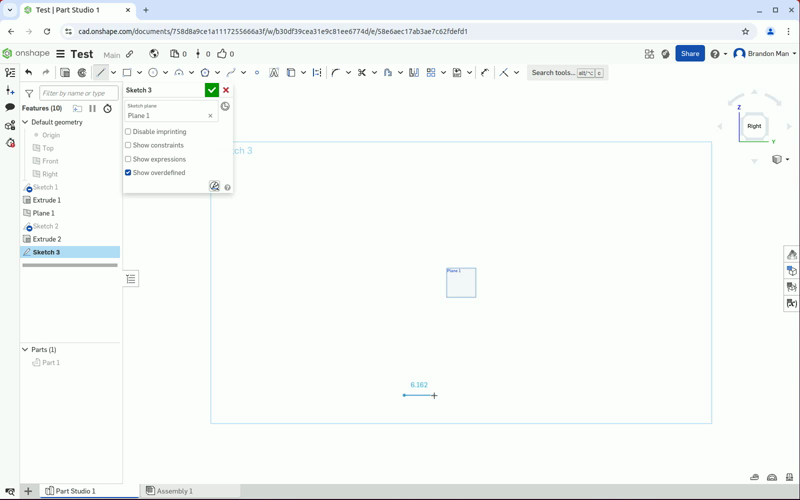
mouse_move(410, 395)
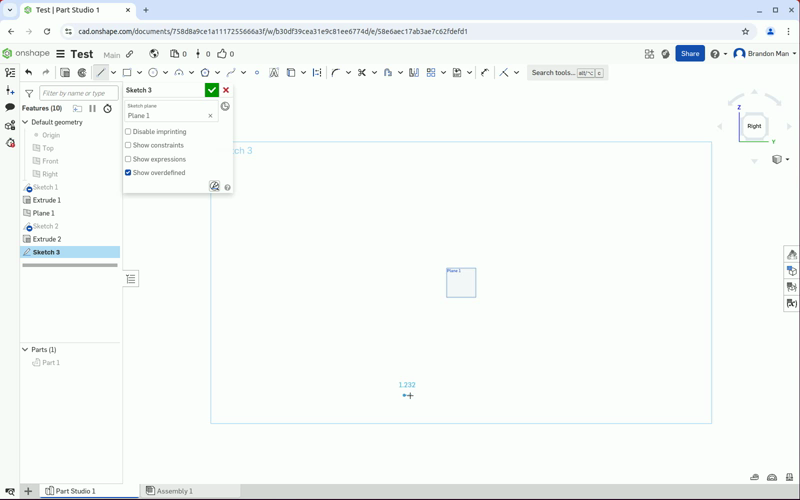
scroll(6)
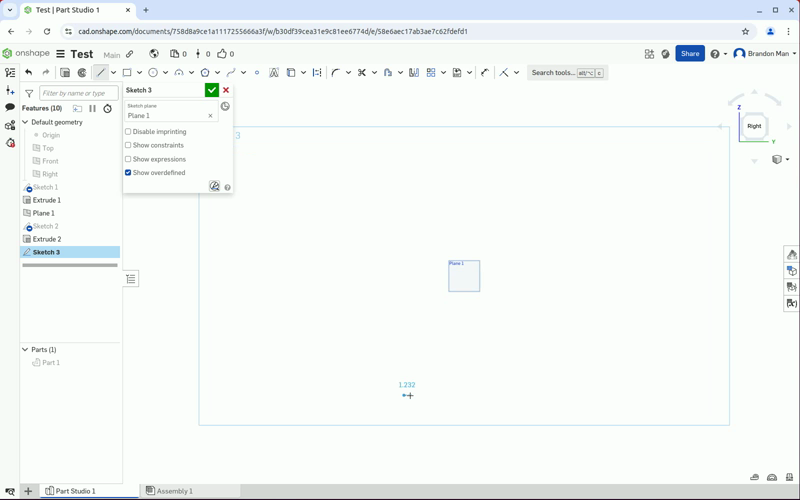
scroll(6)
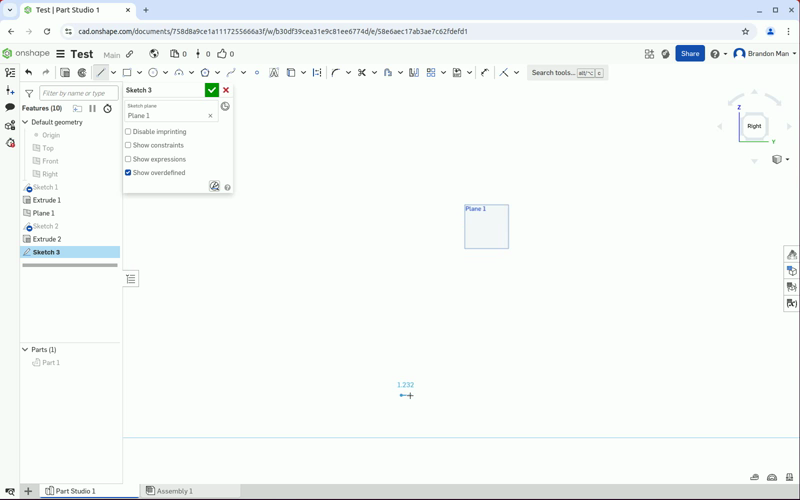
scroll(6)
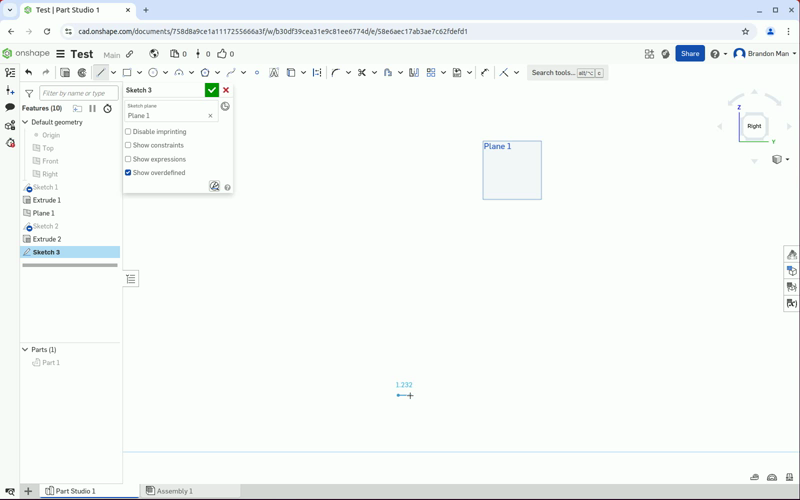
scroll(6)
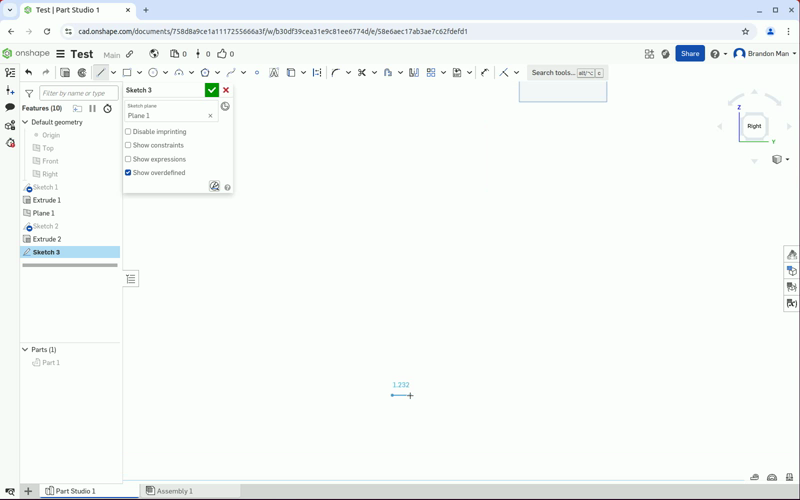
scroll(6)
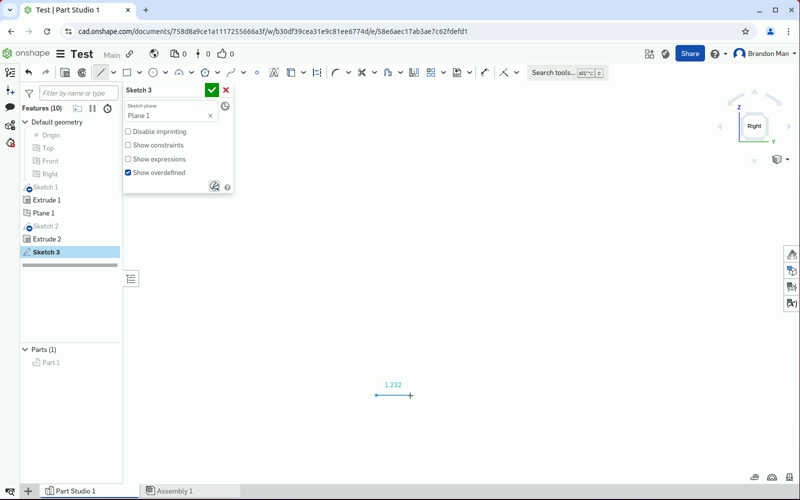
scroll(6)
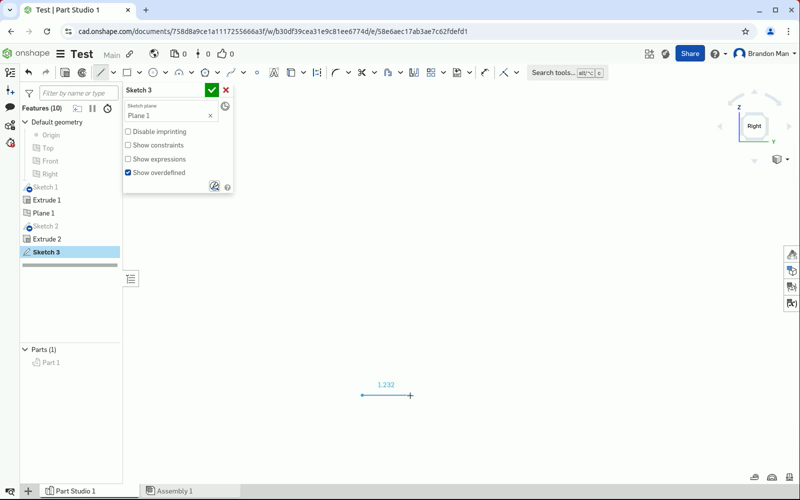
scroll(6)
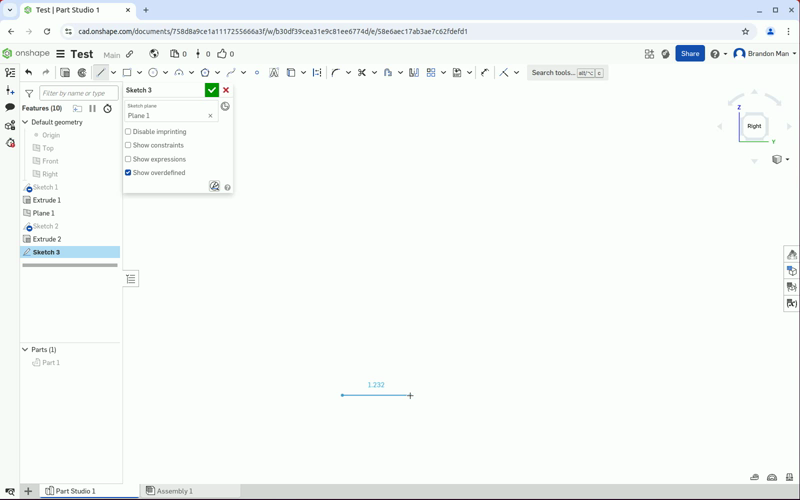
click(410, 395)
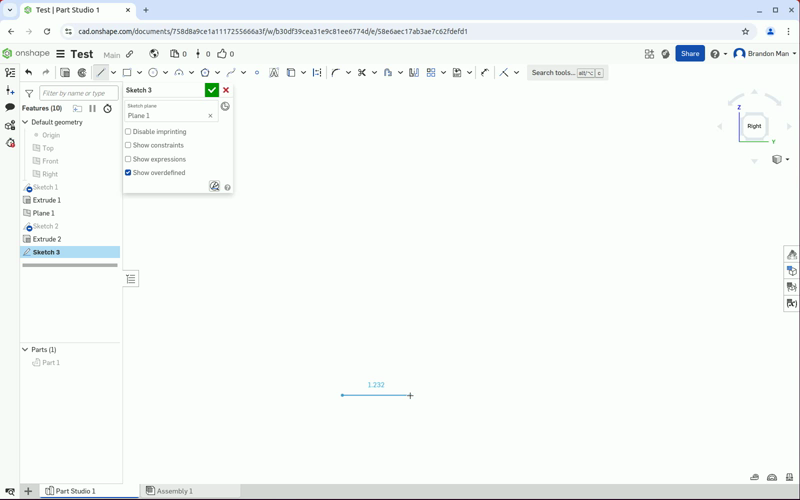
scroll(-6)
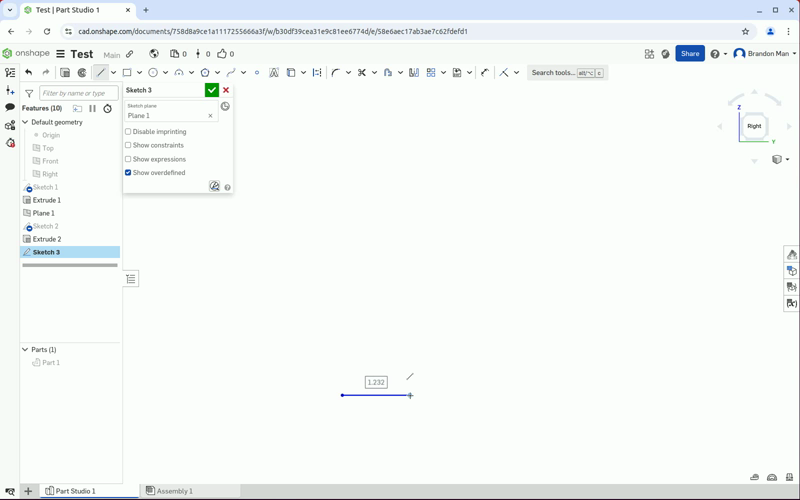
scroll(-6)
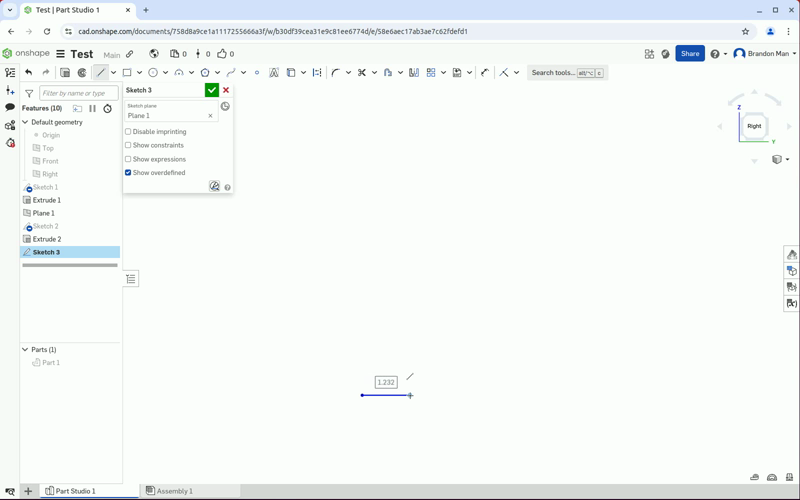
scroll(-6)
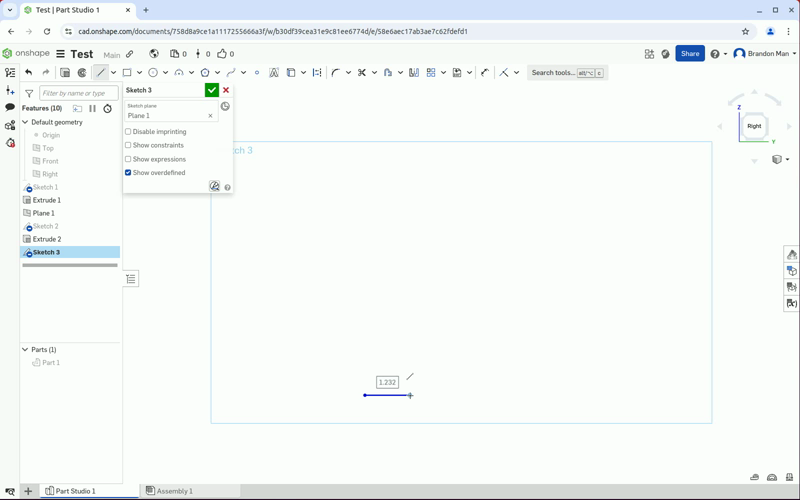
scroll(-6)
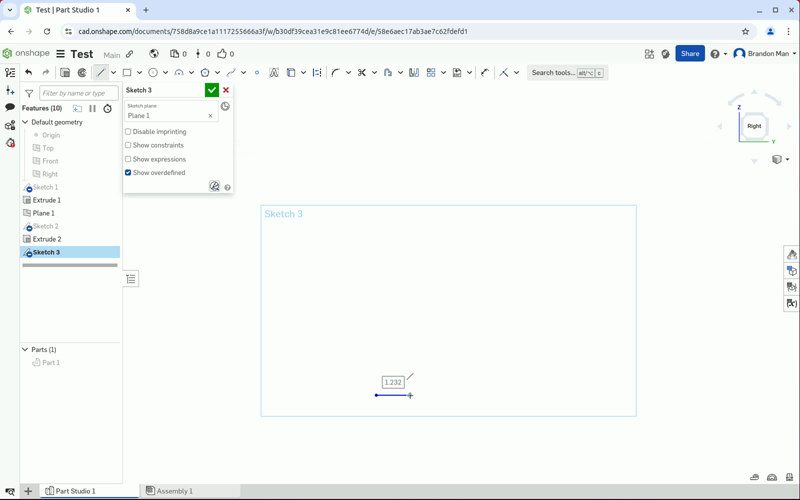
scroll(-6)
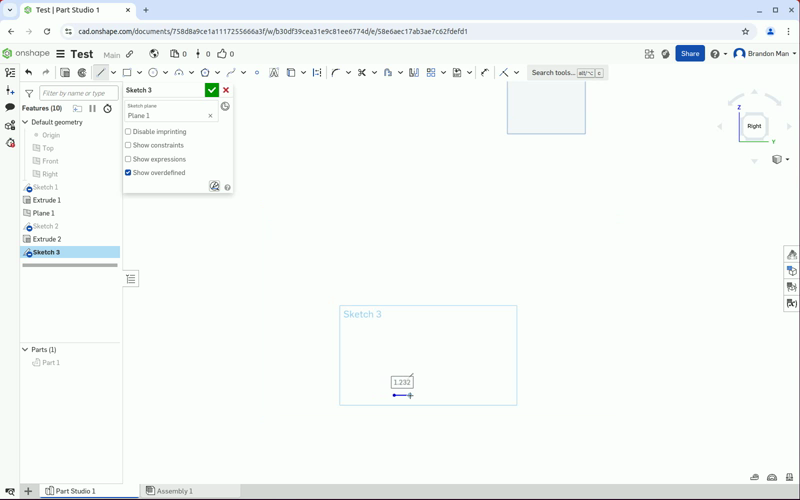
scroll(-6)
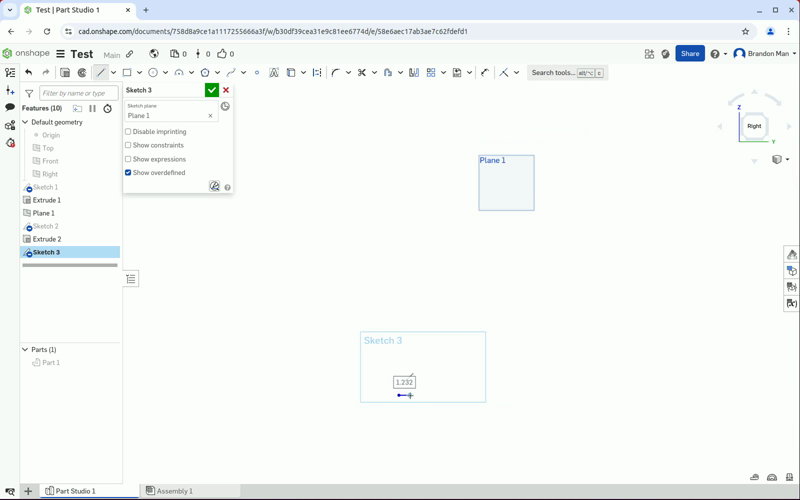
scroll(-6)
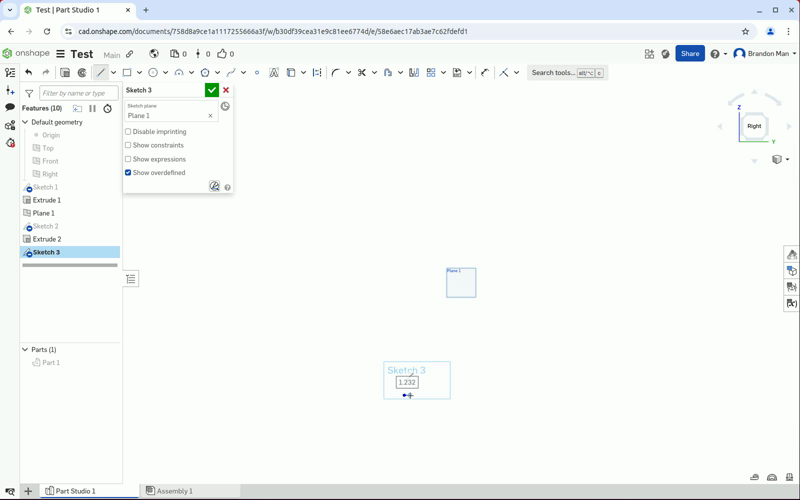
key_up(shift)
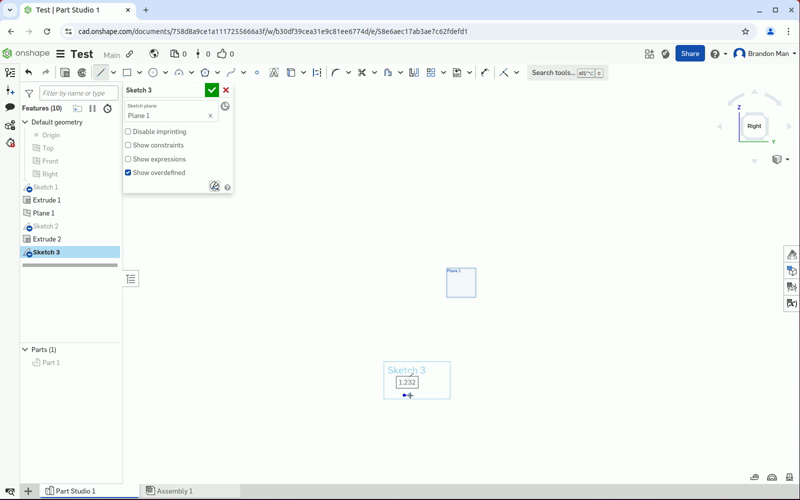
key_down(shift)
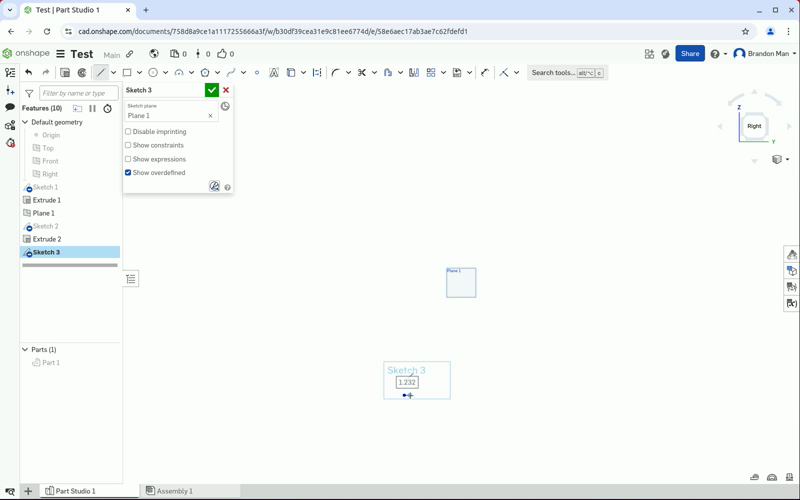
mouse_move(410, 282)
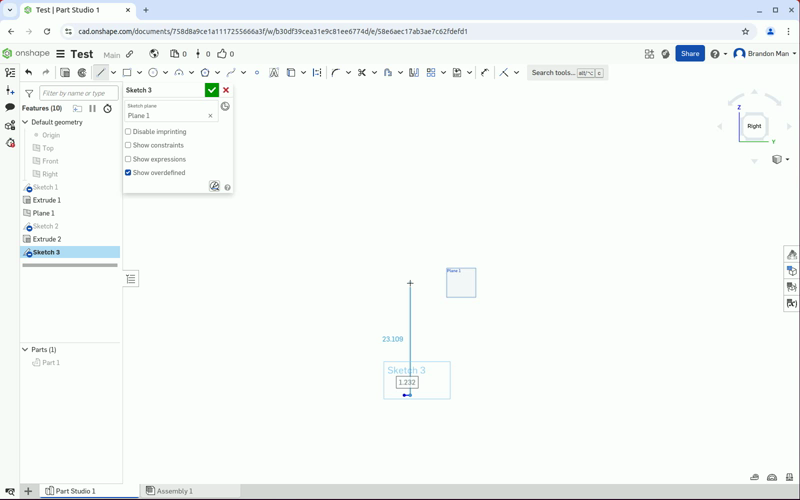
click(410, 282)
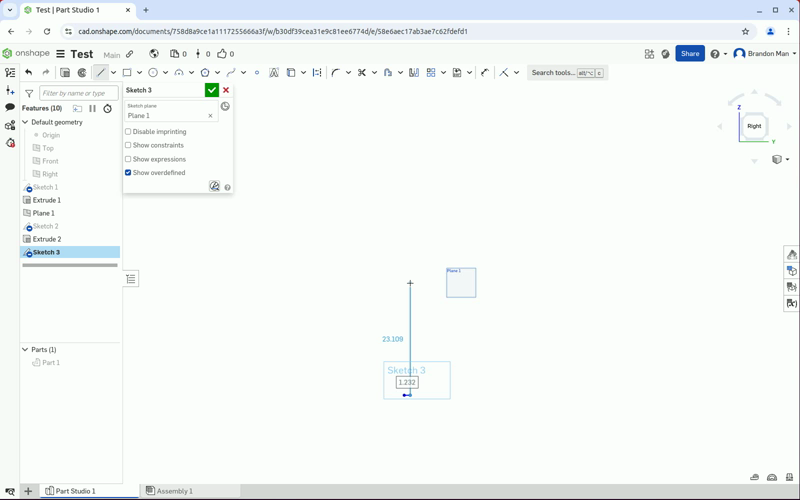
key_up(shift)
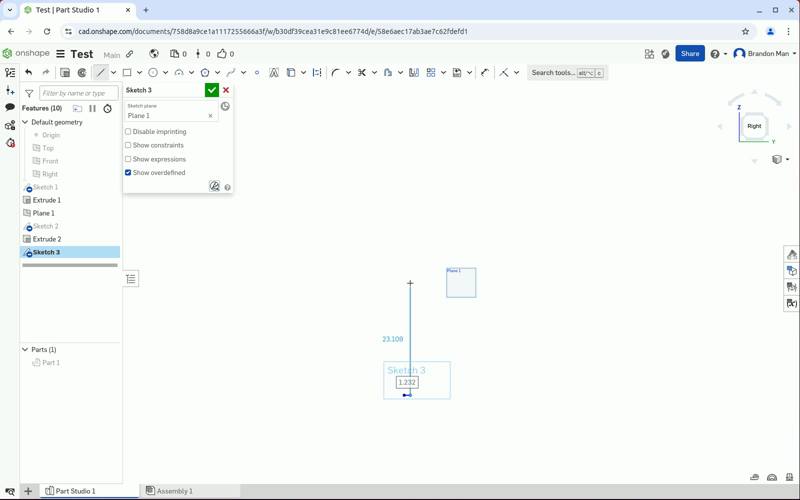
key_down(shift)
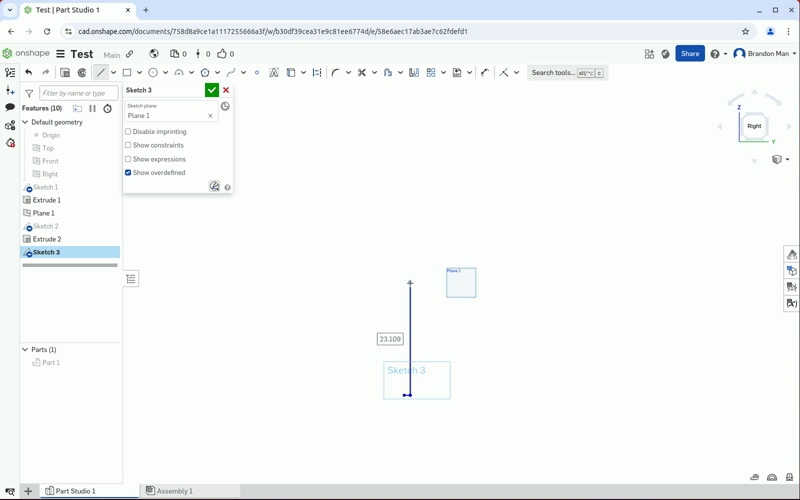
mouse_move(440, 282)
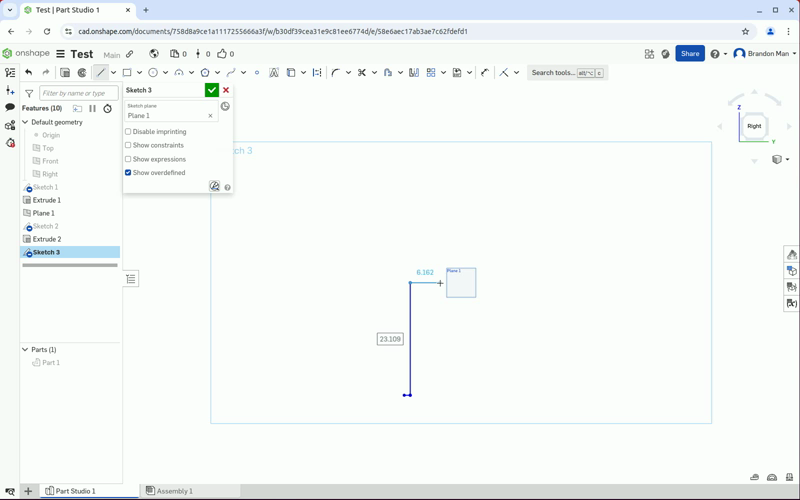
mouse_move(404, 282)
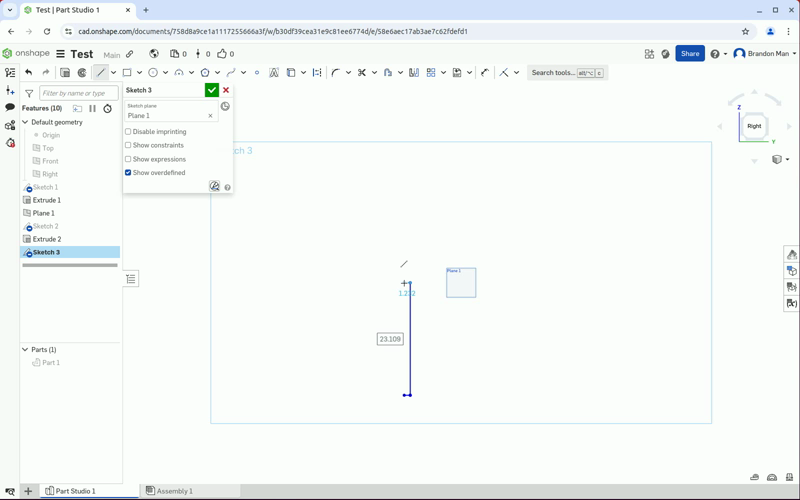
scroll(6)
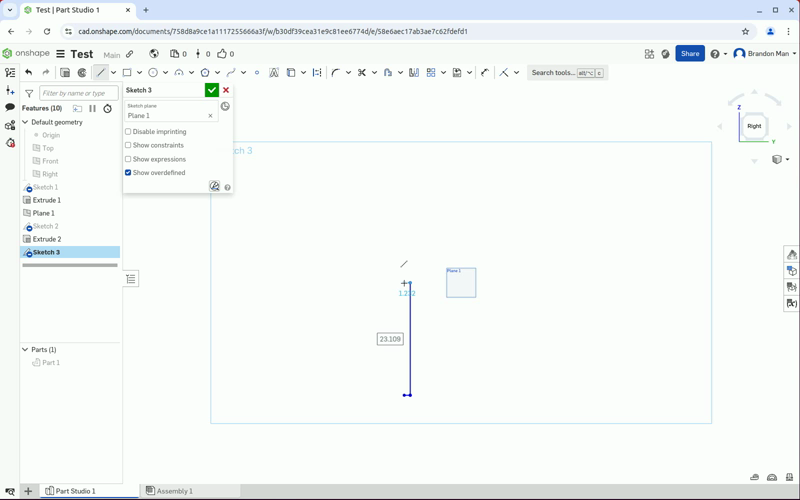
scroll(6)
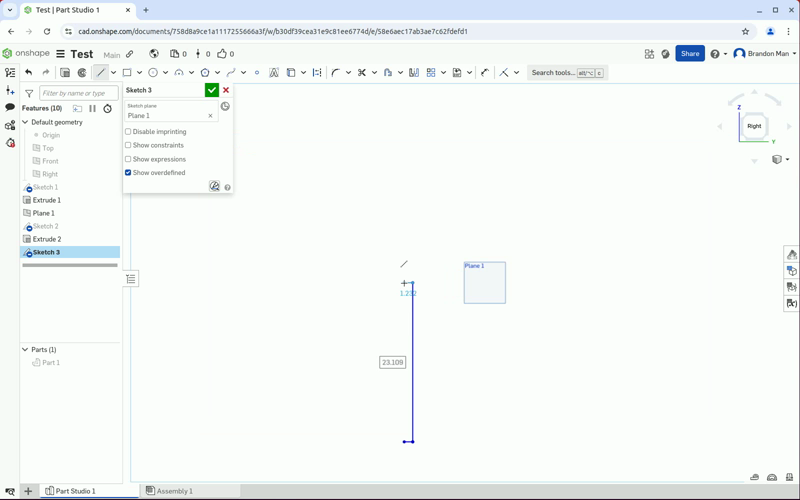
scroll(6)
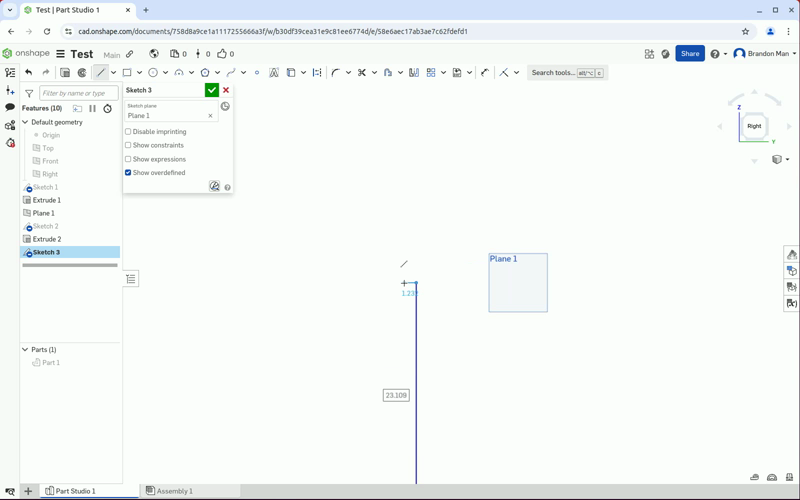
scroll(6)
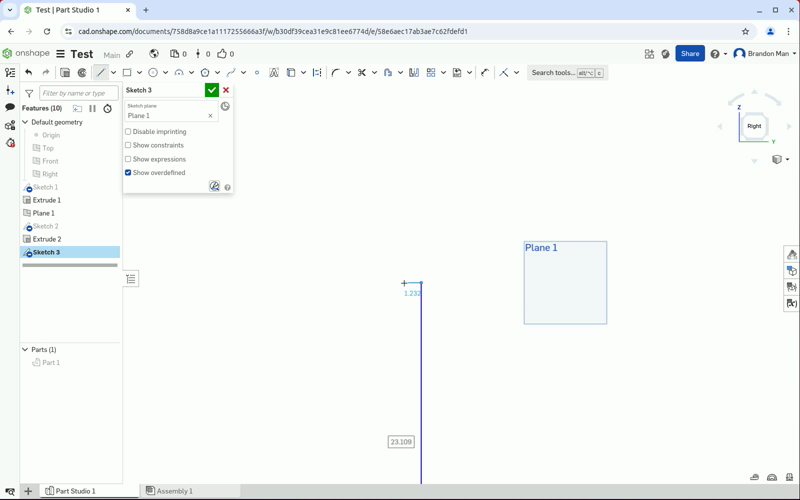
scroll(6)
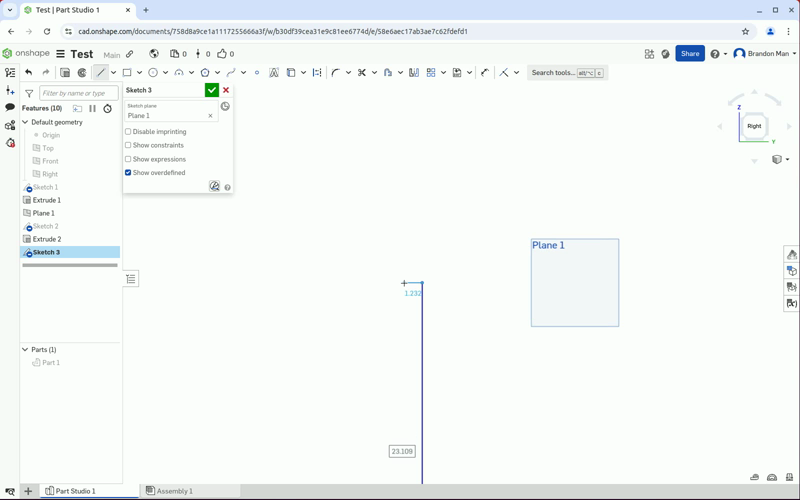
scroll(6)
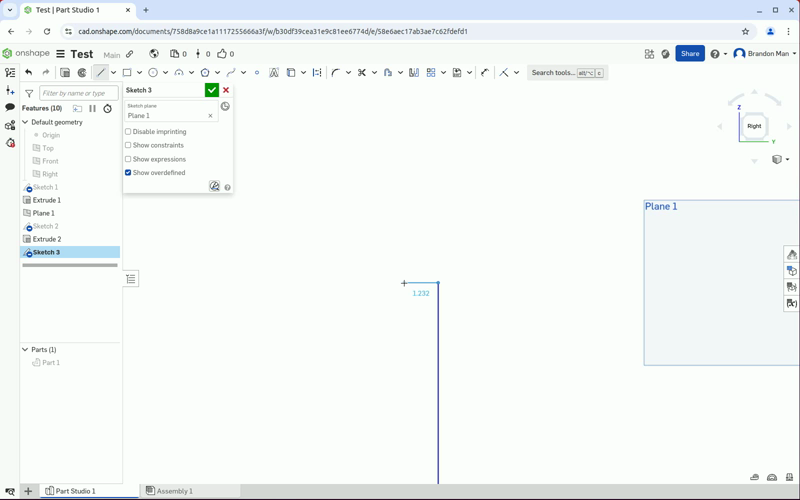
scroll(6)
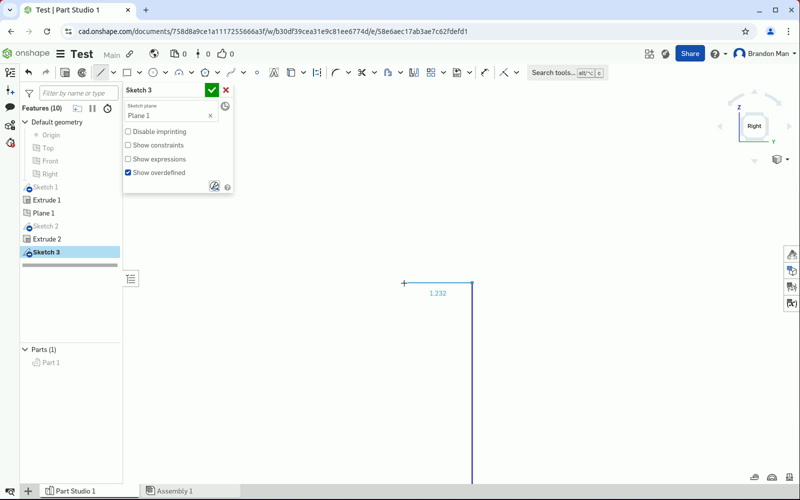
click(404, 282)
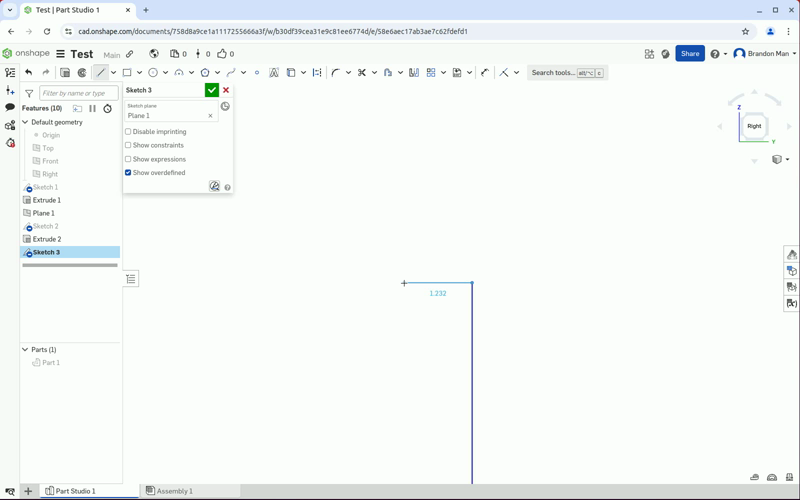
scroll(-6)
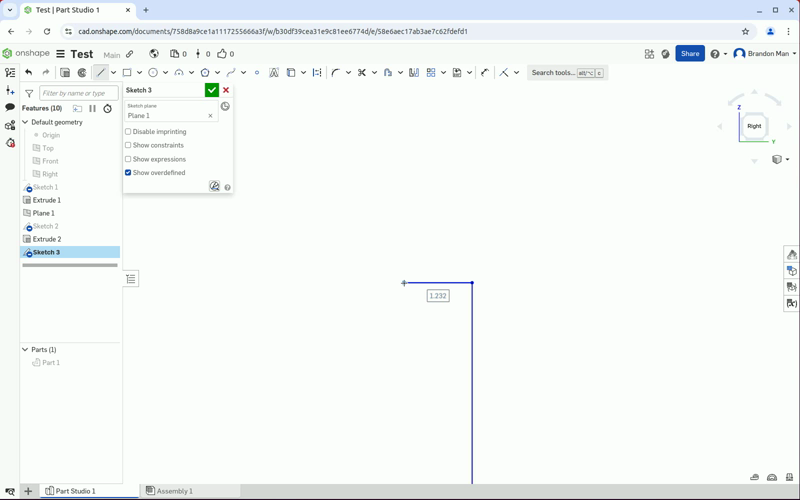
scroll(-6)
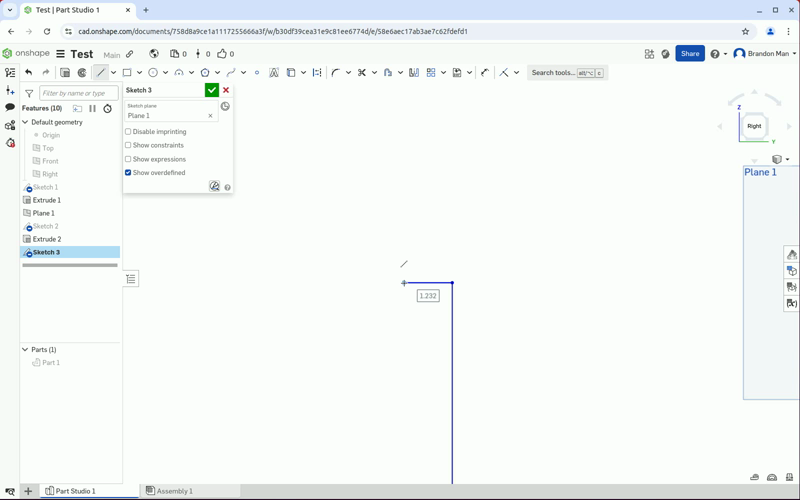
scroll(-6)
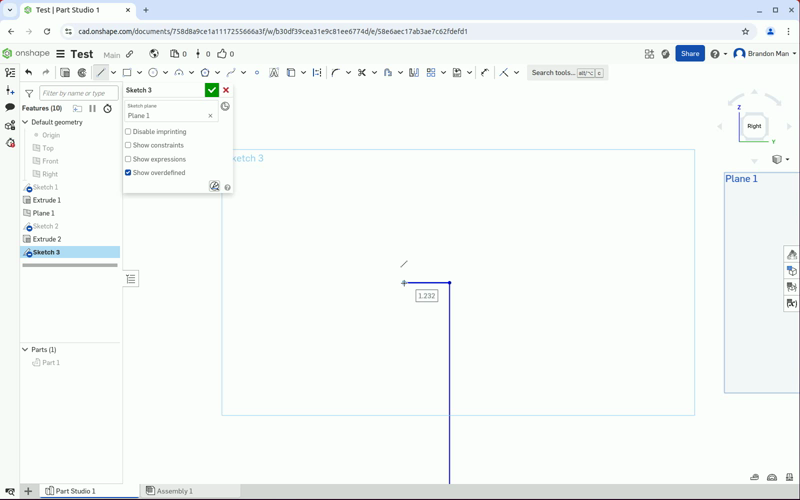
scroll(-6)
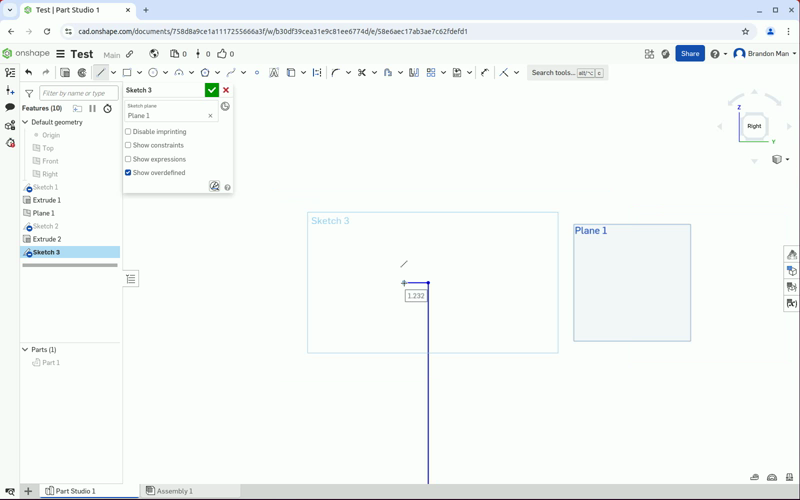
scroll(-6)
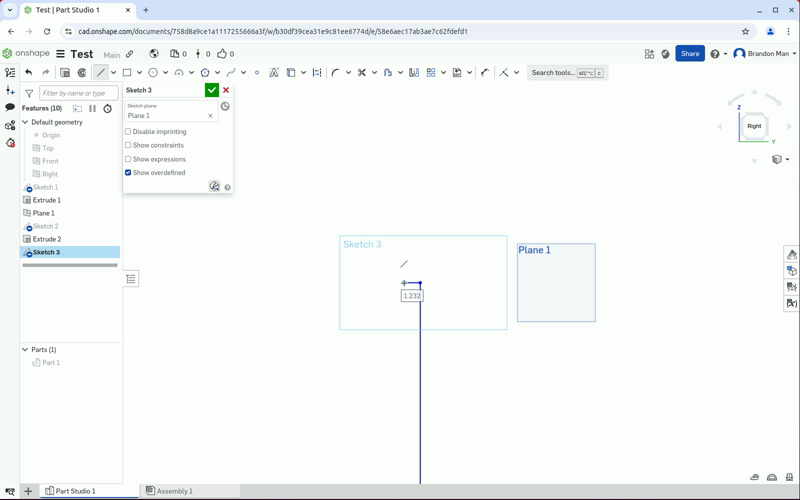
scroll(-6)
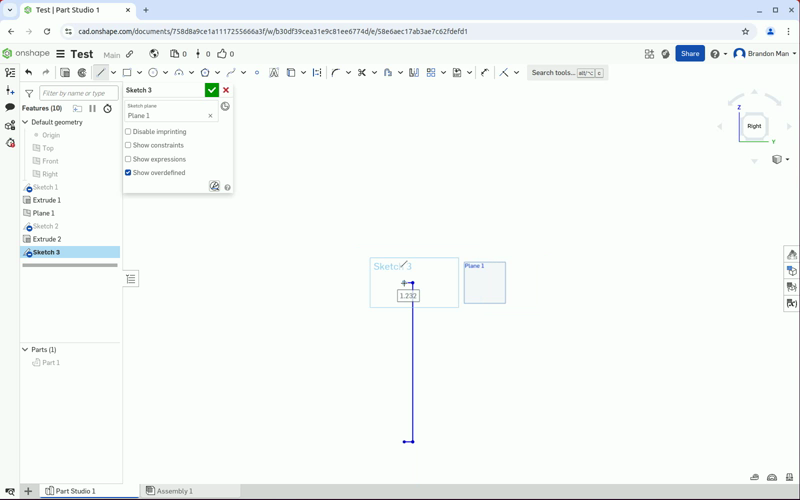
scroll(-6)
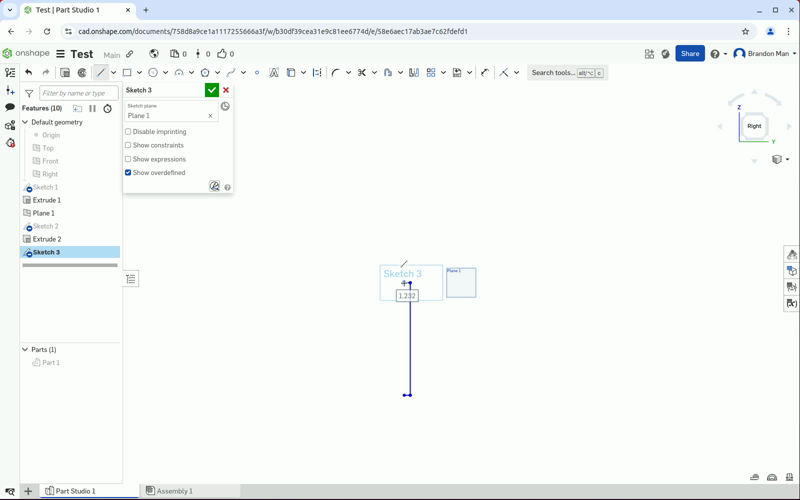
key_up(shift)
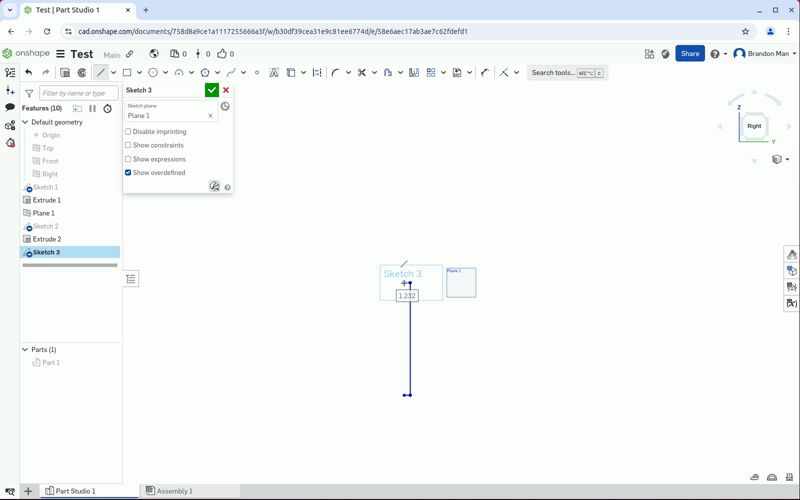
key_down(shift)
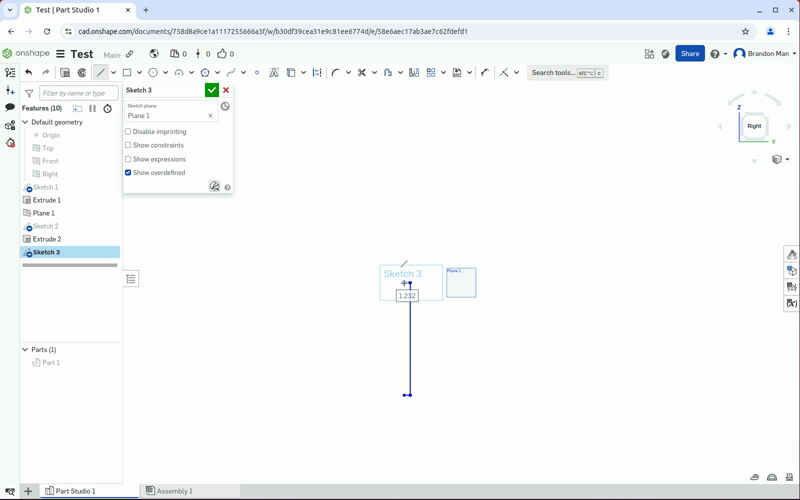
mouse_move(404, 395)
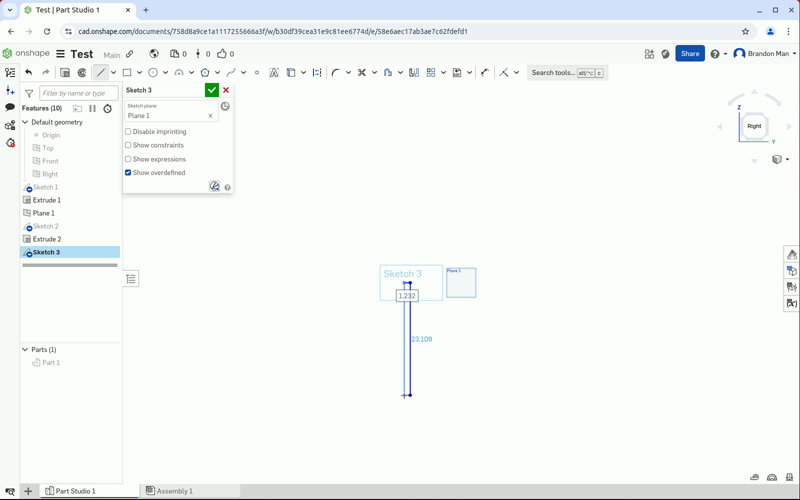
key_up(shift)
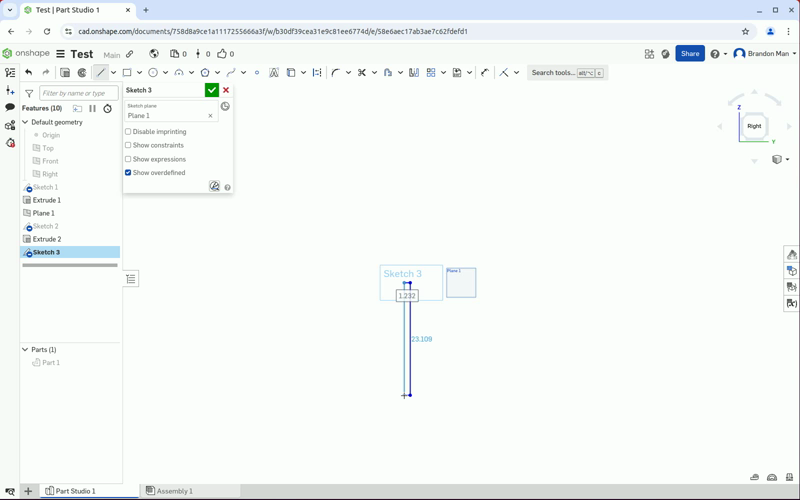
click(404, 395)
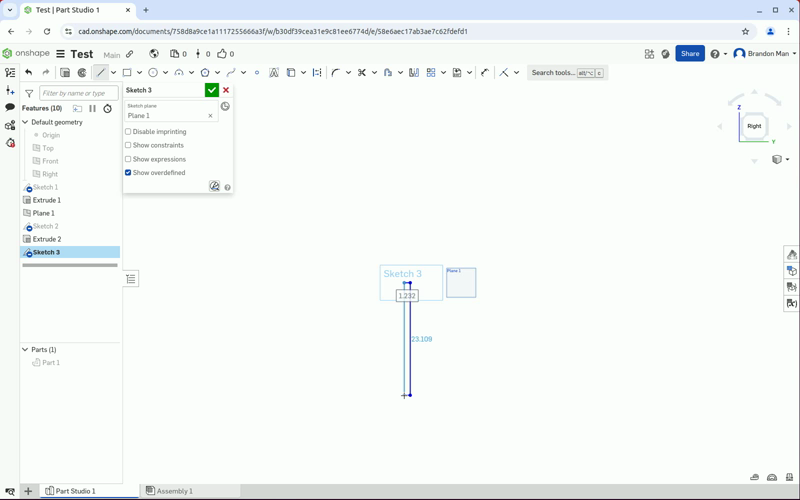
key(esc)
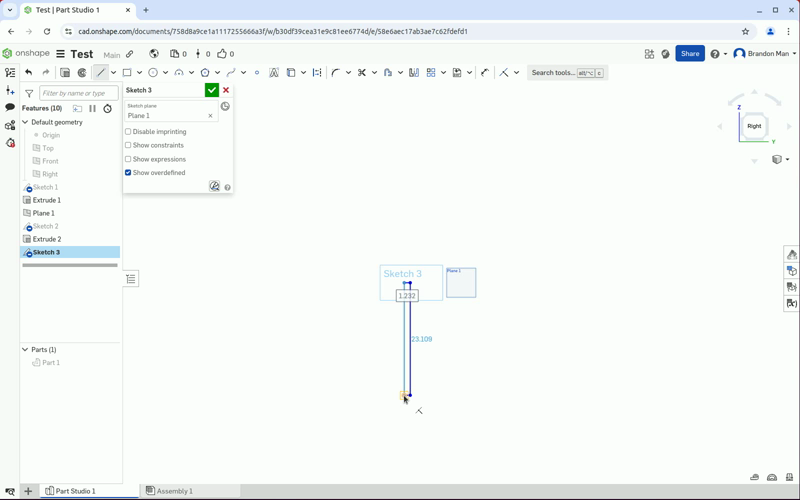
mouse_move(408, 341)
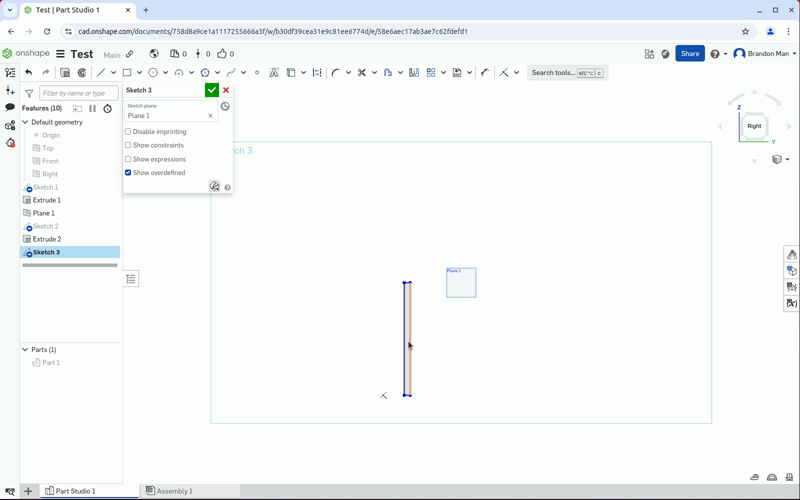
scroll(6)
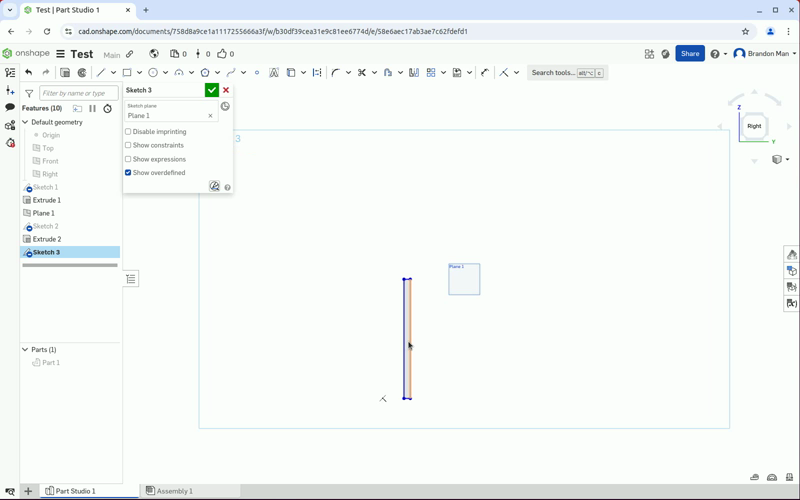
scroll(6)
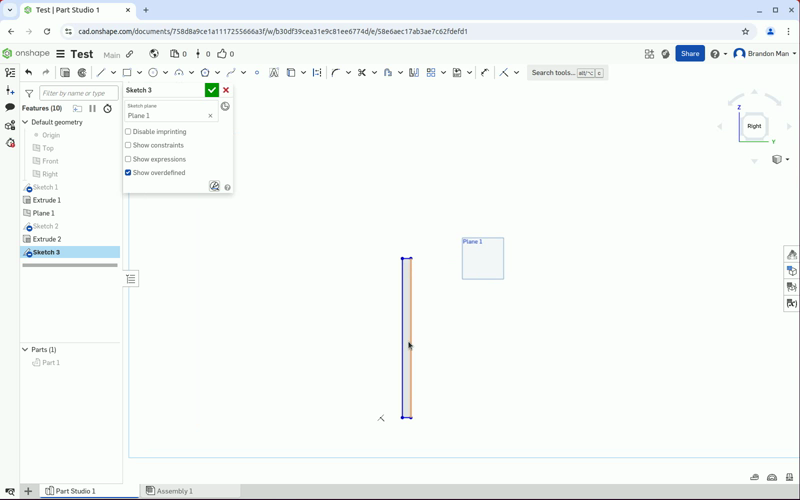
scroll(6)
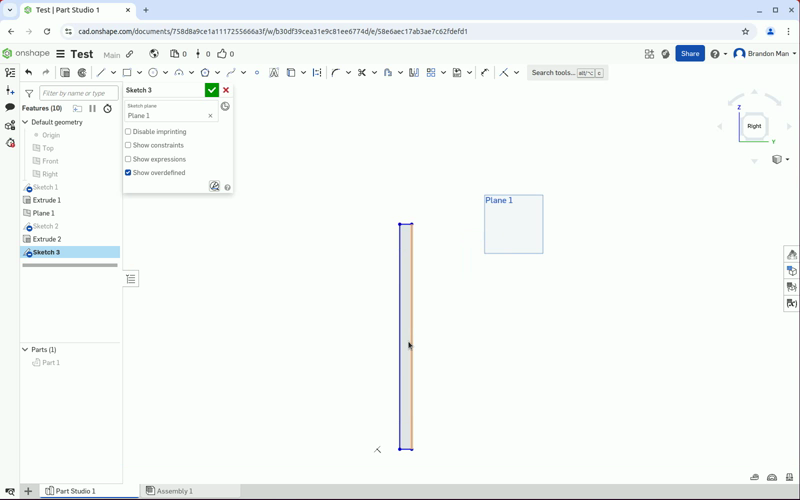
scroll(6)
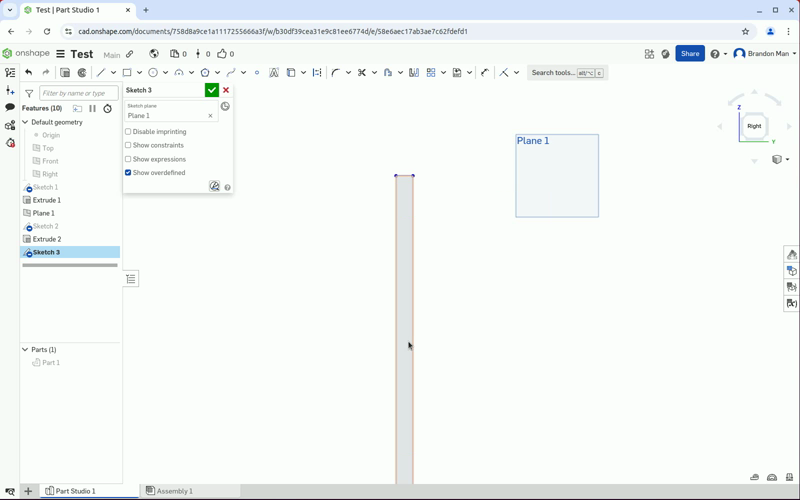
scroll(6)
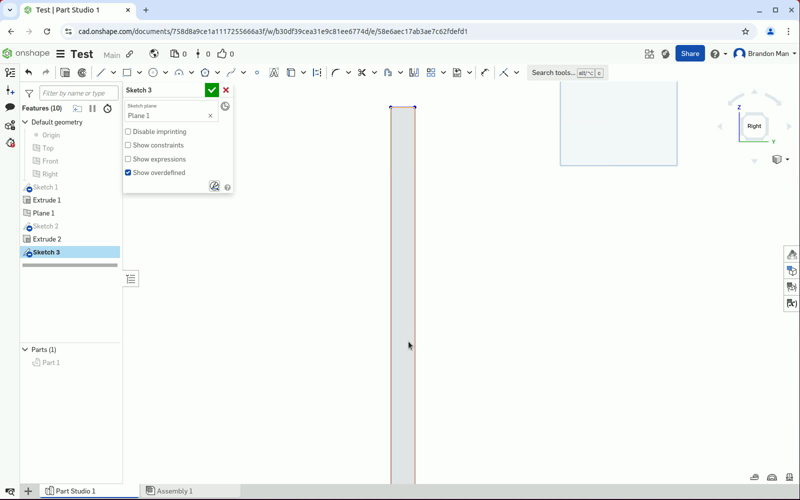
scroll(6)
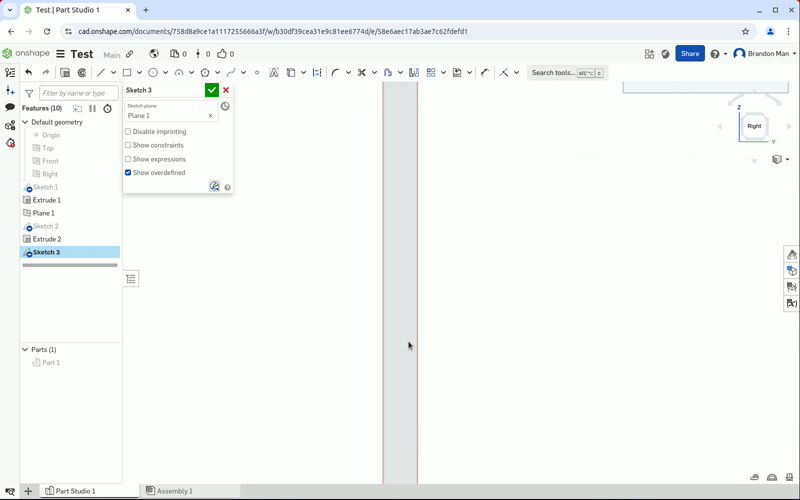
scroll(6)
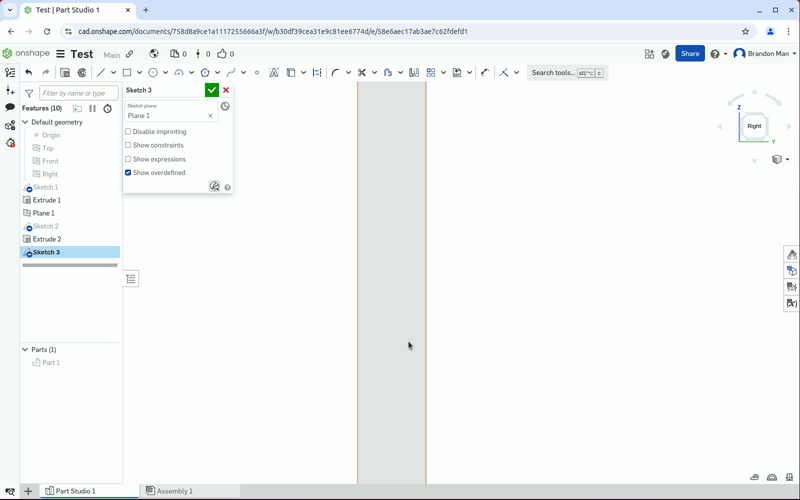
click(408, 341)
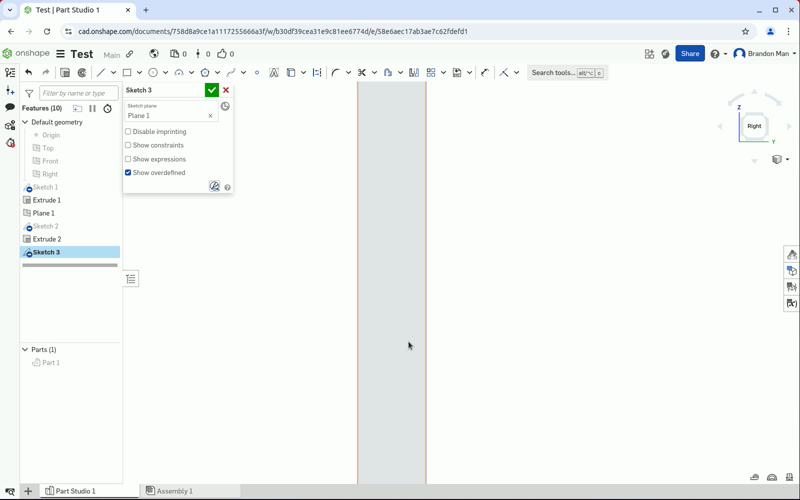
scroll(-6)
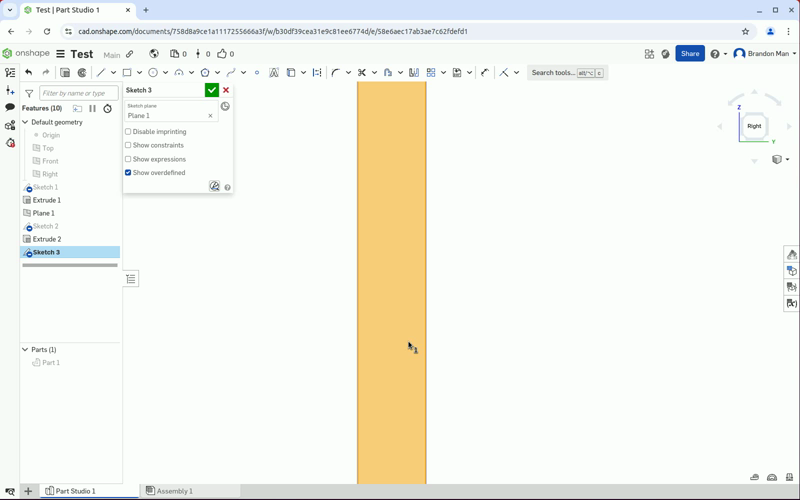
scroll(-6)
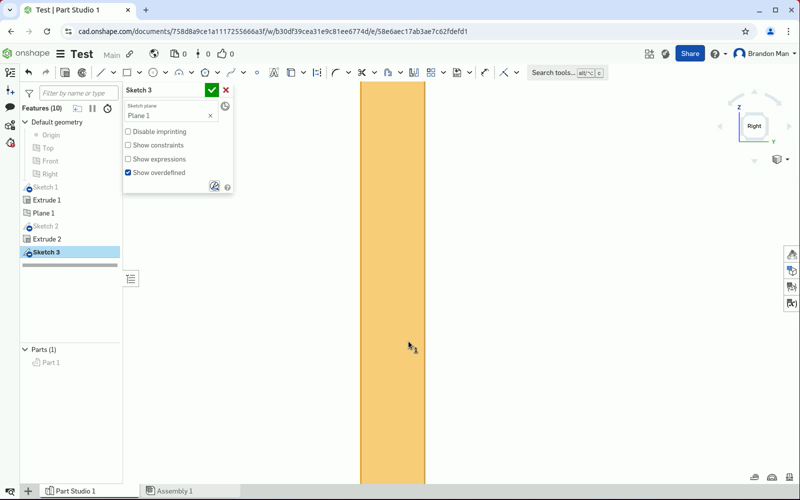
scroll(-6)
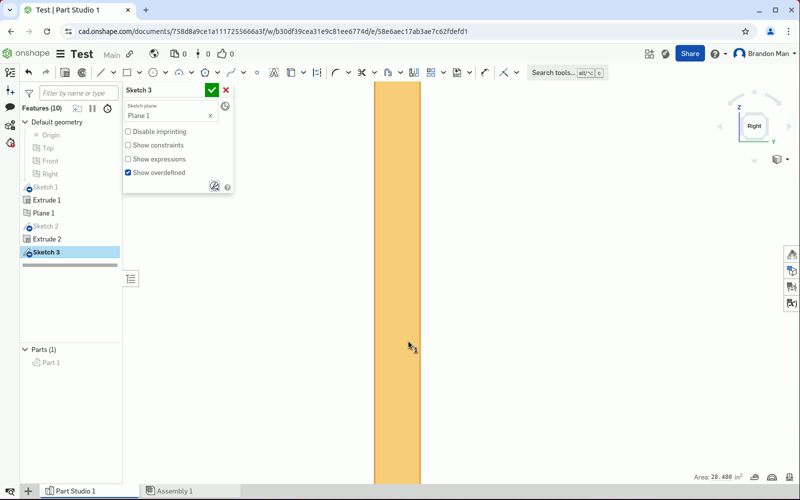
scroll(-6)
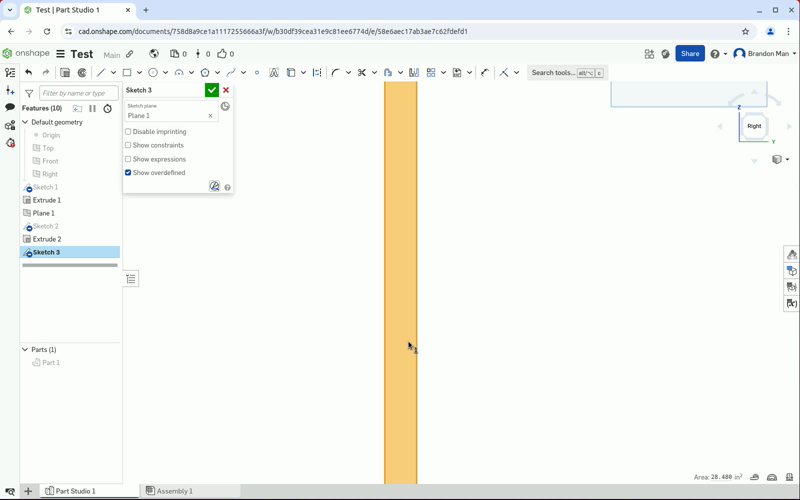
scroll(-6)
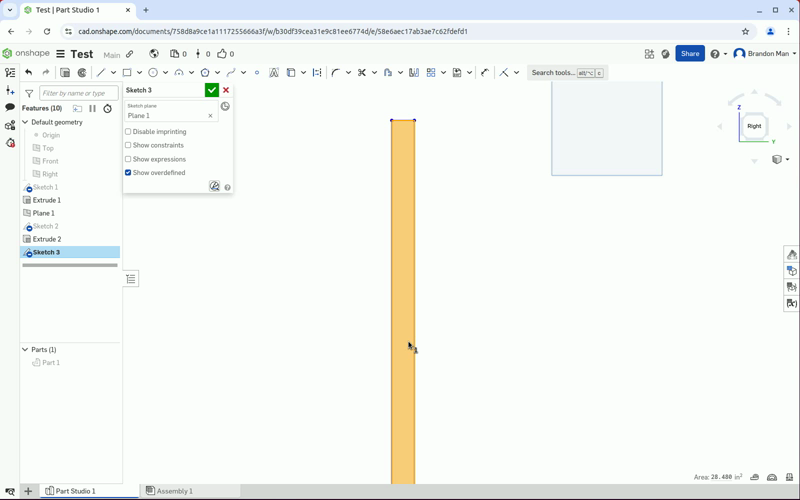
scroll(-6)
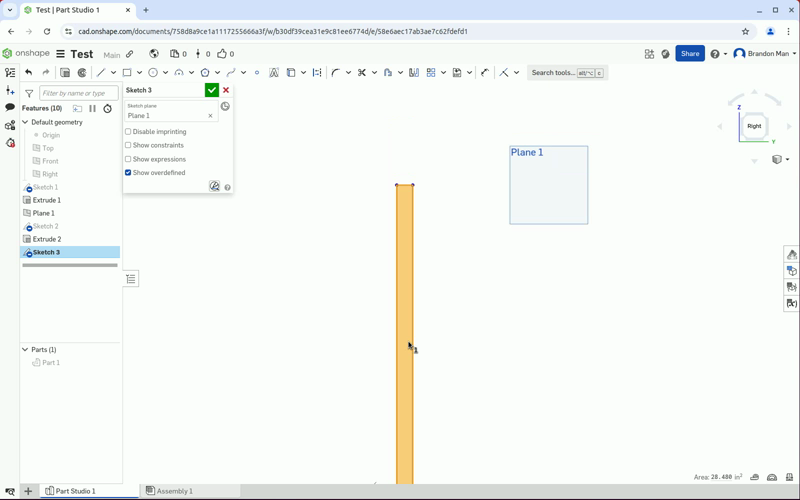
scroll(-6)
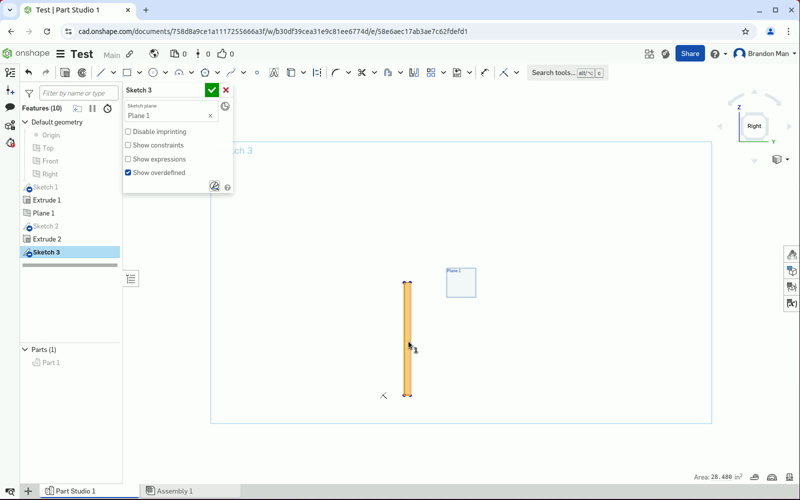
mouse_move(73, 352)
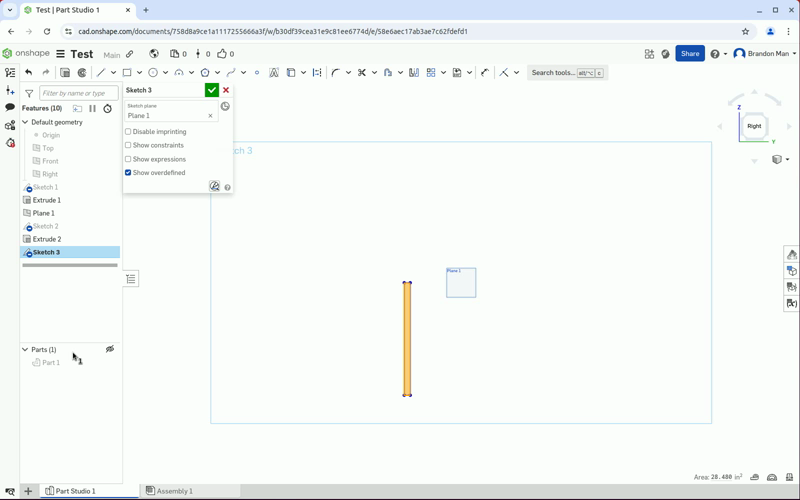
key(shift+y)
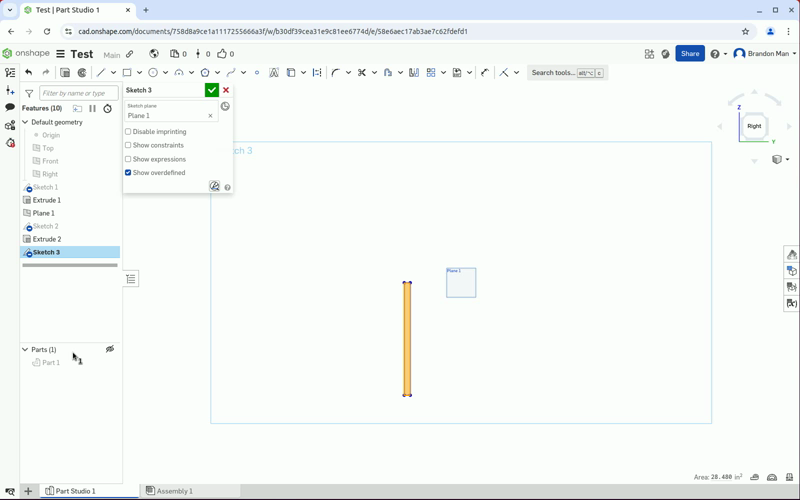
key(shift+e)
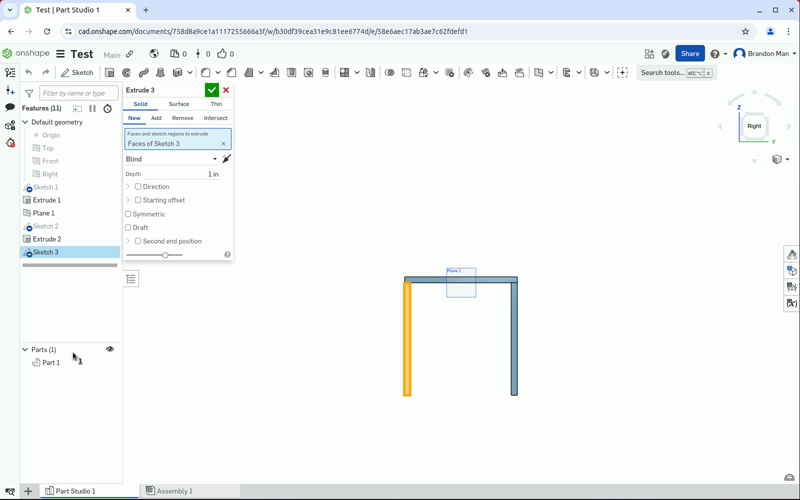
mouse_move(143, 106)
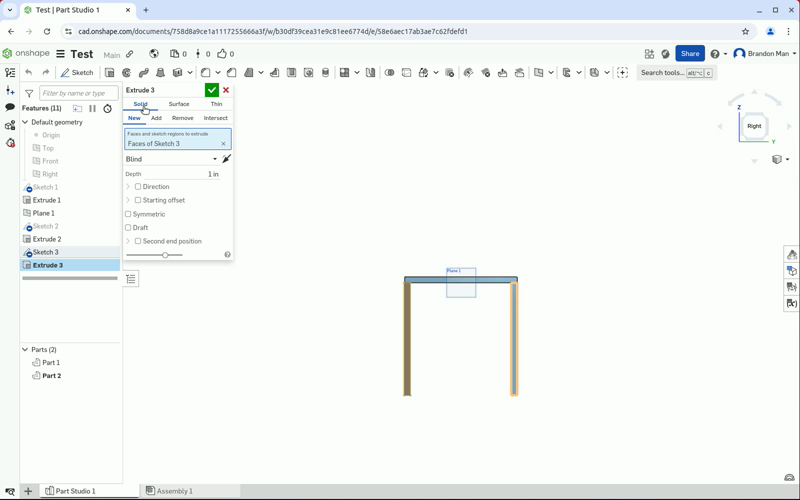
click(143, 106)
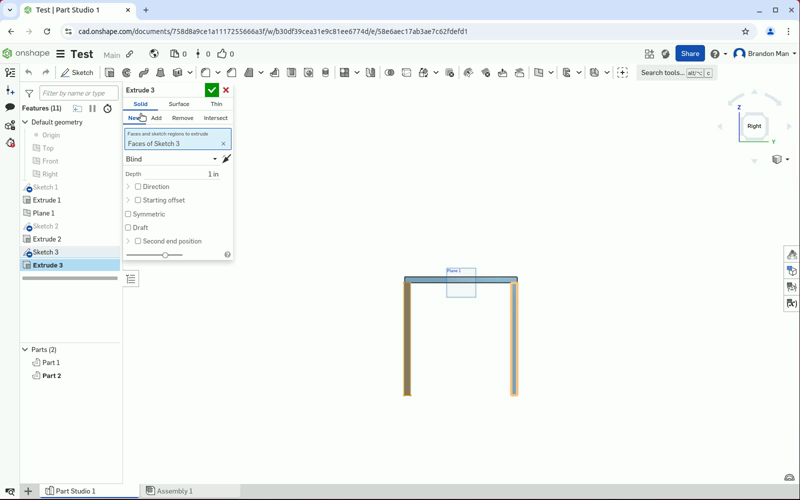
mouse_move(137, 120)
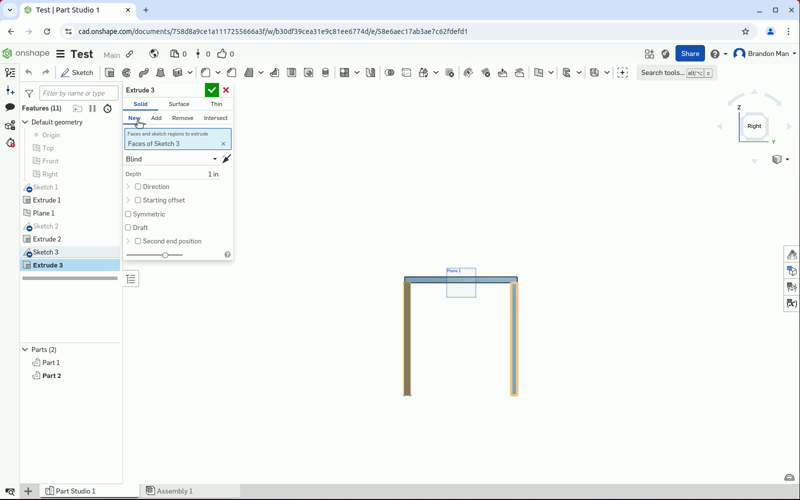
click(137, 120)
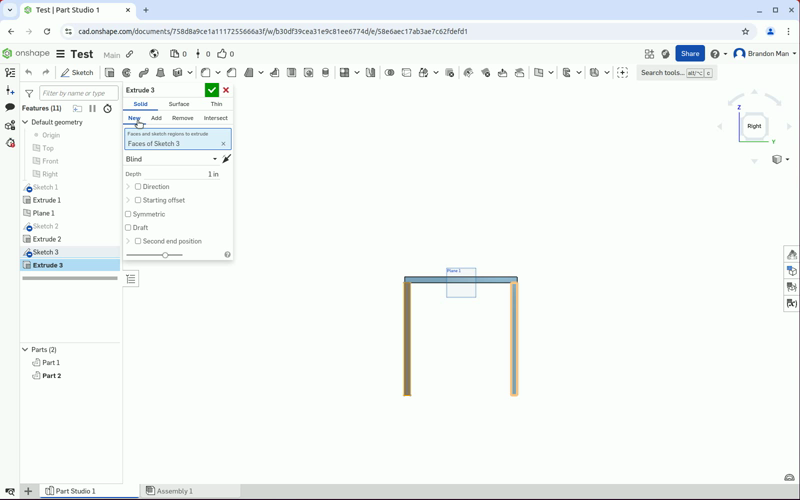
key(tab, 4)
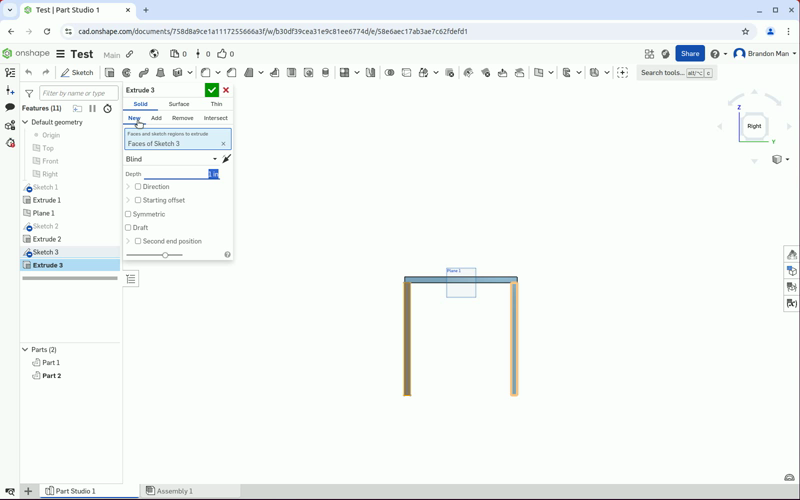
text(-1.204)
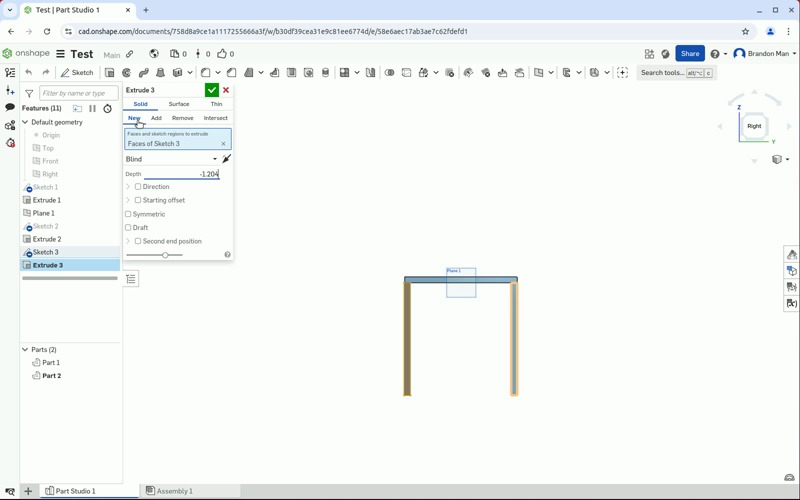
key(enter)
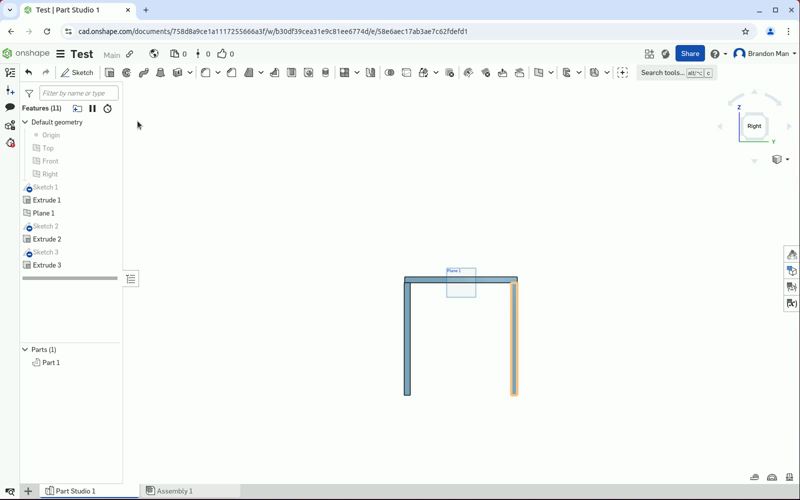
key(shift+h)
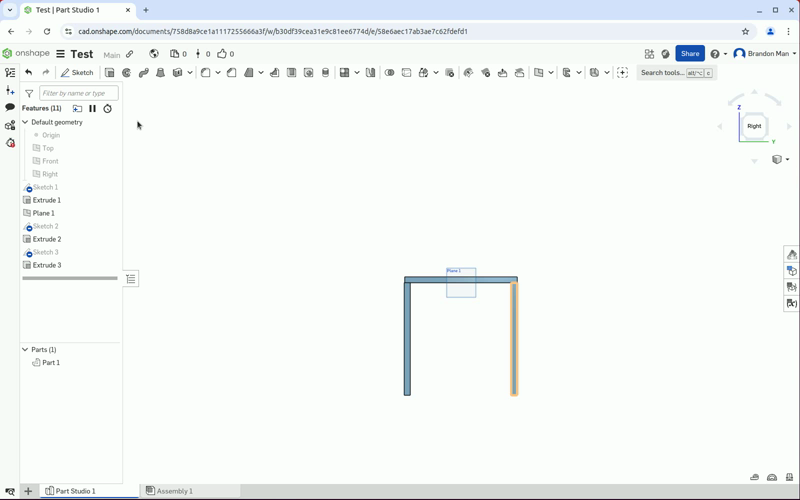
key(shift+h)
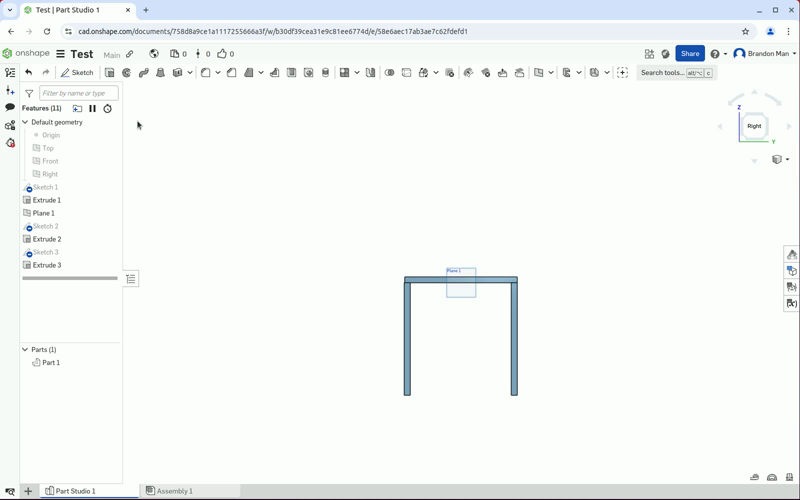
mouse_move(73, 189)
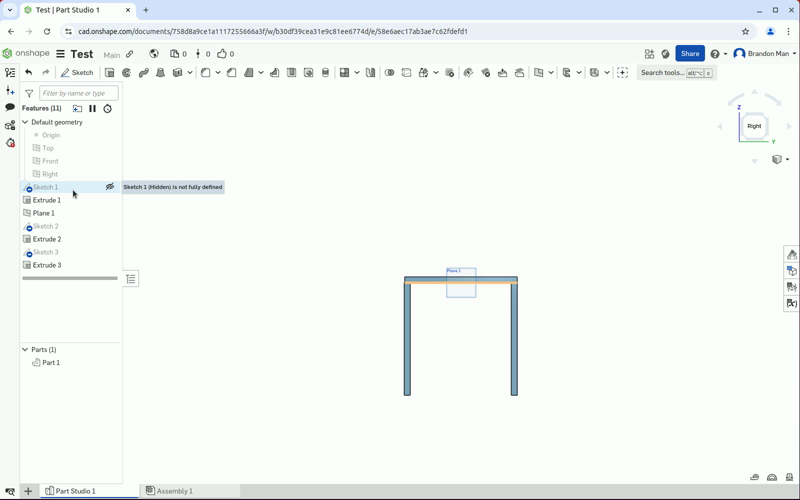
click(73, 189)
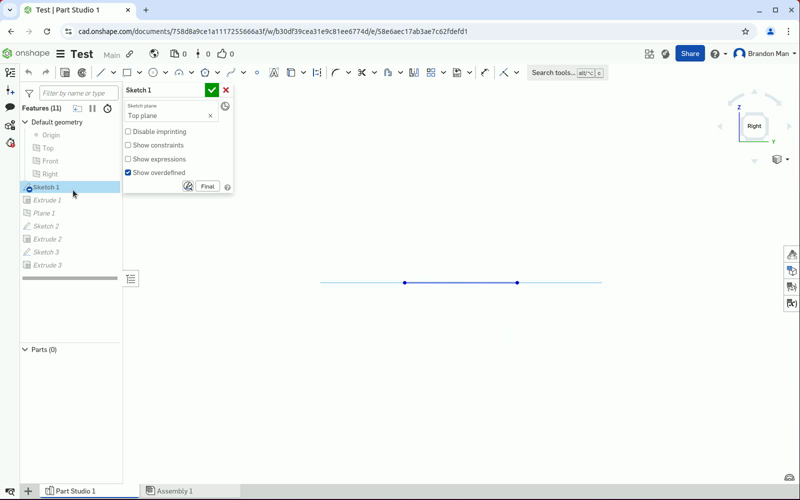
mouse_move(229, 92)
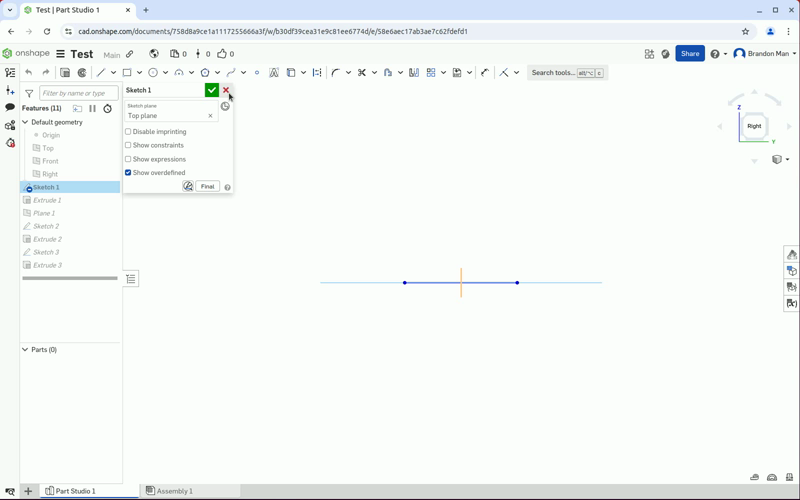
click(229, 92)
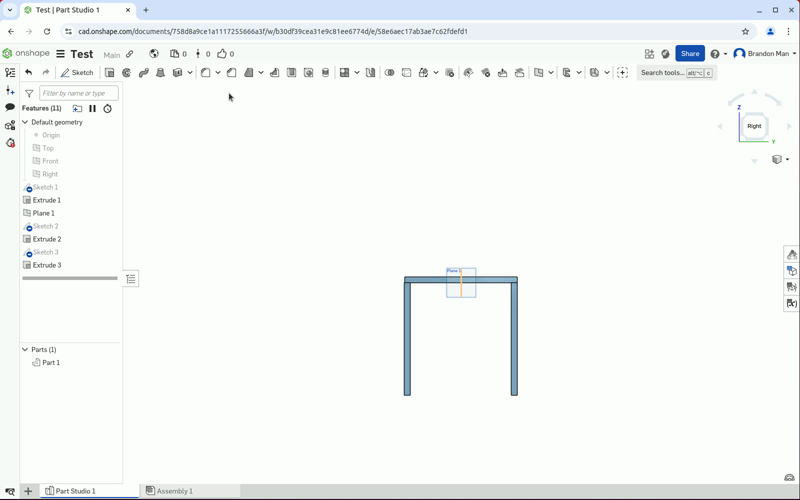
mouse_move(541, 75)
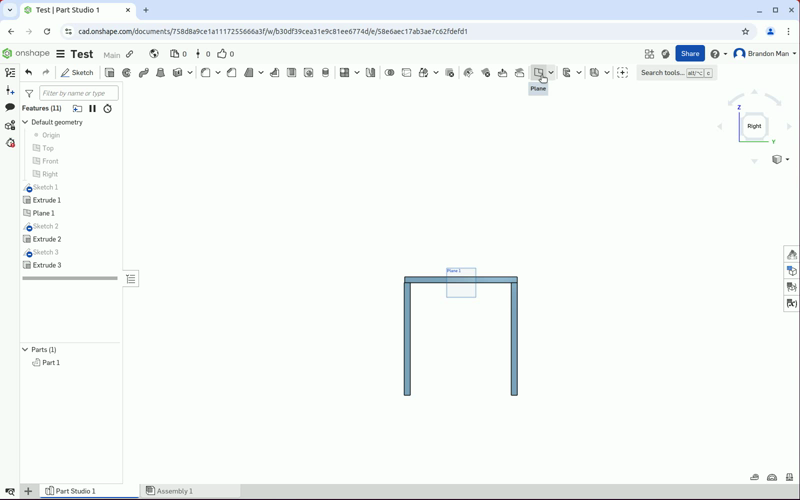
click(541, 75)
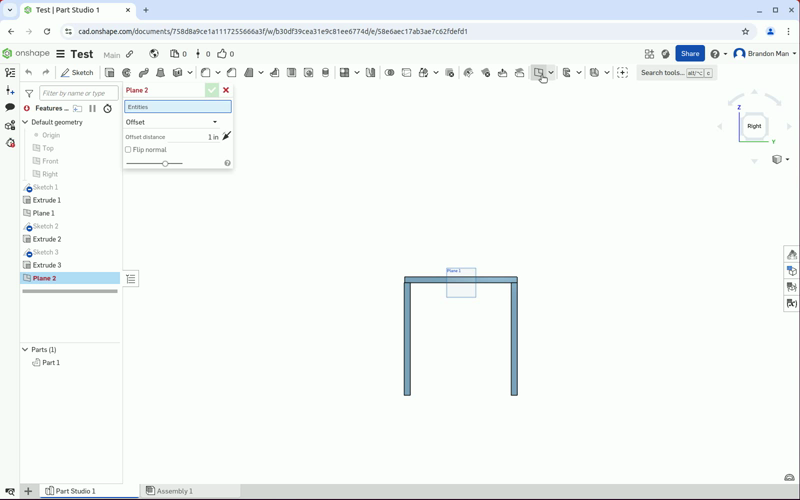
mouse_move(73, 176)
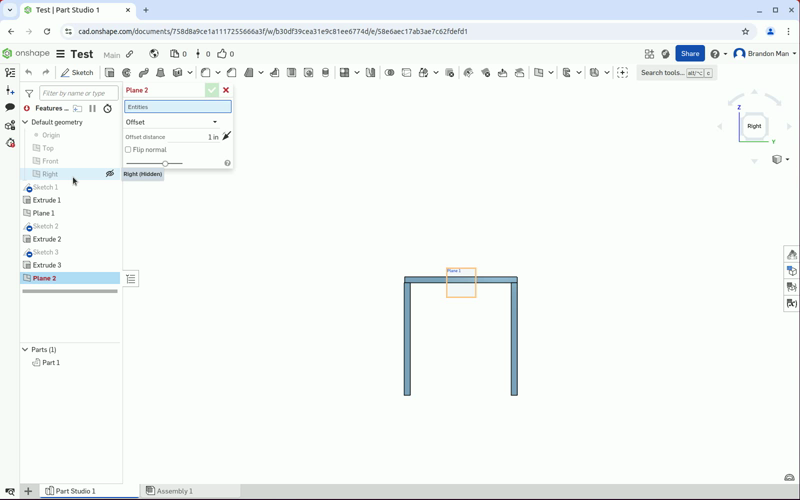
click(73, 176)
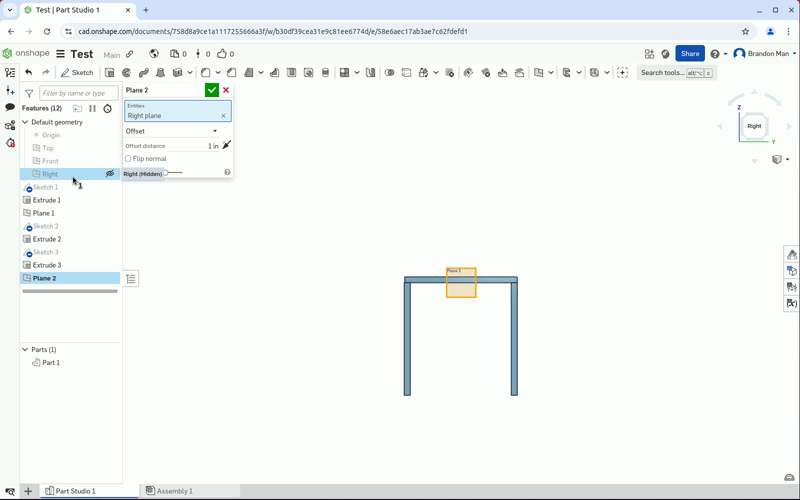
key(tab, 2)
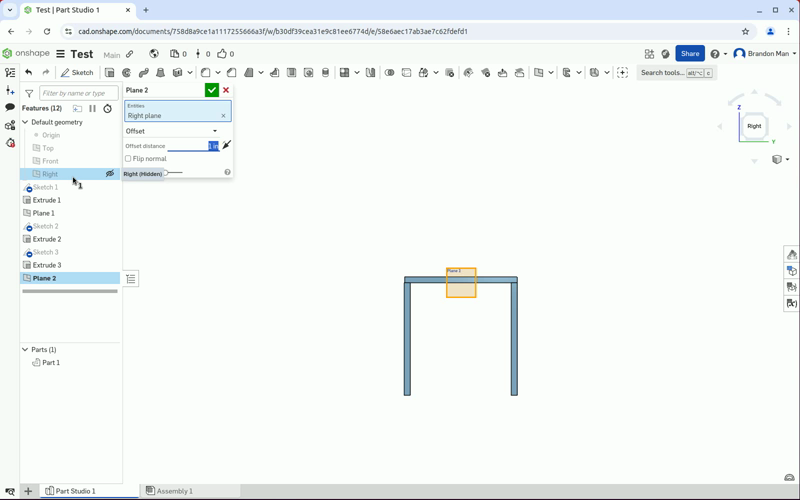
text(11.554)
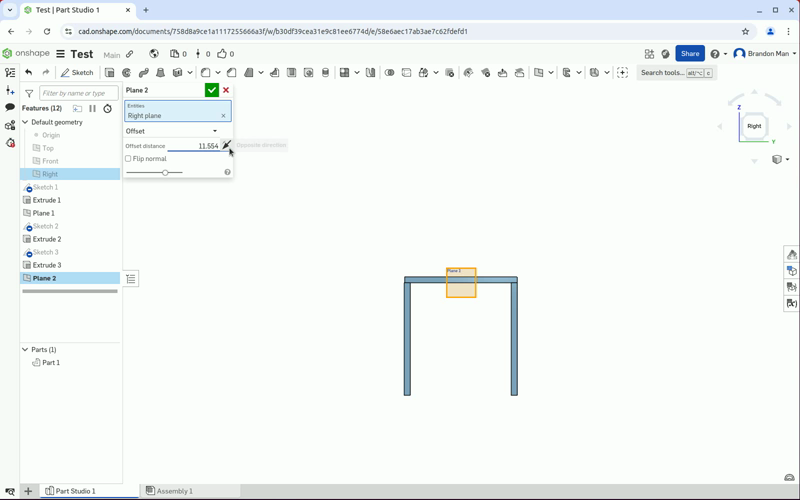
mouse_move(229, 147)
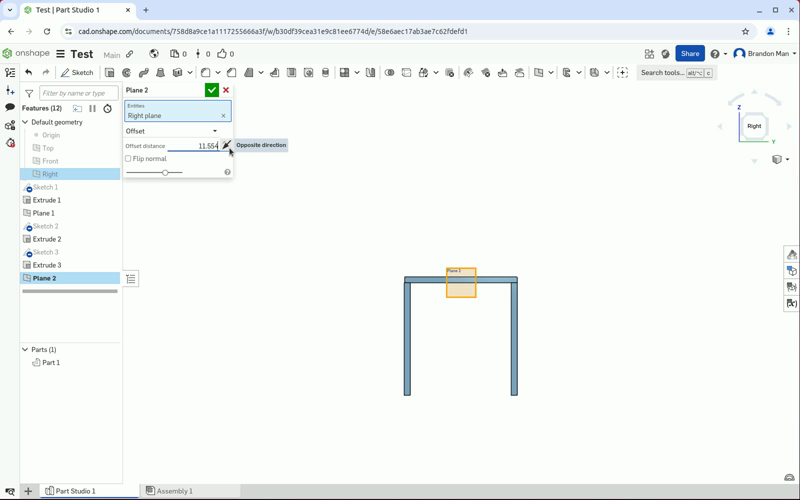
click(229, 147)
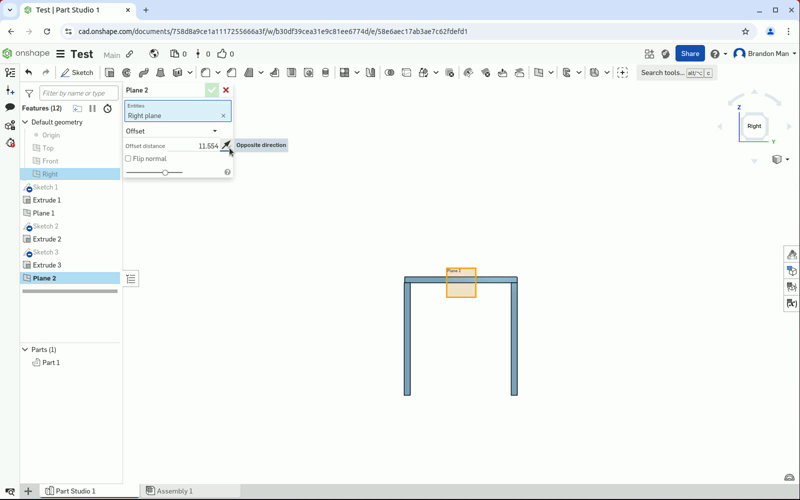
key(enter, 2)
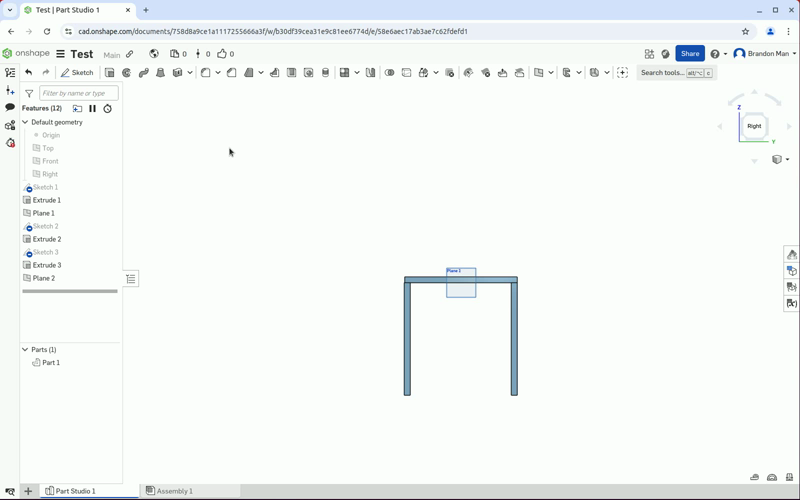
key(shift+s)
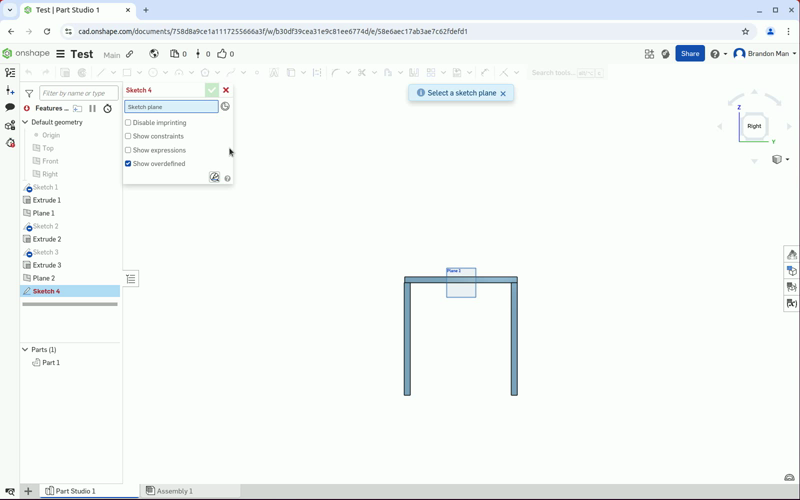
mouse_move(73, 280)
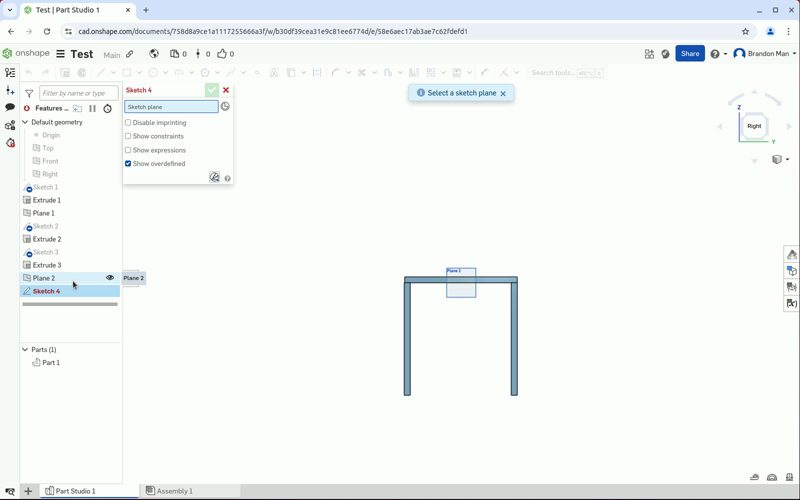
click(73, 280)
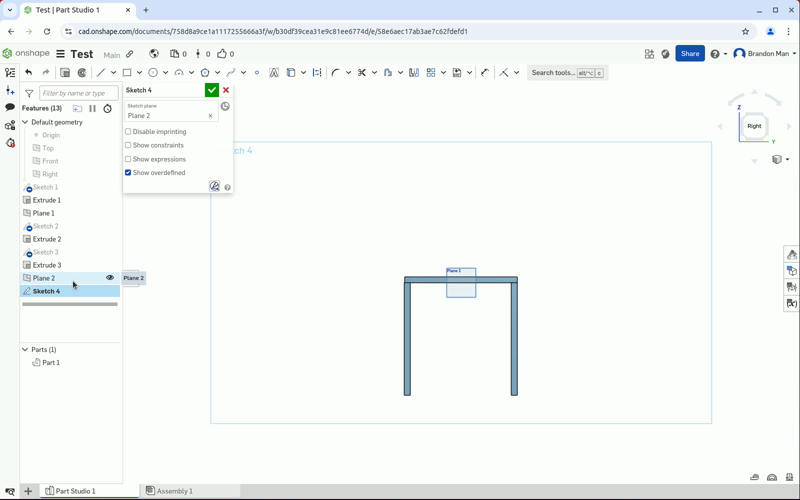
mouse_move(73, 352)
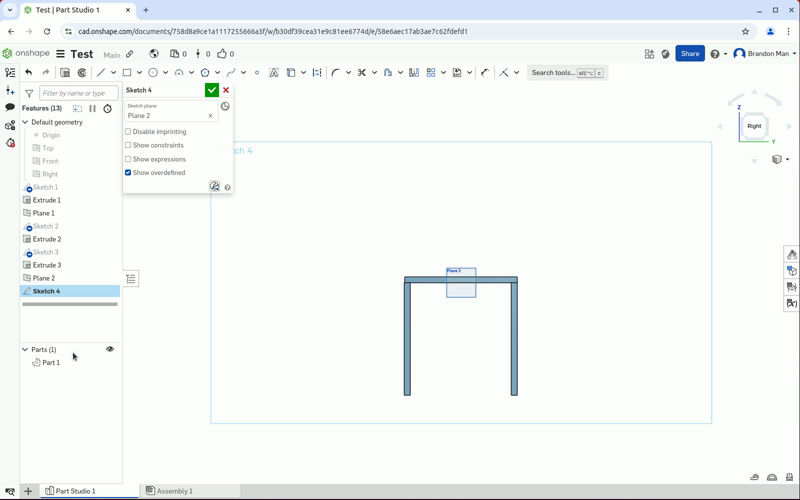
key(y)
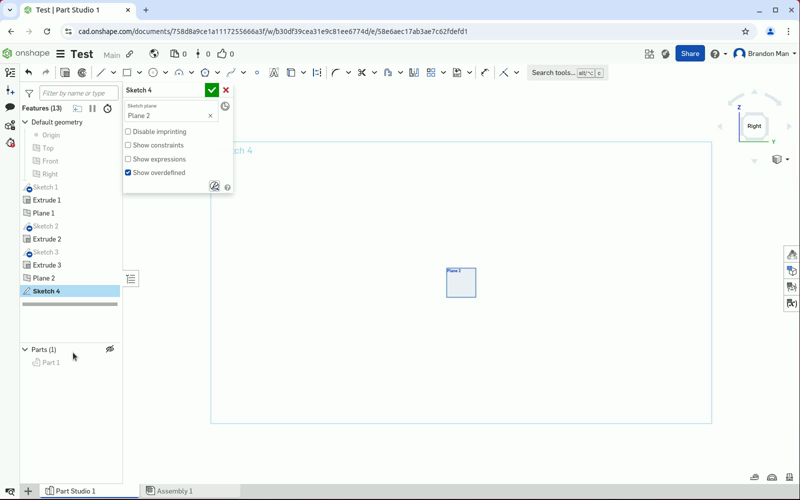
key(l)
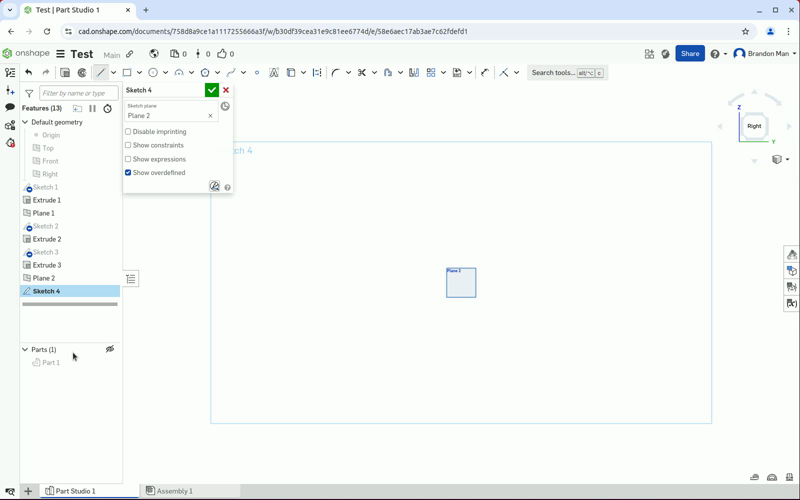
key_down(shift)
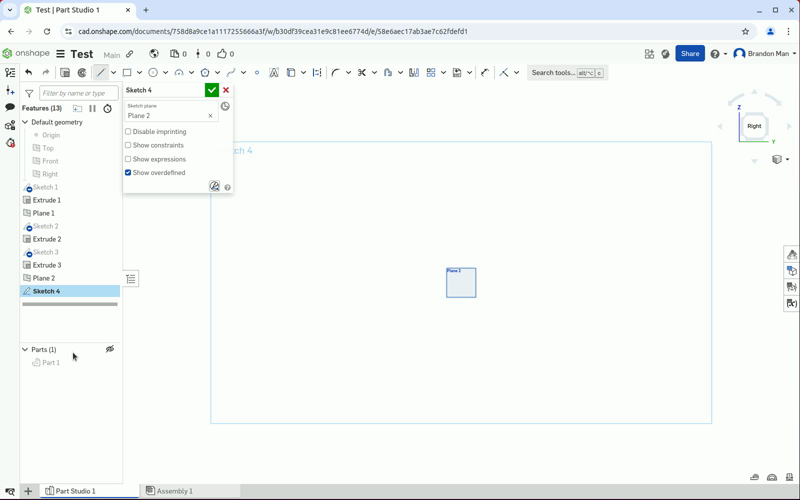
mouse_move(404, 395)
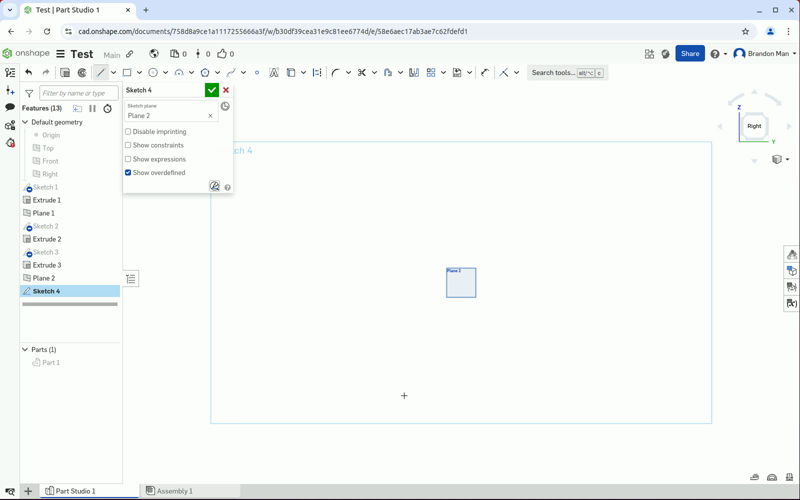
click(404, 395)
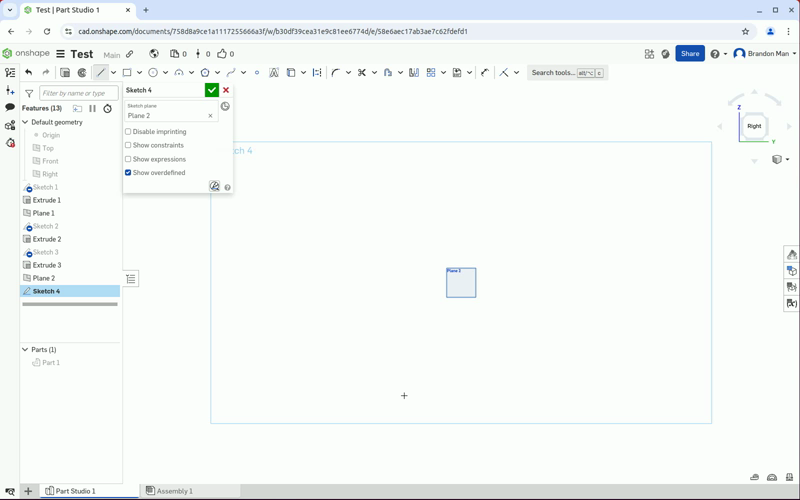
key_up(shift)
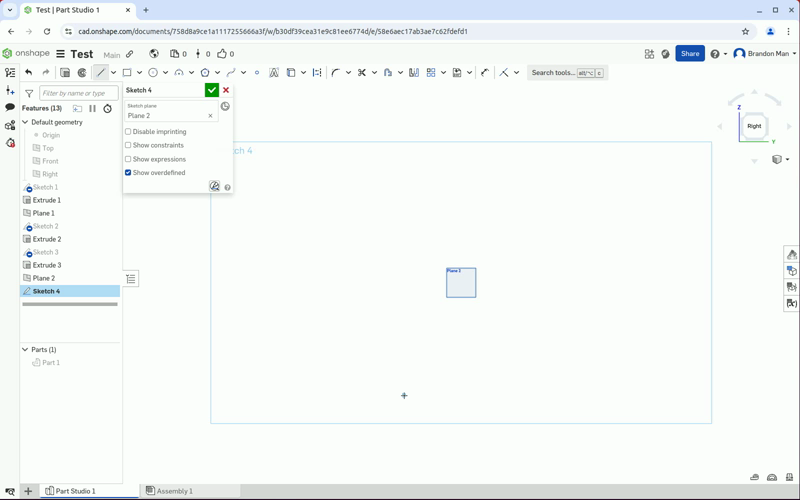
key_down(shift)
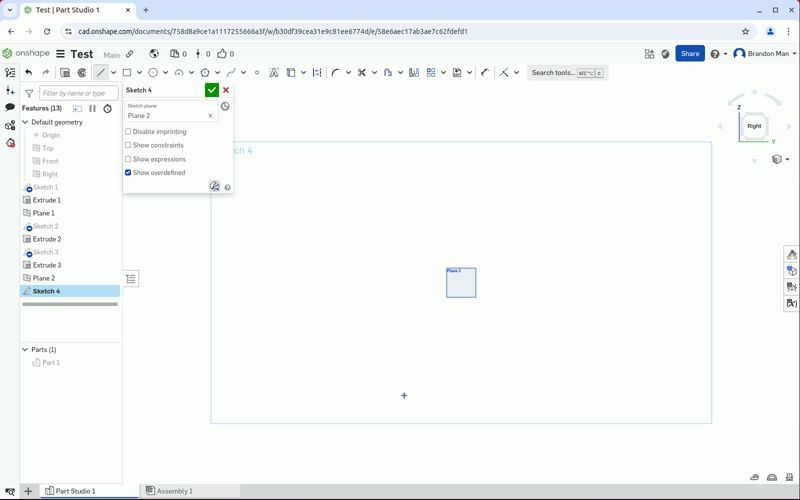
mouse_move(434, 395)
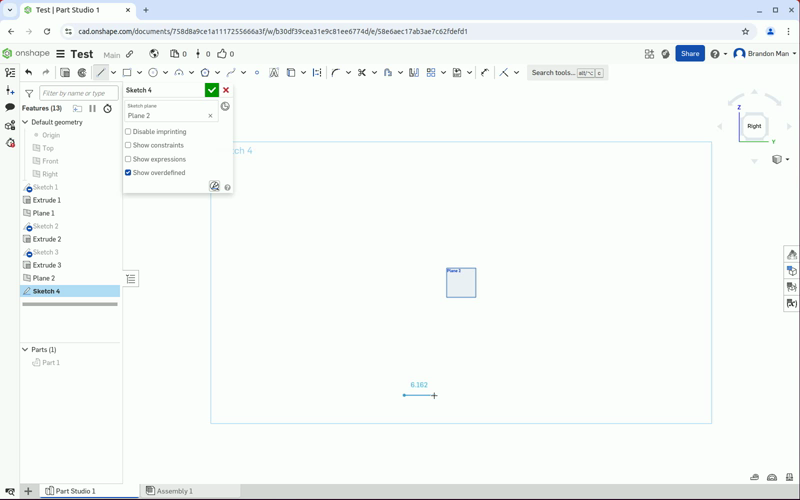
mouse_move(410, 395)
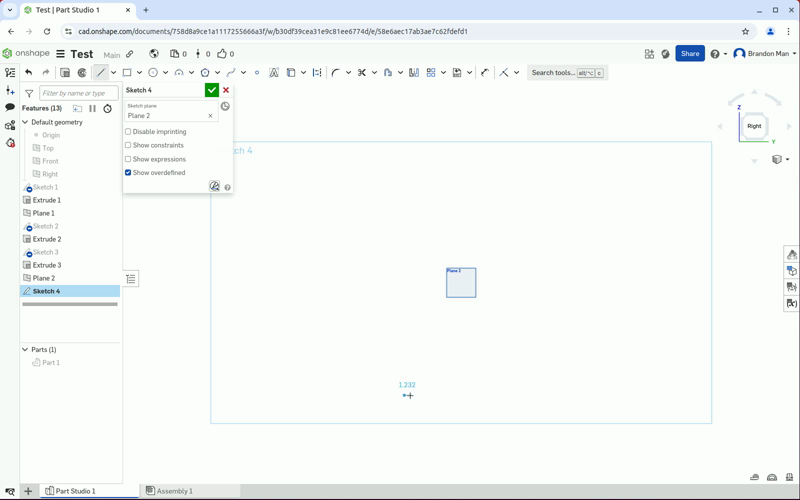
scroll(6)
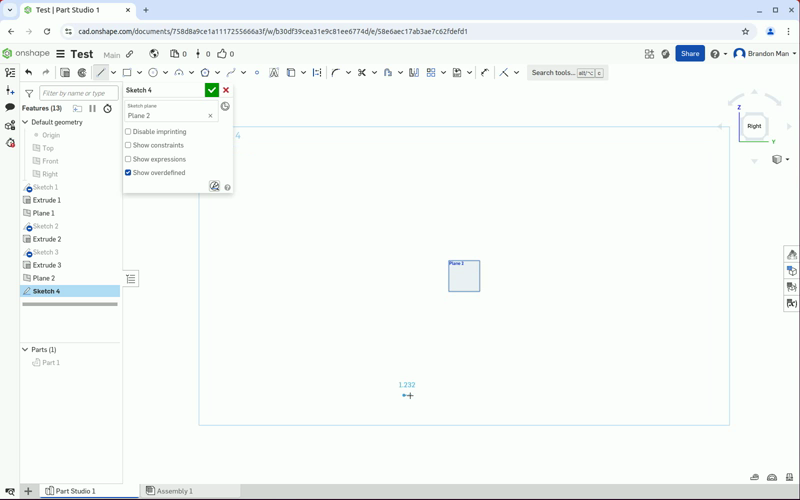
scroll(6)
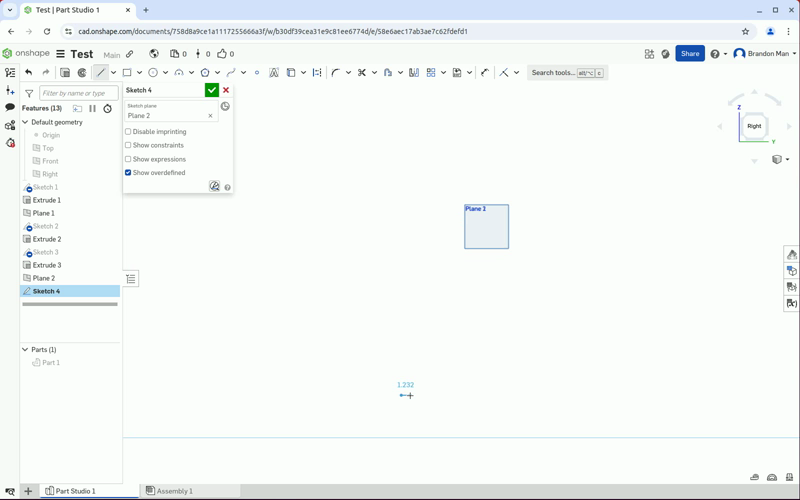
scroll(6)
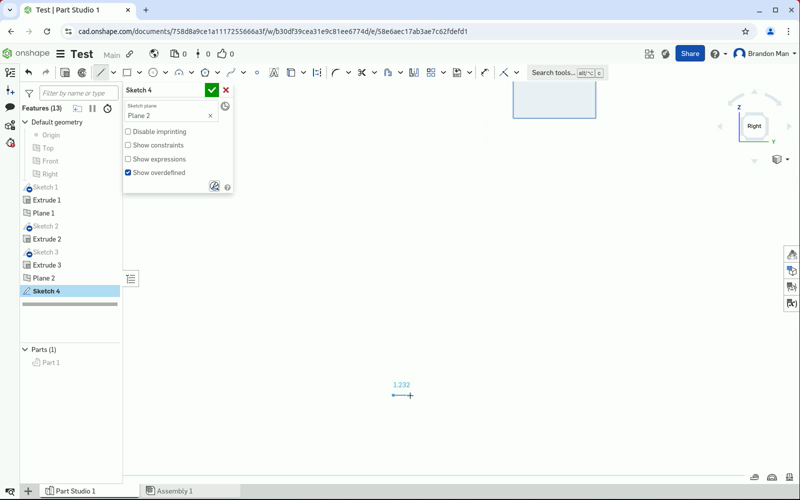
scroll(6)
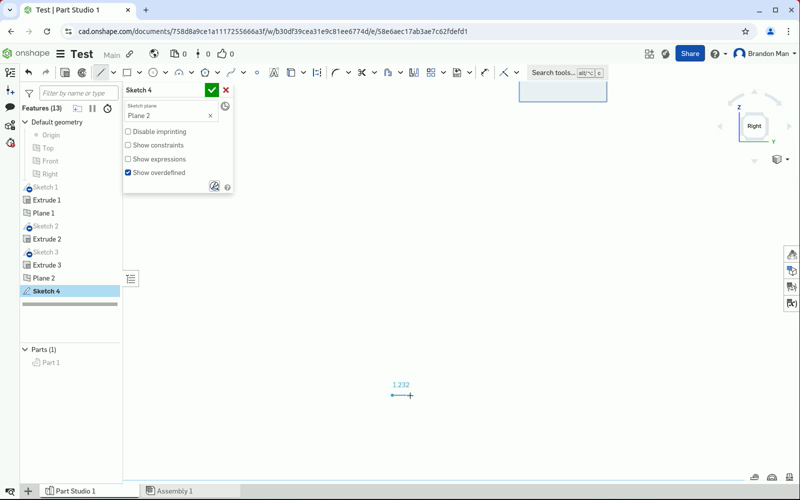
scroll(6)
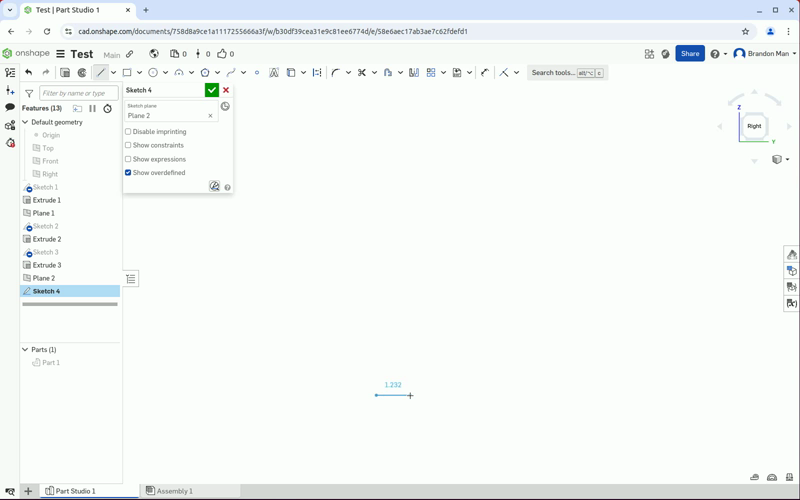
scroll(6)
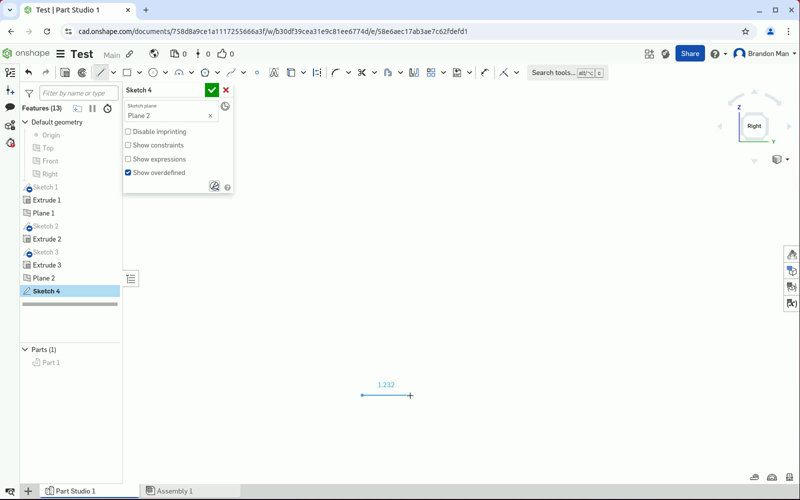
scroll(6)
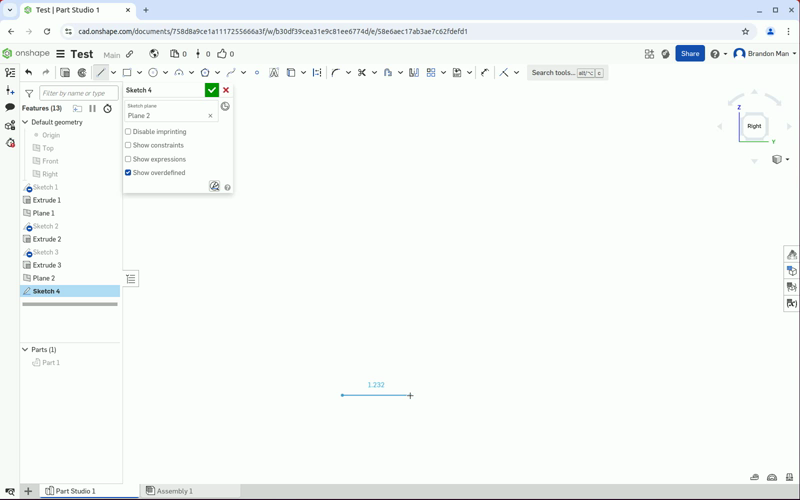
click(410, 395)
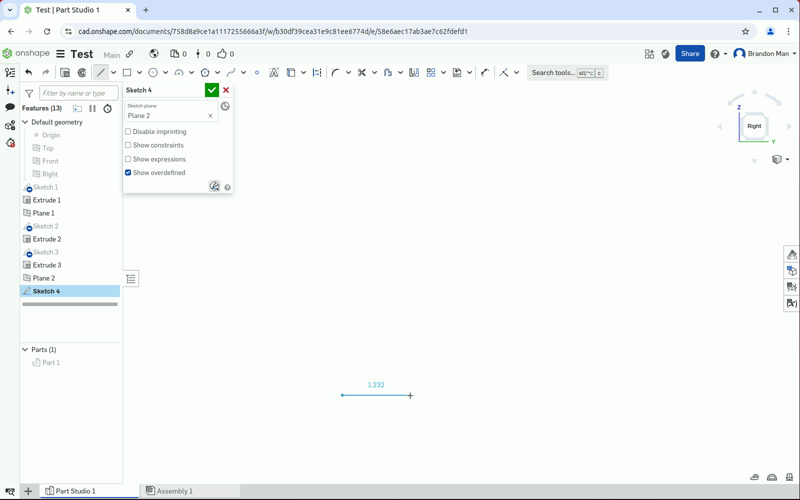
scroll(-6)
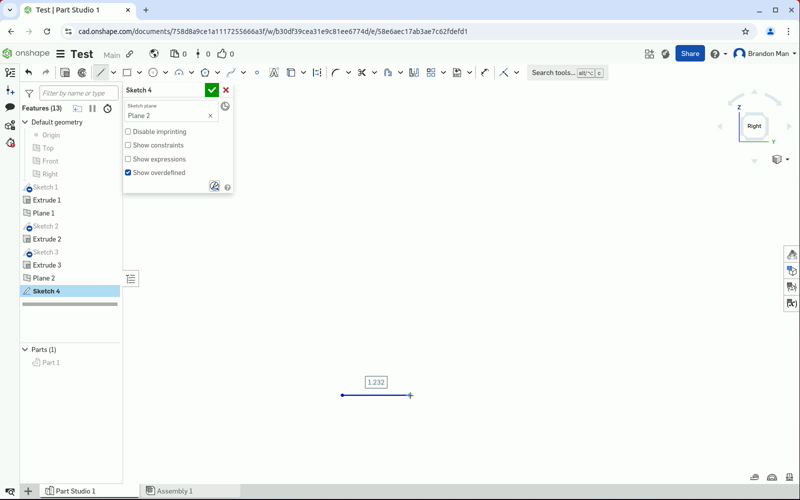
scroll(-6)
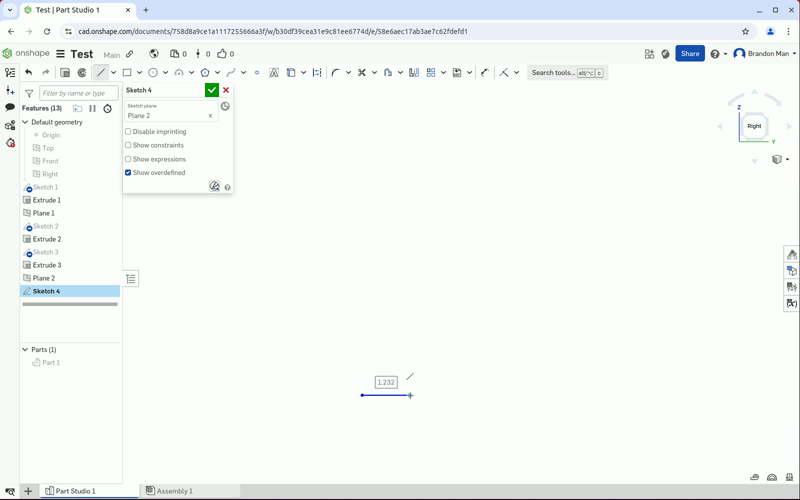
scroll(-6)
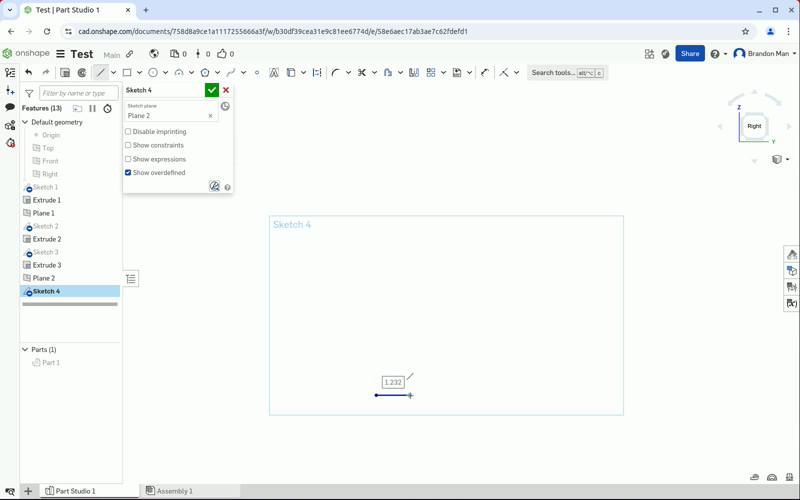
scroll(-6)
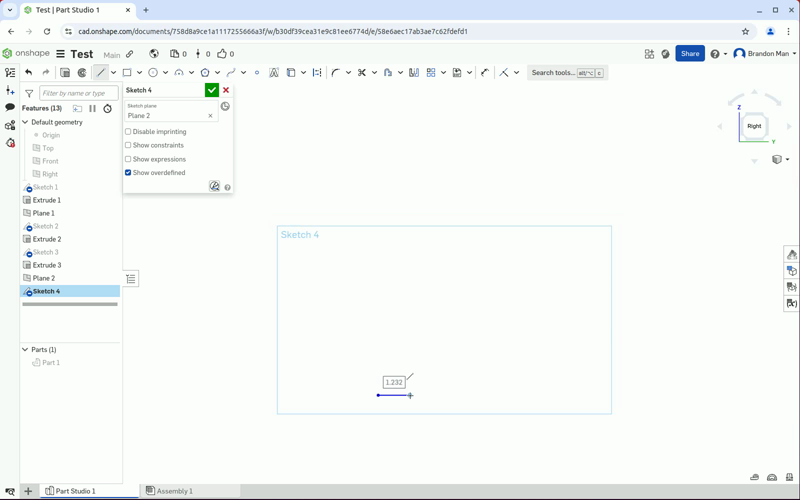
scroll(-6)
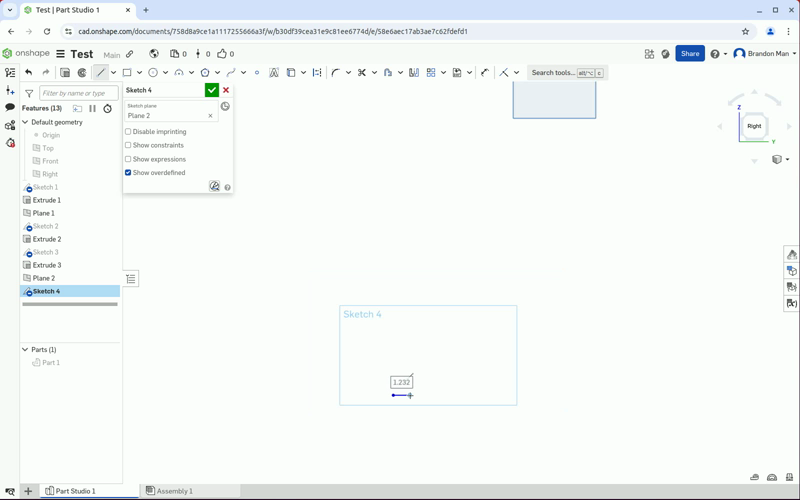
scroll(-6)
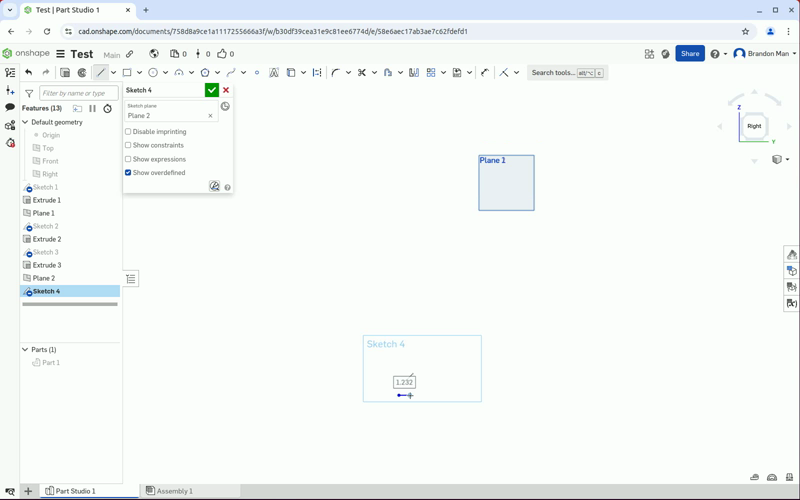
scroll(-6)
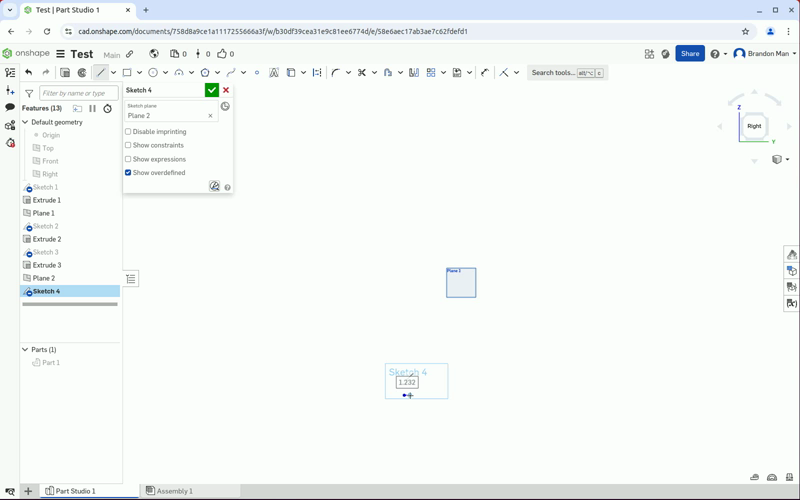
key_up(shift)
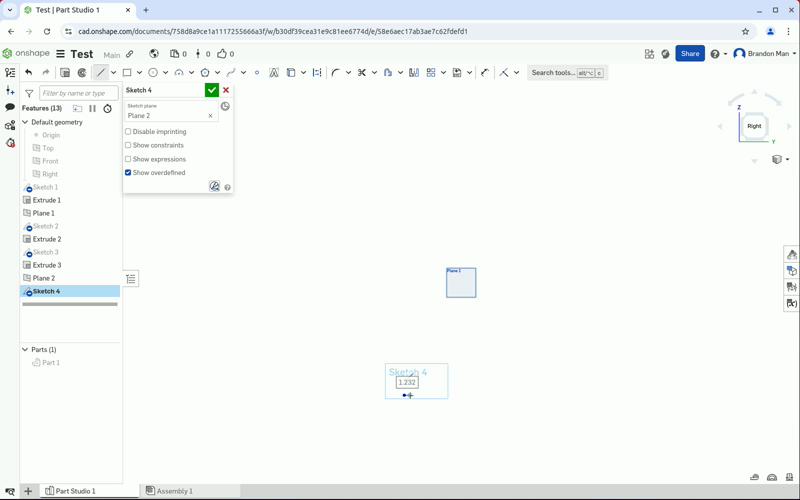
key_down(shift)
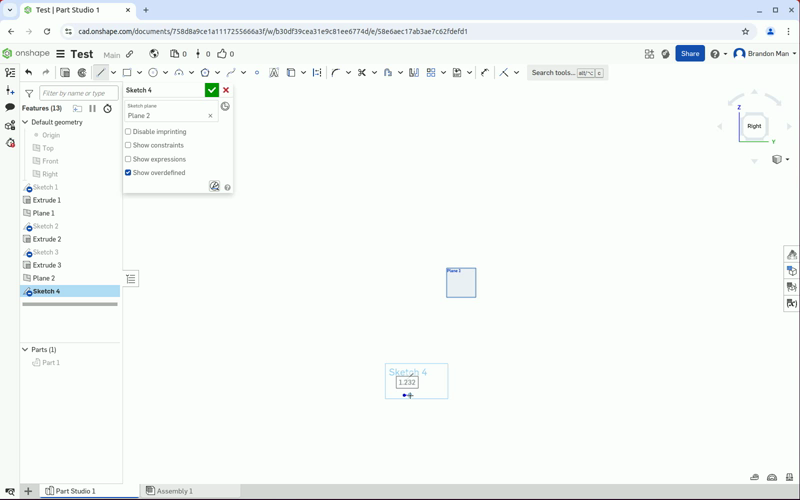
mouse_move(410, 282)
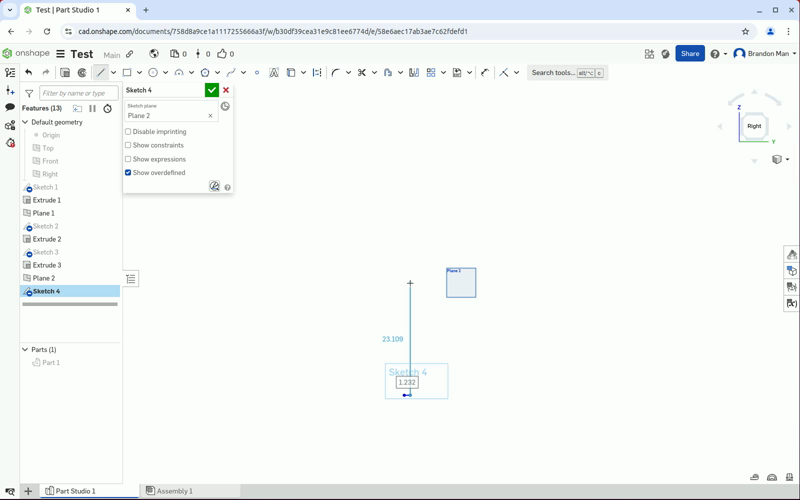
click(410, 282)
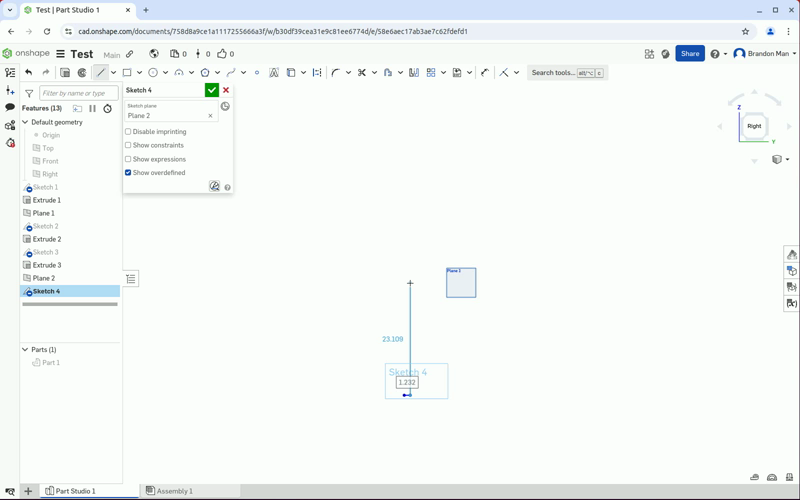
key_up(shift)
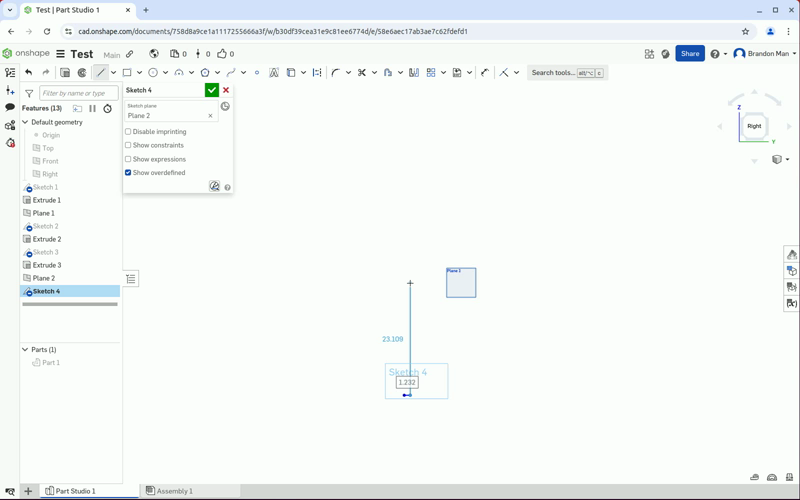
key_down(shift)
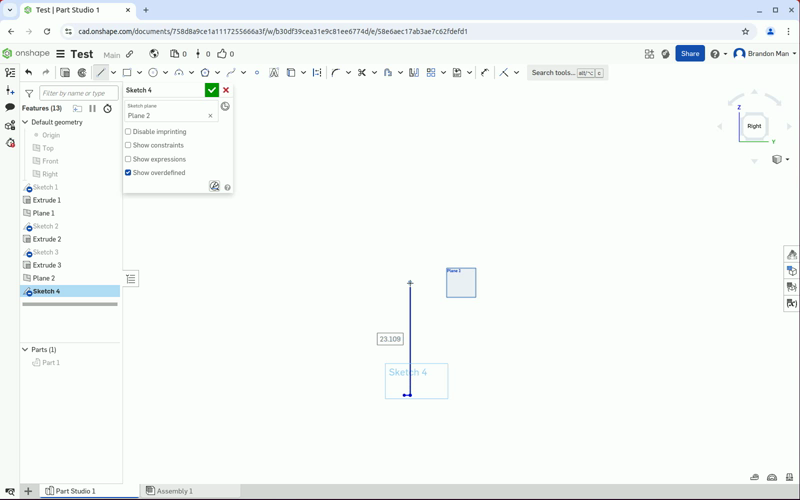
mouse_move(440, 282)
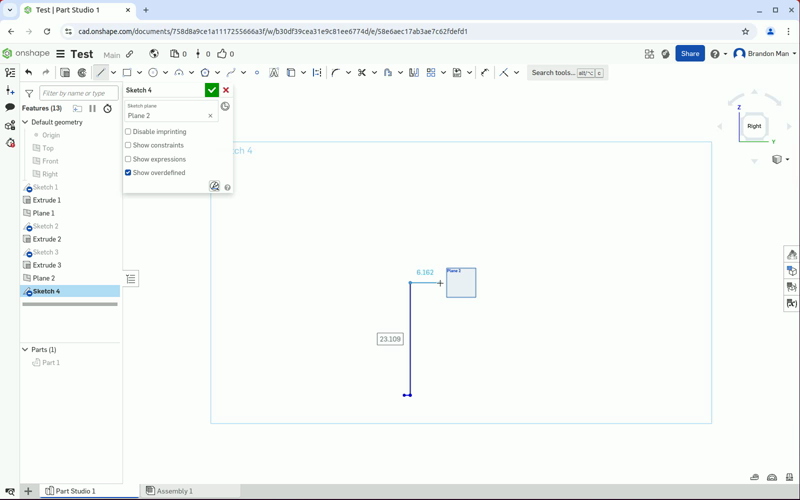
mouse_move(404, 282)
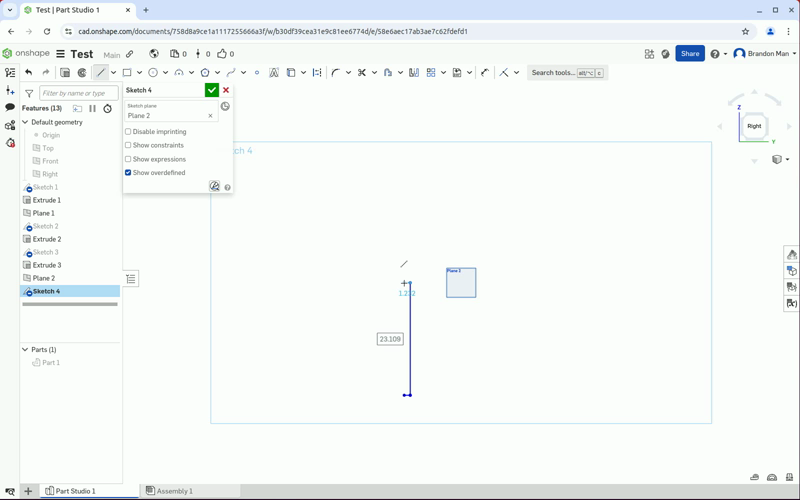
scroll(6)
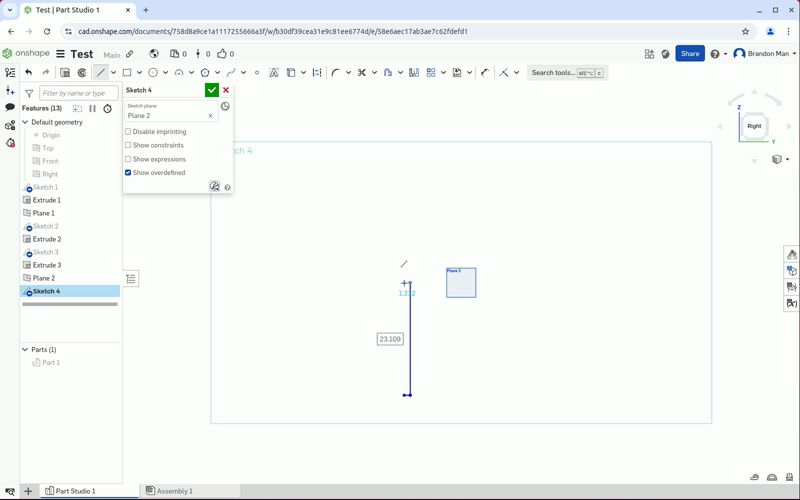
scroll(6)
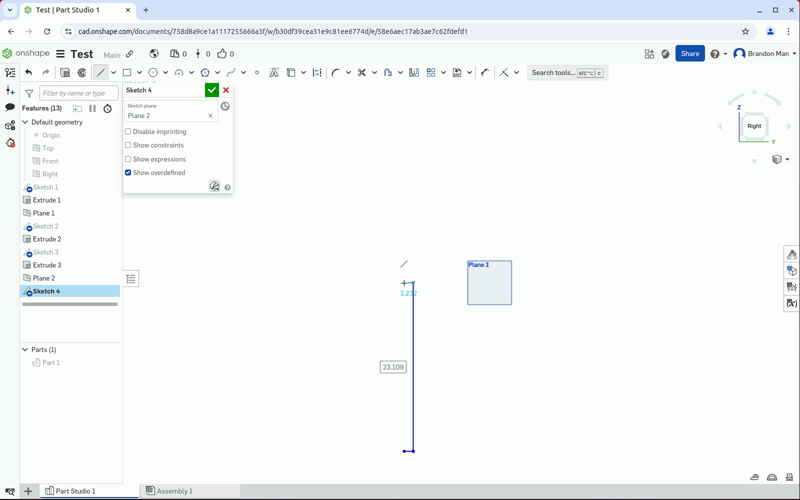
scroll(6)
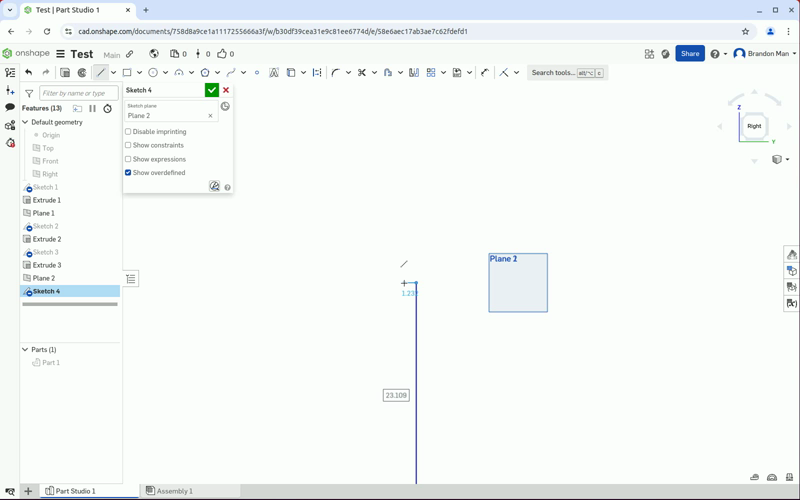
scroll(6)
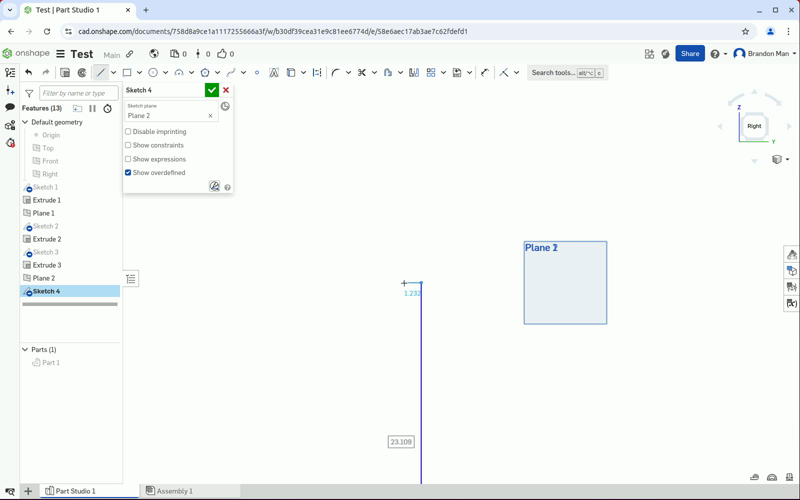
scroll(6)
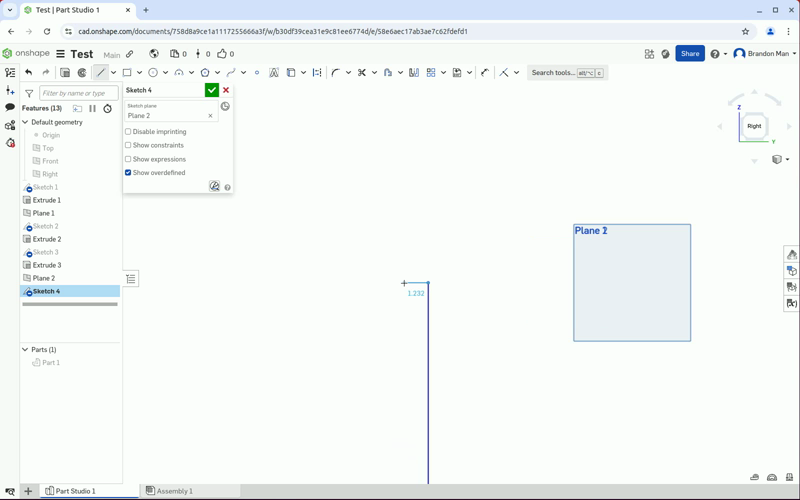
scroll(6)
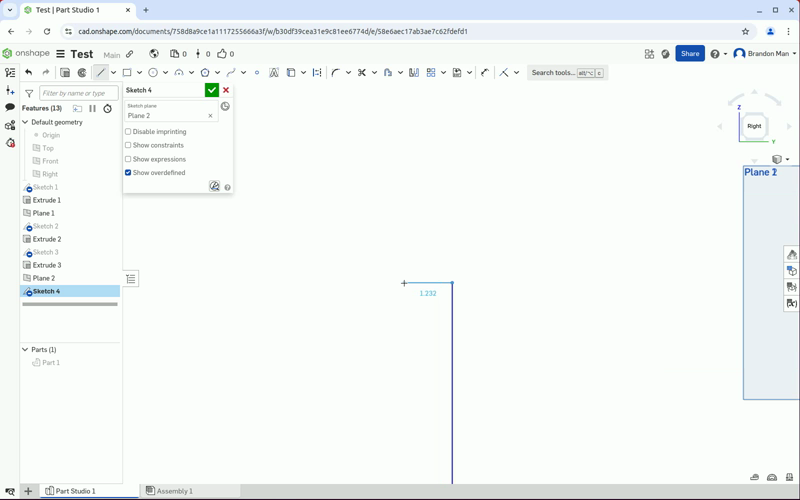
scroll(6)
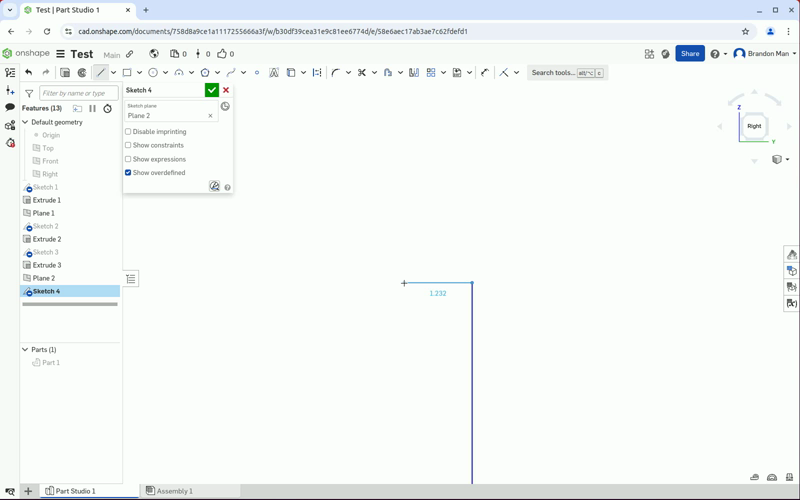
click(404, 282)
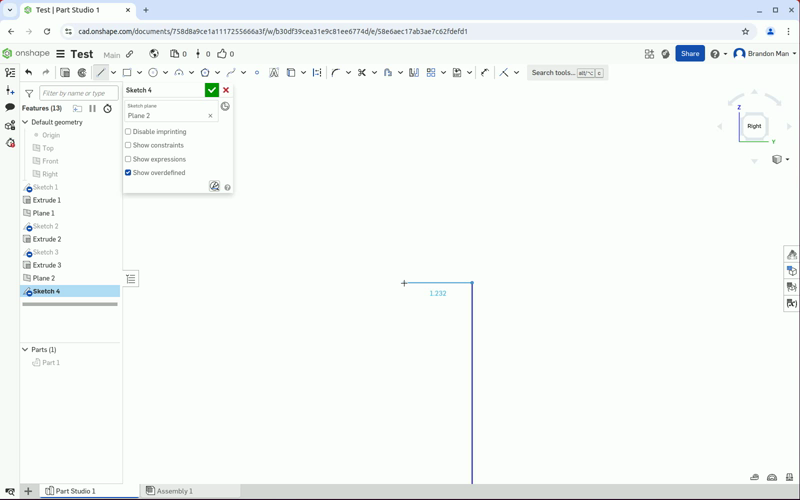
scroll(-6)
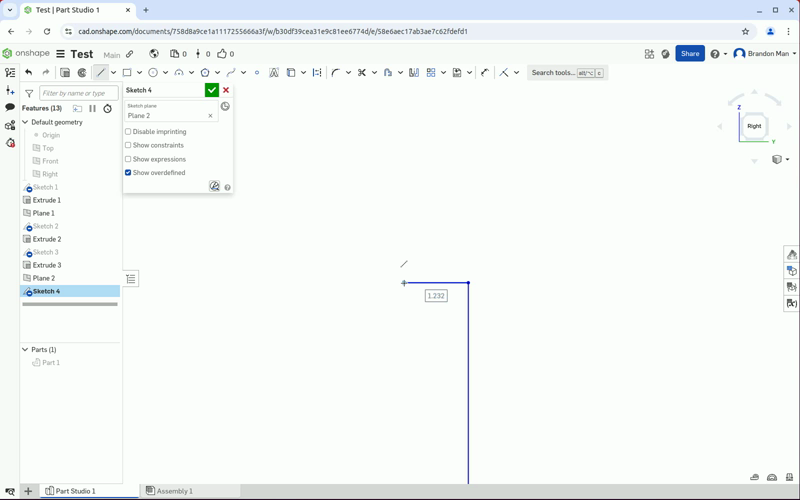
scroll(-6)
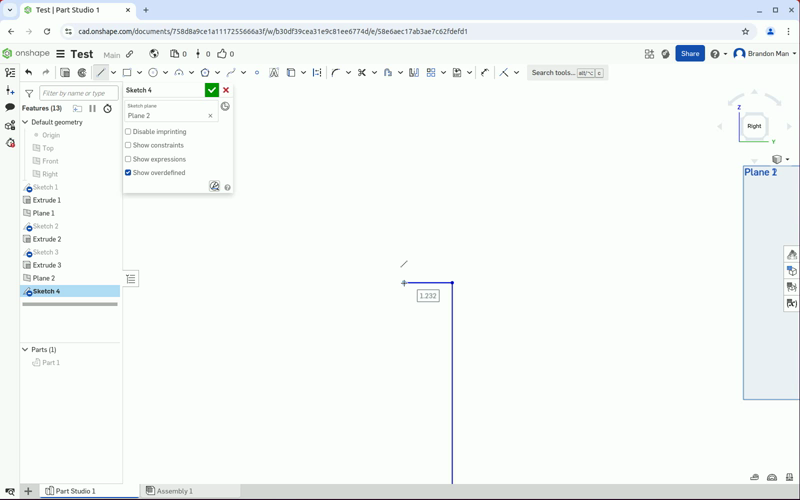
scroll(-6)
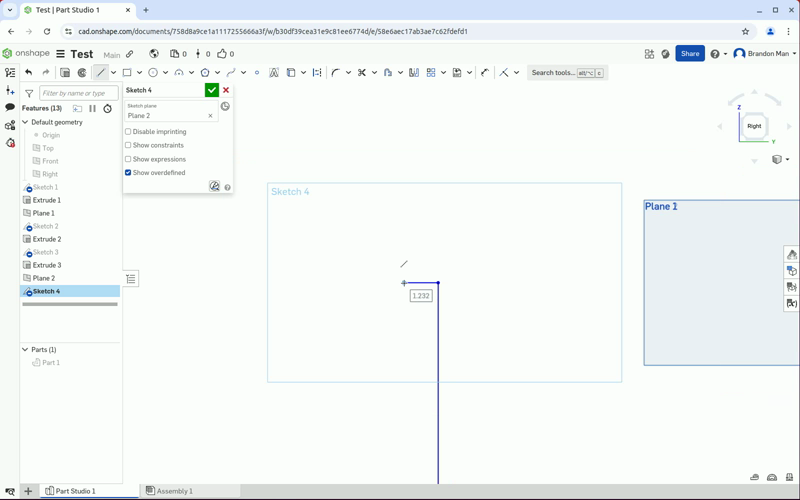
scroll(-6)
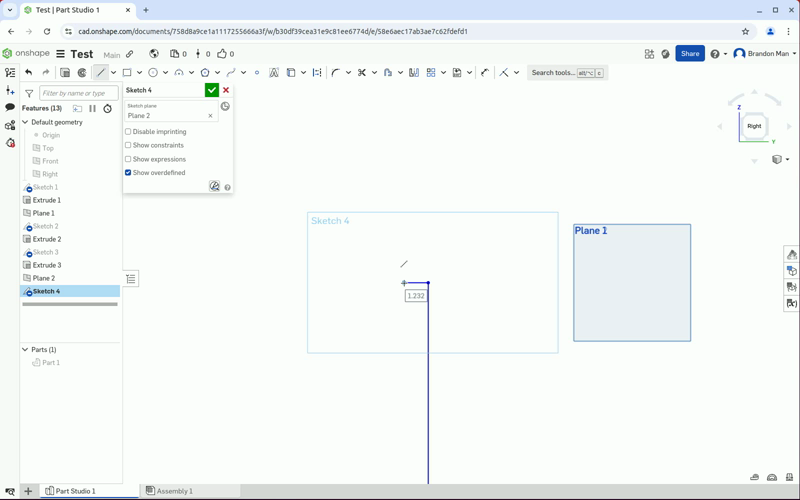
scroll(-6)
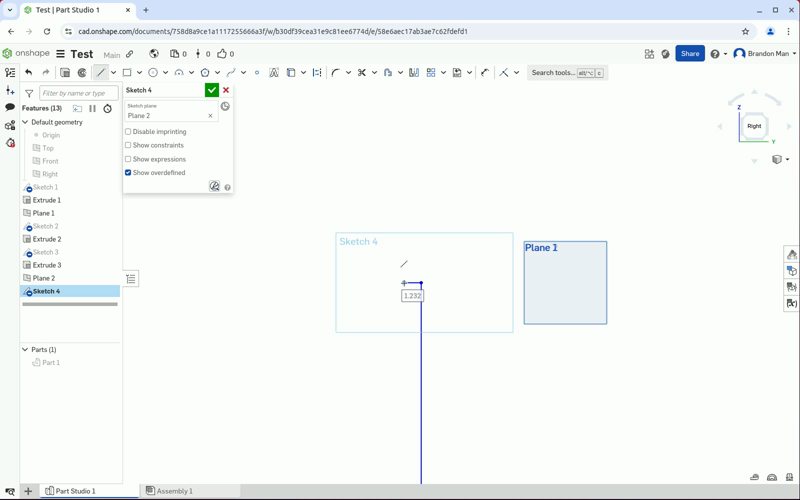
scroll(-6)
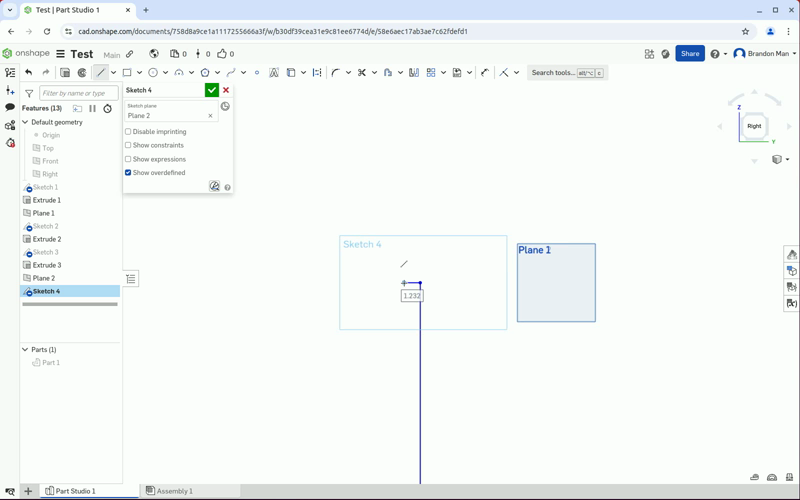
scroll(-6)
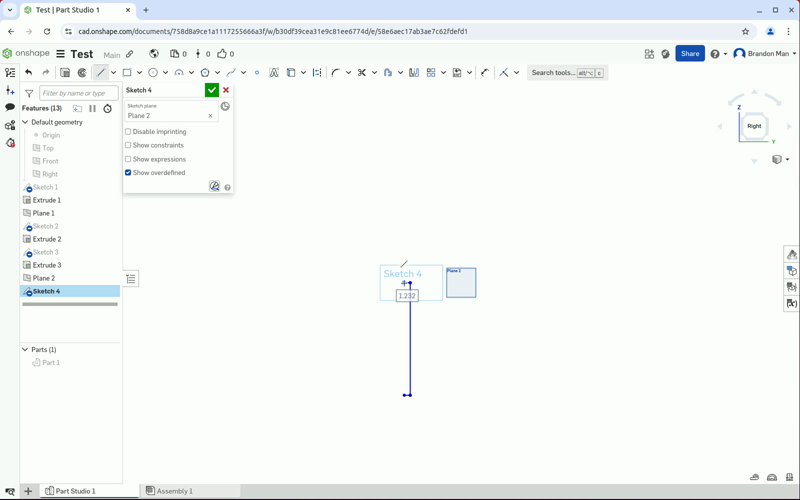
key_up(shift)
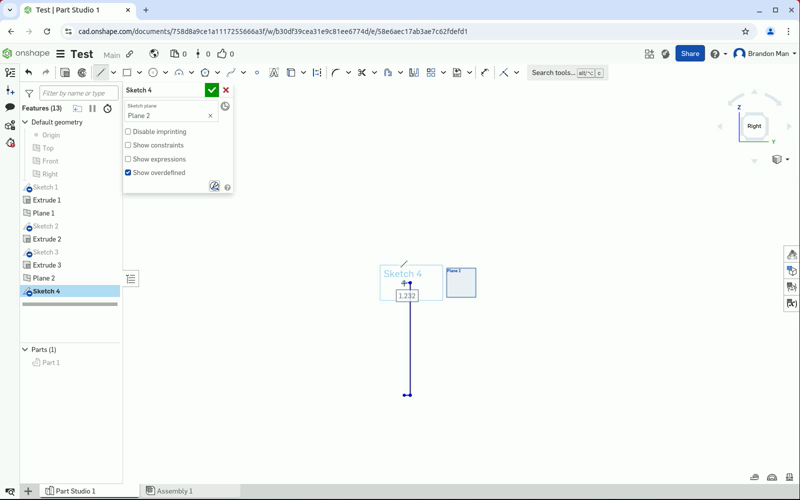
key_down(shift)
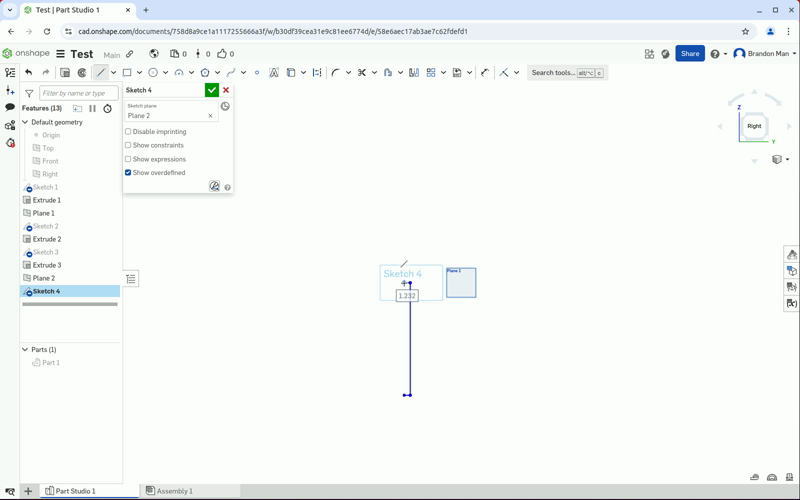
mouse_move(404, 395)
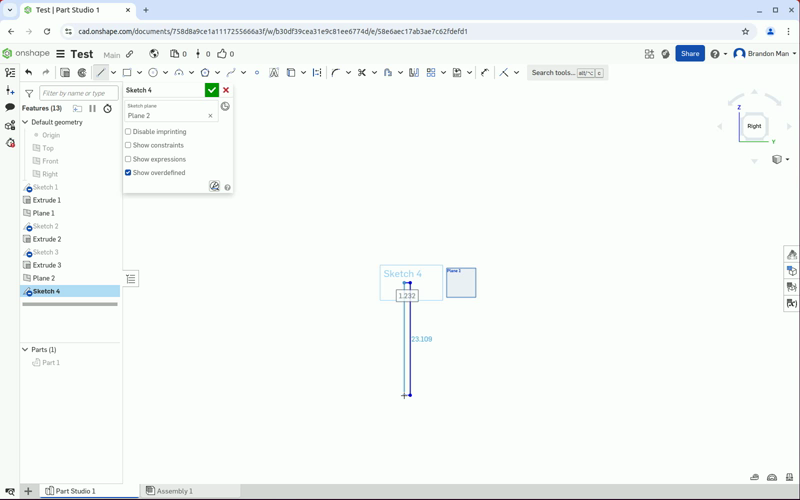
key_up(shift)
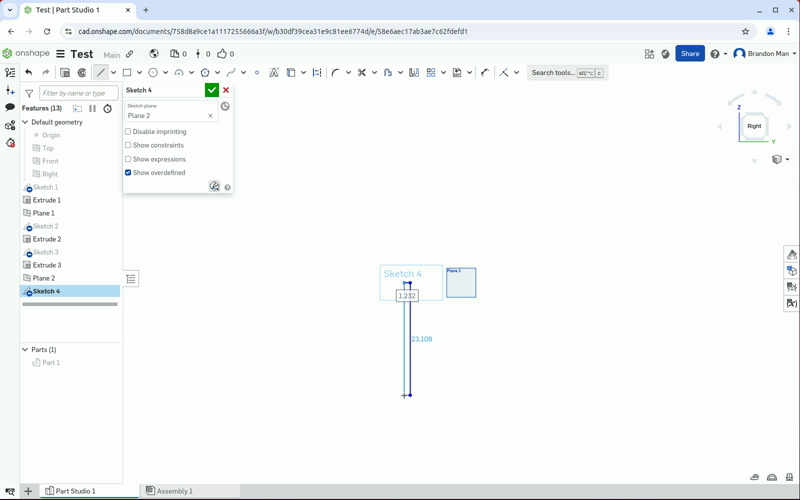
click(404, 395)
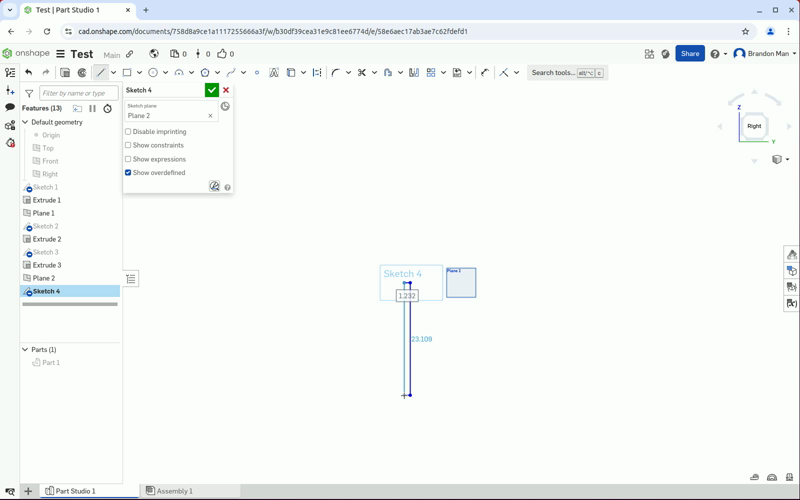
key(esc)
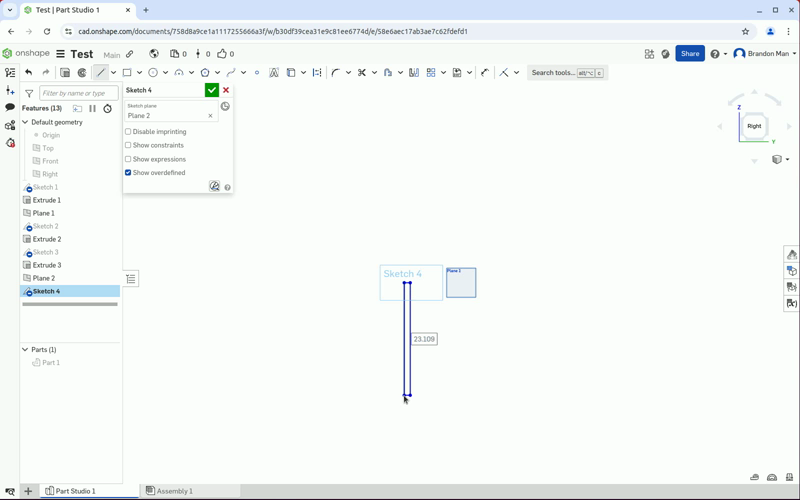
mouse_move(406, 374)
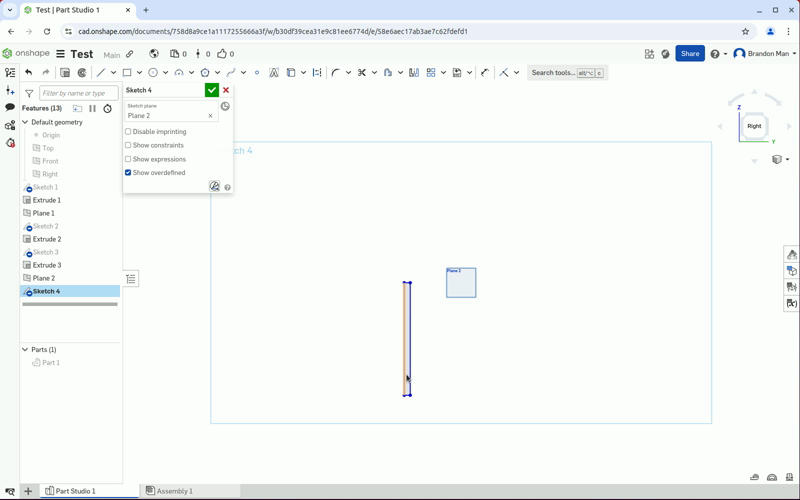
scroll(6)
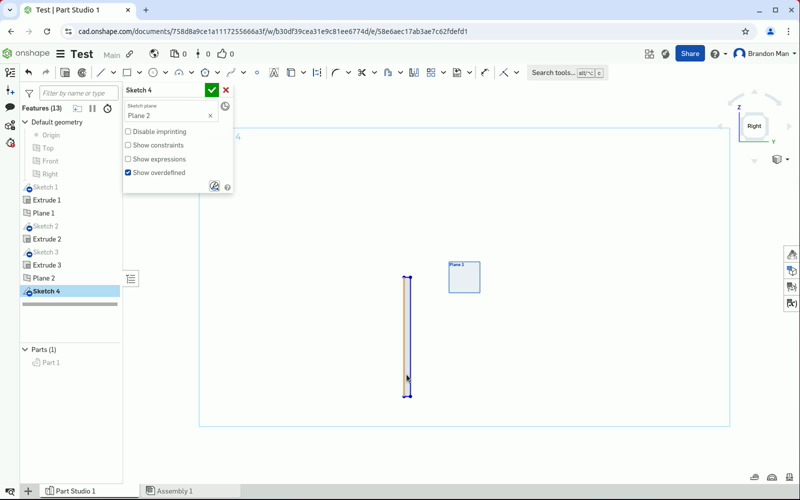
scroll(6)
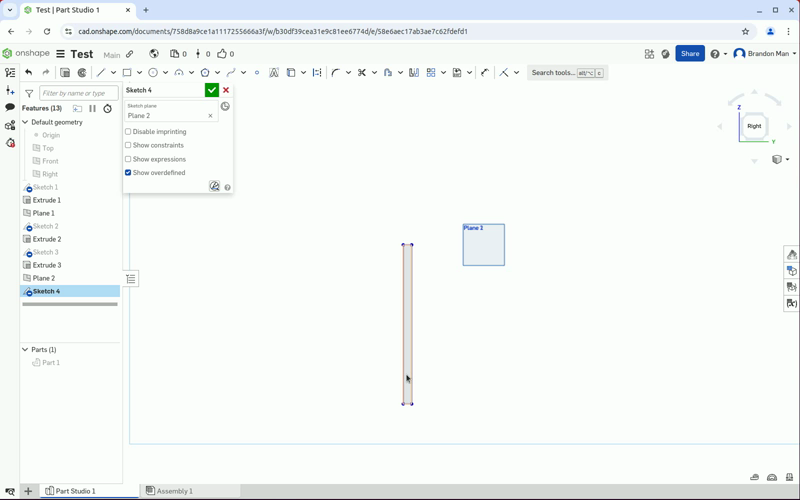
scroll(6)
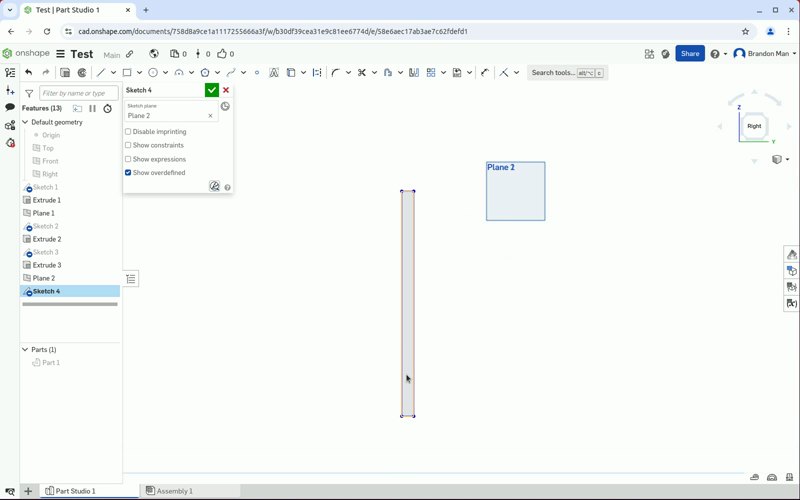
scroll(6)
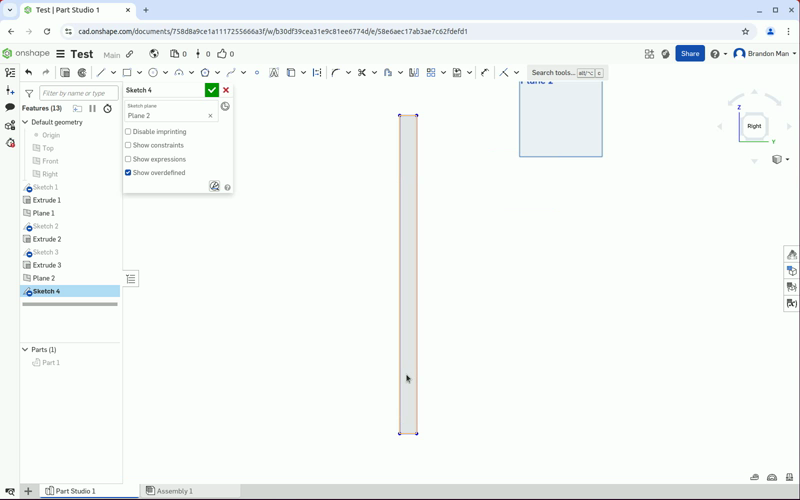
scroll(6)
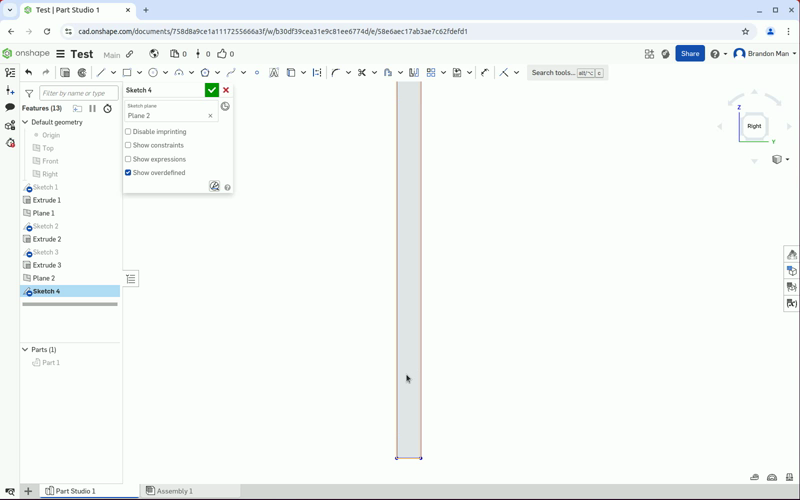
scroll(6)
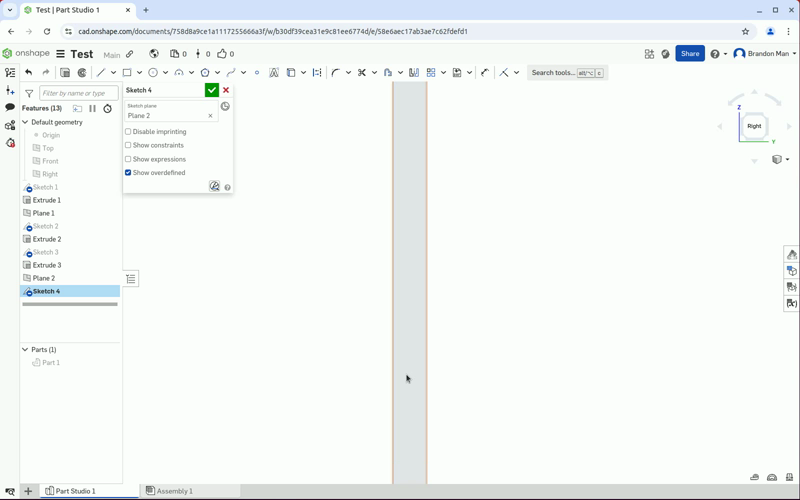
scroll(6)
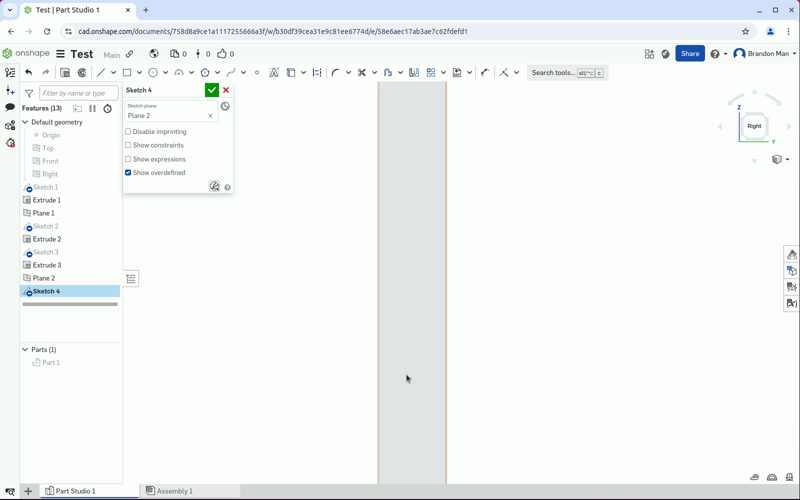
click(406, 374)
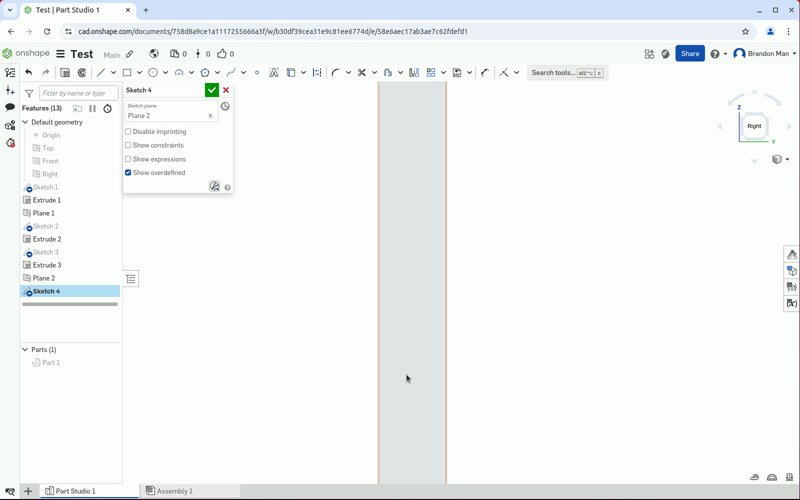
scroll(-6)
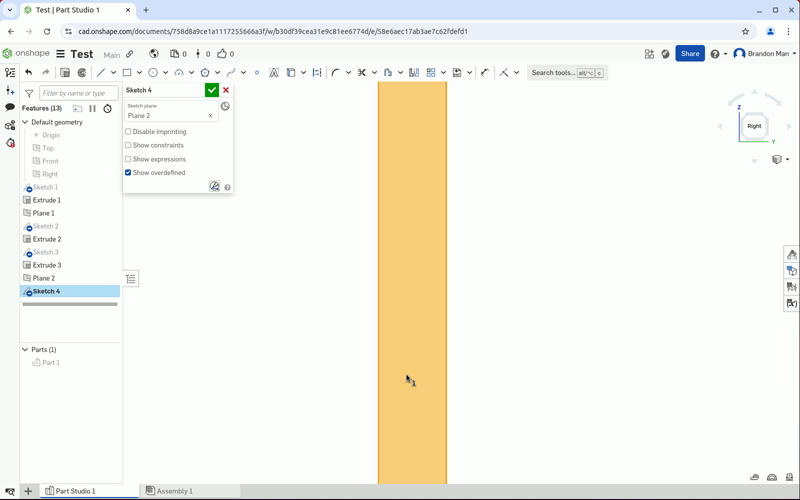
scroll(-6)
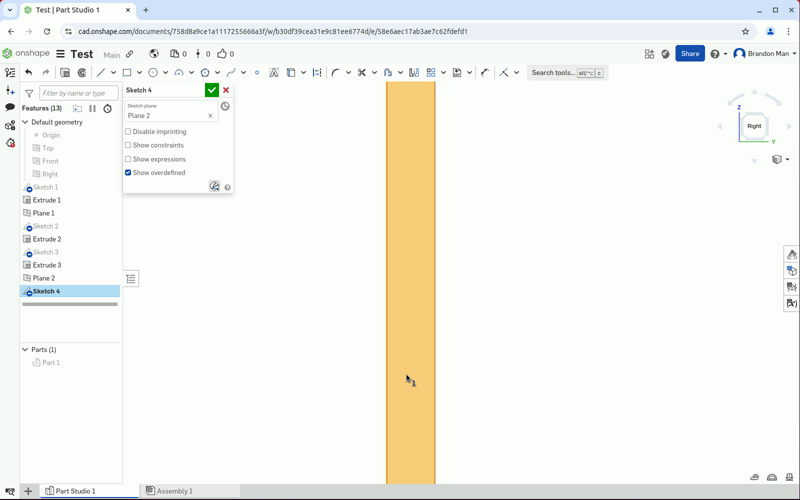
scroll(-6)
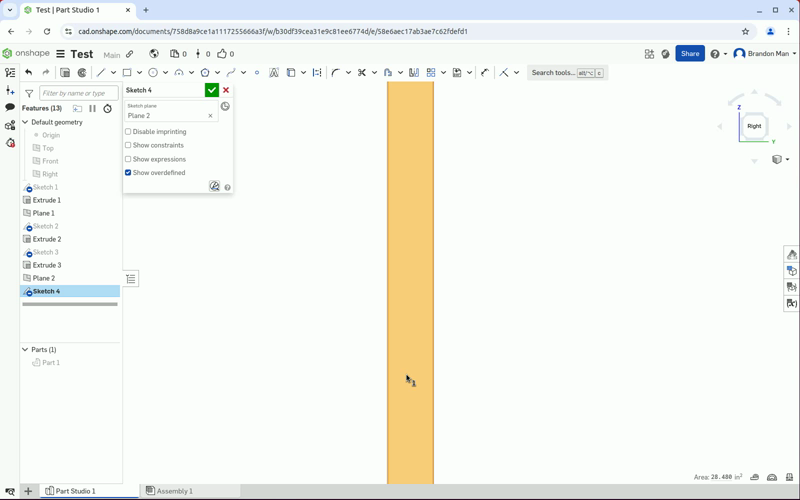
scroll(-6)
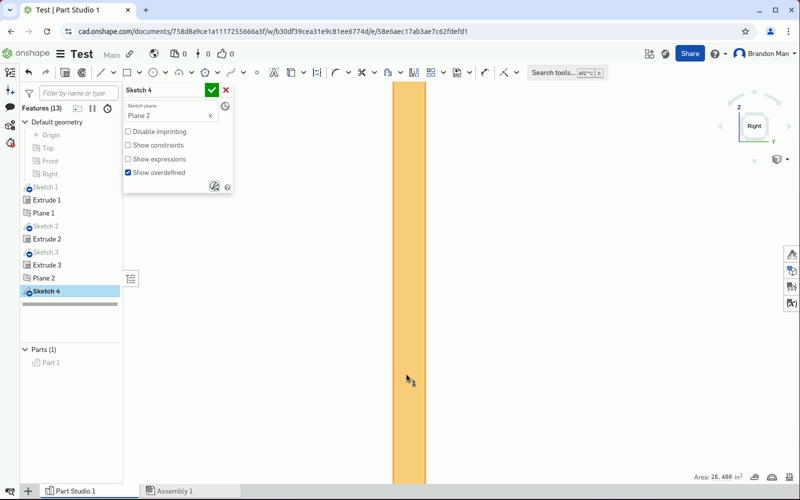
scroll(-6)
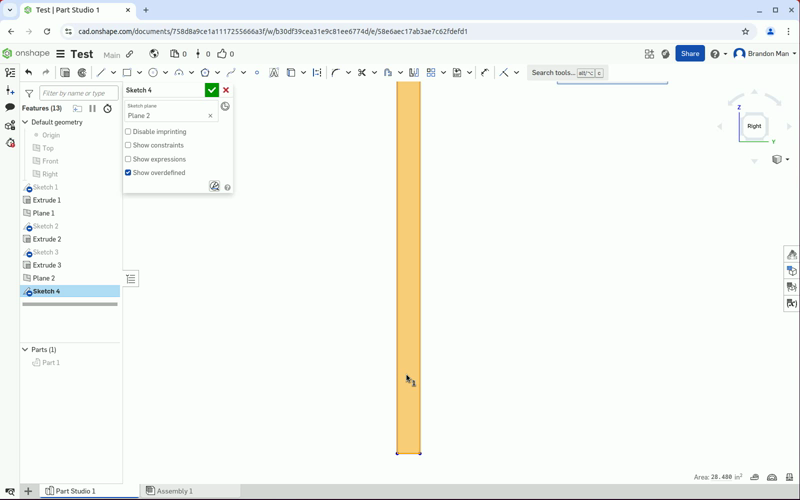
scroll(-6)
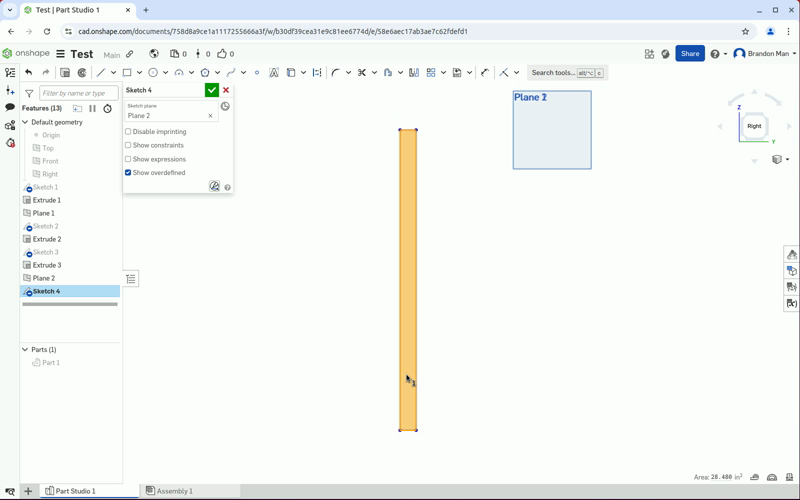
scroll(-6)
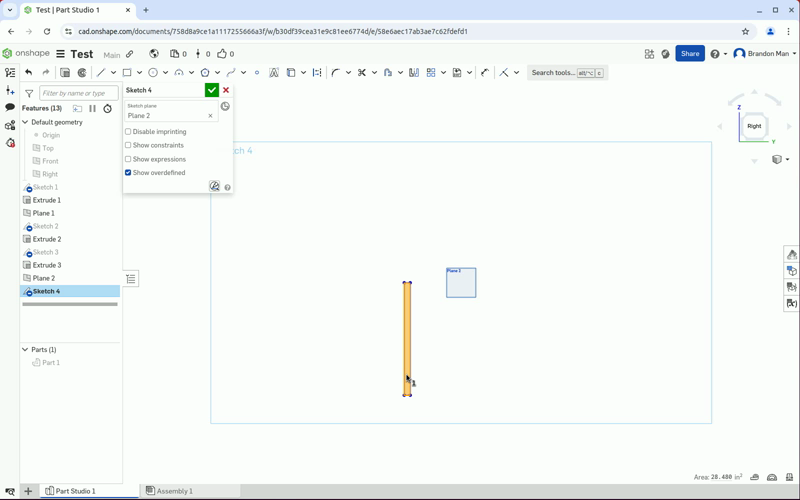
mouse_move(73, 352)
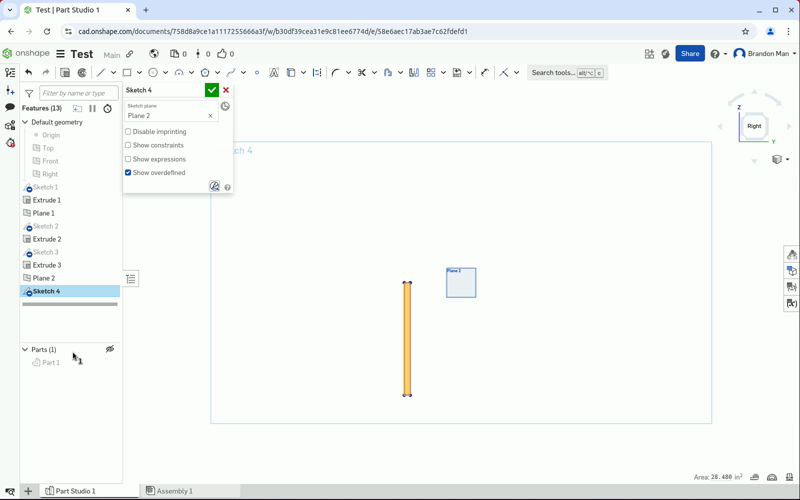
key(shift+y)
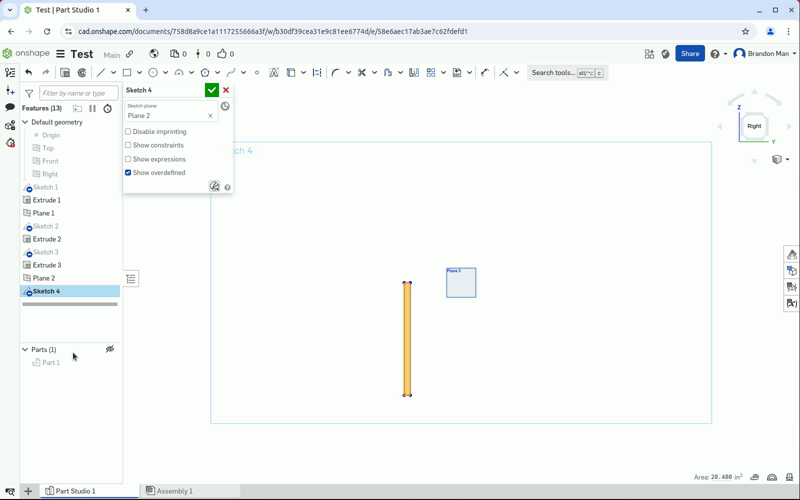
key(shift+e)
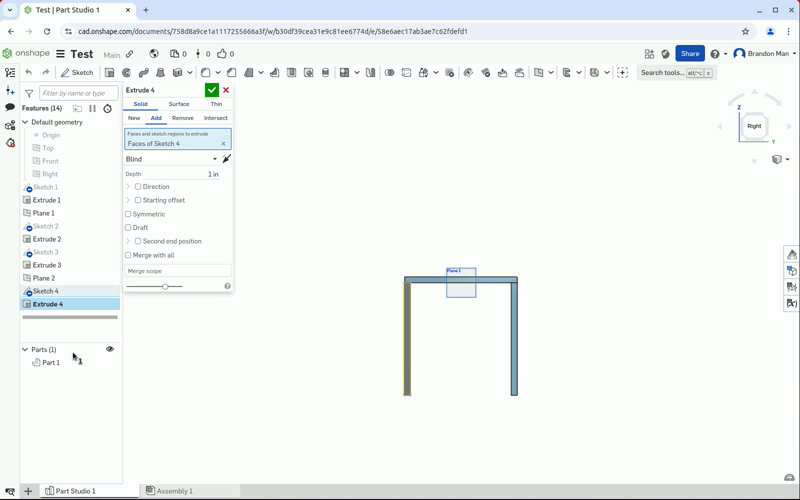
mouse_move(143, 106)
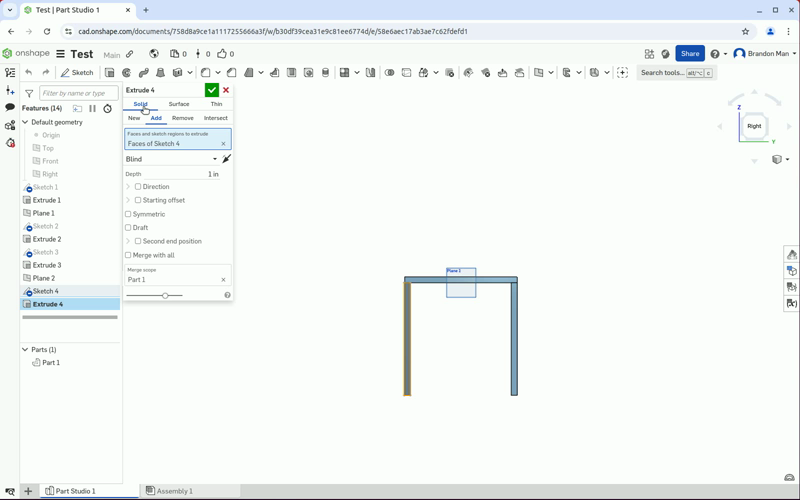
click(143, 106)
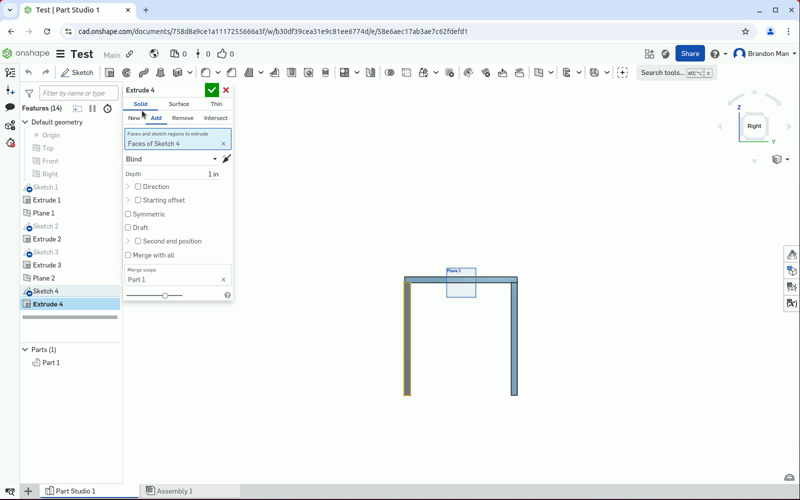
mouse_move(137, 120)
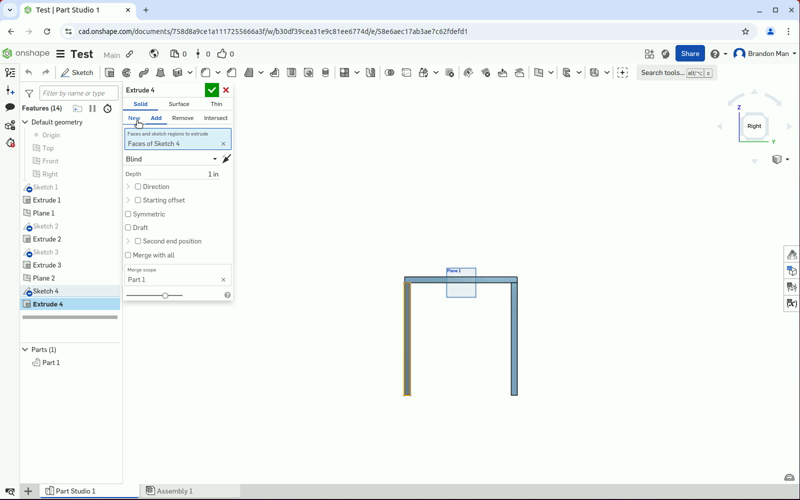
click(137, 120)
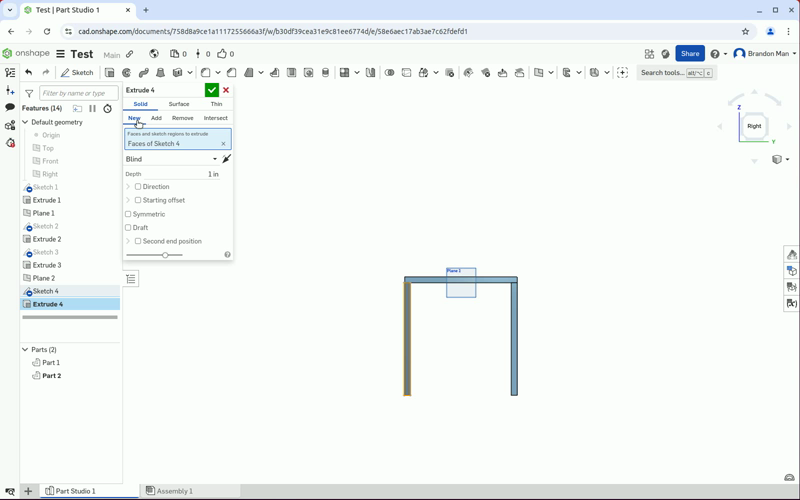
key(tab, 4)
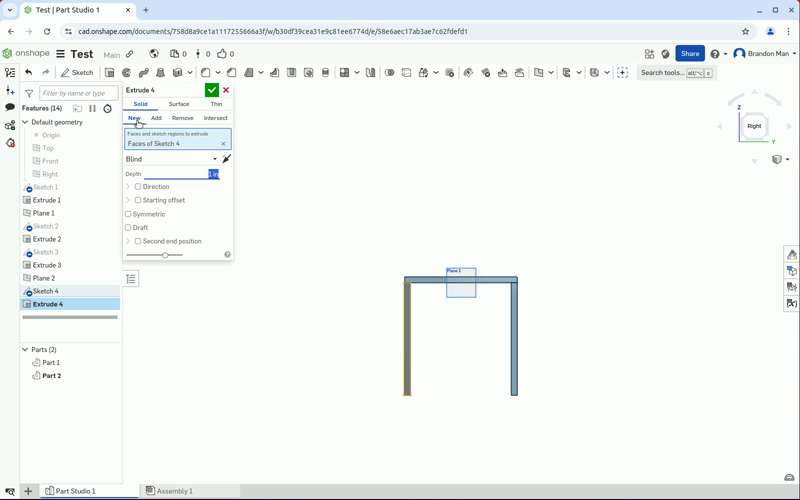
text(-1.204)
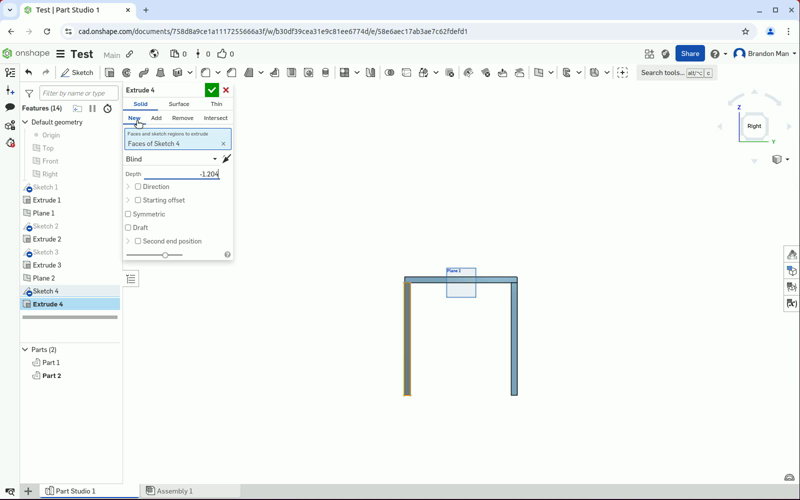
key(enter)
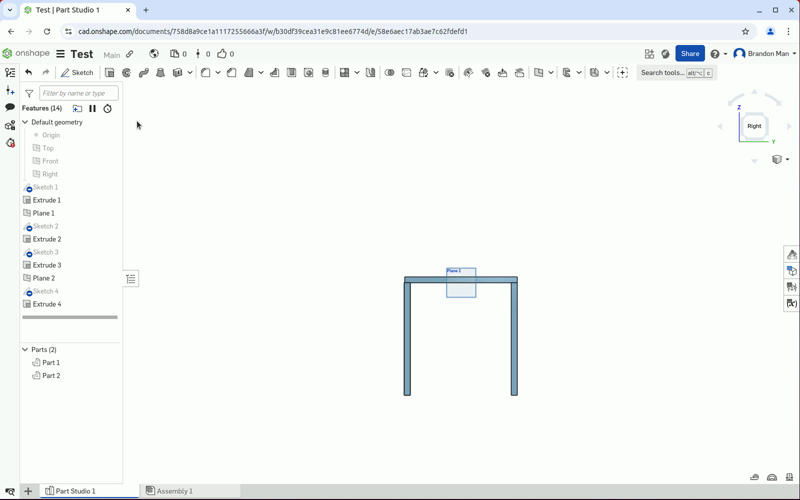
key(shift+h)
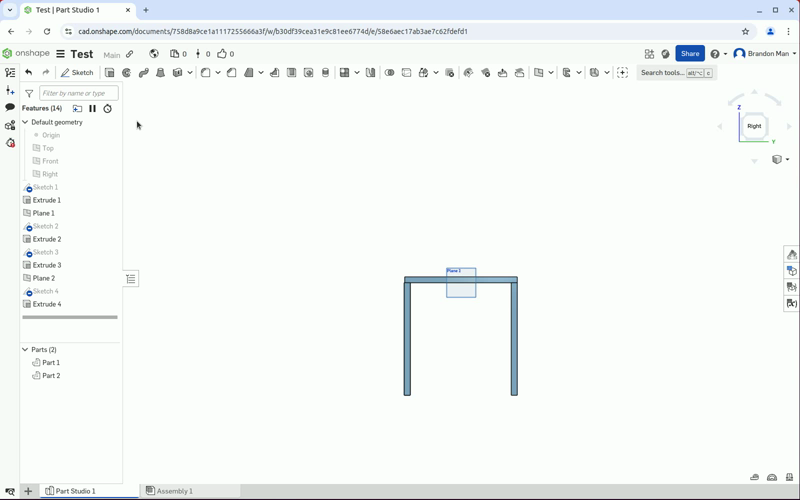
key(shift+h)
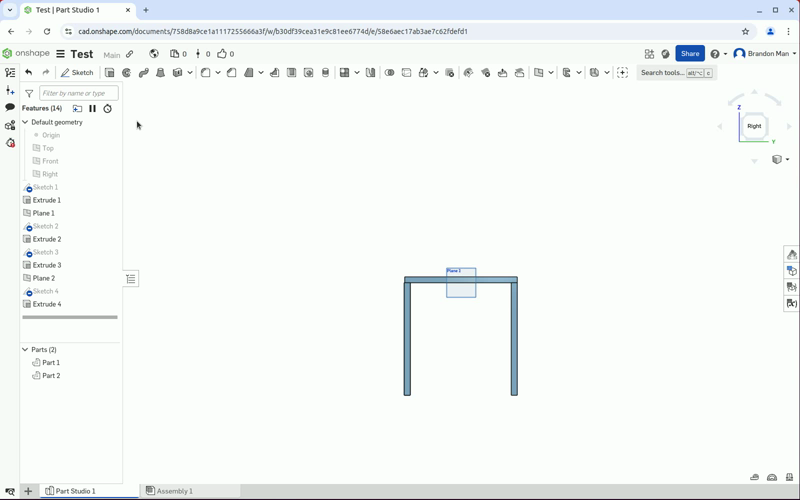
mouse_move(73, 189)
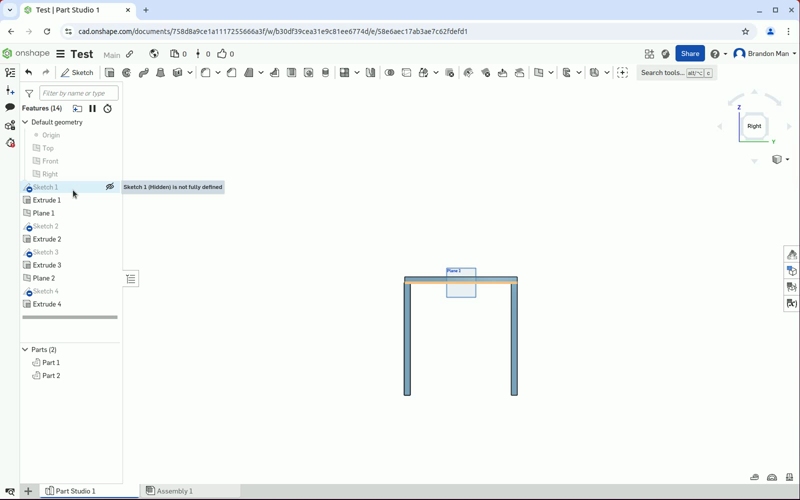
click(73, 189)
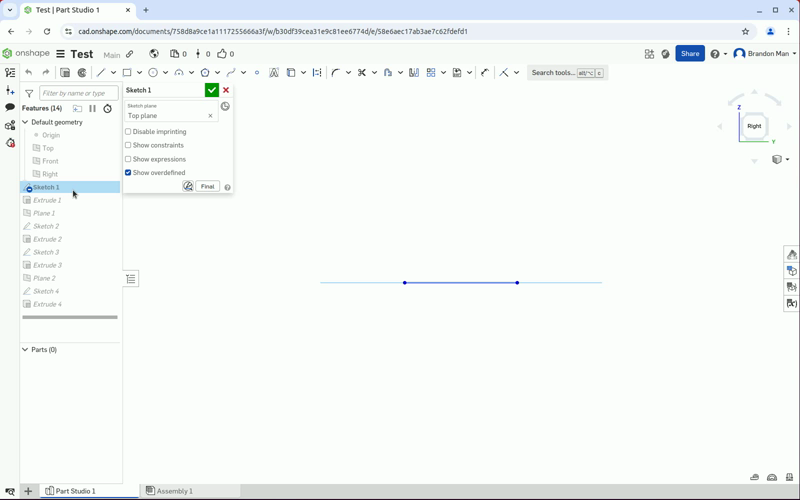
mouse_move(229, 92)
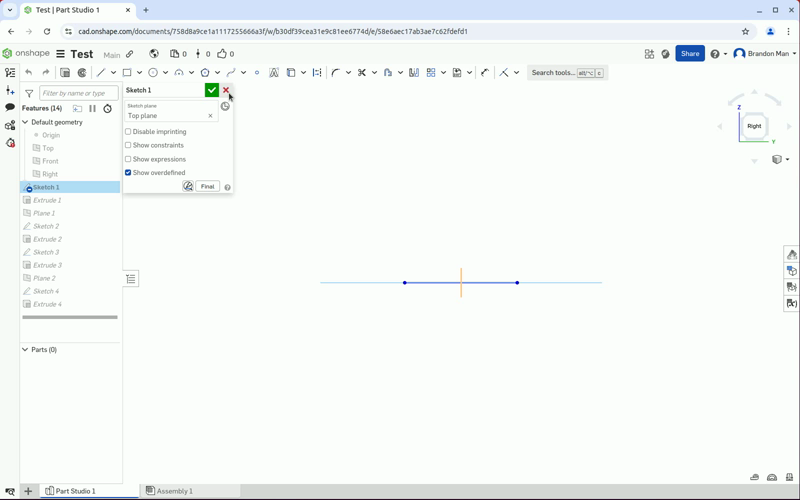
click(229, 92)
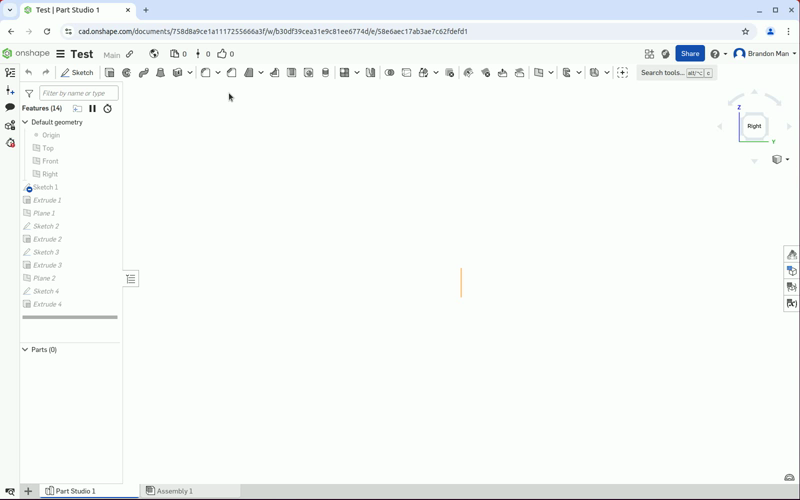
key(shift+s)
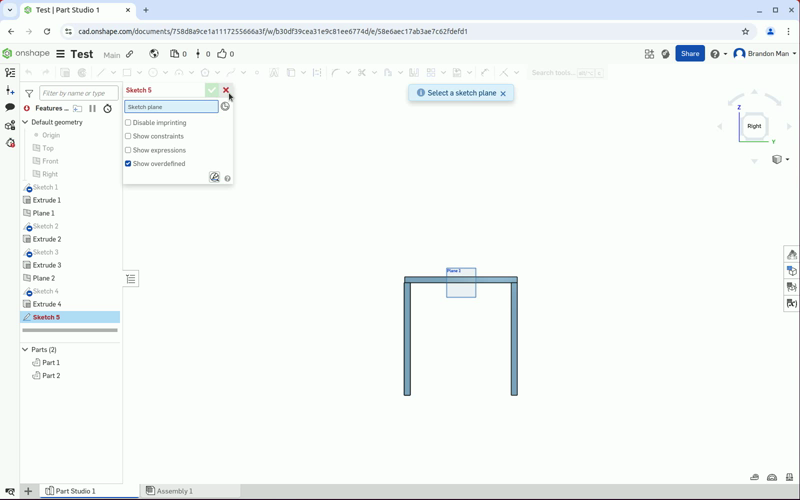
mouse_move(73, 280)
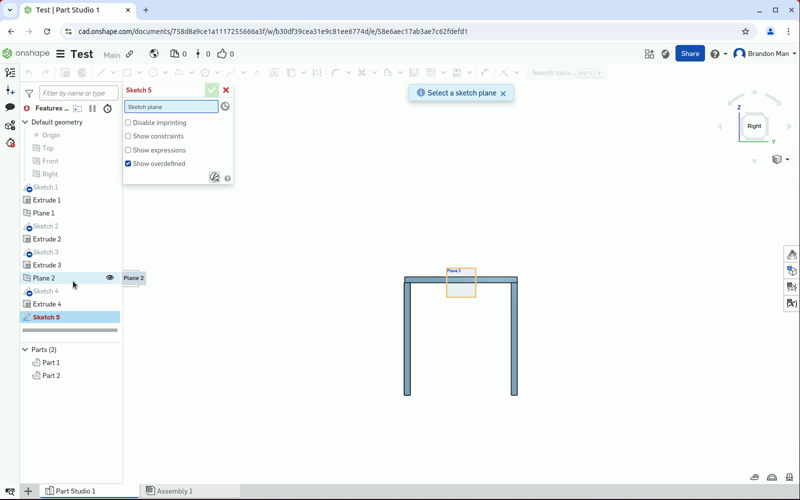
click(73, 280)
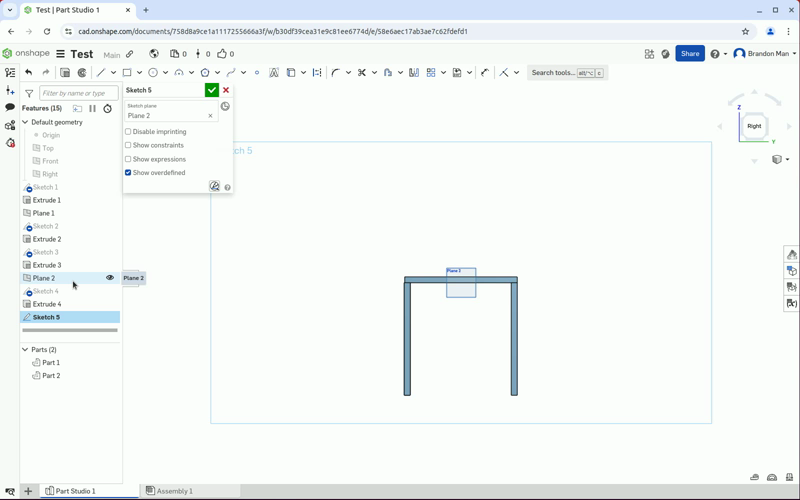
mouse_move(73, 352)
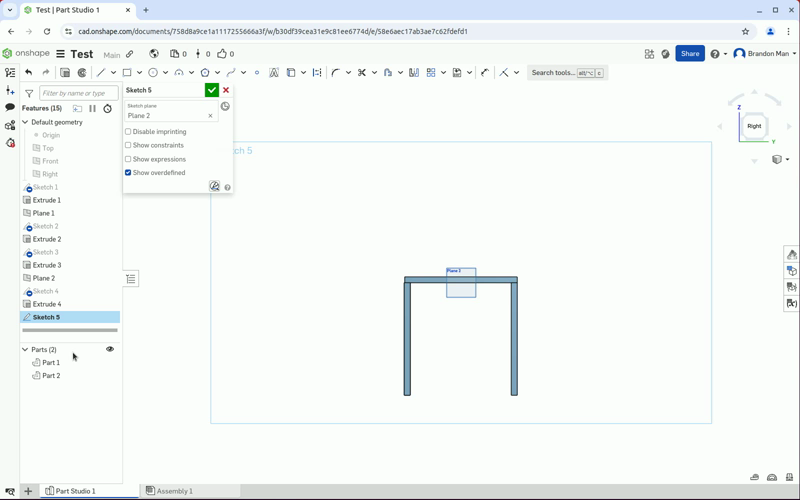
key(y)
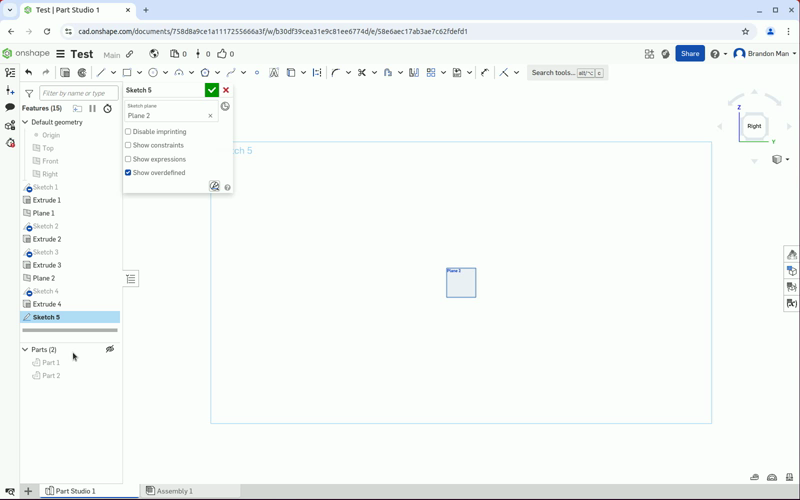
key(l)
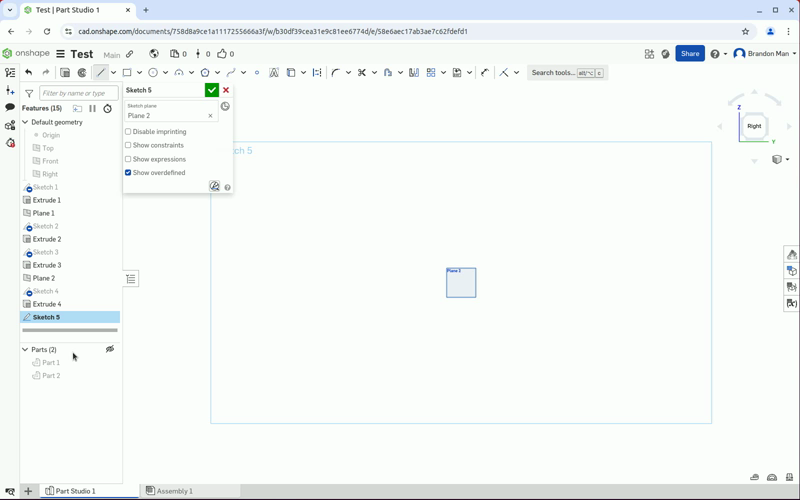
key_down(shift)
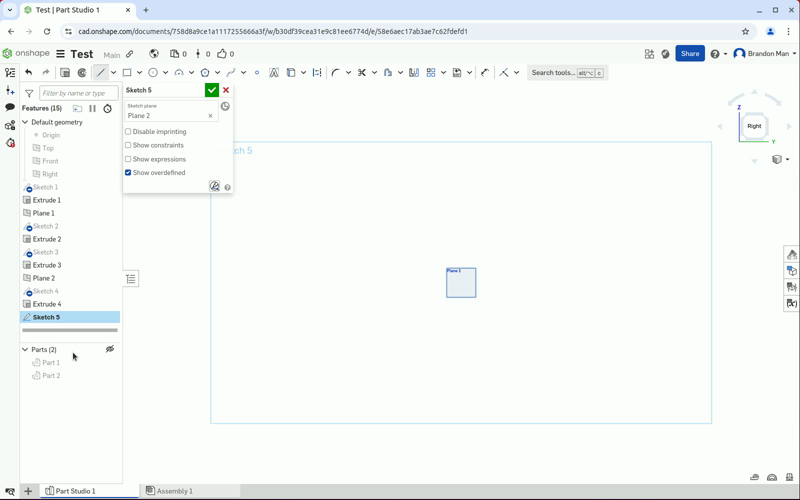
mouse_move(511, 395)
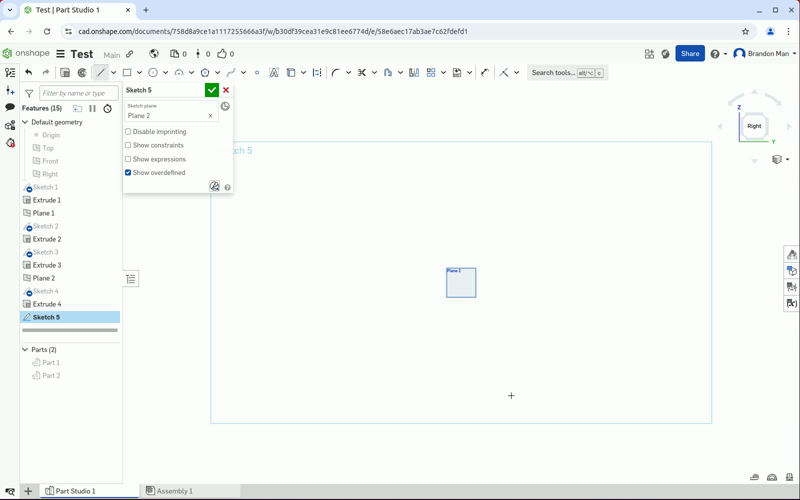
click(511, 395)
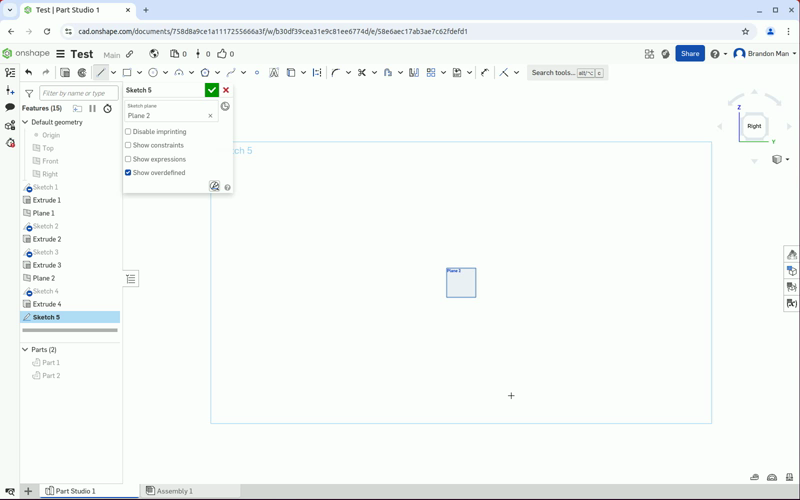
key_up(shift)
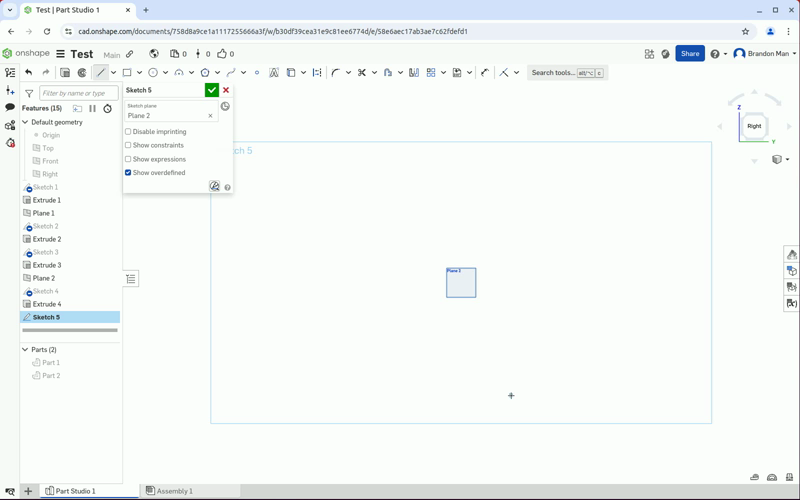
key_down(shift)
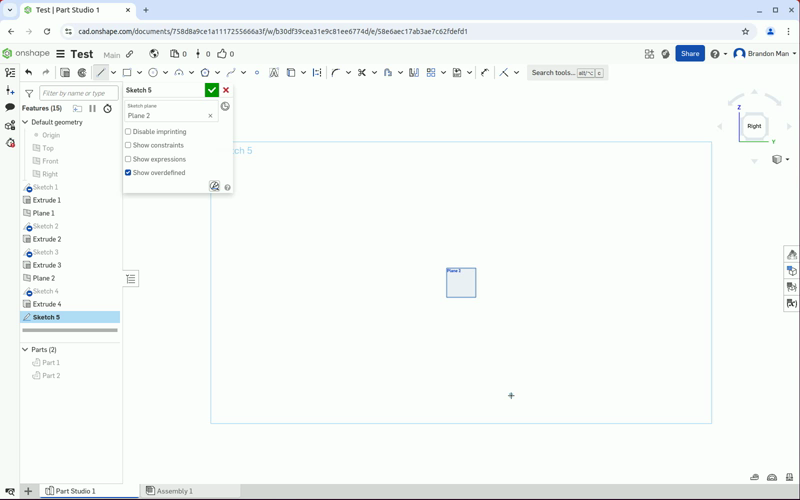
mouse_move(541, 395)
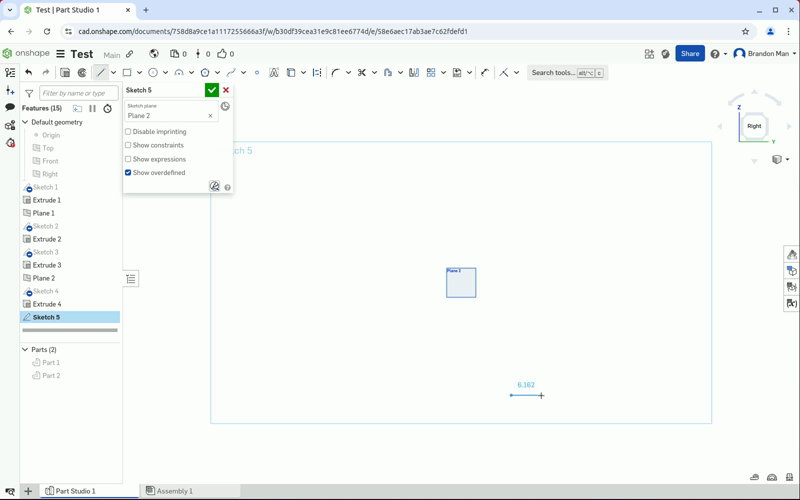
mouse_move(517, 395)
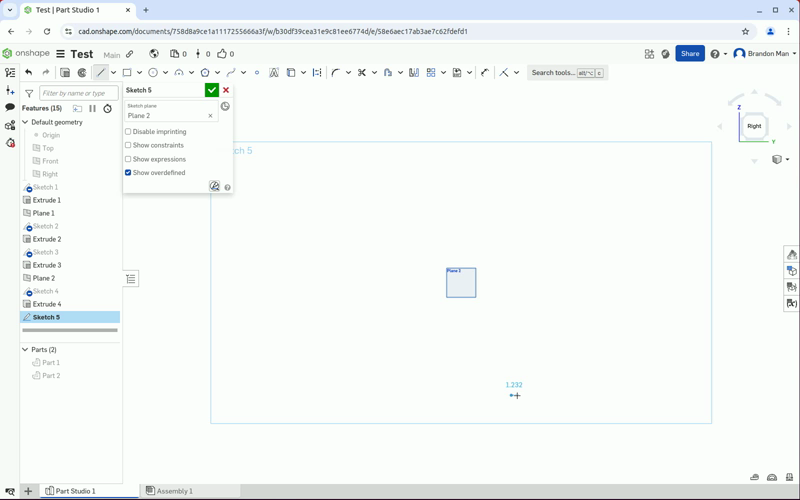
scroll(6)
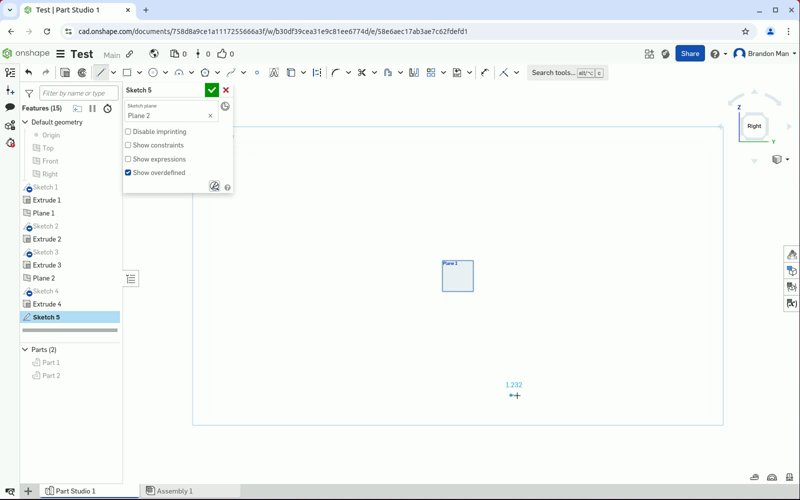
scroll(6)
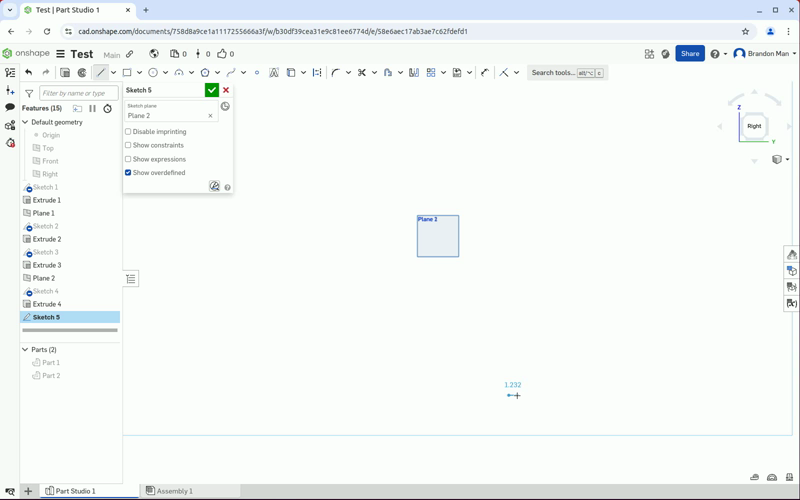
scroll(6)
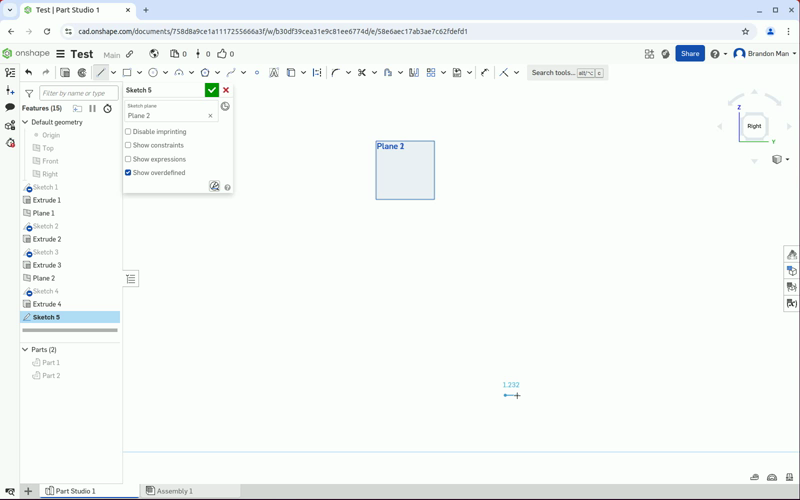
scroll(6)
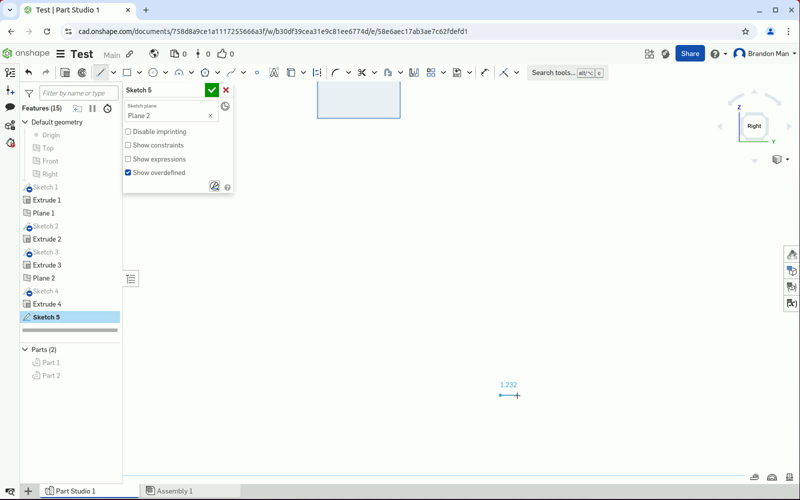
scroll(6)
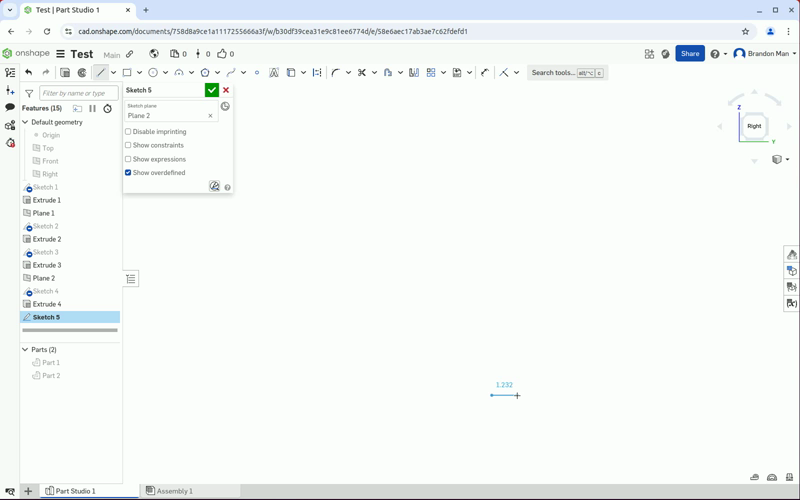
scroll(6)
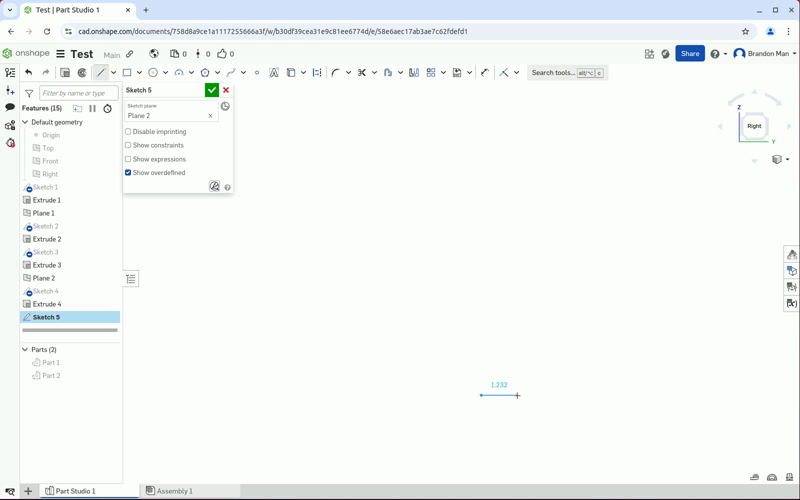
scroll(6)
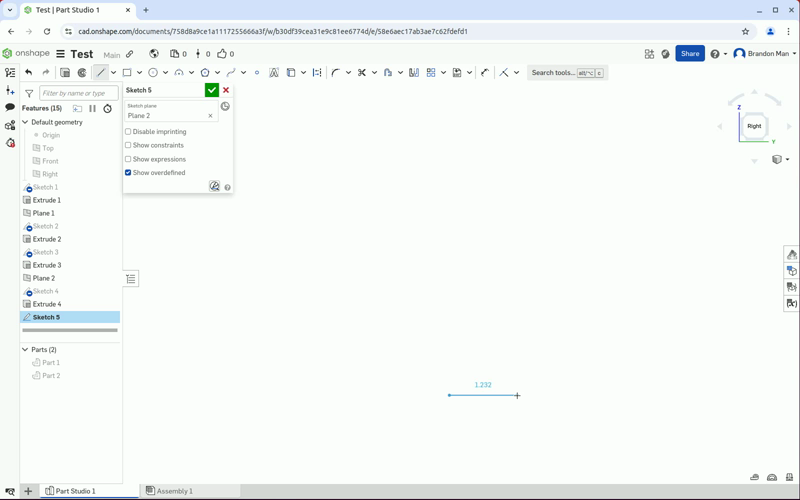
click(517, 395)
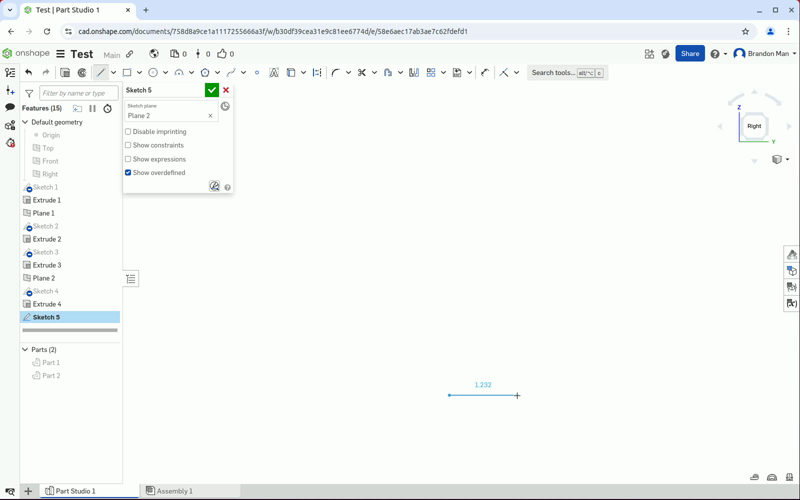
scroll(-6)
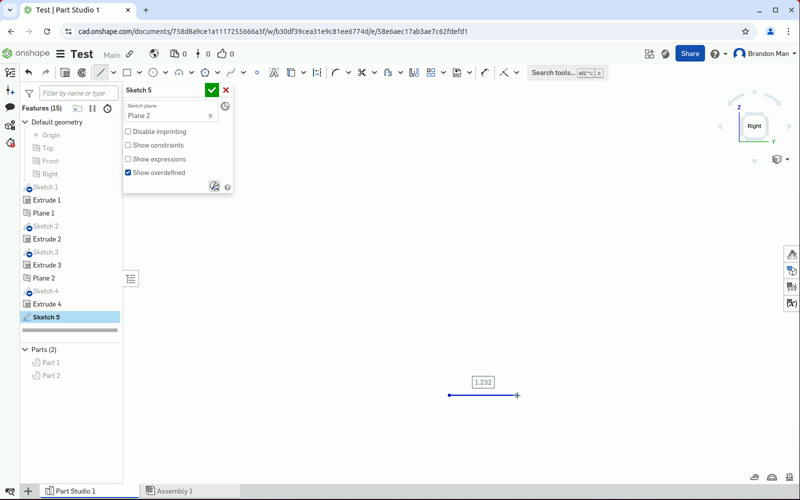
scroll(-6)
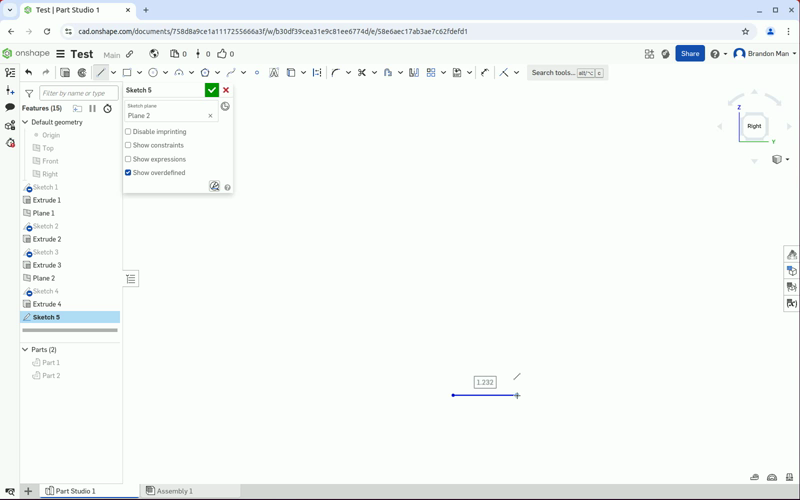
scroll(-6)
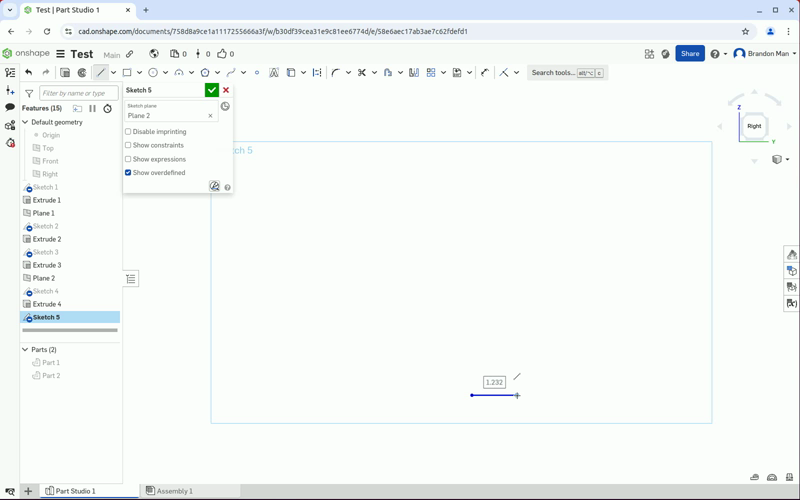
scroll(-6)
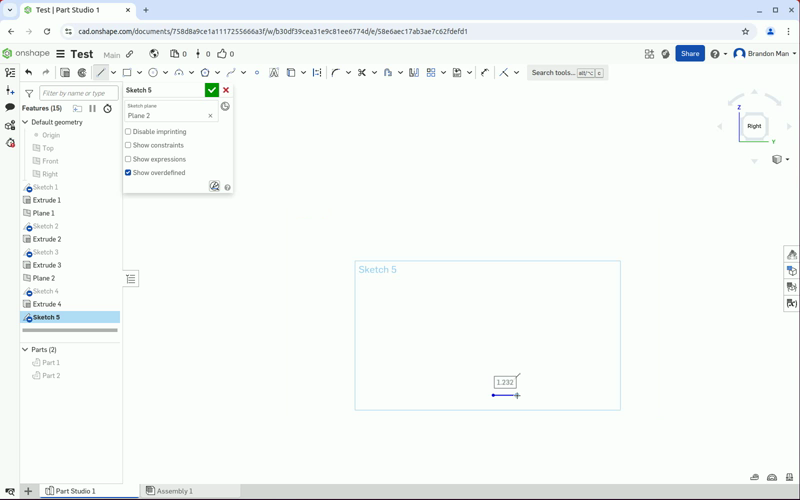
scroll(-6)
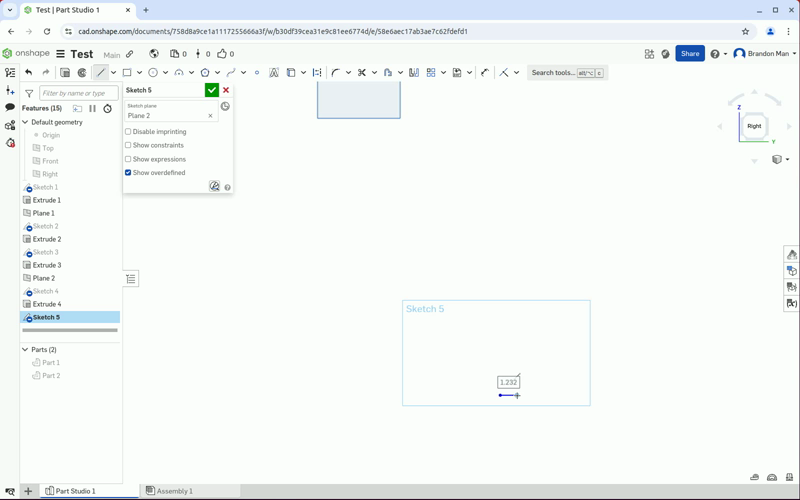
scroll(-6)
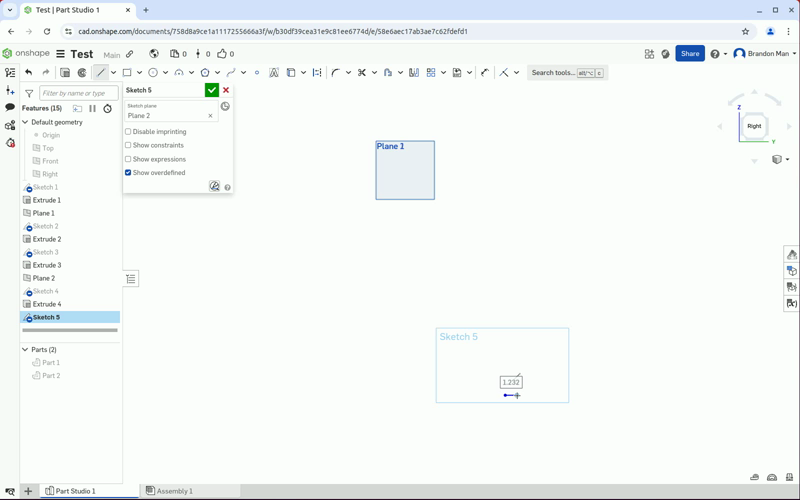
scroll(-6)
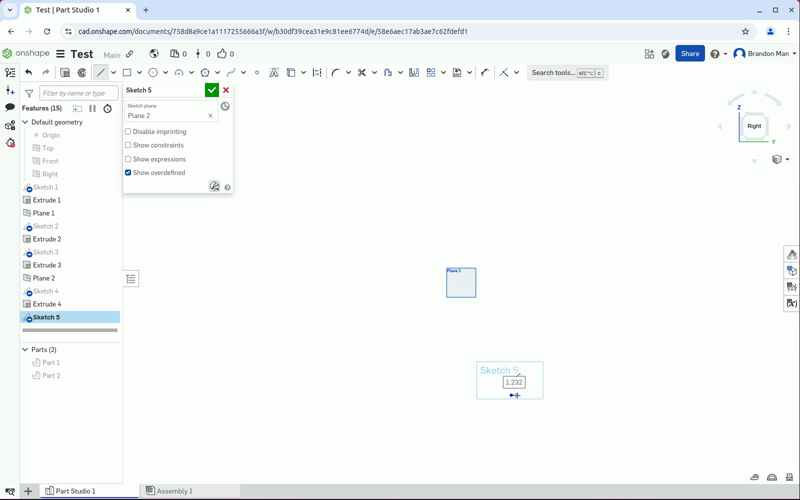
key_up(shift)
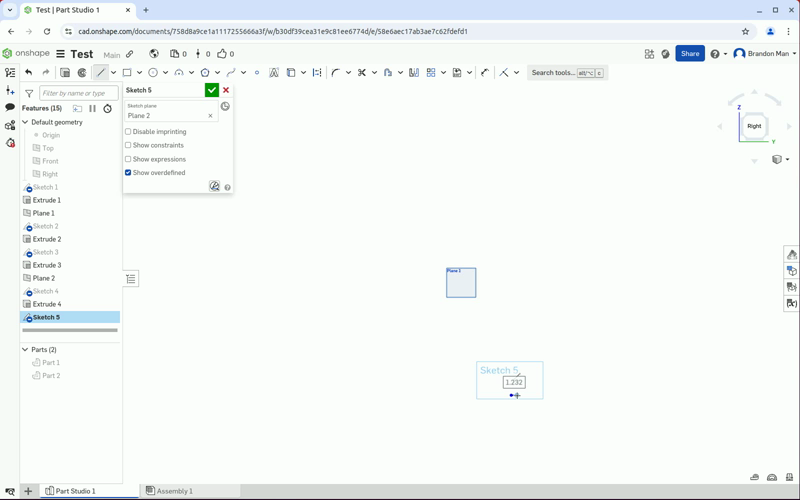
key_down(shift)
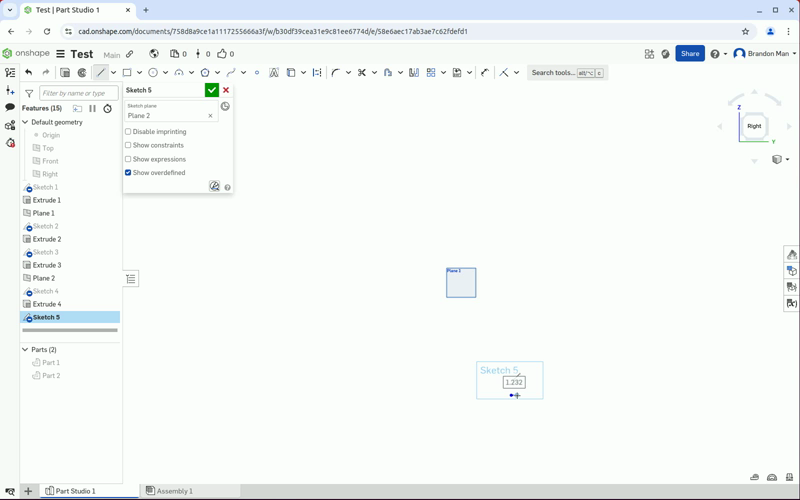
mouse_move(517, 282)
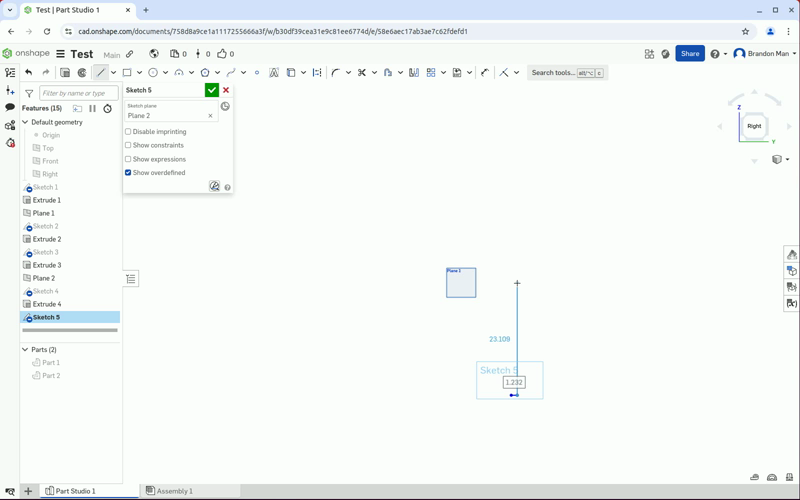
click(517, 282)
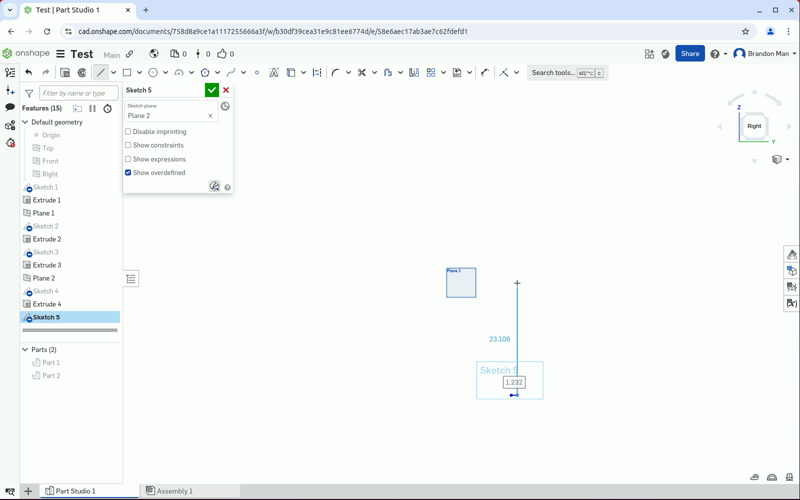
key_up(shift)
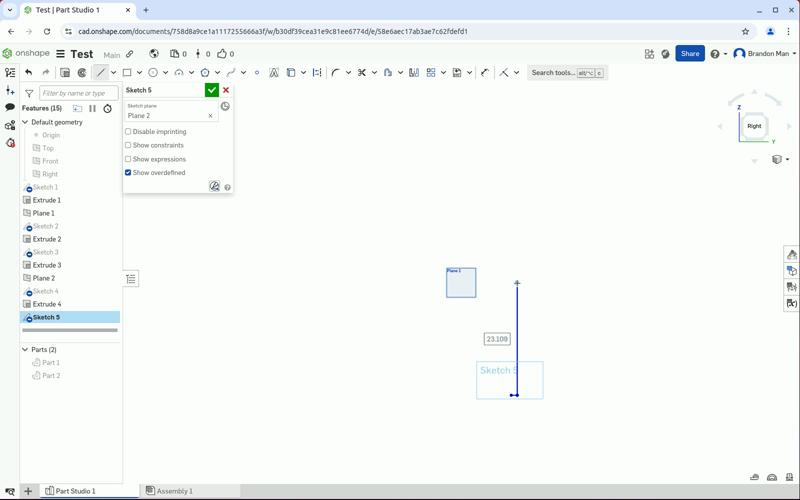
key_down(shift)
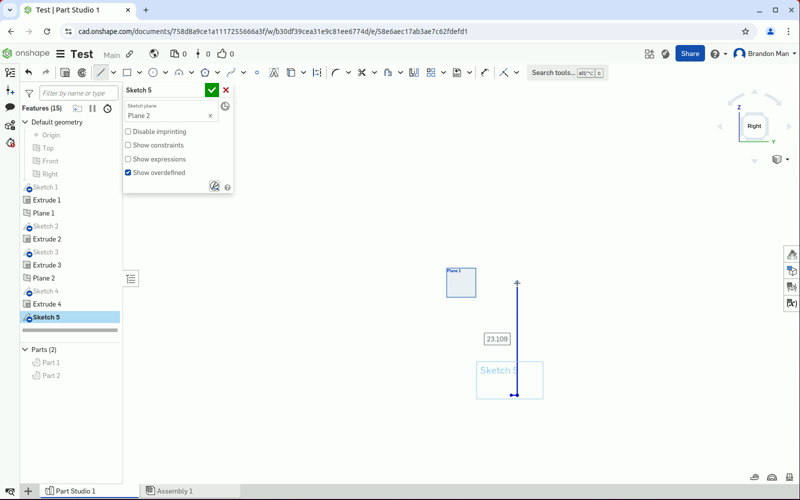
mouse_move(547, 282)
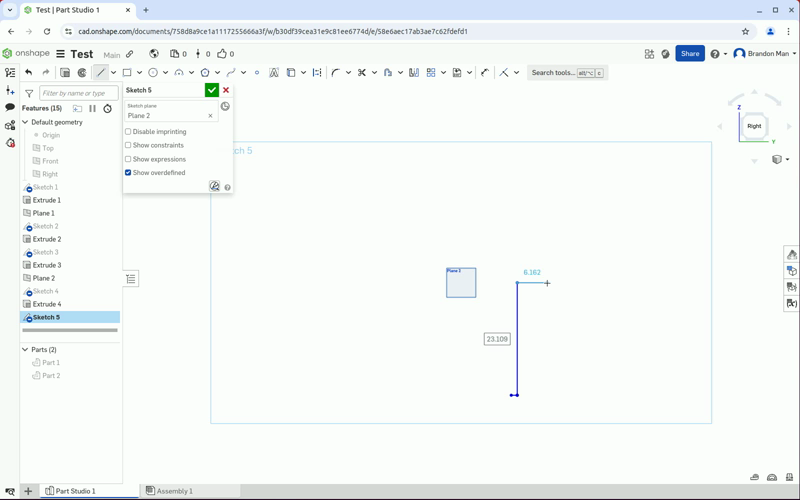
mouse_move(511, 282)
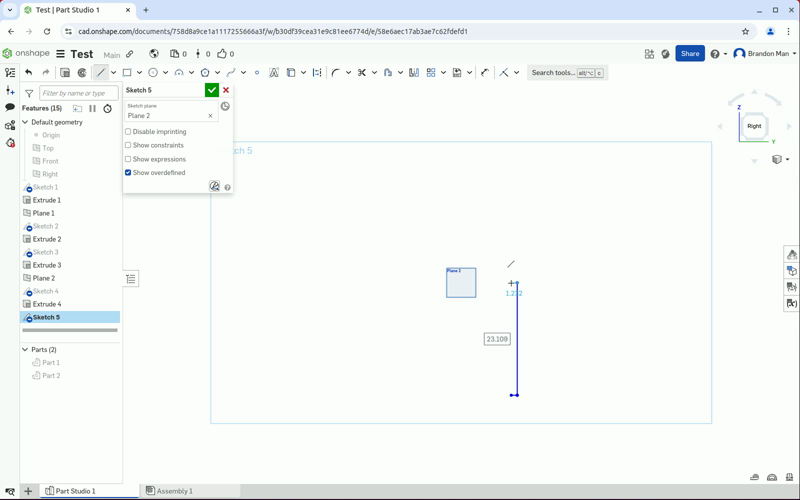
scroll(6)
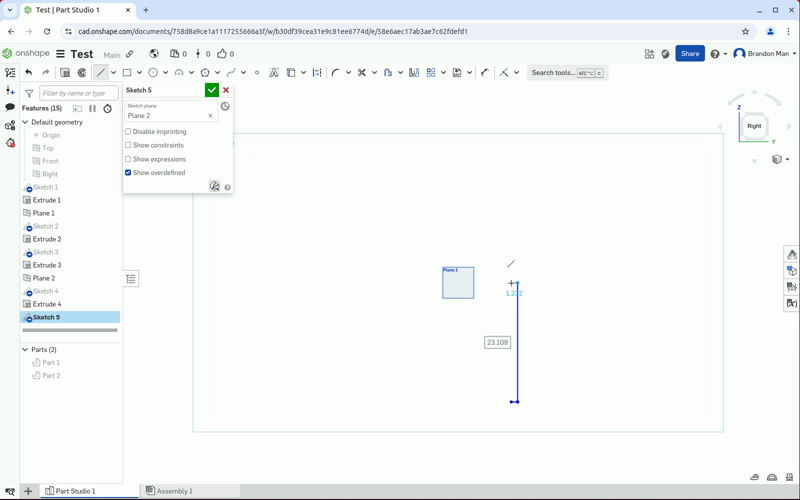
scroll(6)
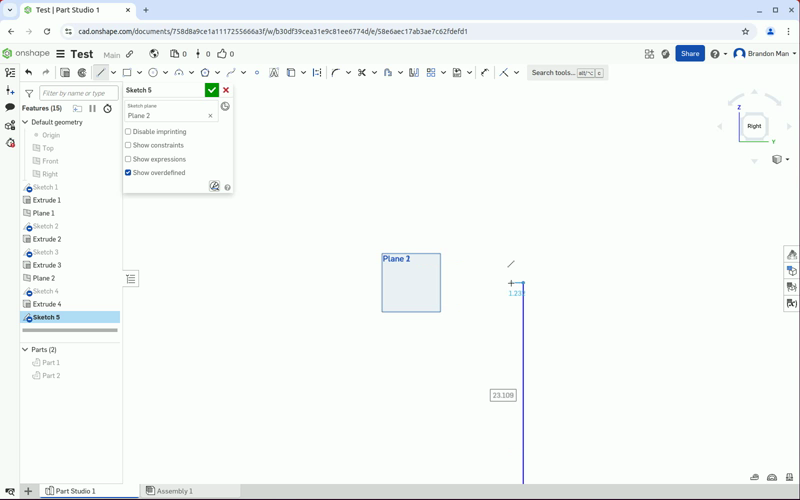
scroll(6)
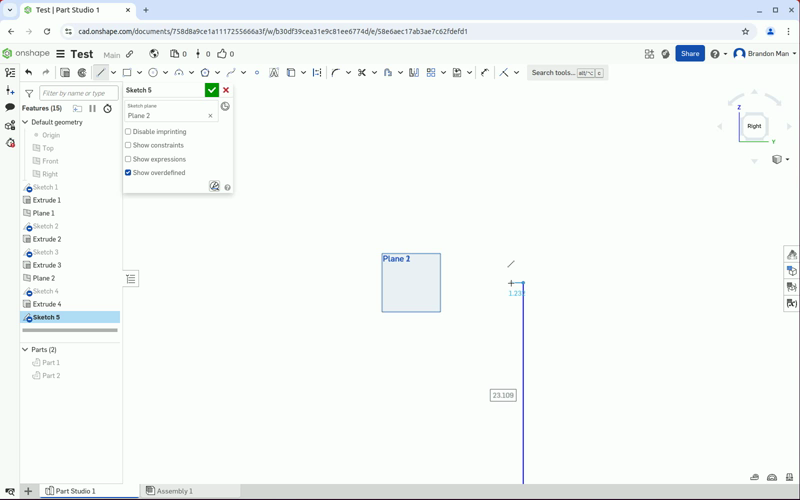
scroll(6)
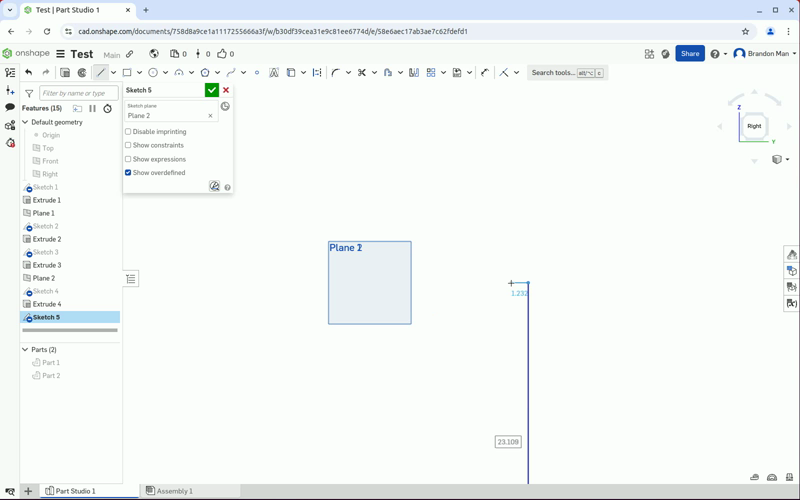
scroll(6)
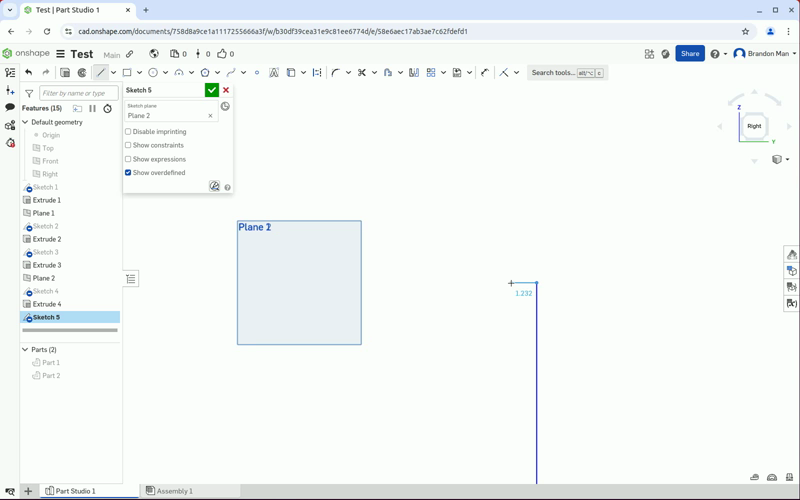
scroll(6)
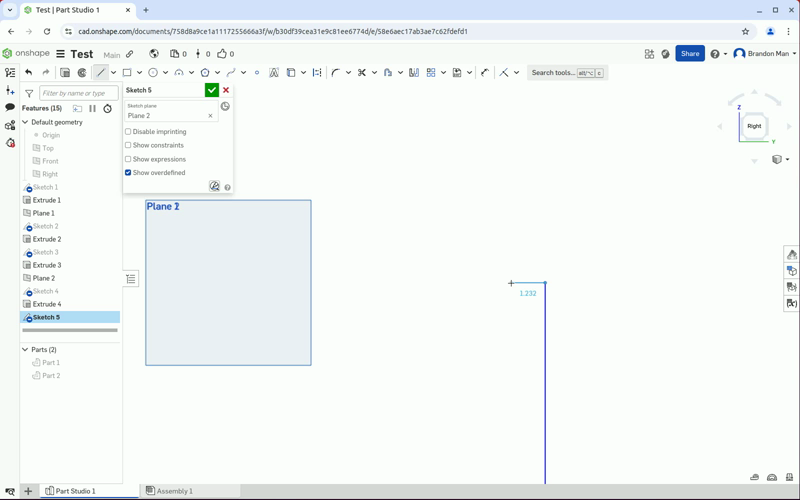
scroll(6)
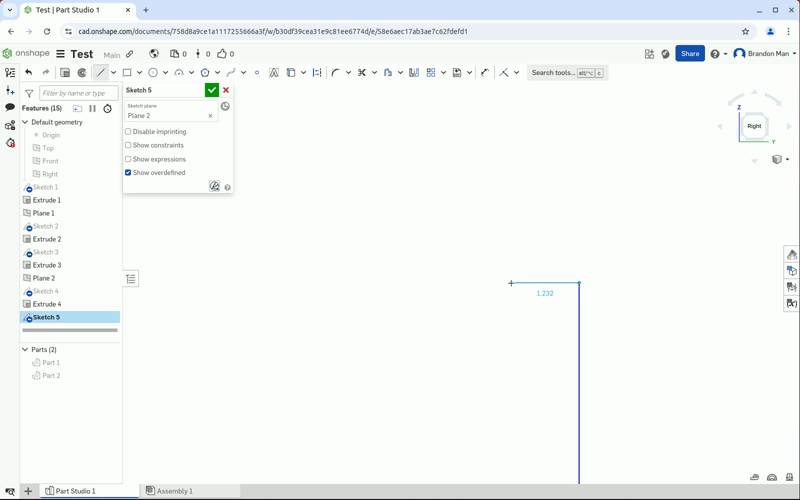
click(511, 282)
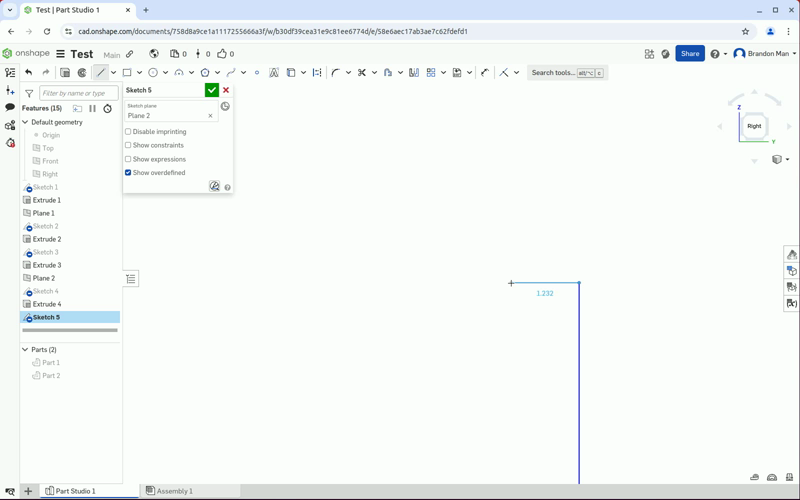
scroll(-6)
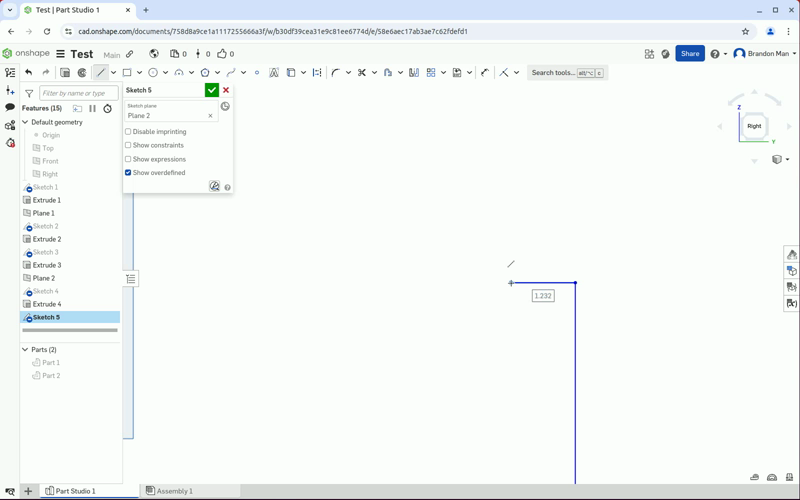
scroll(-6)
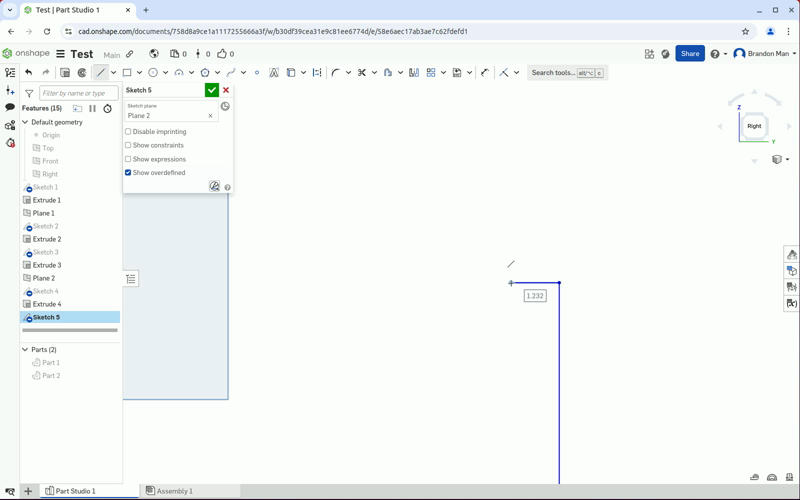
scroll(-6)
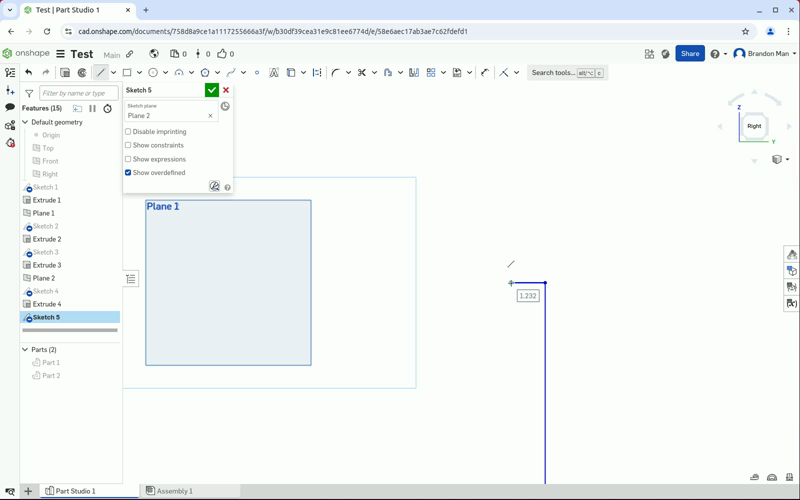
scroll(-6)
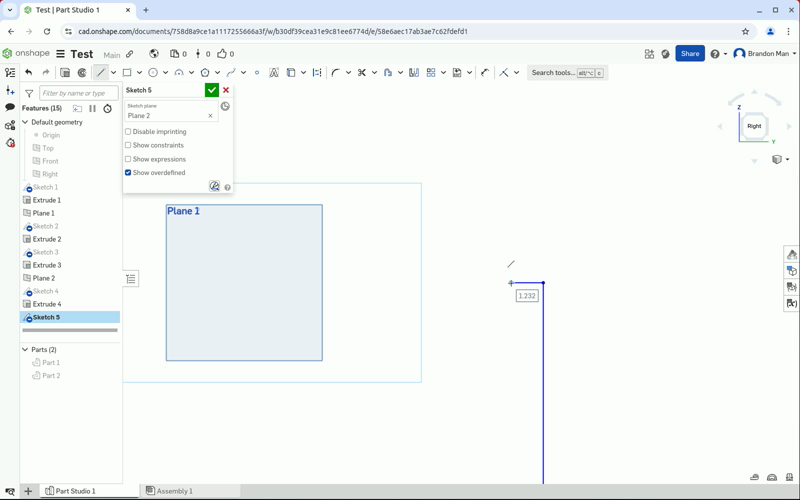
scroll(-6)
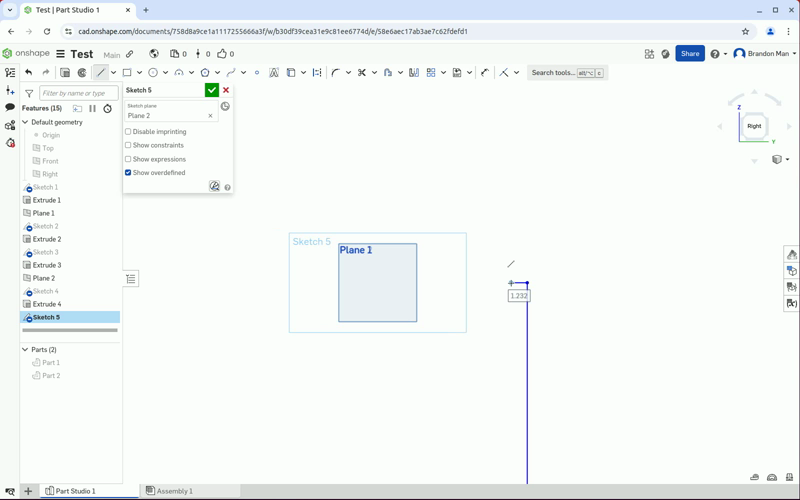
scroll(-6)
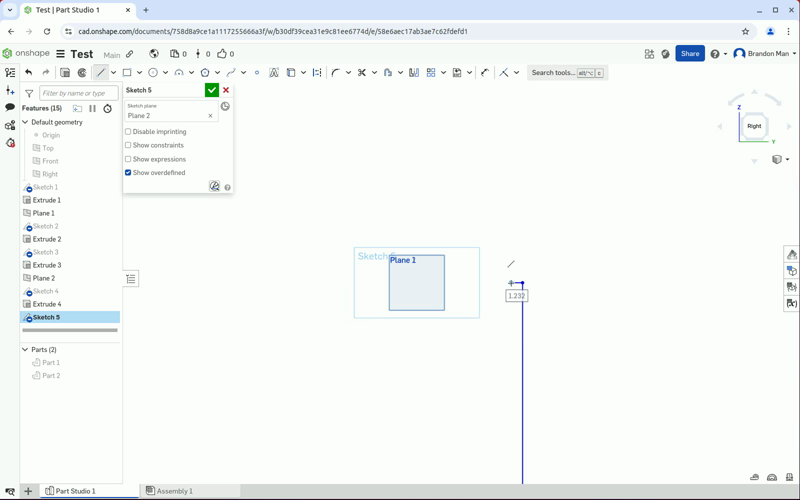
scroll(-6)
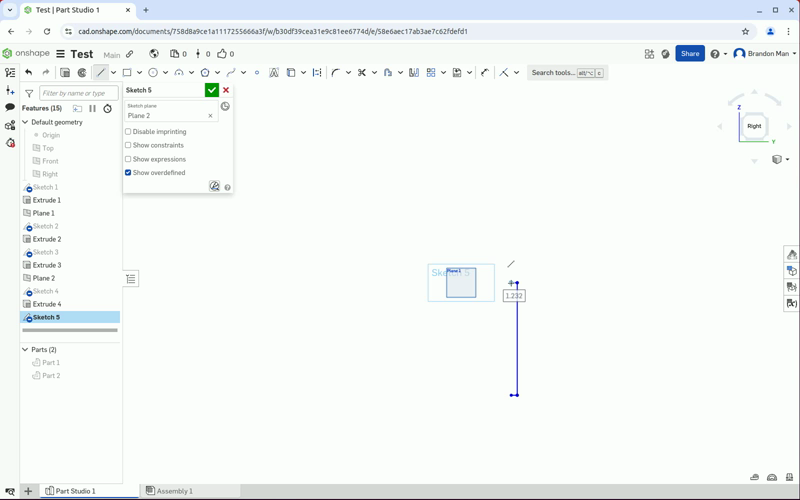
key_up(shift)
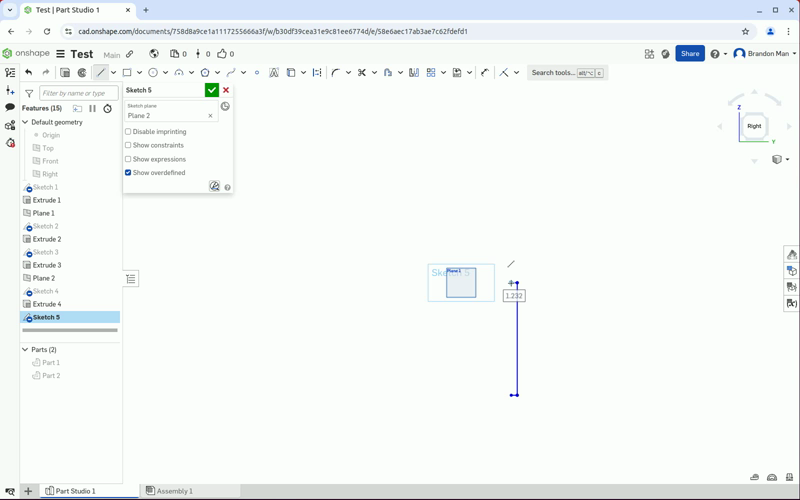
key_down(shift)
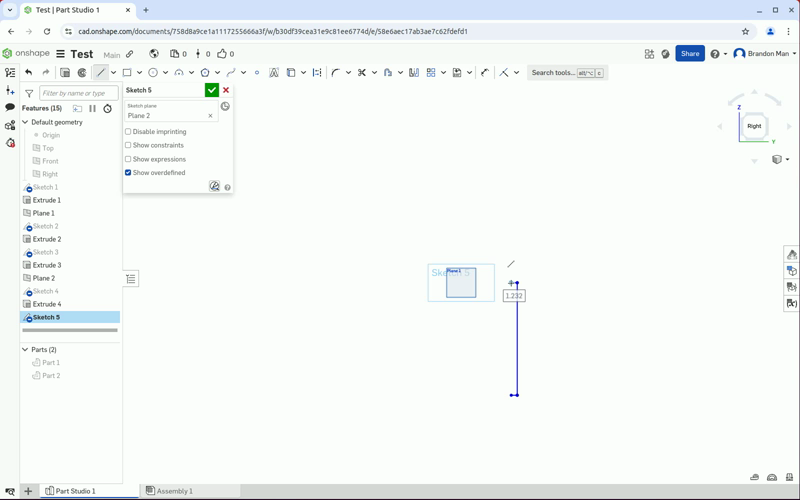
mouse_move(511, 395)
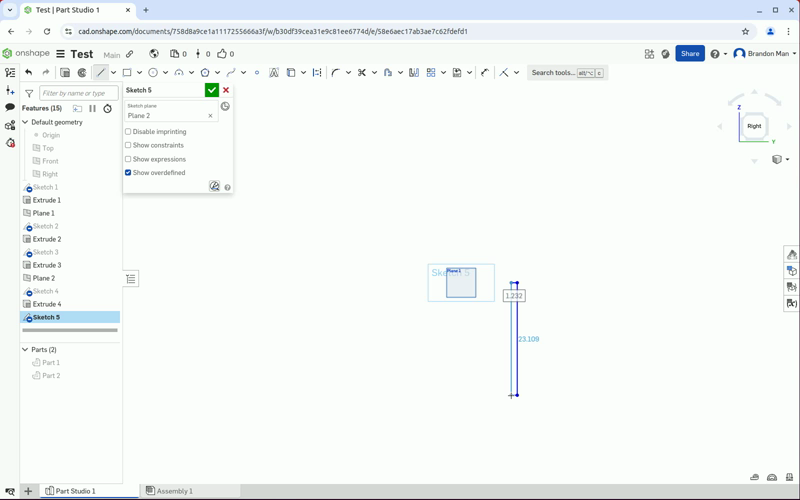
key_up(shift)
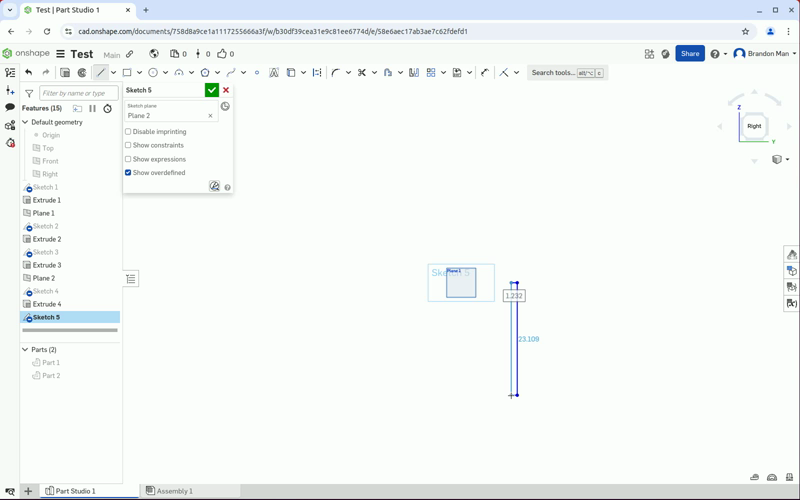
click(511, 395)
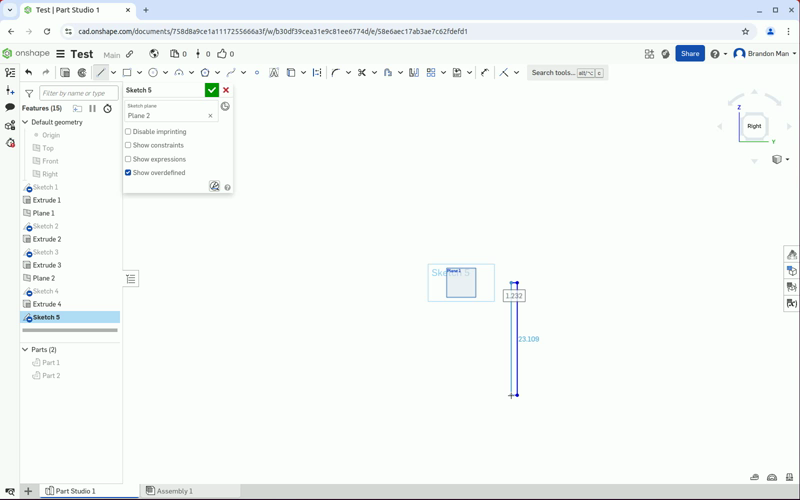
key(esc)
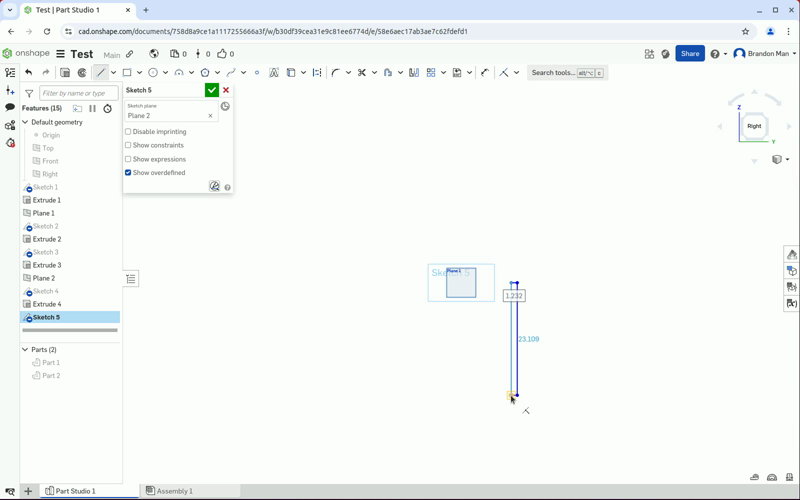
mouse_move(511, 356)
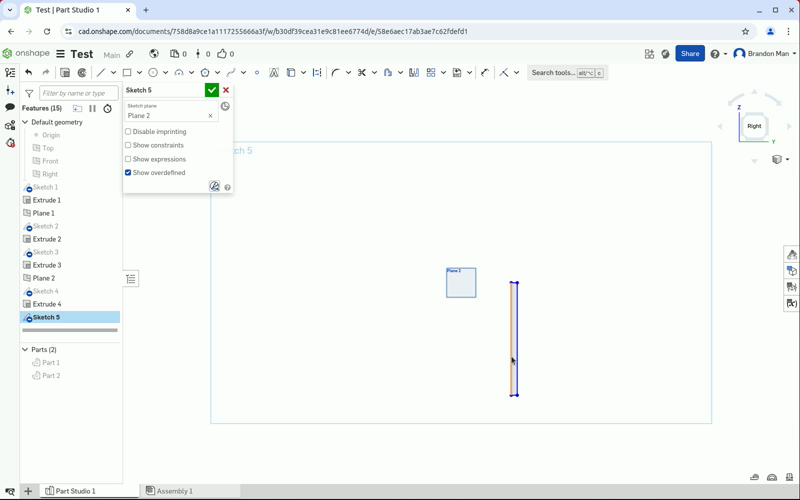
scroll(6)
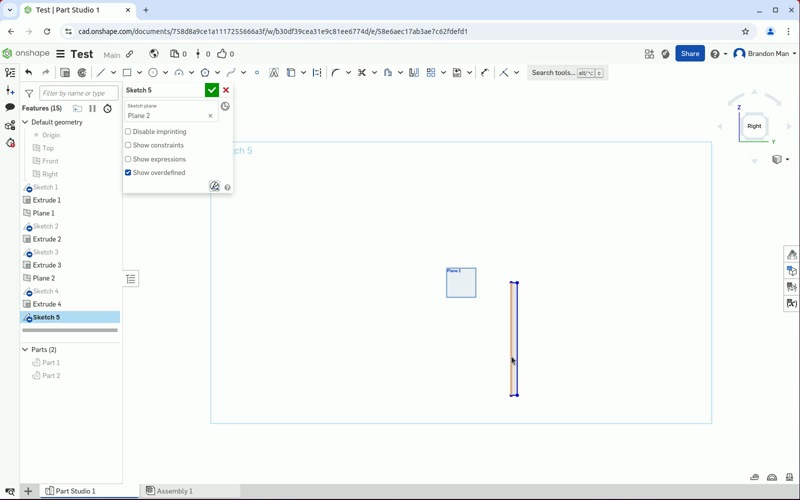
scroll(6)
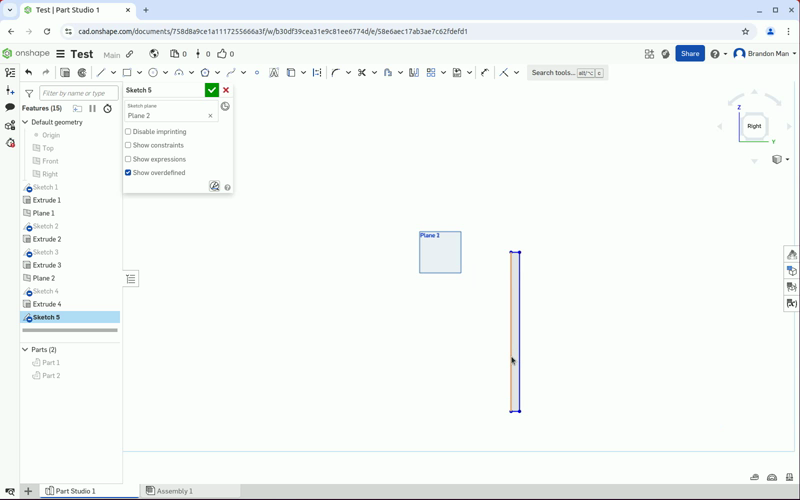
scroll(6)
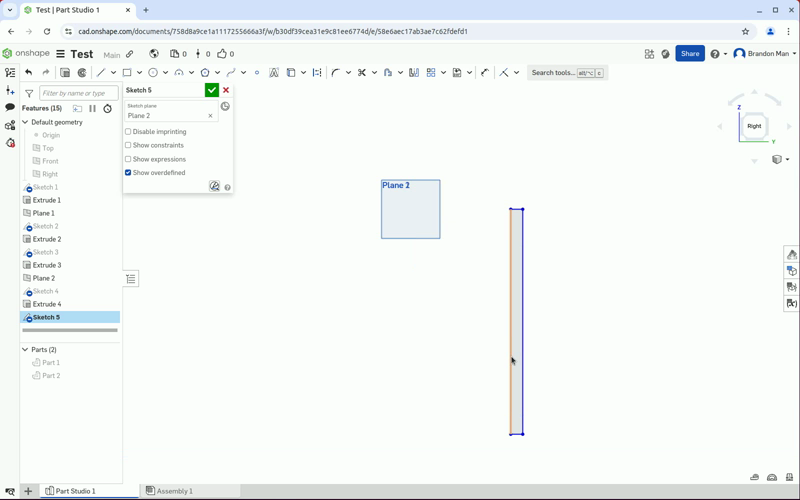
scroll(6)
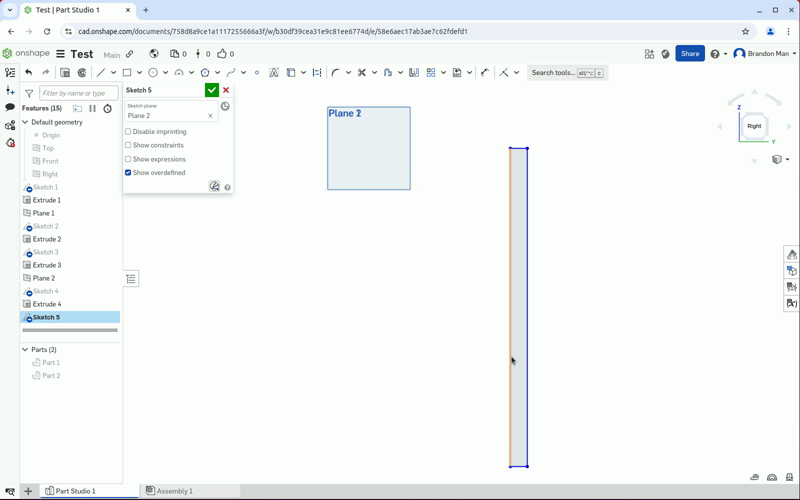
scroll(6)
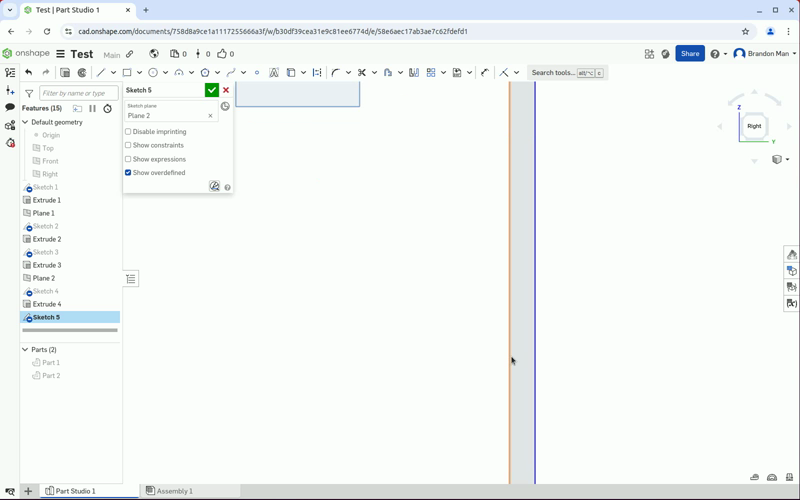
scroll(6)
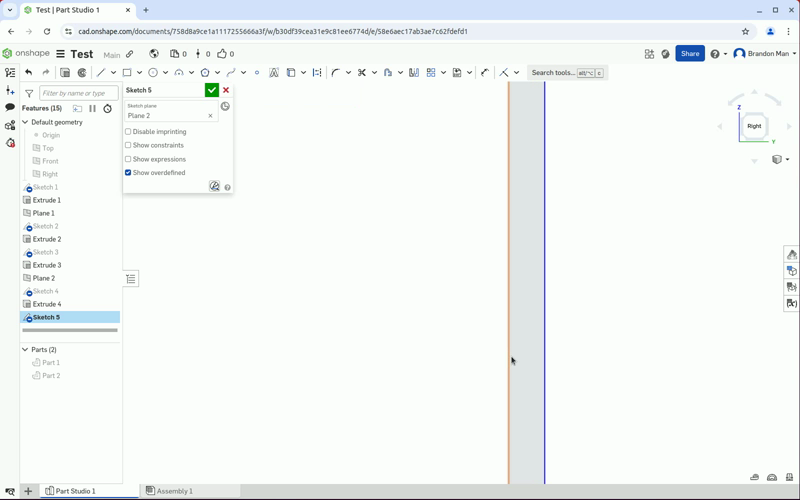
scroll(6)
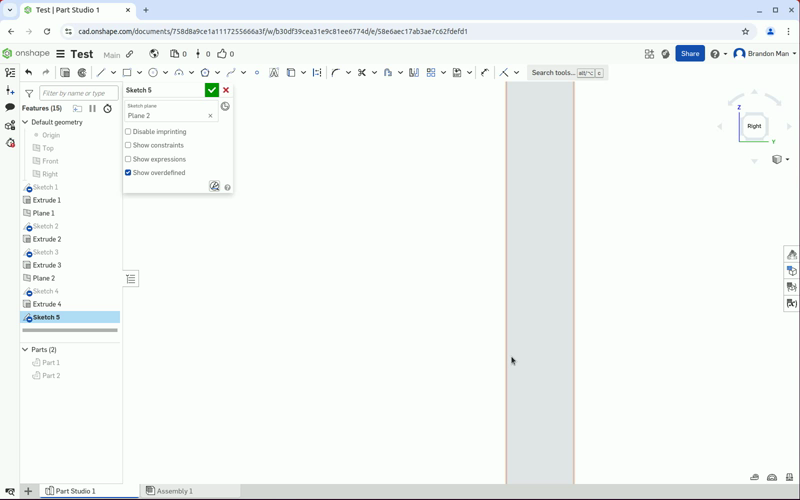
click(511, 356)
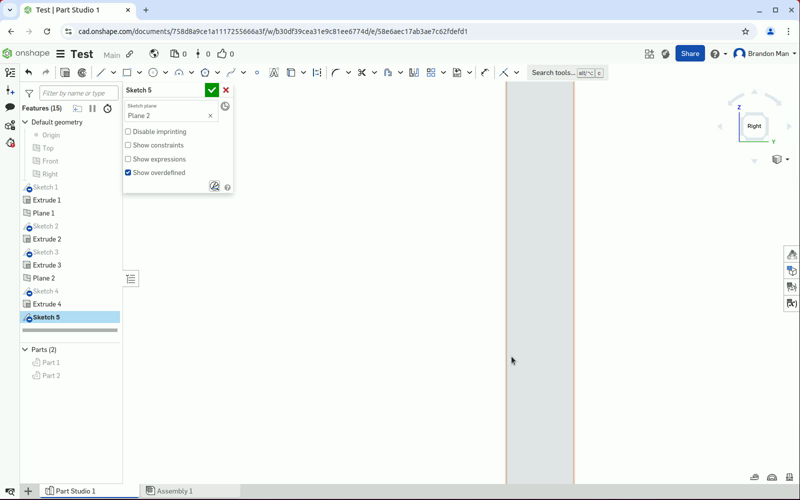
scroll(-6)
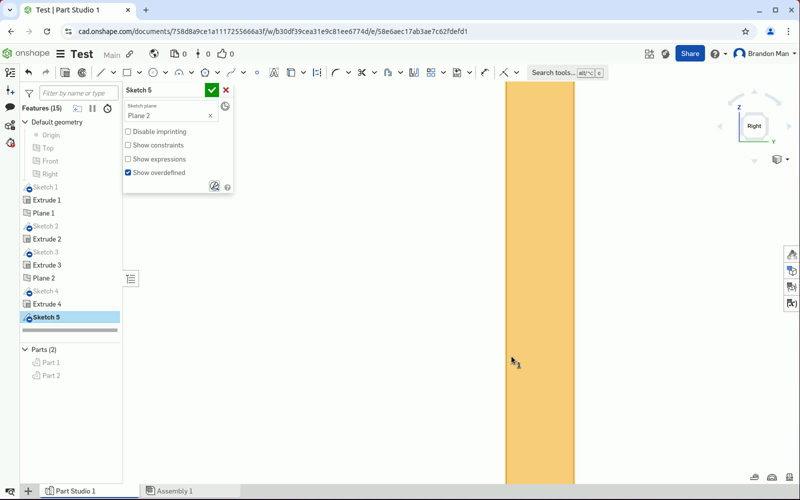
scroll(-6)
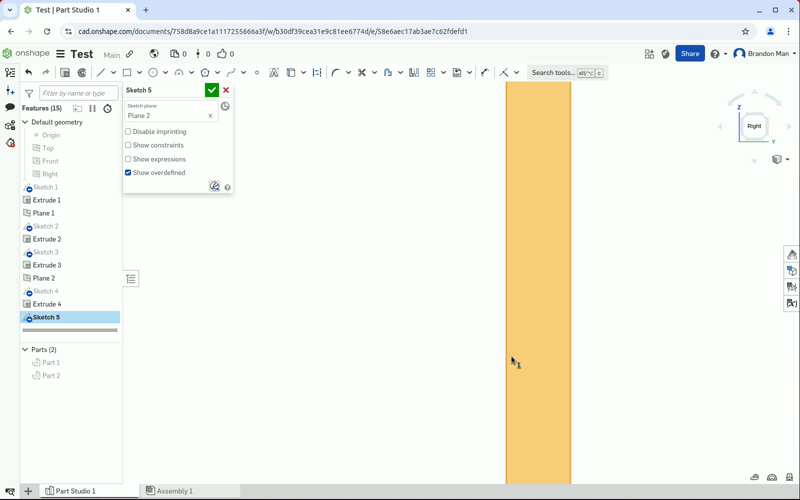
scroll(-6)
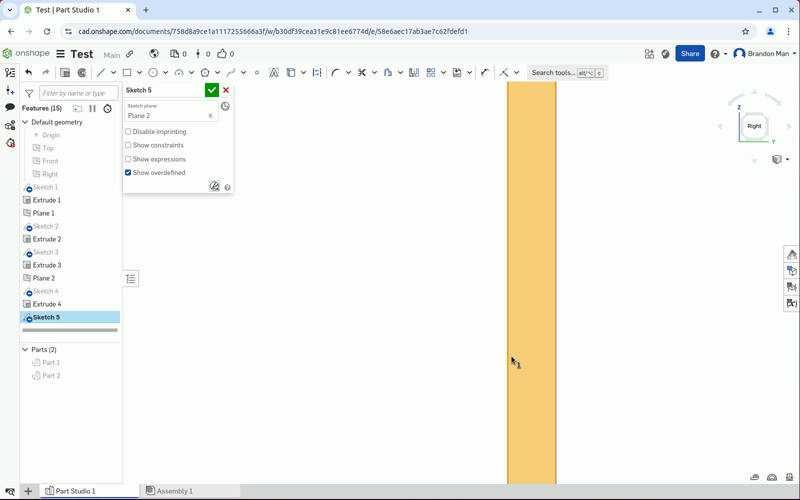
scroll(-6)
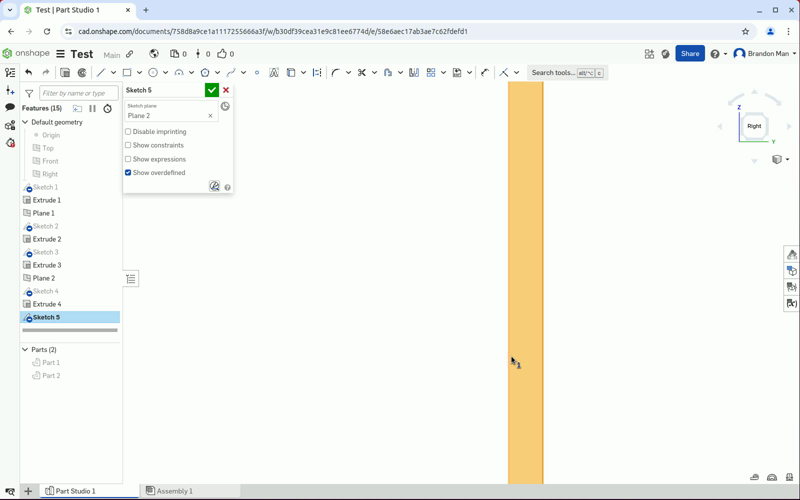
scroll(-6)
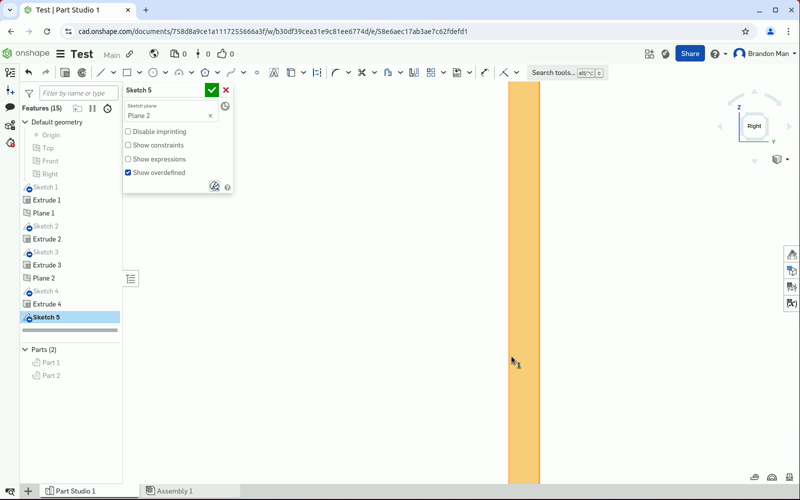
scroll(-6)
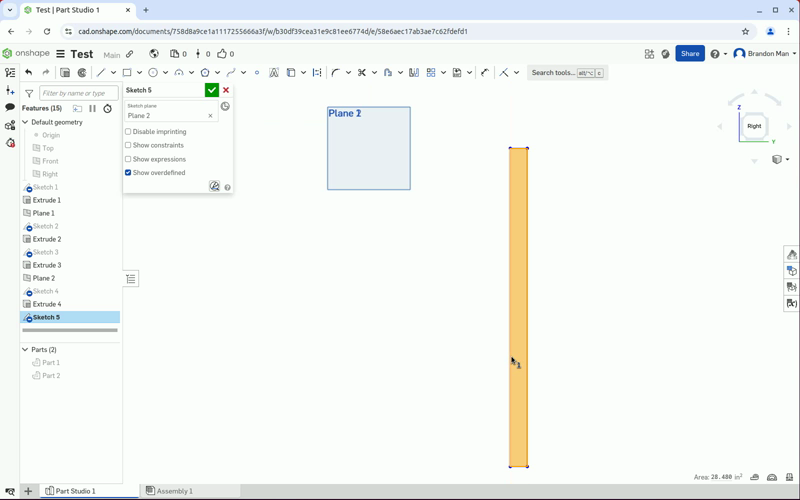
scroll(-6)
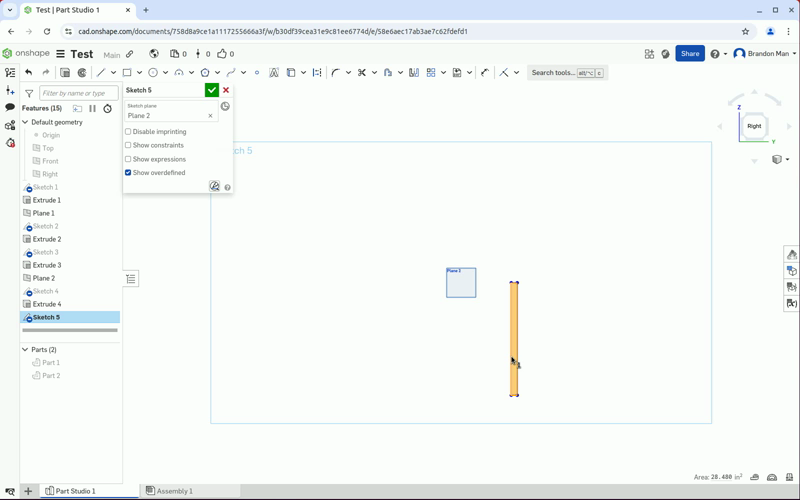
mouse_move(73, 352)
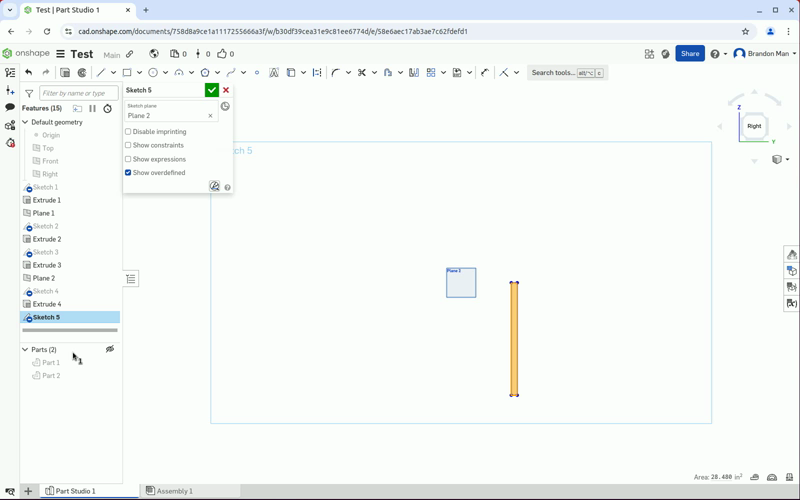
key(shift+y)
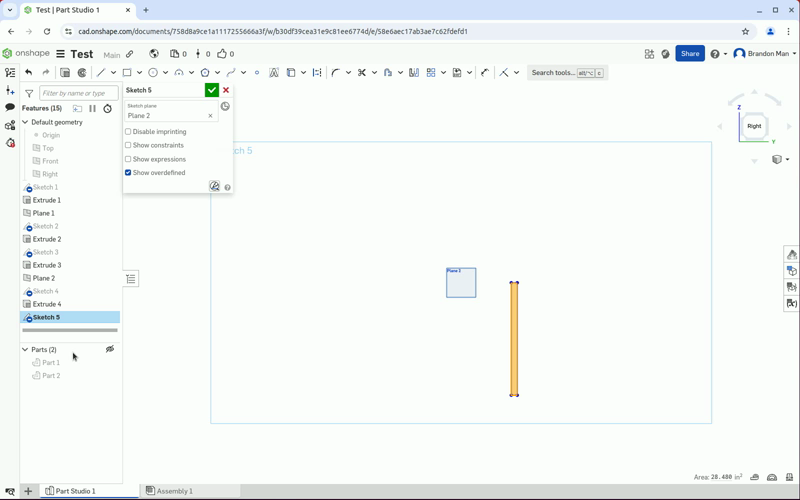
key(shift+e)
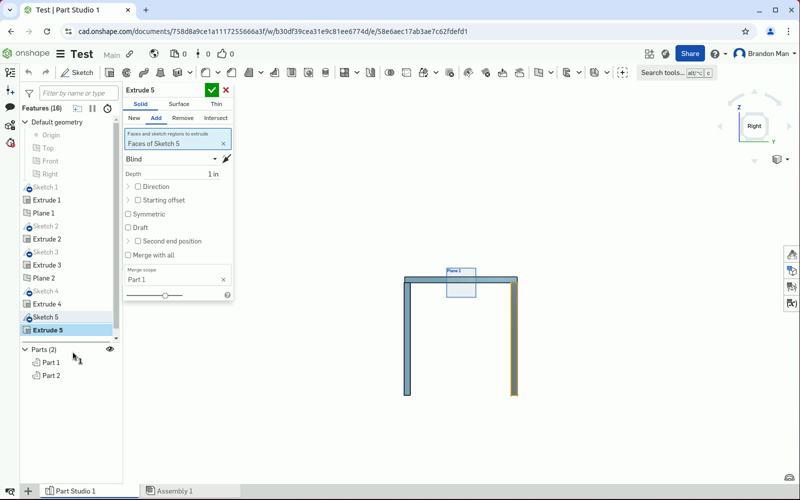
mouse_move(143, 106)
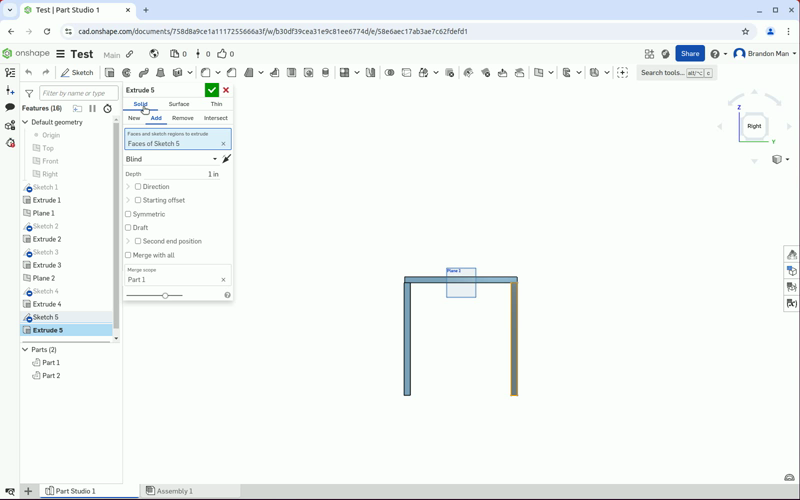
click(143, 106)
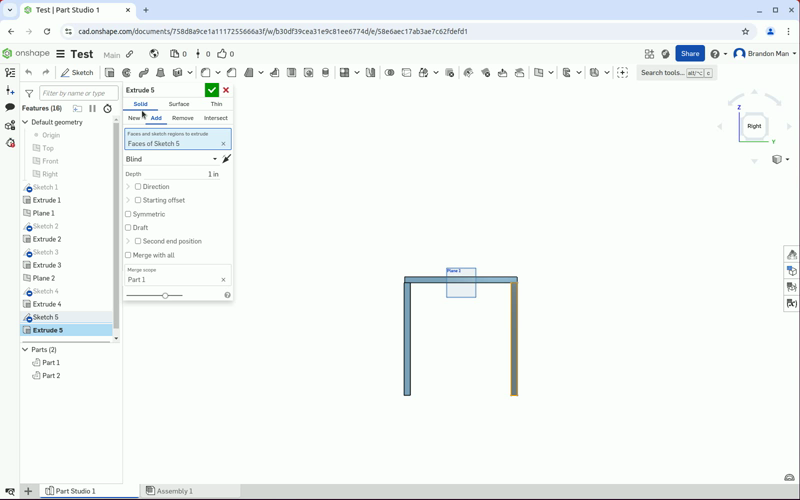
mouse_move(137, 120)
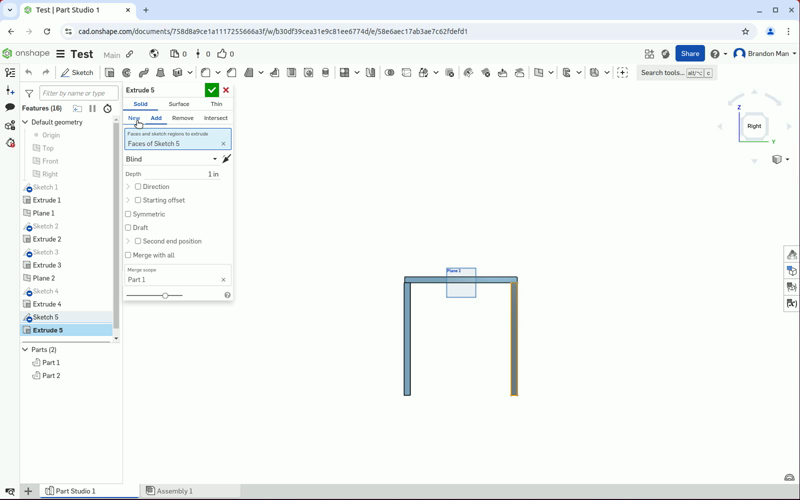
click(137, 120)
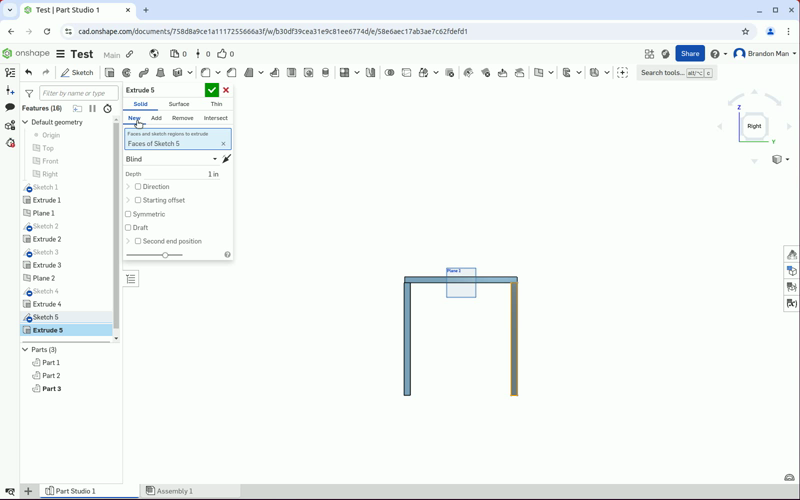
key(tab, 4)
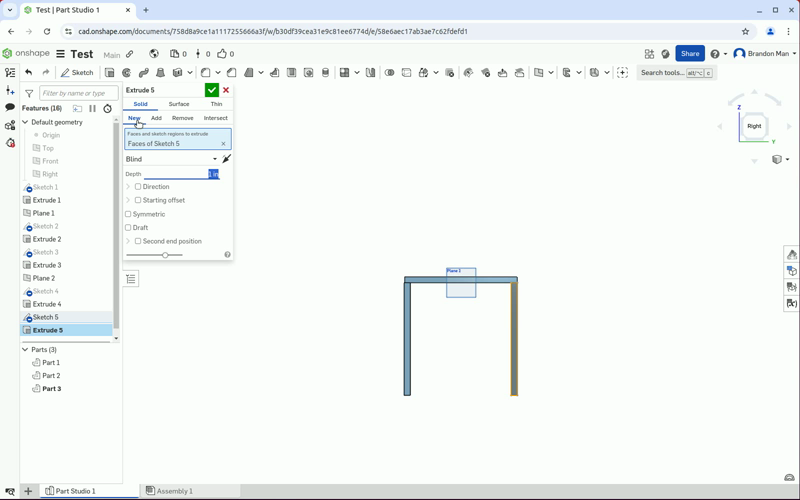
text(-1.204)
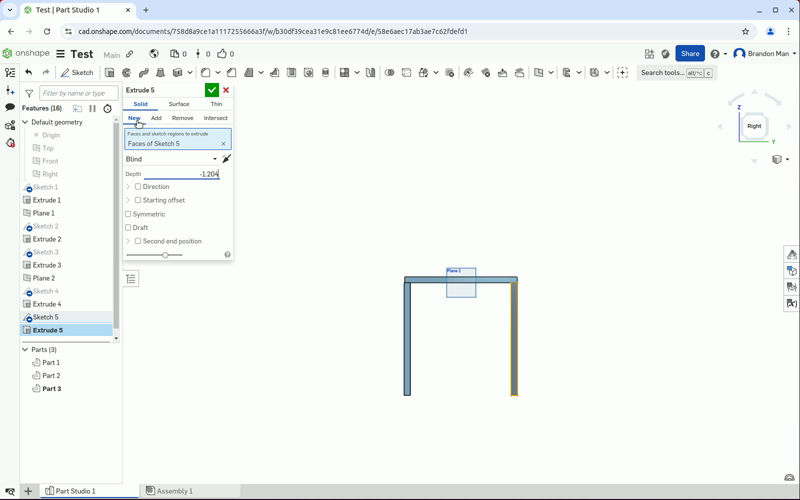
key(enter)
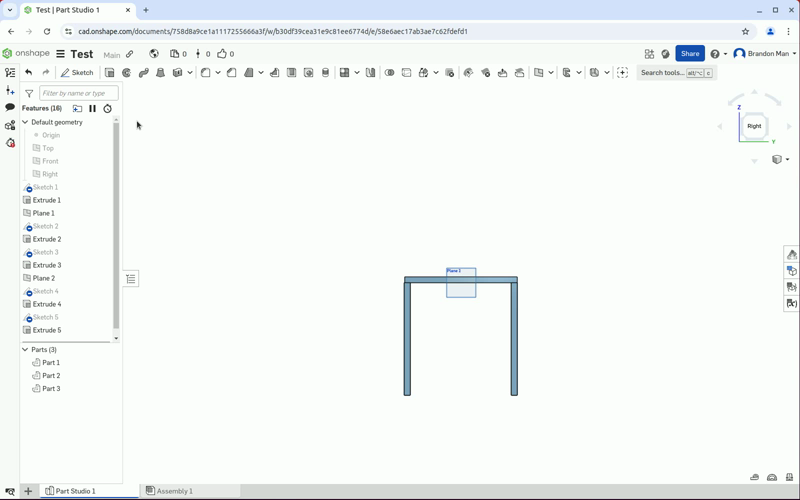
key(shift+h)
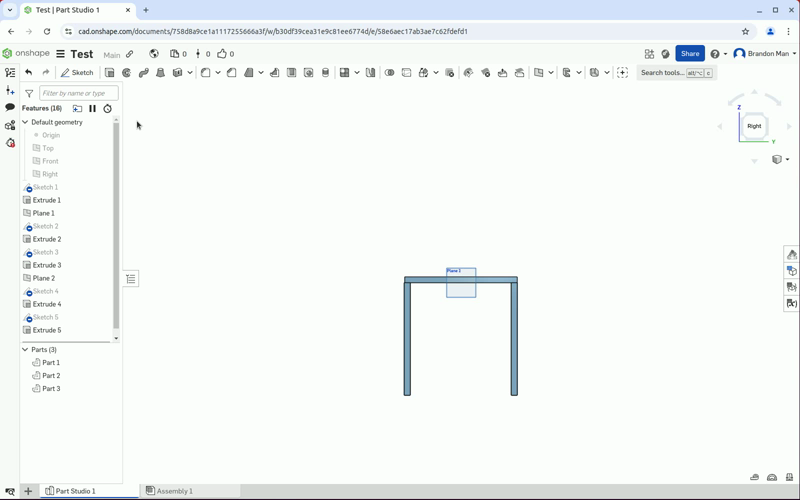
key(shift+h)
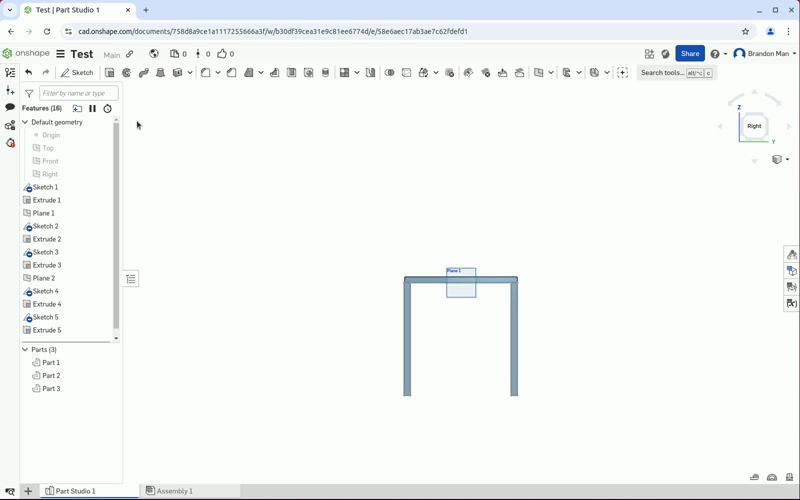
key(shift+7)
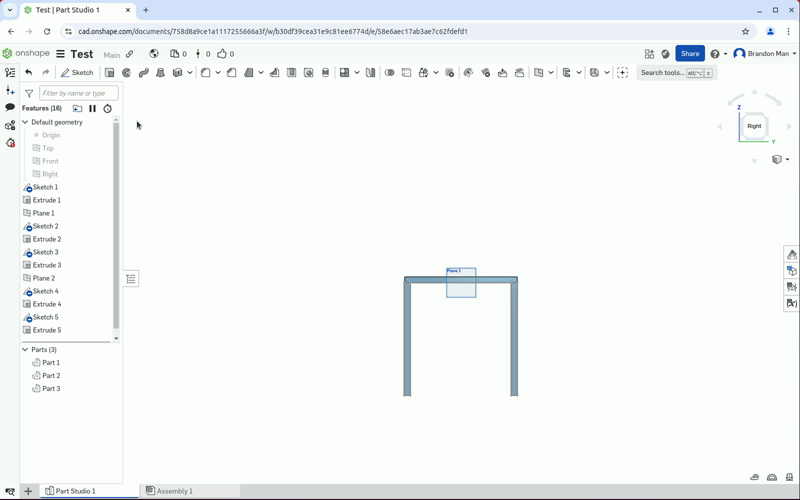
key(right, 2)
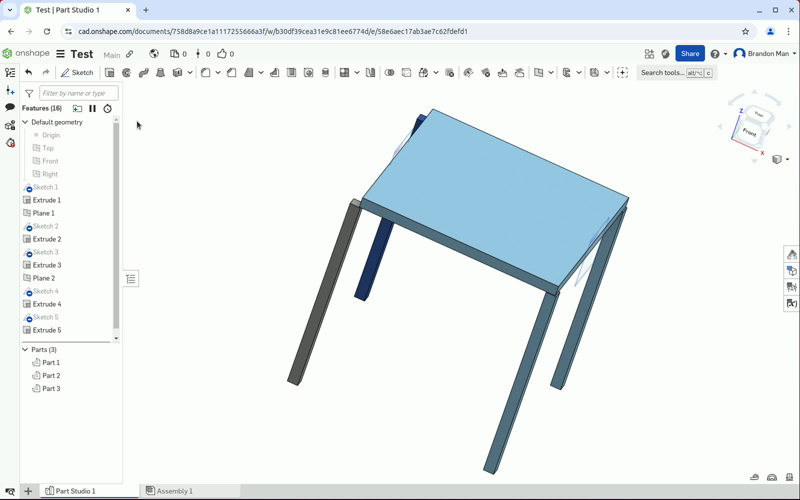
key(down, 2)
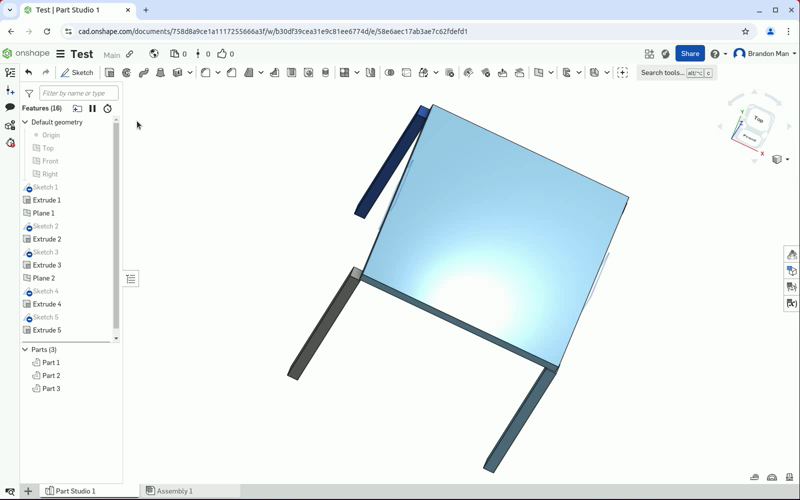
key(up, 2)
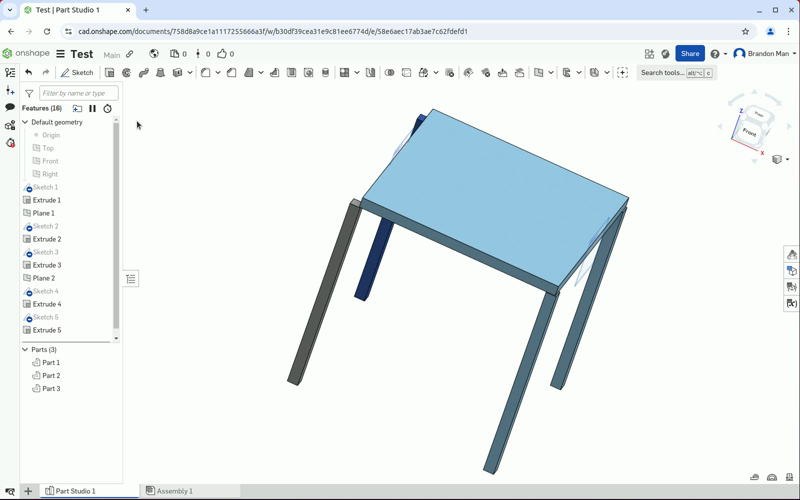
key(left, 2)
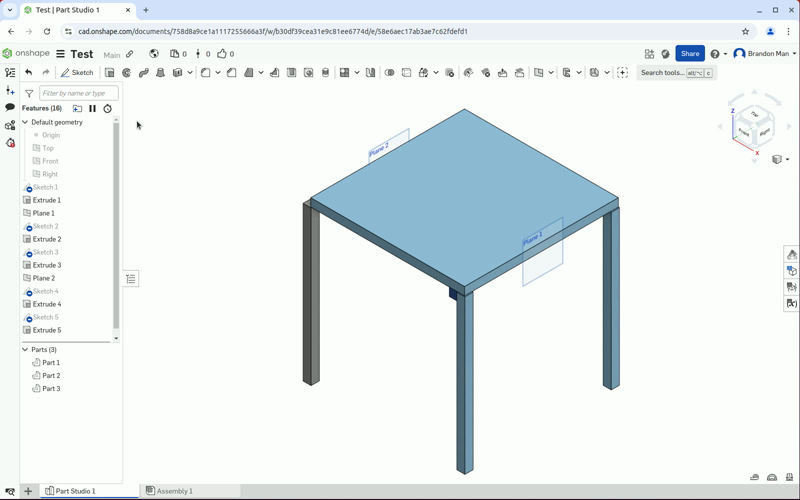
mouse_move(69, 189)
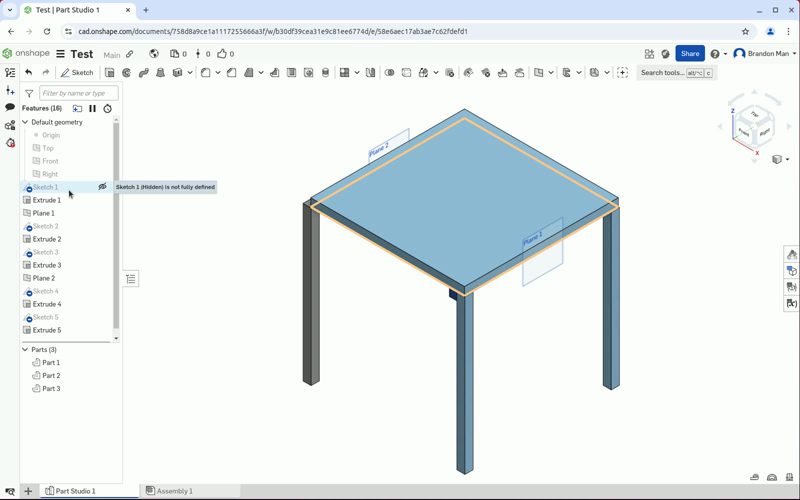
click(69, 189)